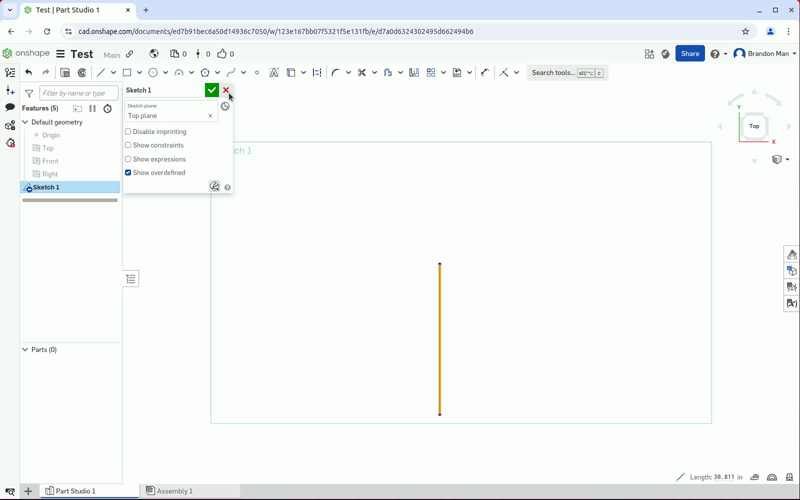
key(shift+h)
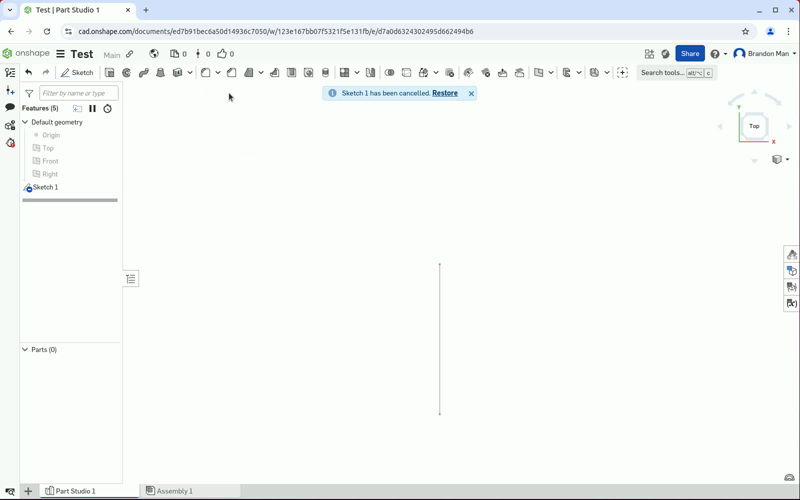
key(shift+s)
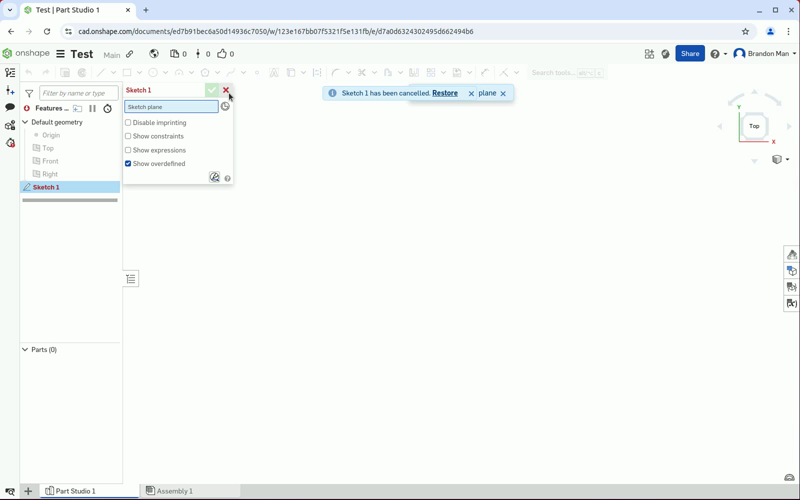
mouse_move(73, 150)
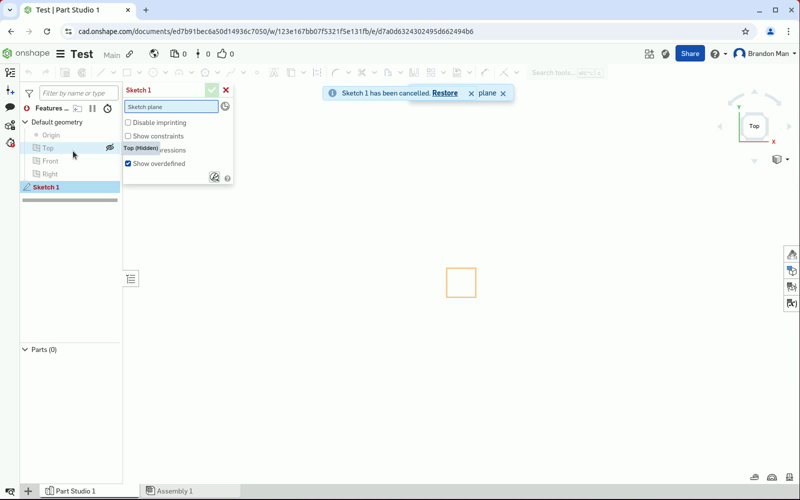
click(73, 150)
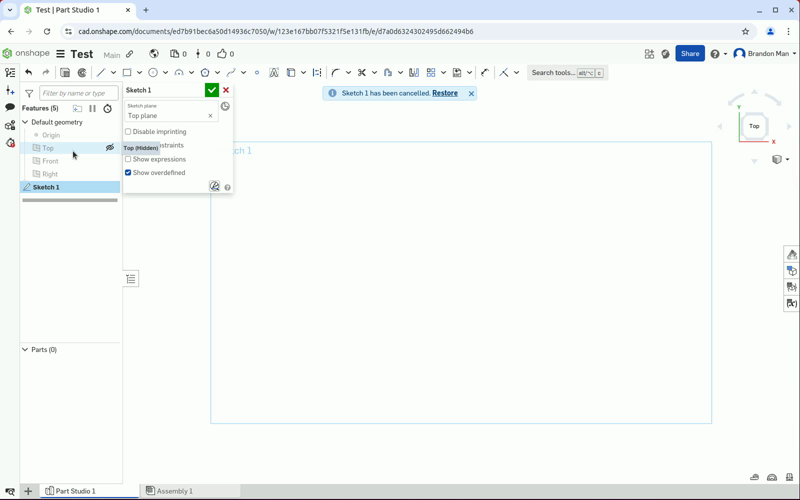
mouse_move(73, 352)
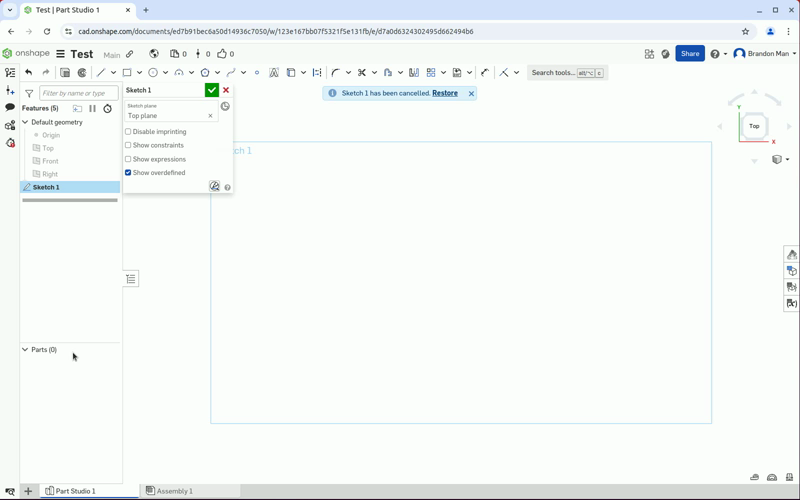
key(y)
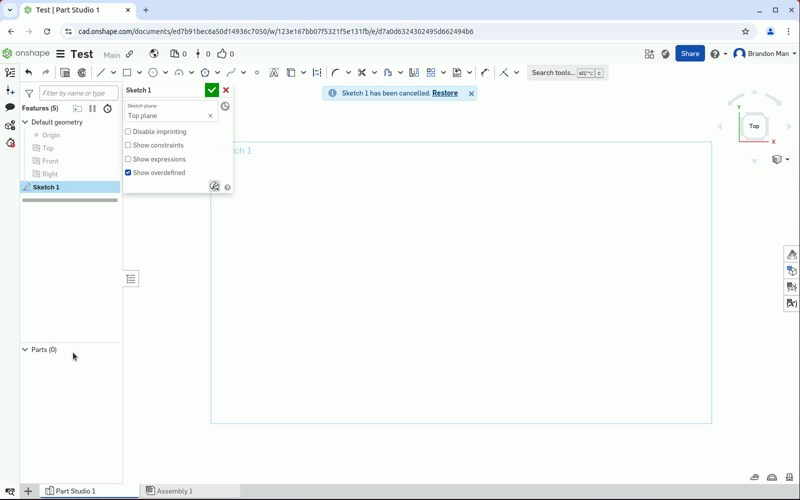
key(a)
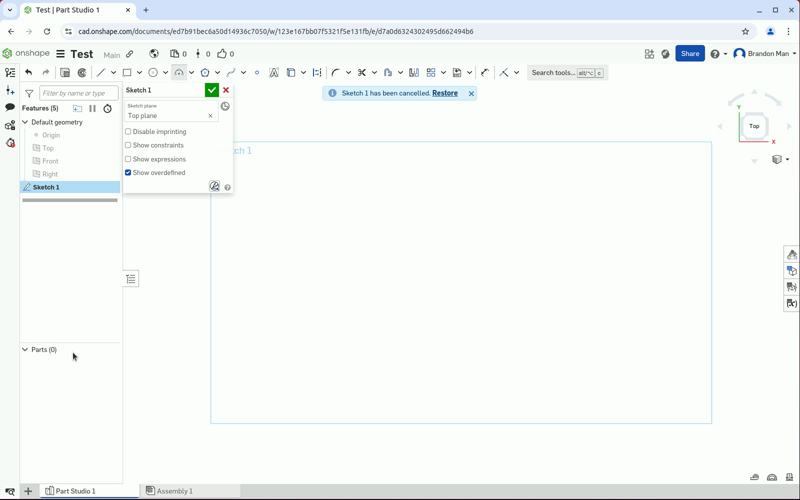
key_down(shift)
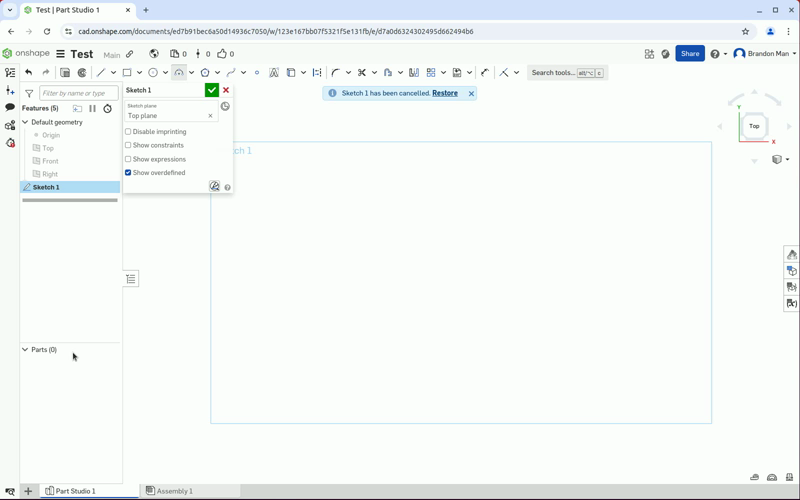
mouse_move(545, 217)
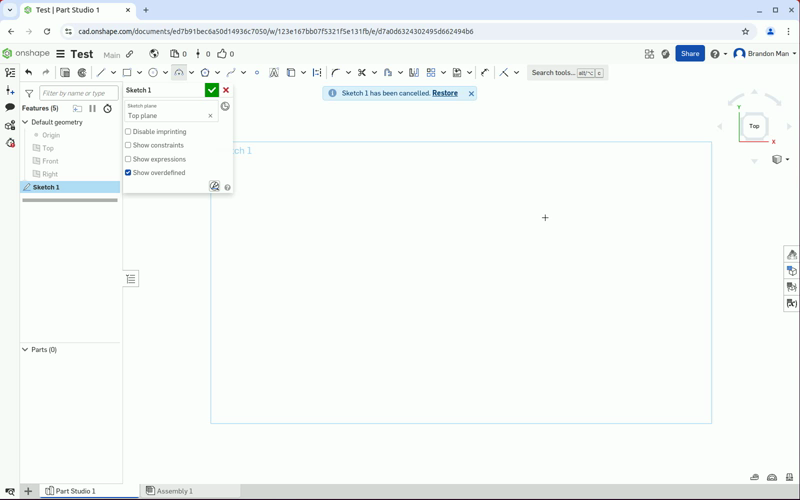
click(545, 217)
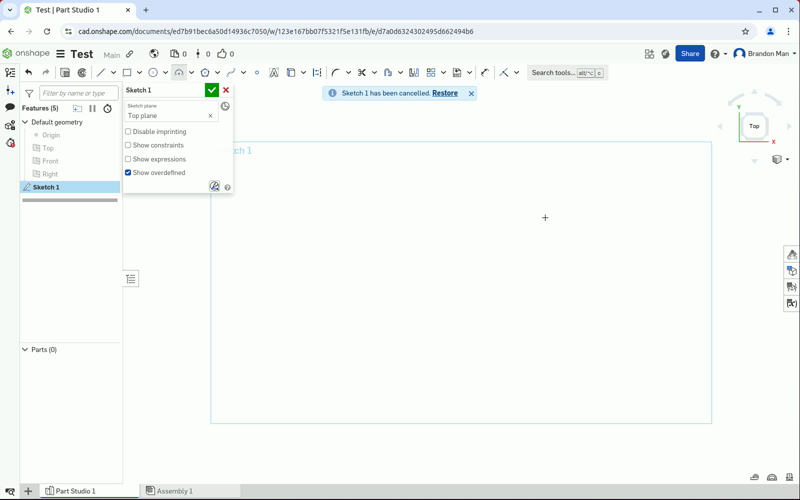
key_up(shift)
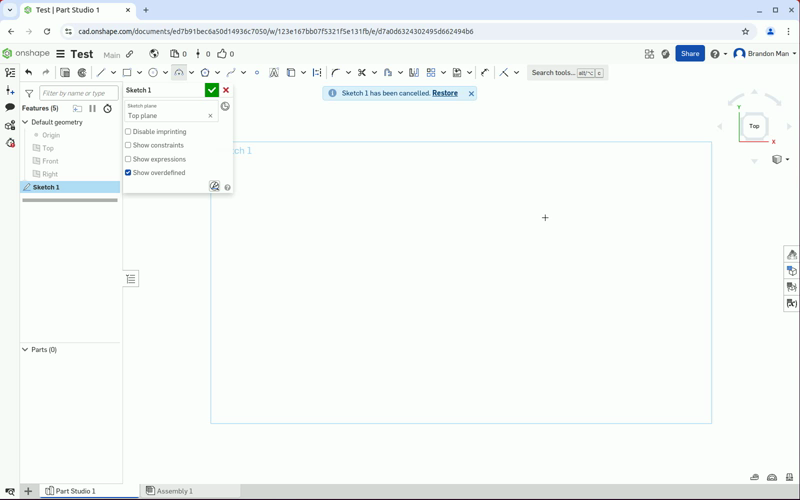
key_down(shift)
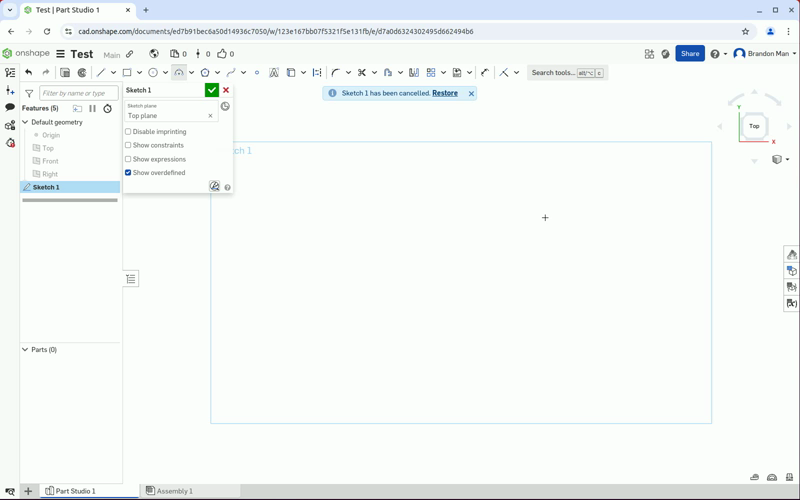
mouse_move(549, 222)
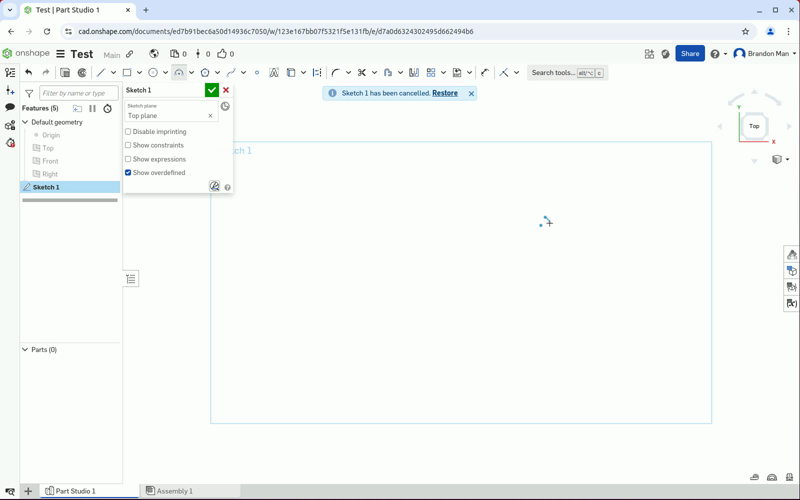
scroll(6)
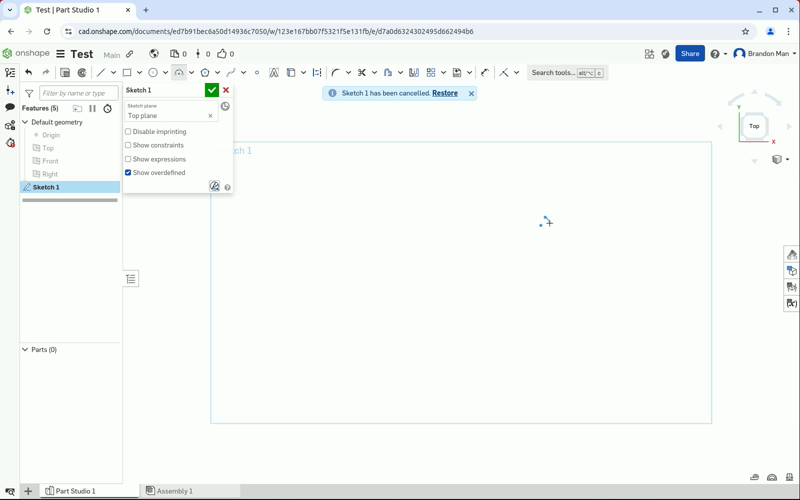
scroll(6)
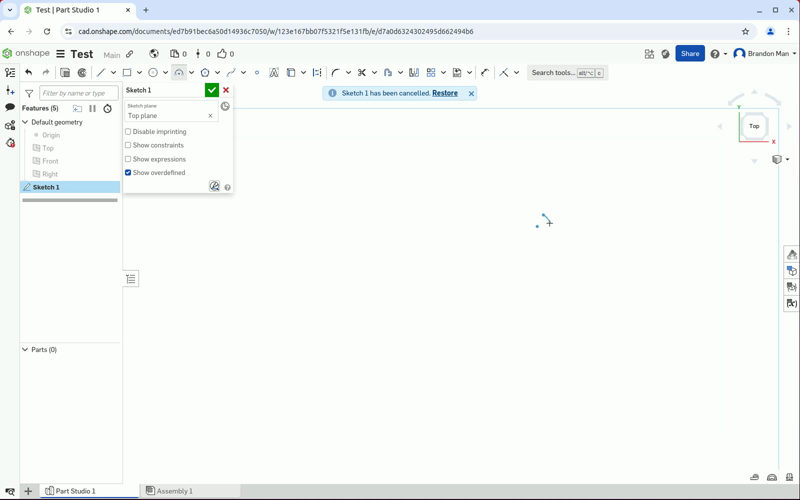
scroll(6)
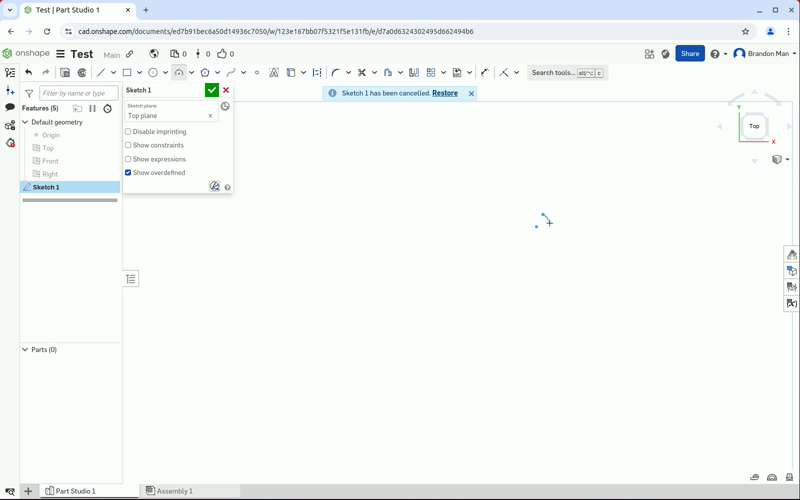
scroll(6)
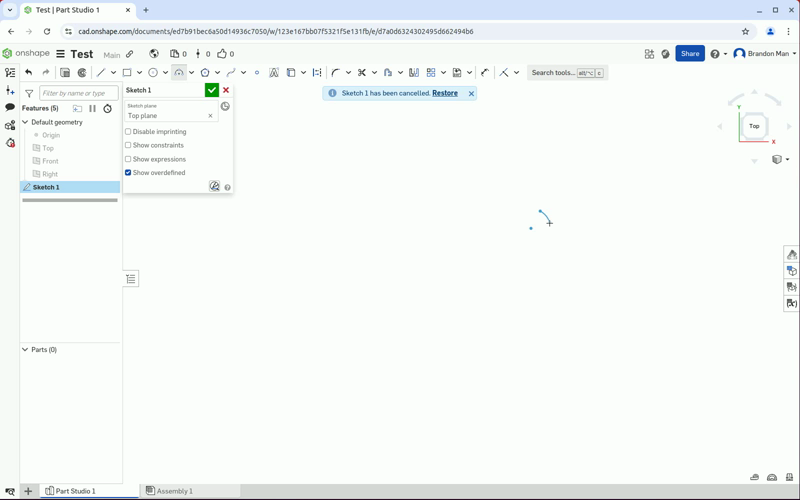
scroll(6)
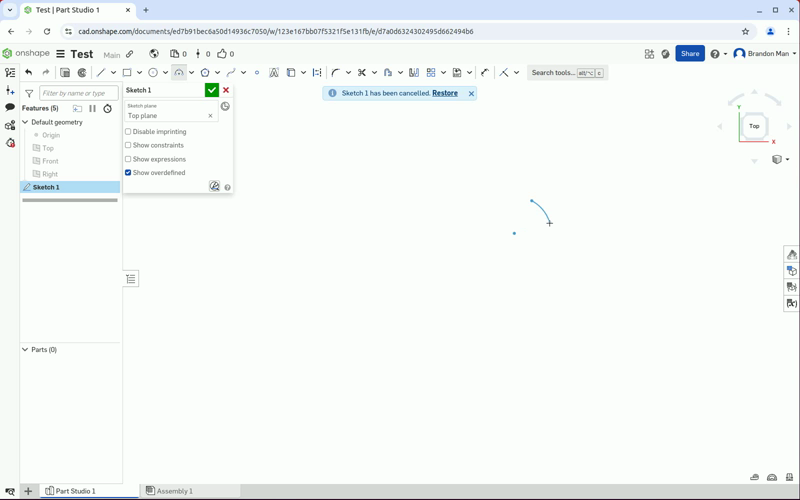
scroll(6)
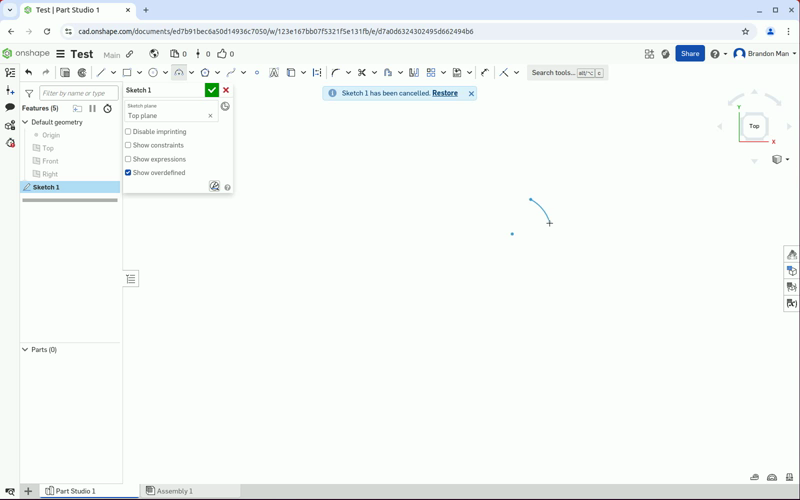
scroll(6)
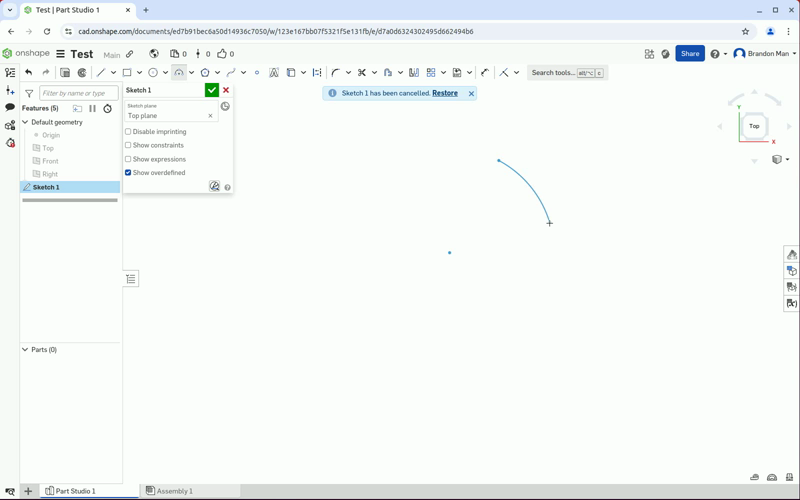
click(549, 222)
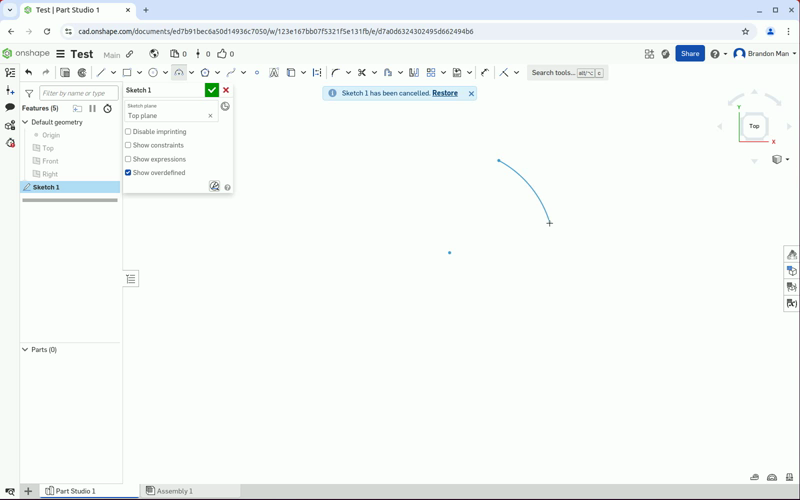
scroll(-6)
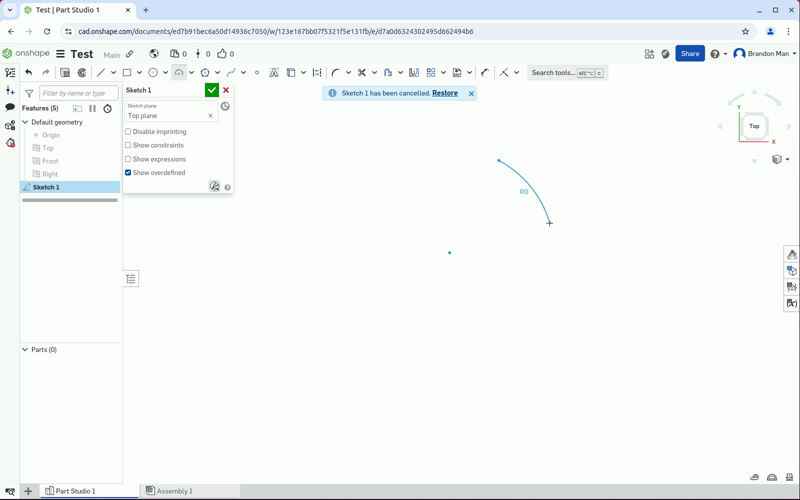
scroll(-6)
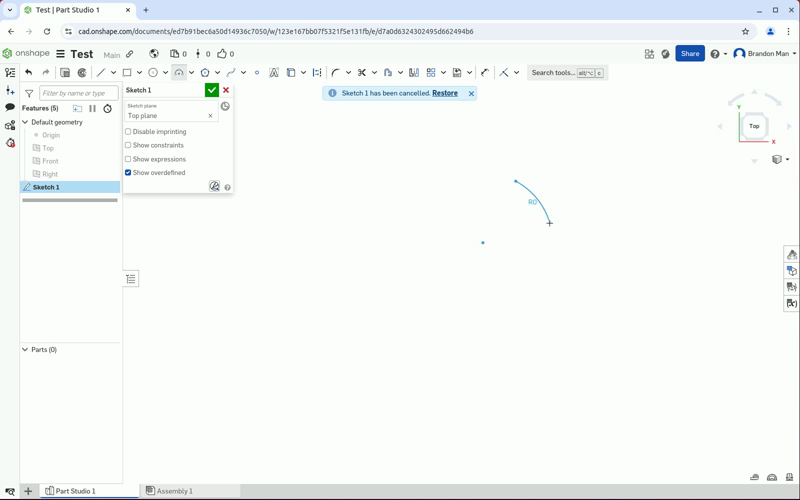
scroll(-6)
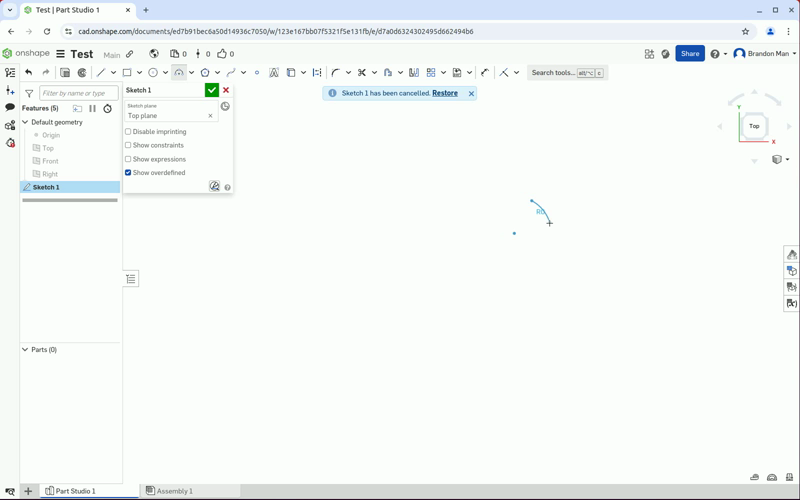
scroll(-6)
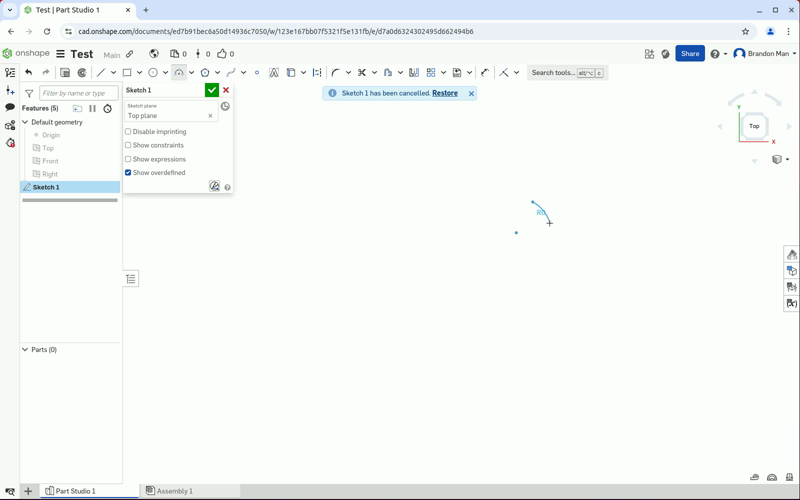
scroll(-6)
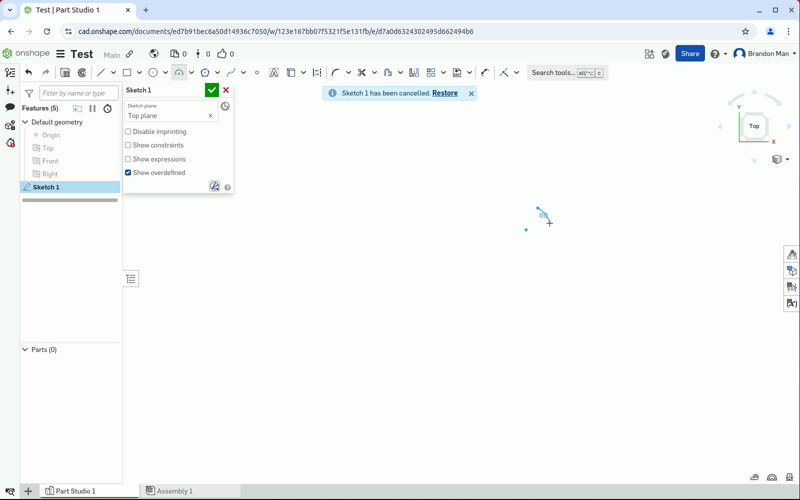
scroll(-6)
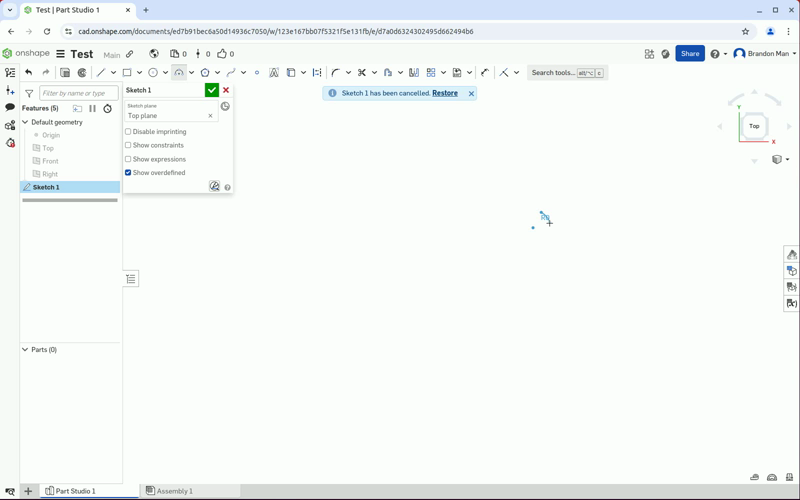
scroll(-6)
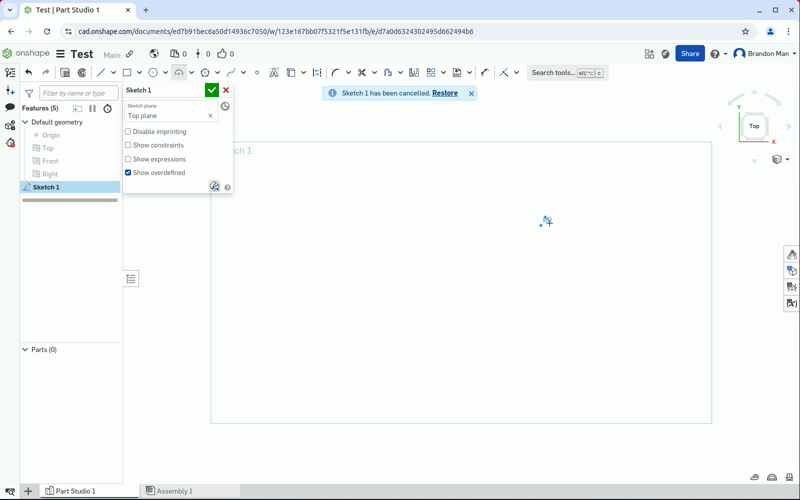
mouse_move(546, 221)
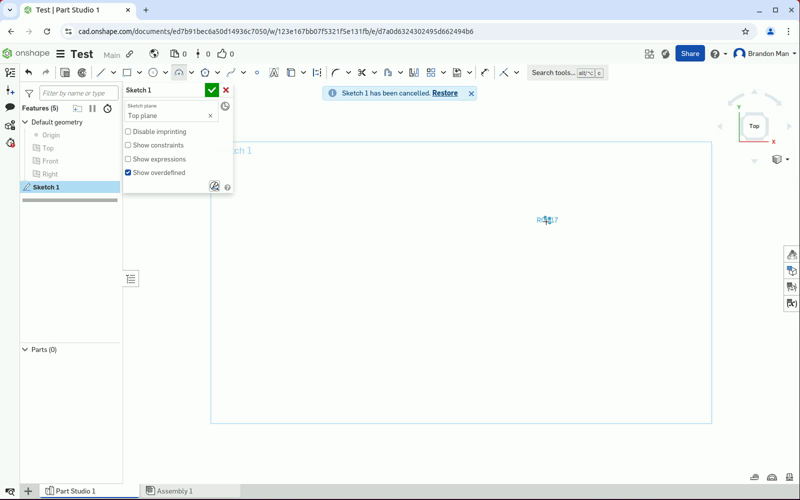
scroll(6)
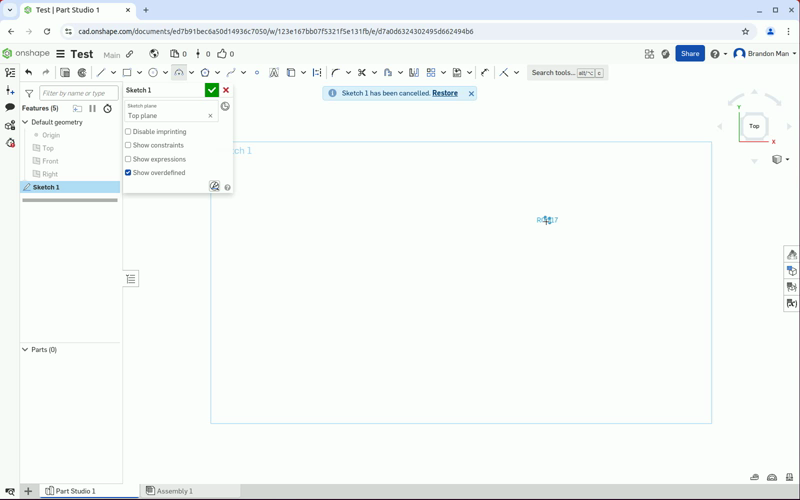
scroll(6)
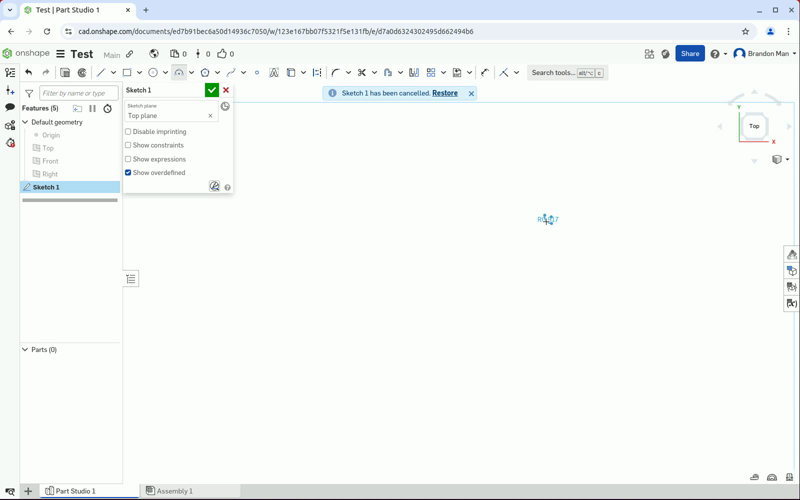
scroll(6)
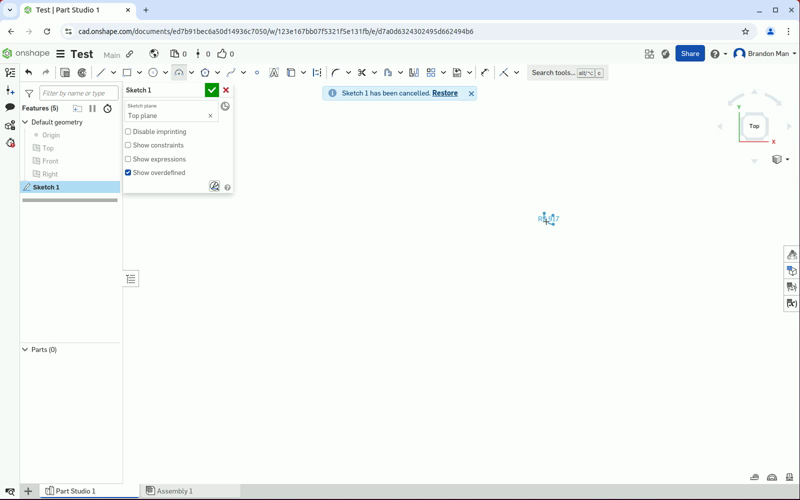
scroll(6)
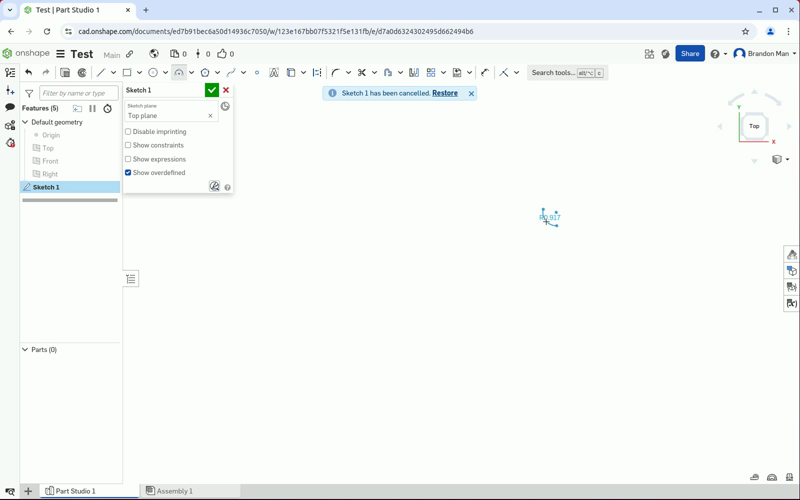
scroll(6)
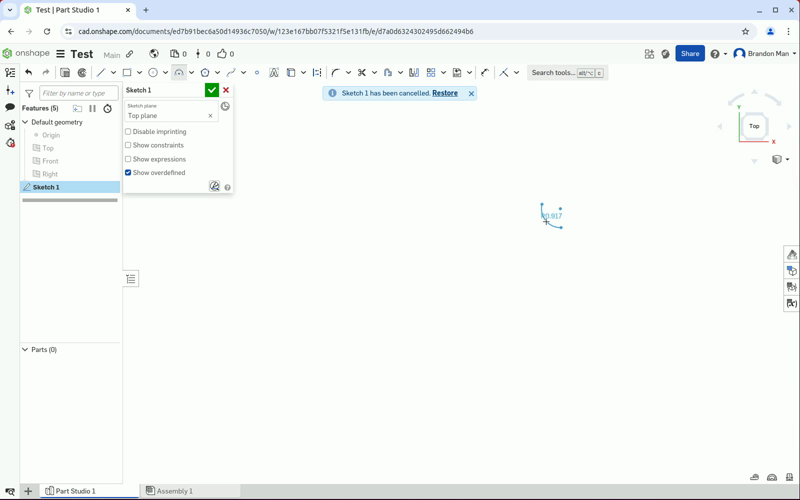
scroll(6)
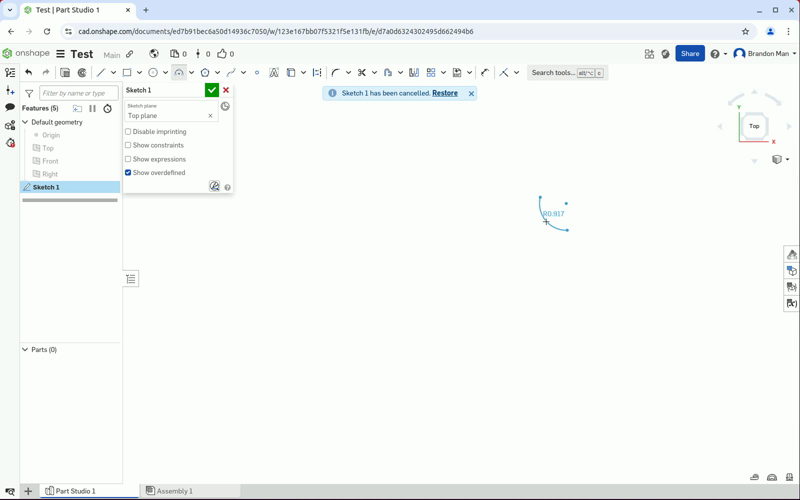
scroll(6)
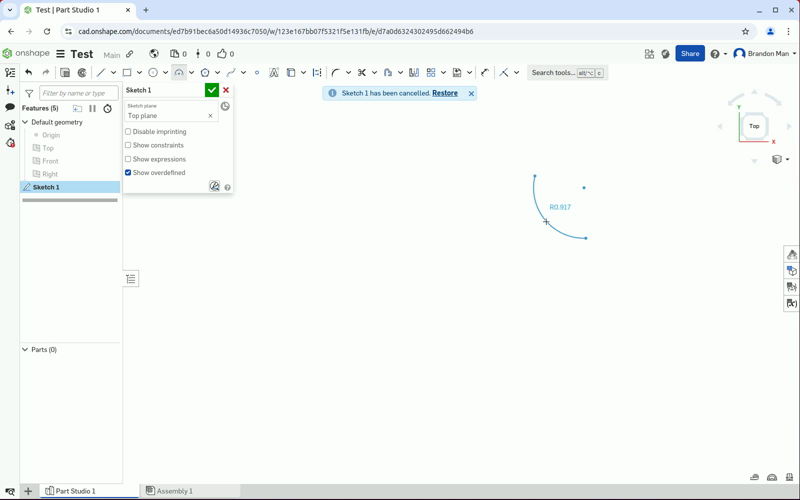
click(546, 221)
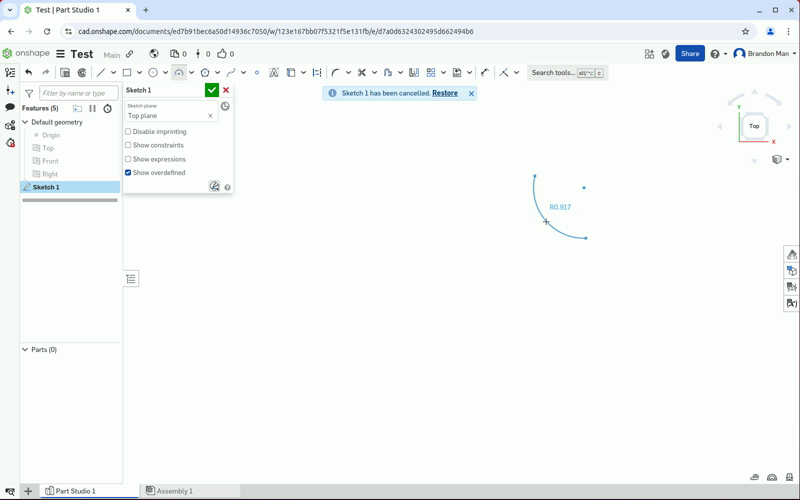
scroll(-6)
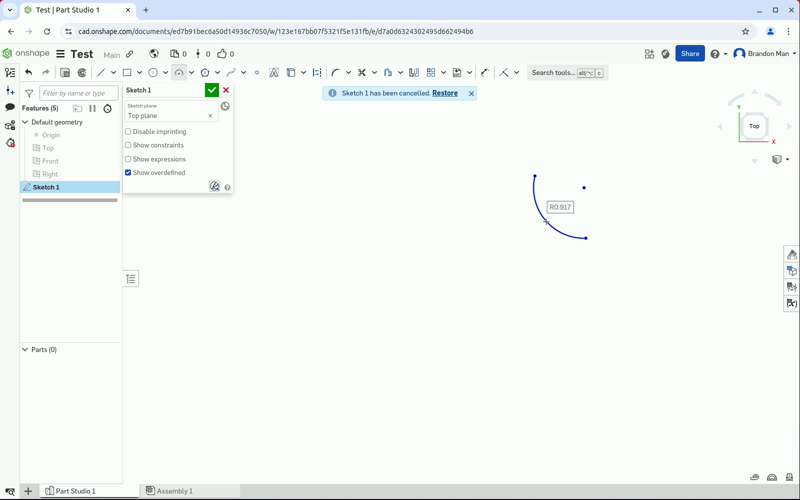
scroll(-6)
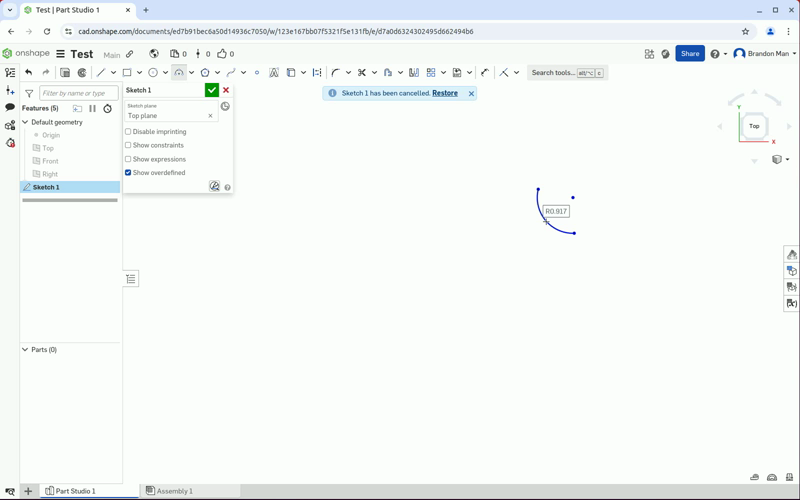
scroll(-6)
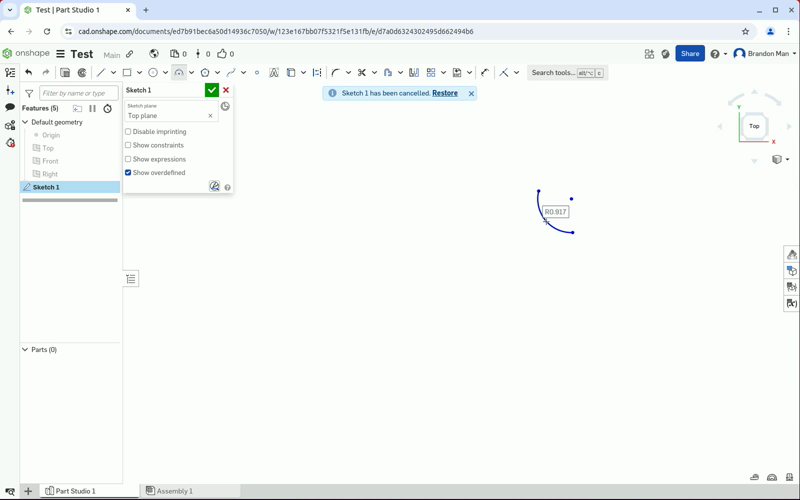
scroll(-6)
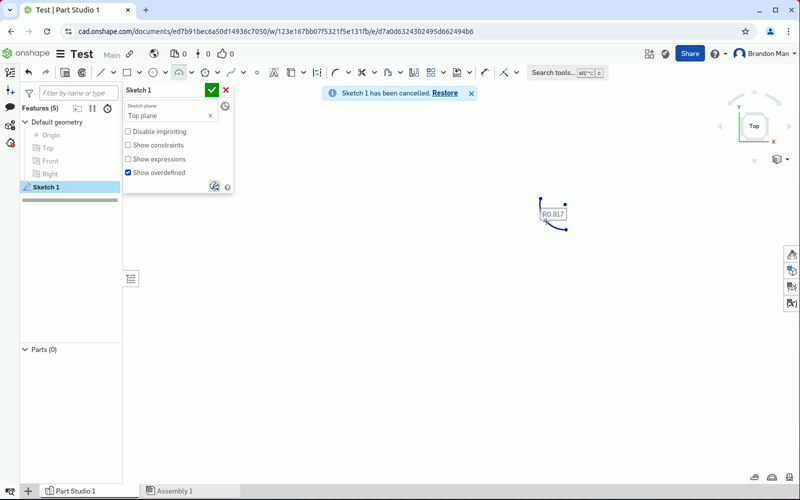
scroll(-6)
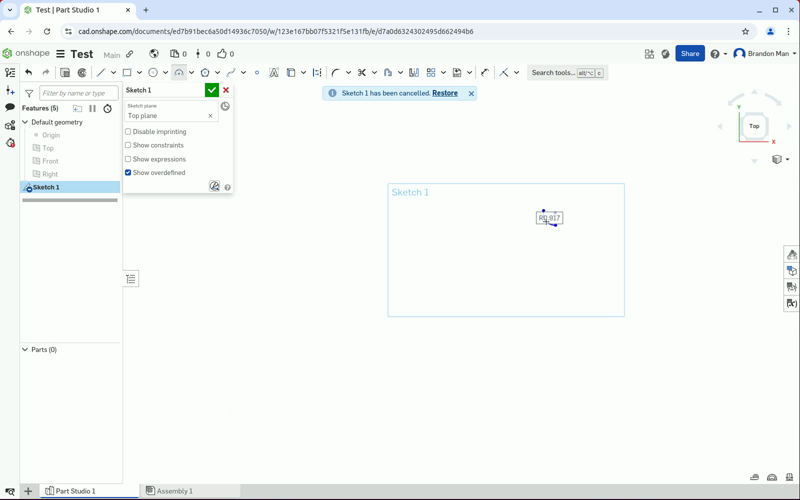
scroll(-6)
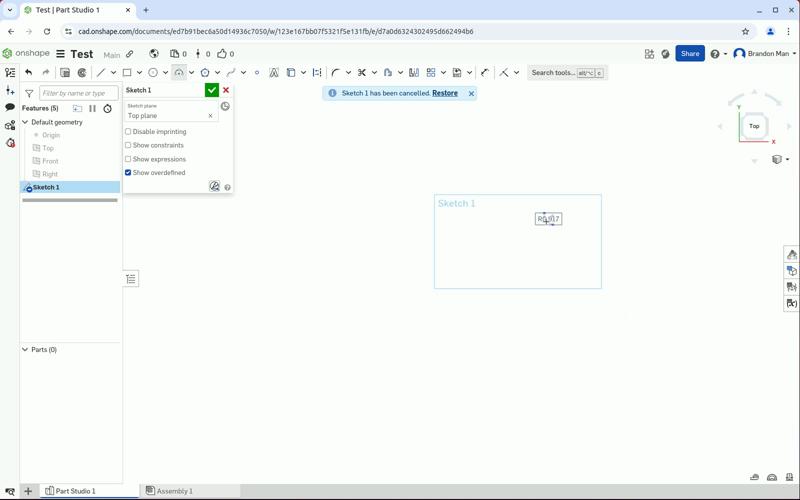
scroll(-6)
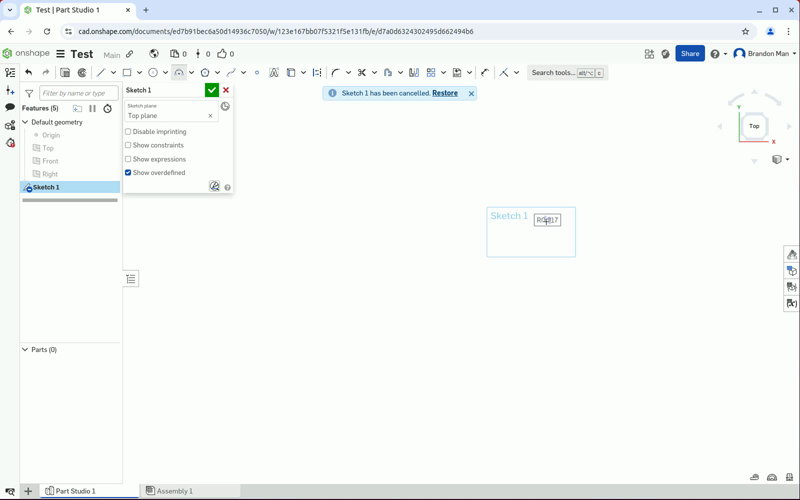
key_up(shift)
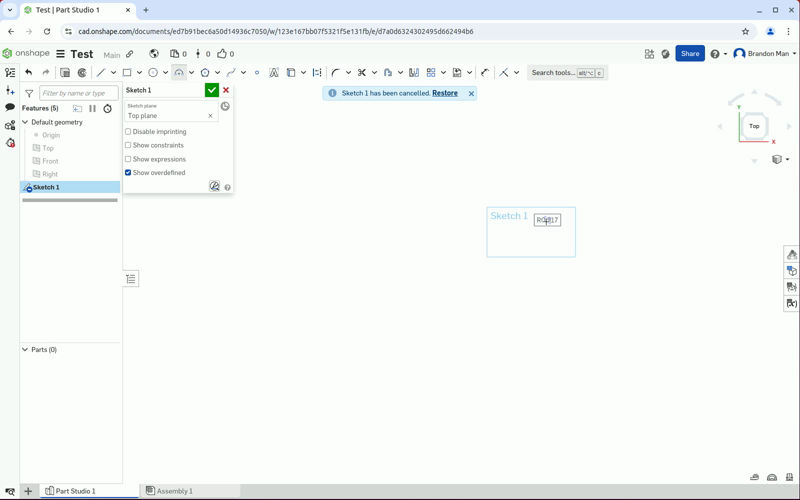
key(esc)
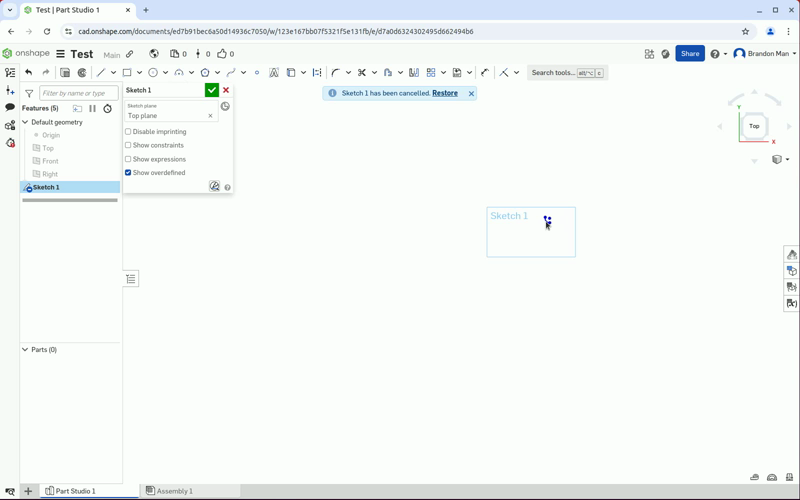
key(l)
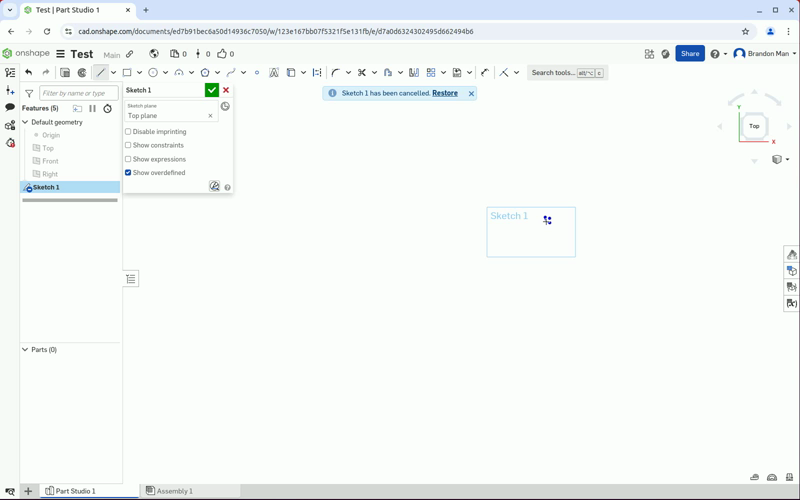
mouse_move(549, 222)
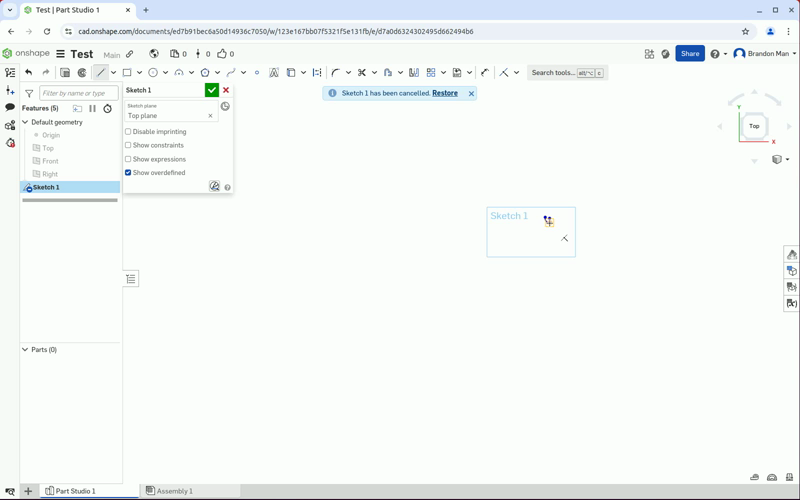
scroll(6)
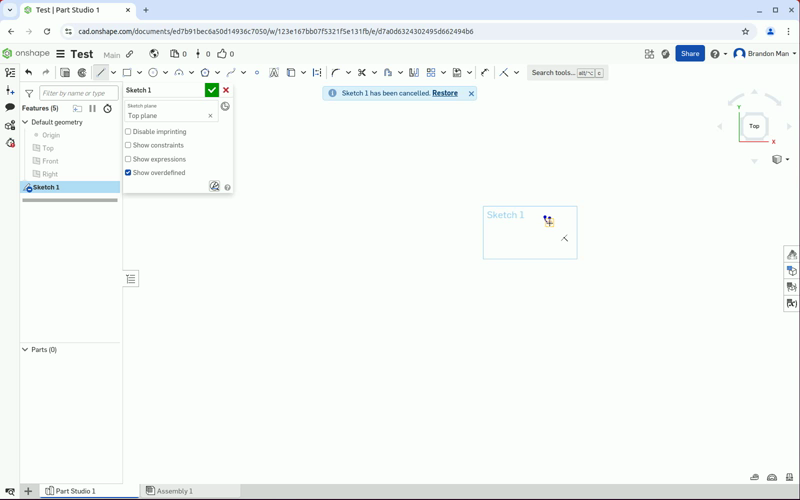
scroll(6)
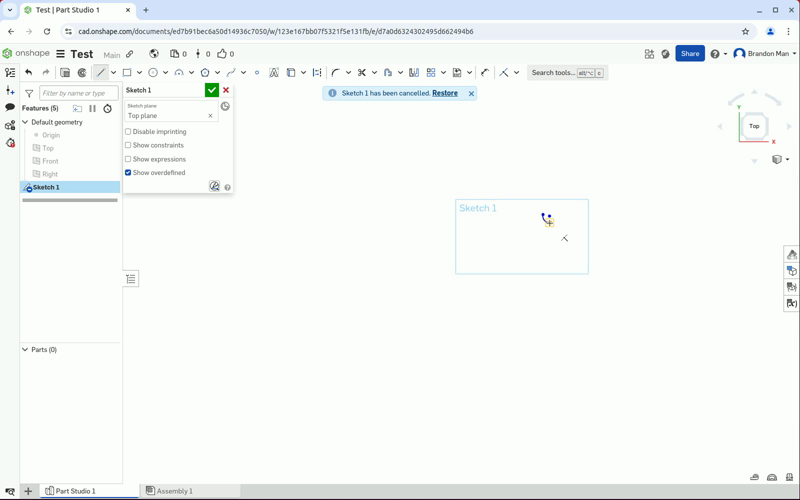
scroll(6)
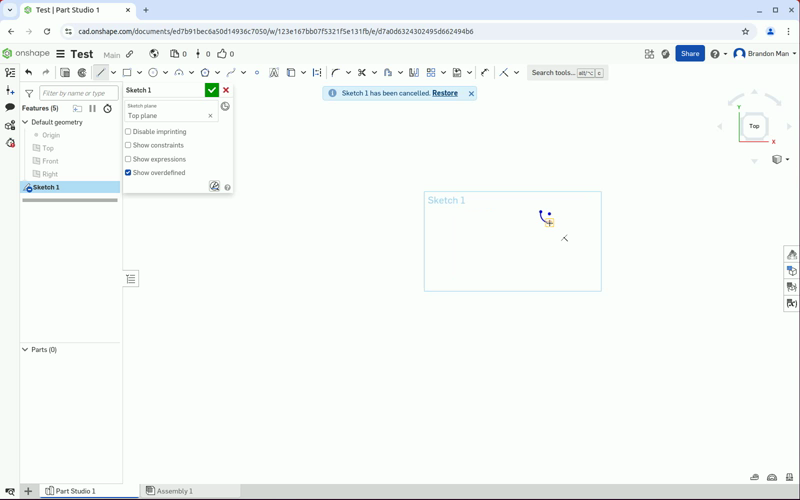
scroll(6)
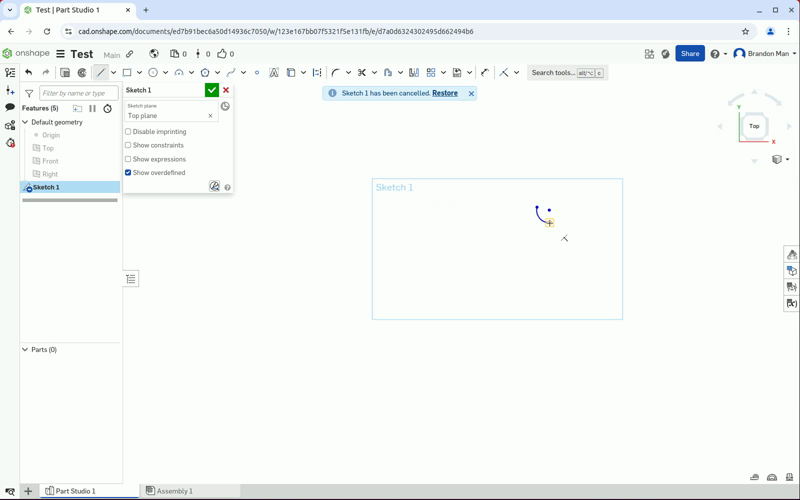
scroll(6)
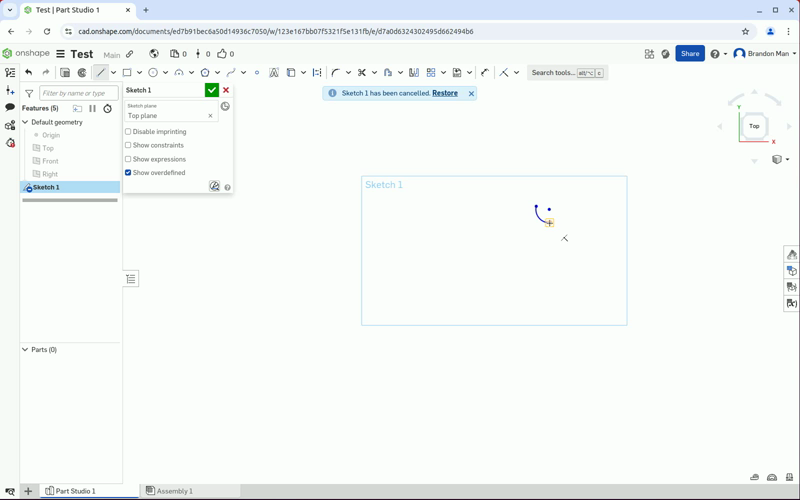
scroll(6)
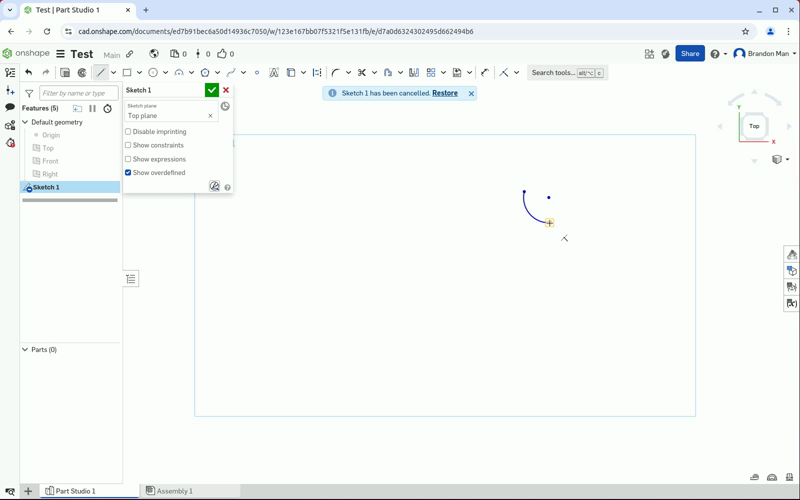
scroll(6)
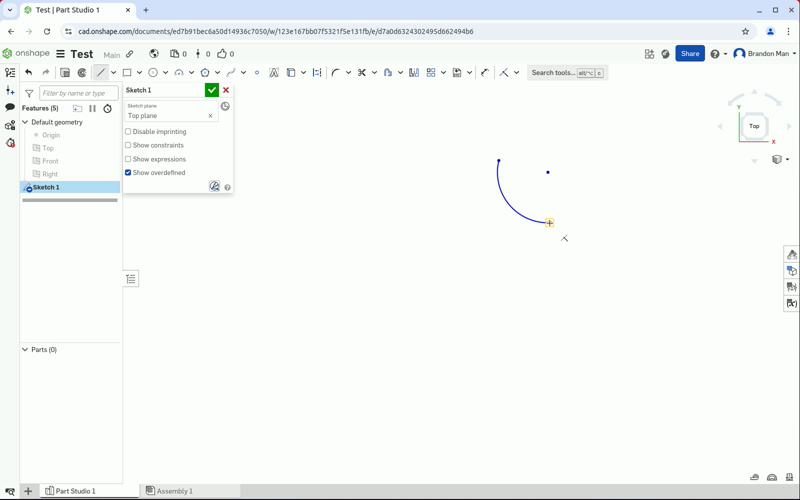
click(549, 222)
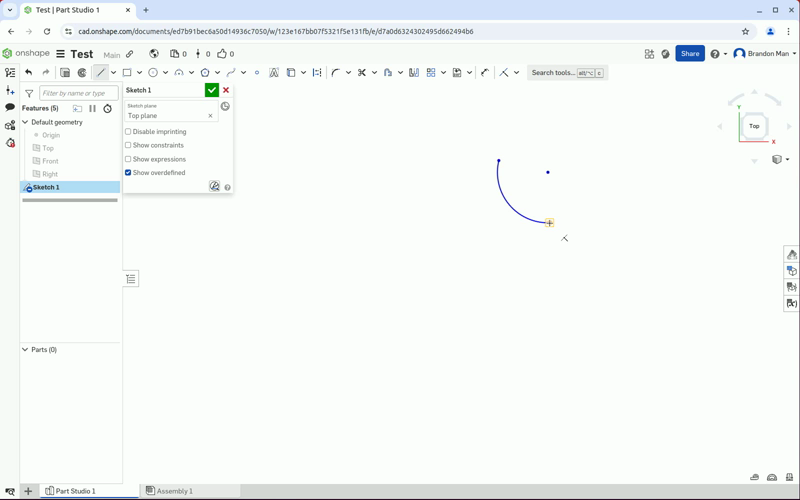
scroll(-6)
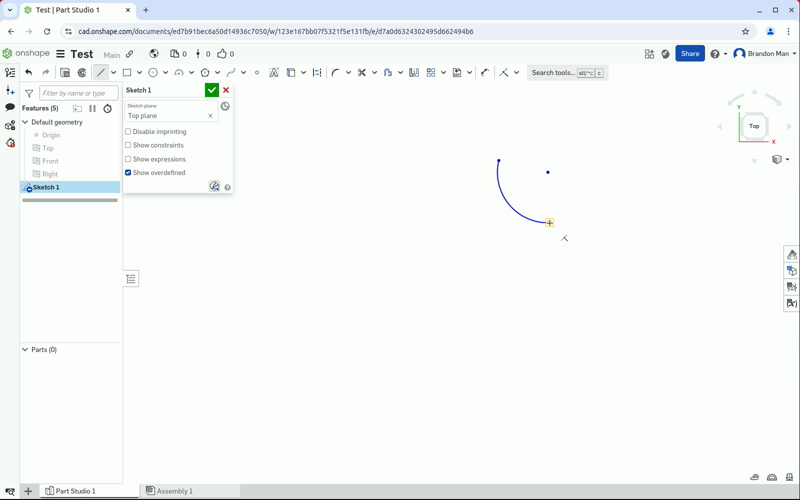
scroll(-6)
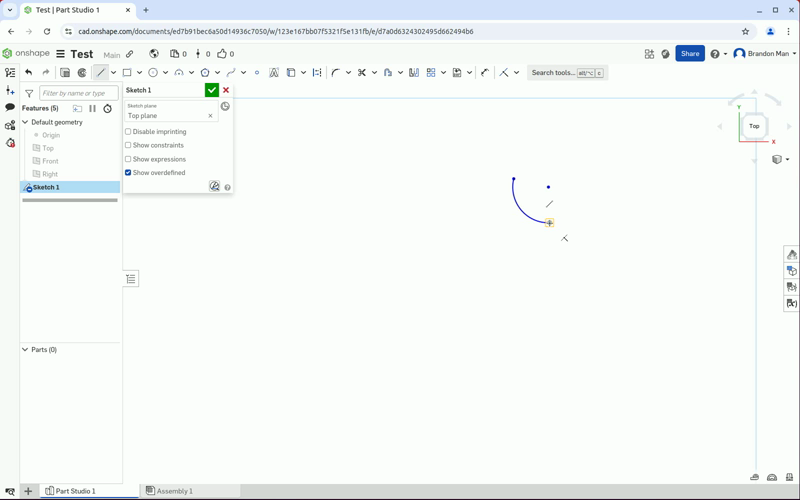
scroll(-6)
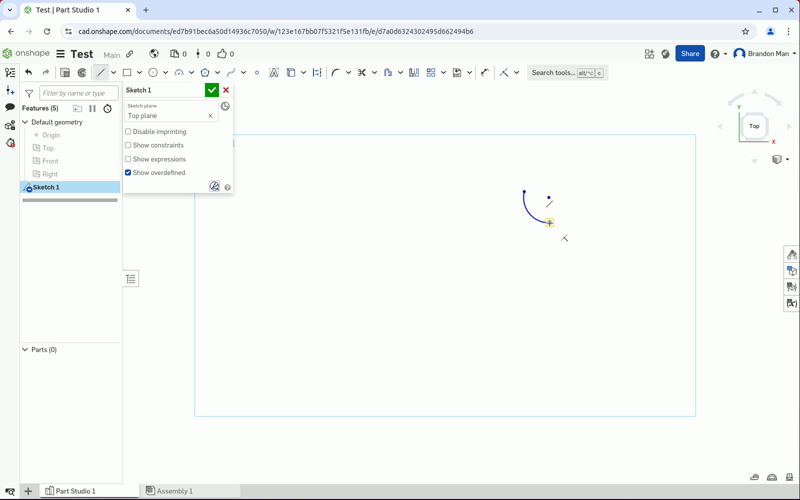
scroll(-6)
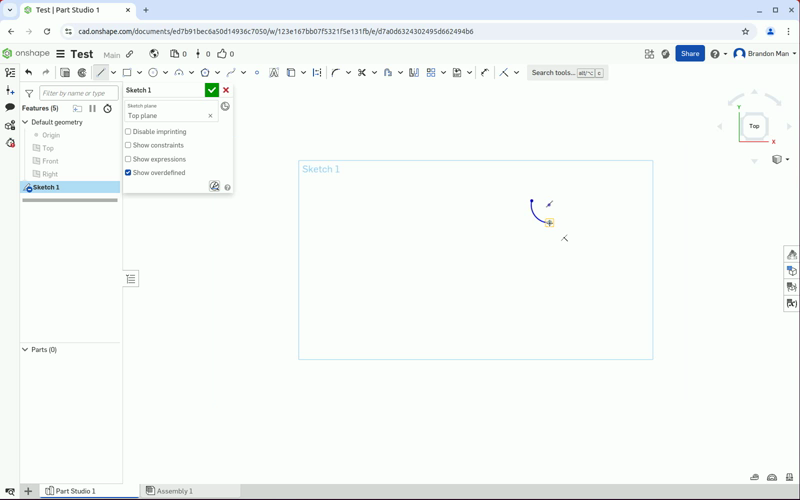
scroll(-6)
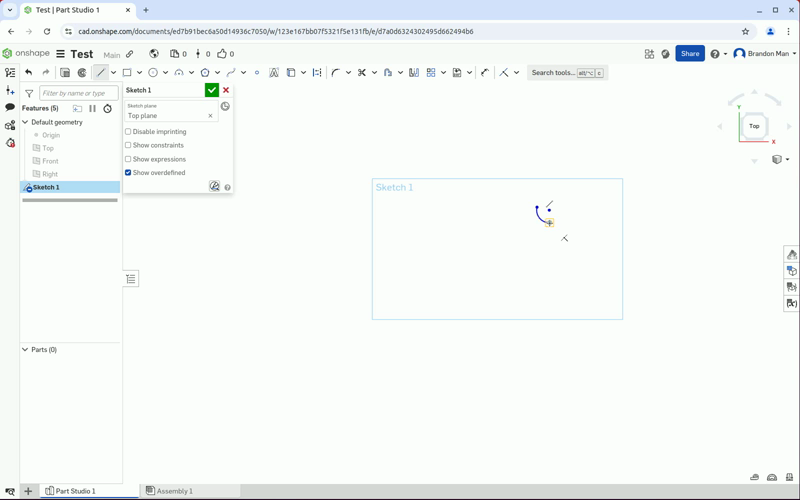
scroll(-6)
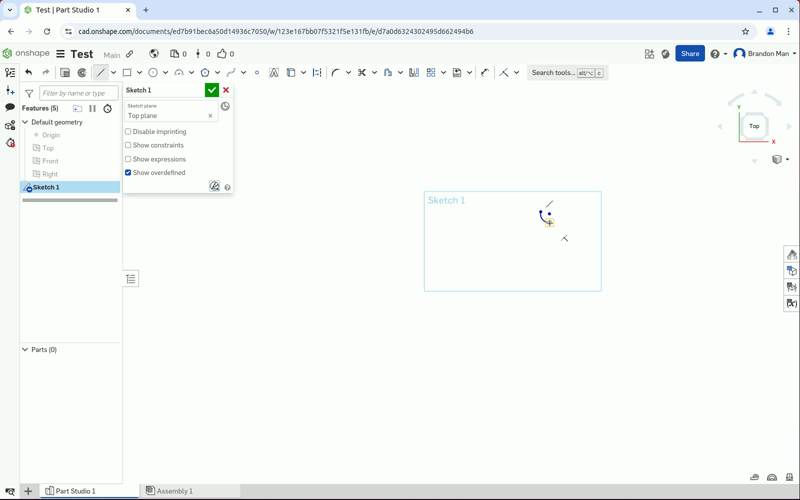
scroll(-6)
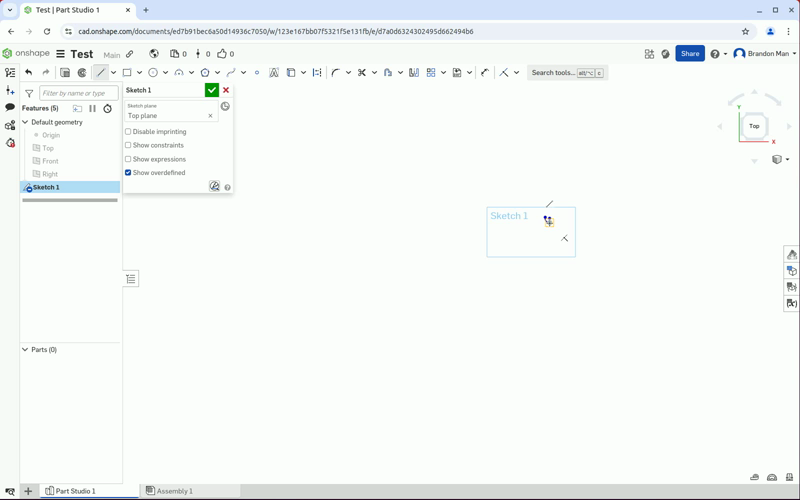
key_down(shift)
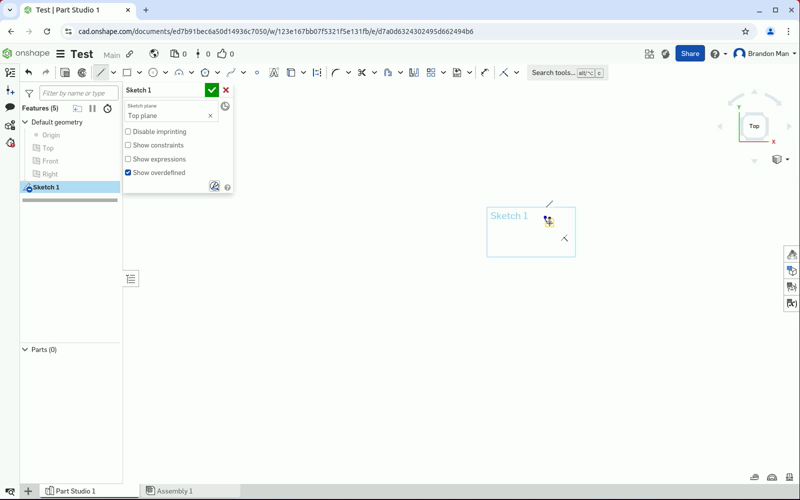
mouse_move(579, 222)
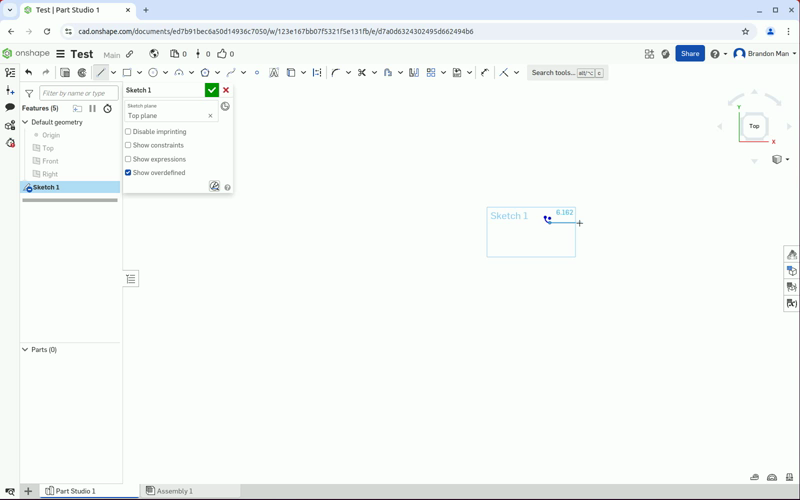
mouse_move(569, 222)
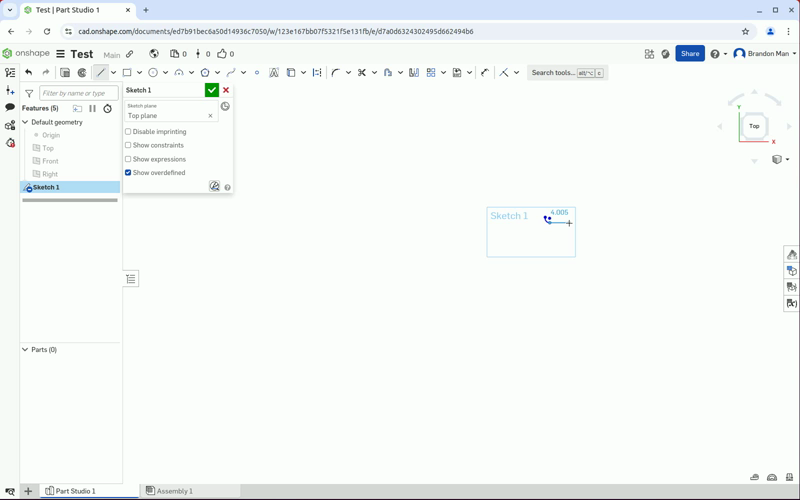
click(569, 222)
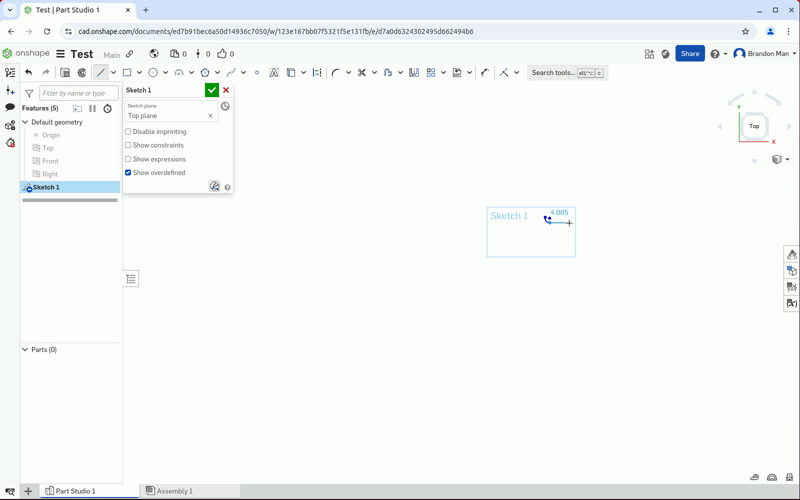
key_up(shift)
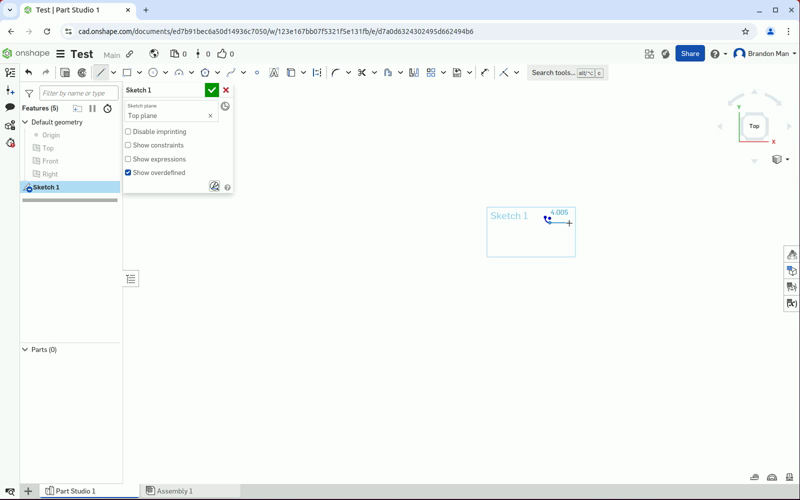
key(esc)
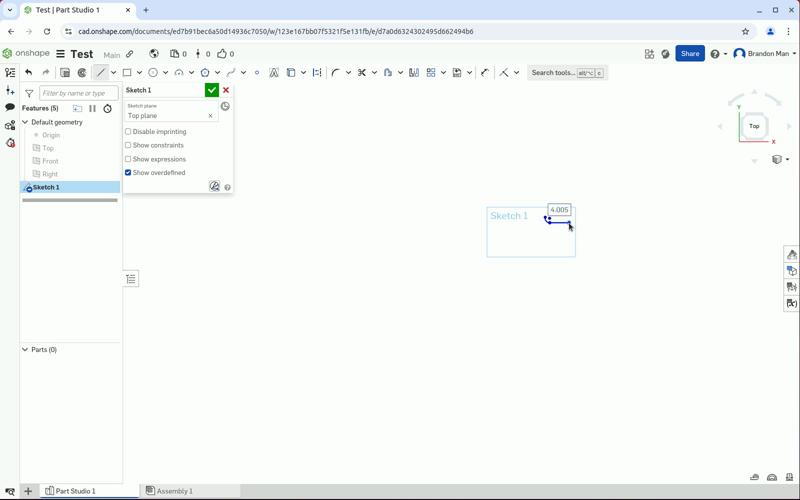
key(a)
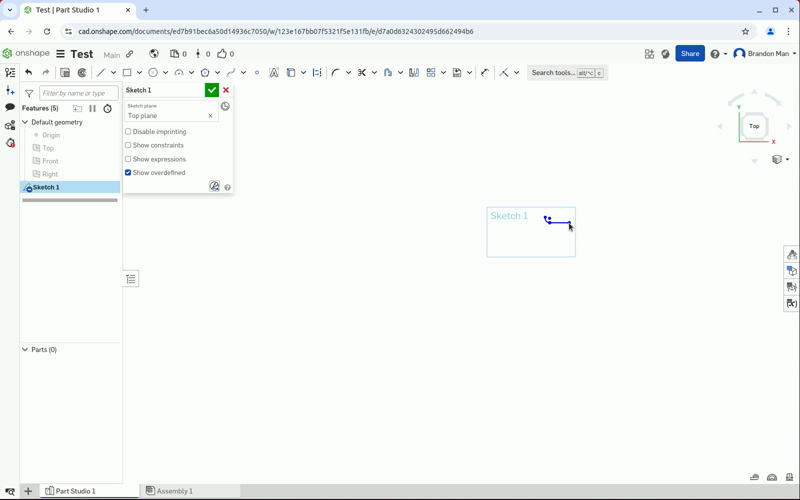
mouse_move(569, 222)
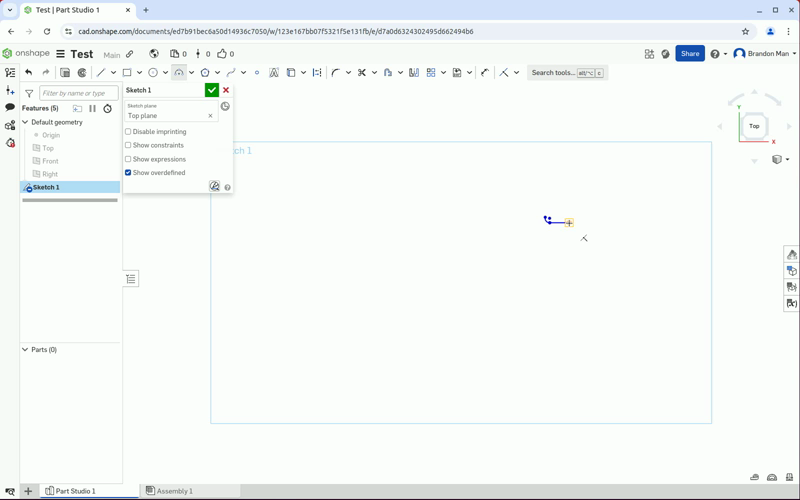
click(569, 222)
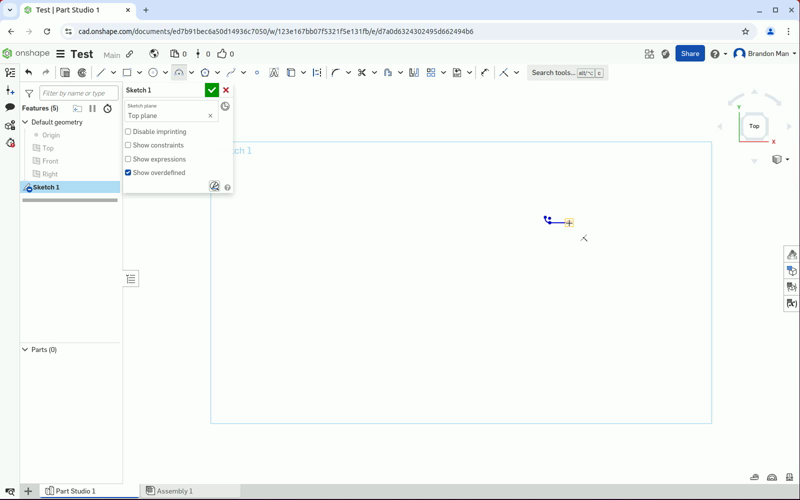
key_down(shift)
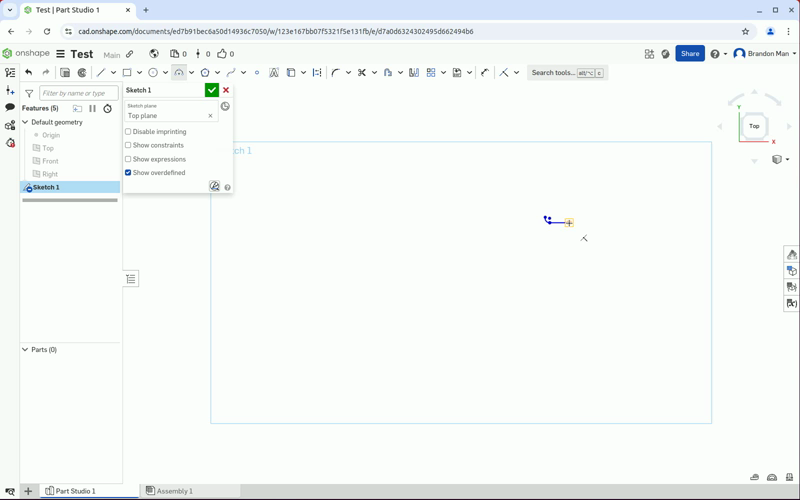
mouse_move(574, 216)
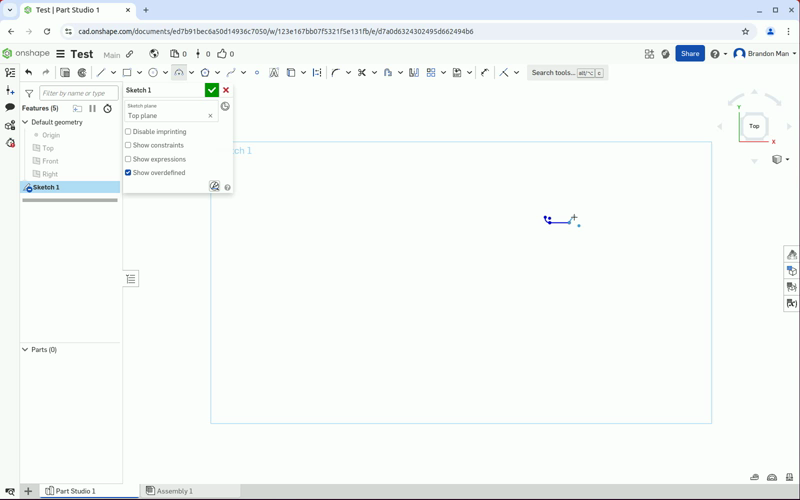
scroll(6)
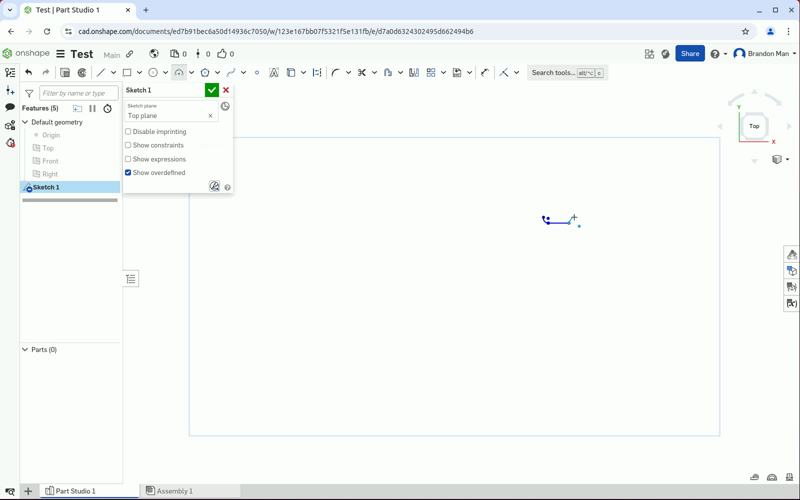
scroll(6)
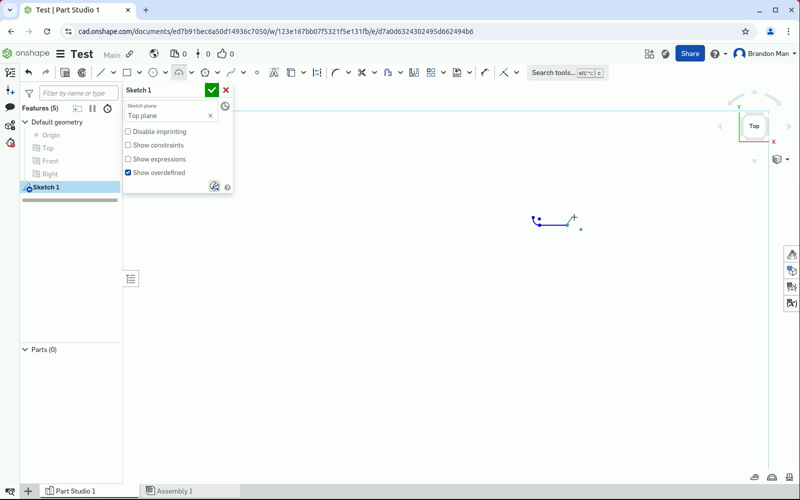
scroll(6)
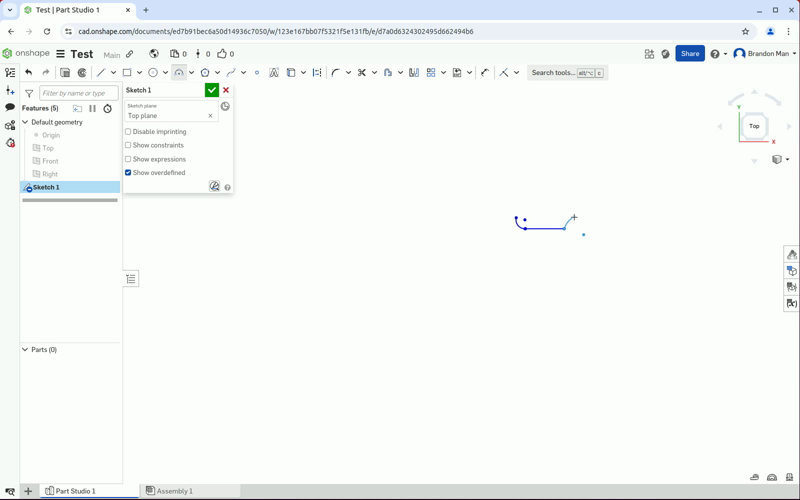
scroll(6)
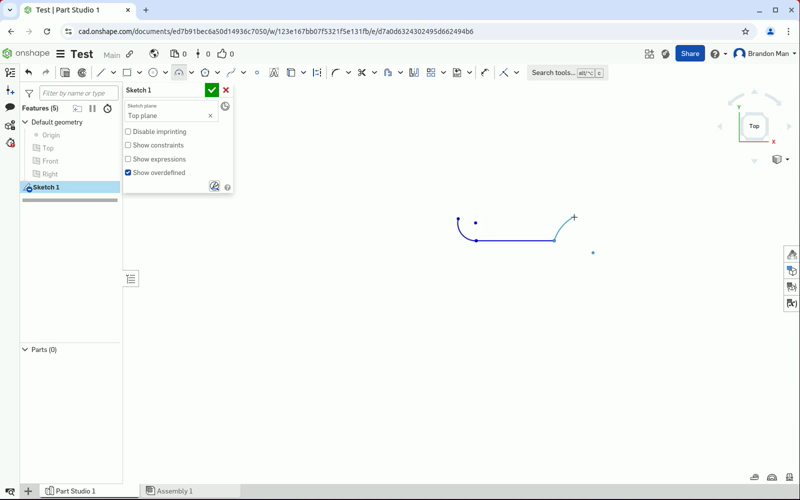
scroll(6)
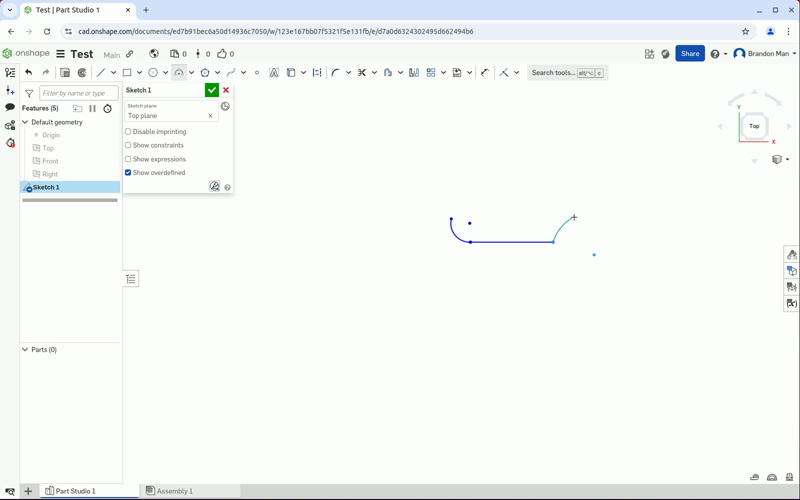
scroll(6)
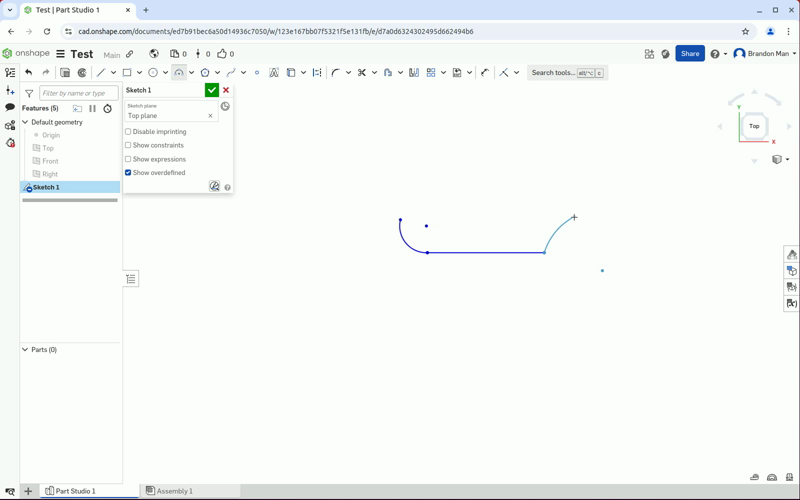
scroll(6)
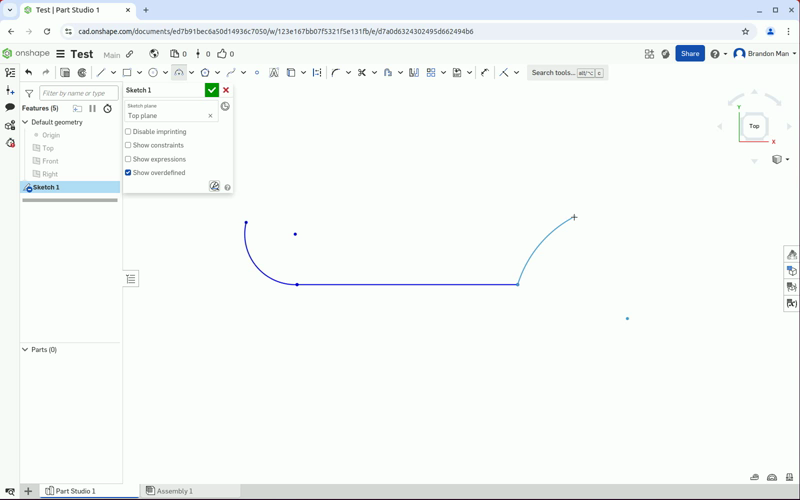
click(574, 216)
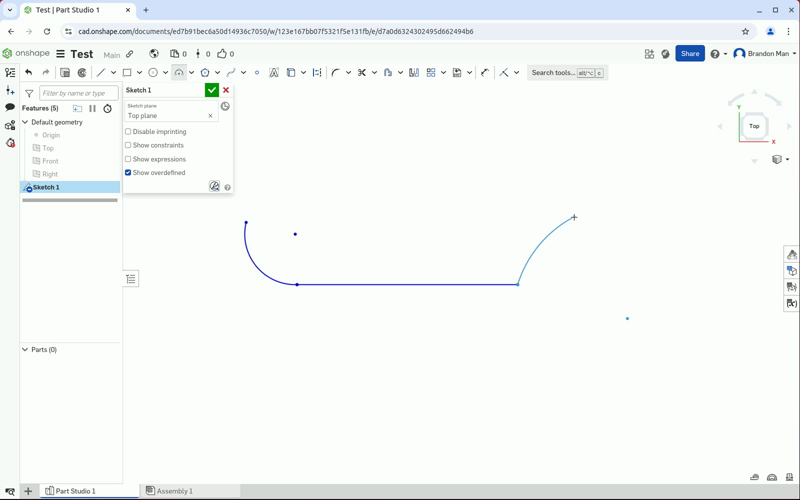
scroll(-6)
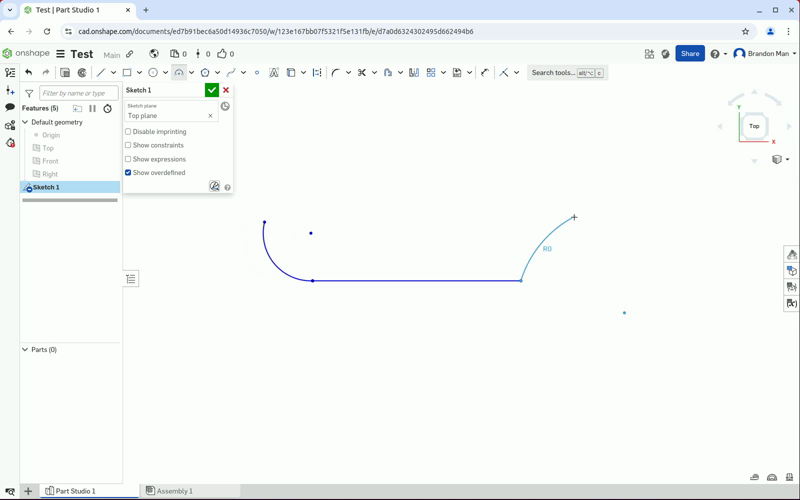
scroll(-6)
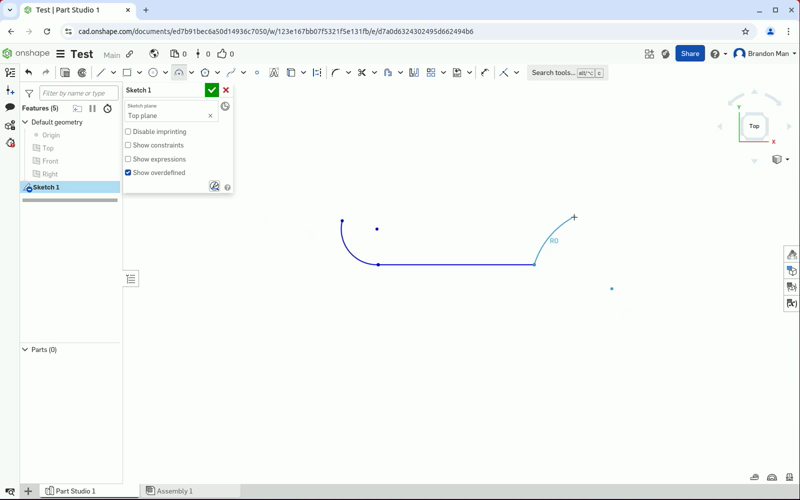
scroll(-6)
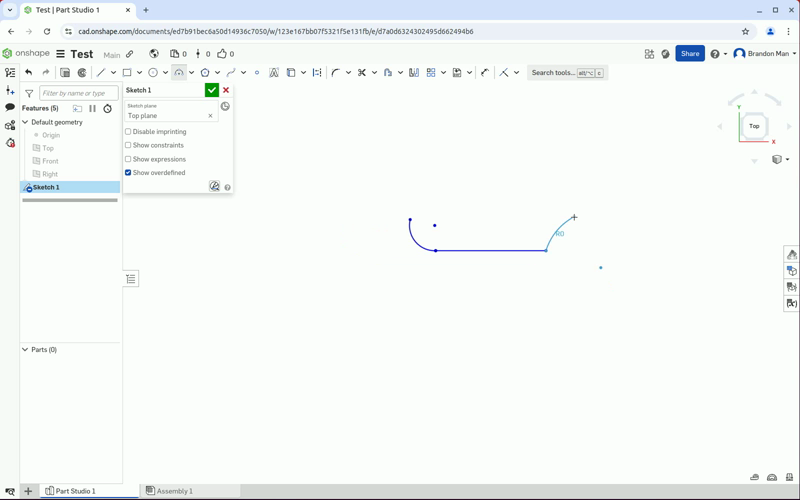
scroll(-6)
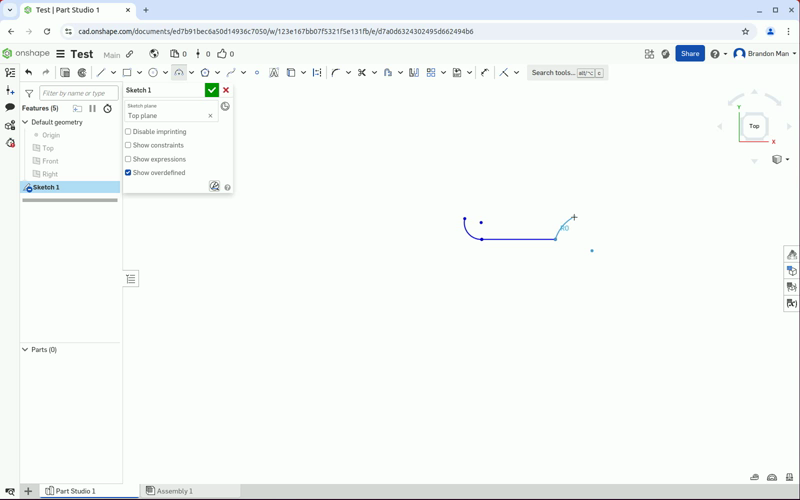
scroll(-6)
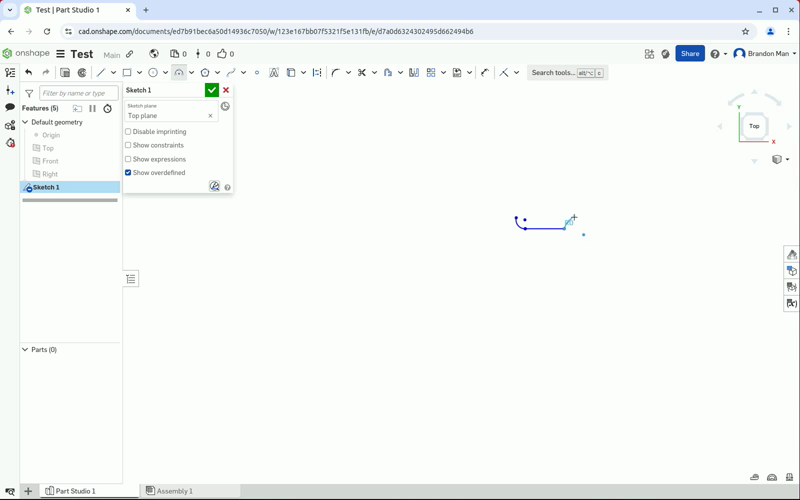
scroll(-6)
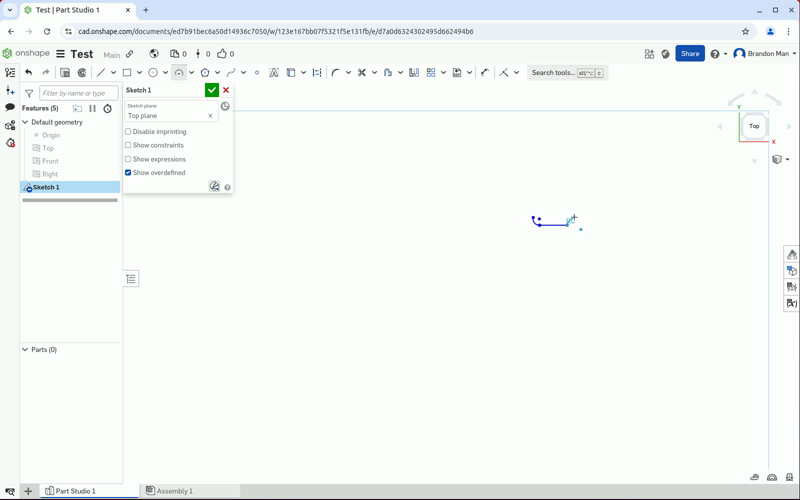
scroll(-6)
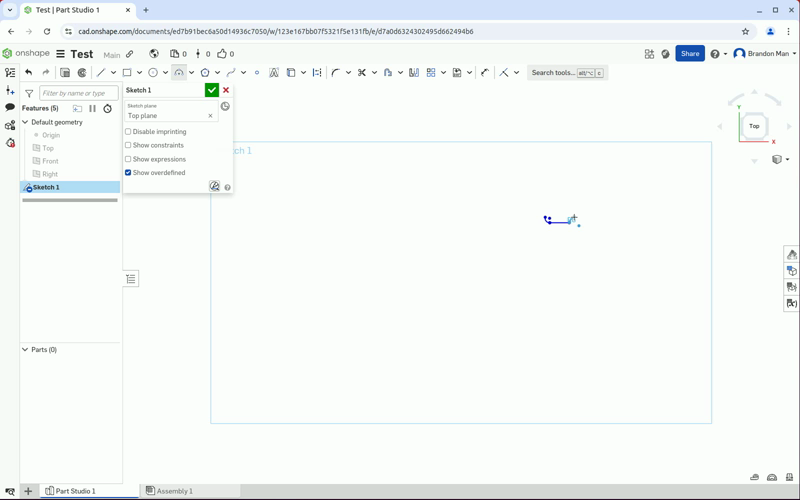
mouse_move(573, 220)
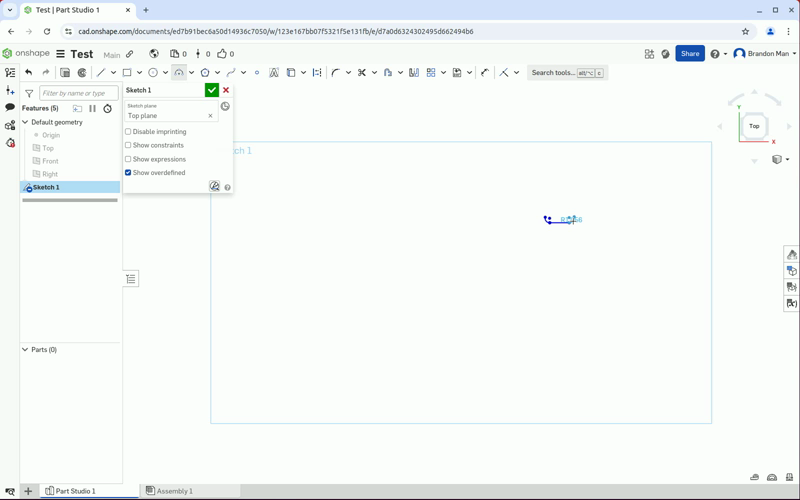
scroll(6)
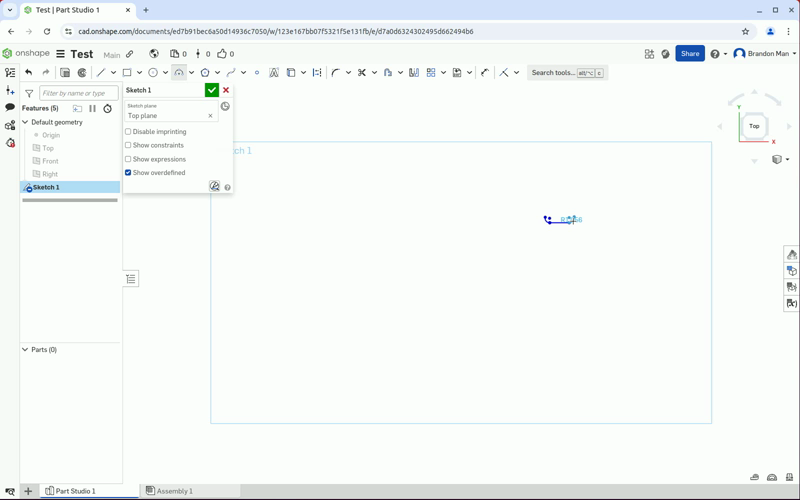
scroll(6)
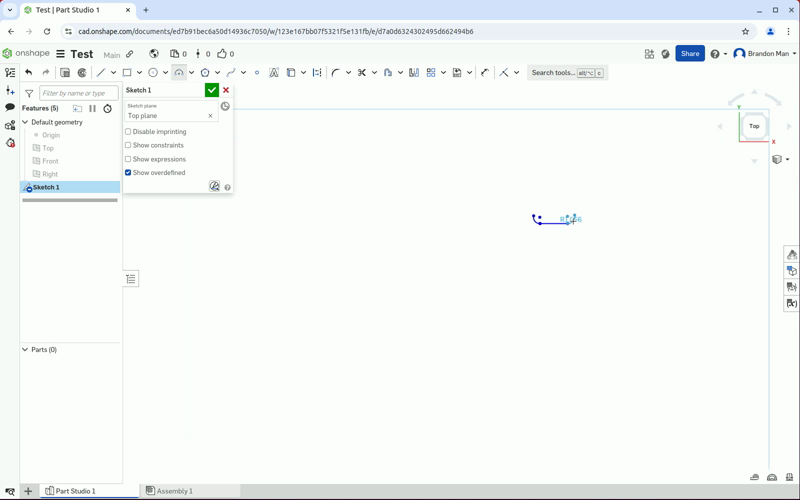
scroll(6)
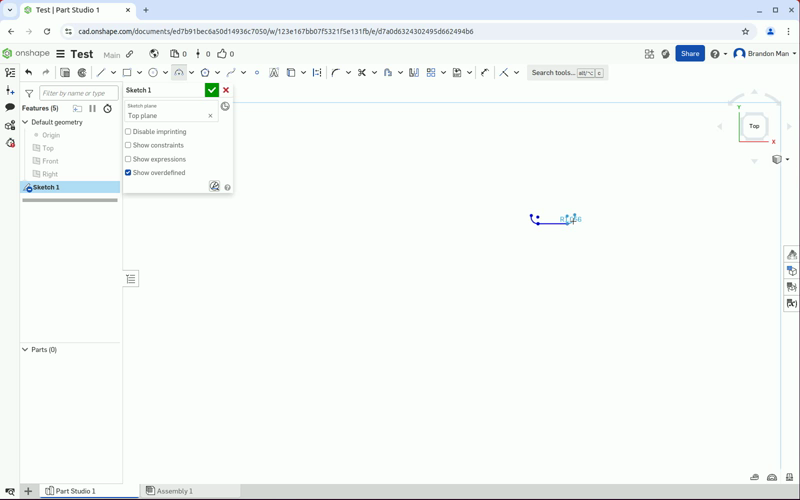
scroll(6)
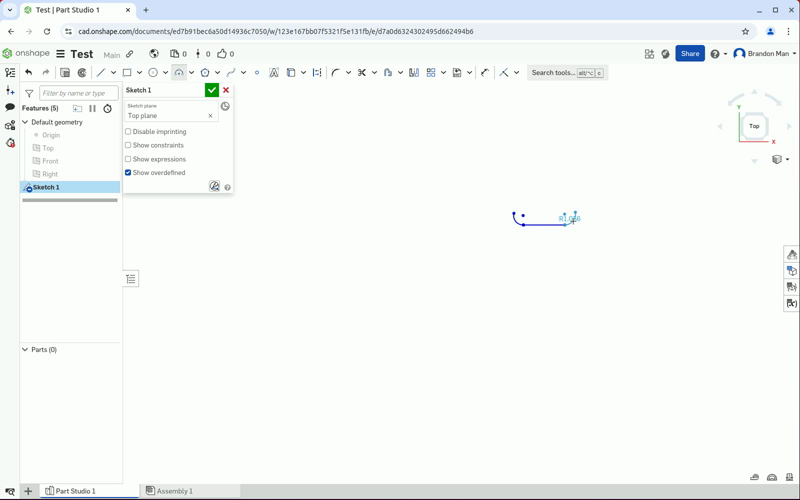
scroll(6)
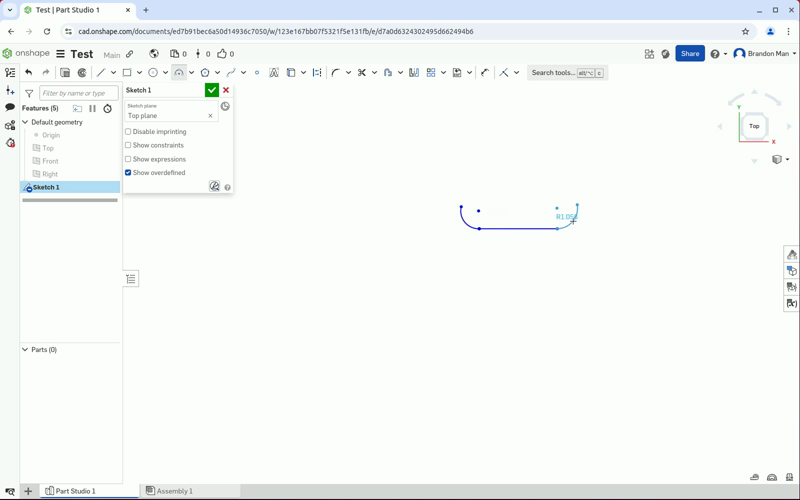
scroll(6)
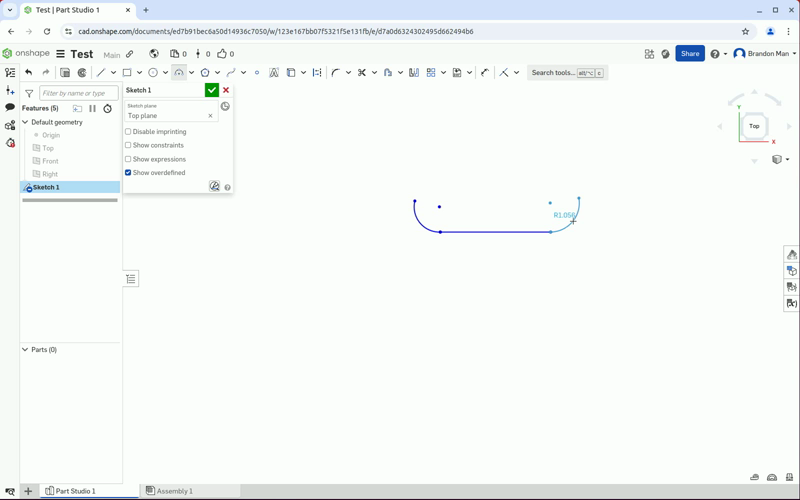
scroll(6)
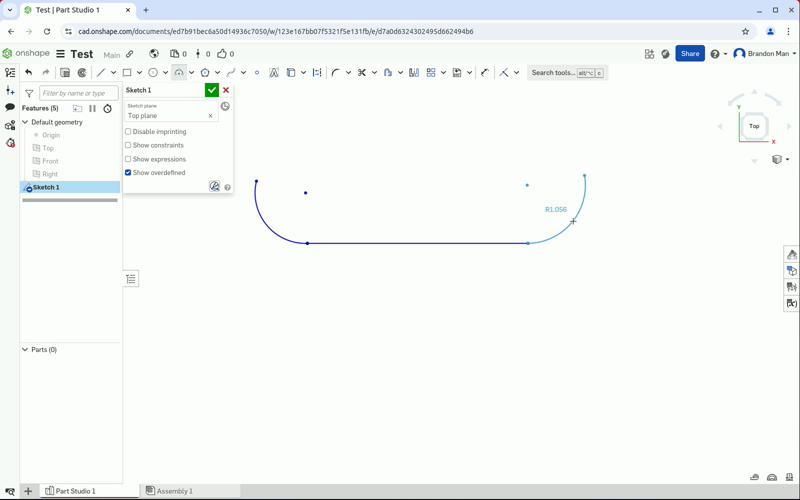
click(573, 220)
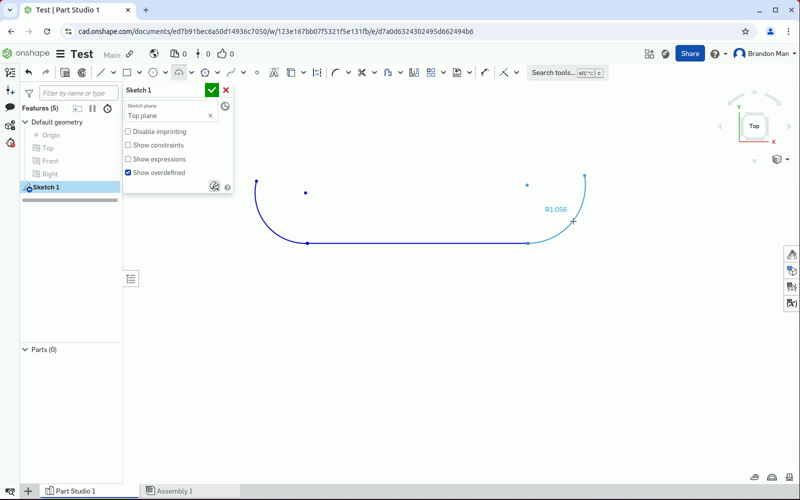
scroll(-6)
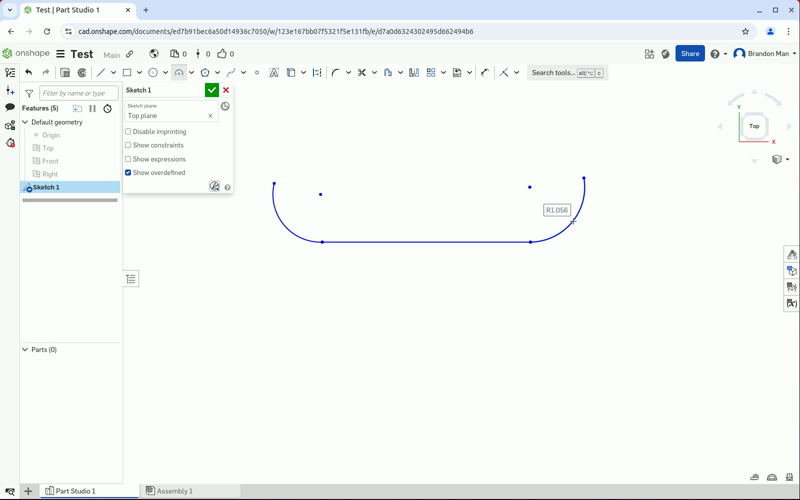
scroll(-6)
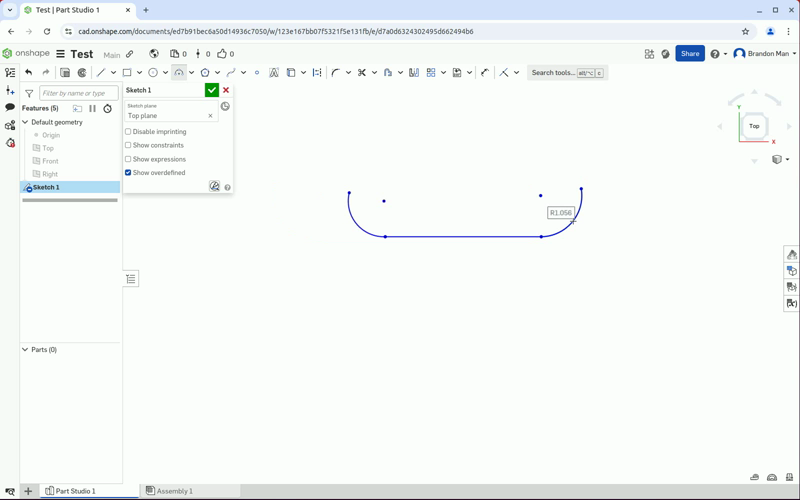
scroll(-6)
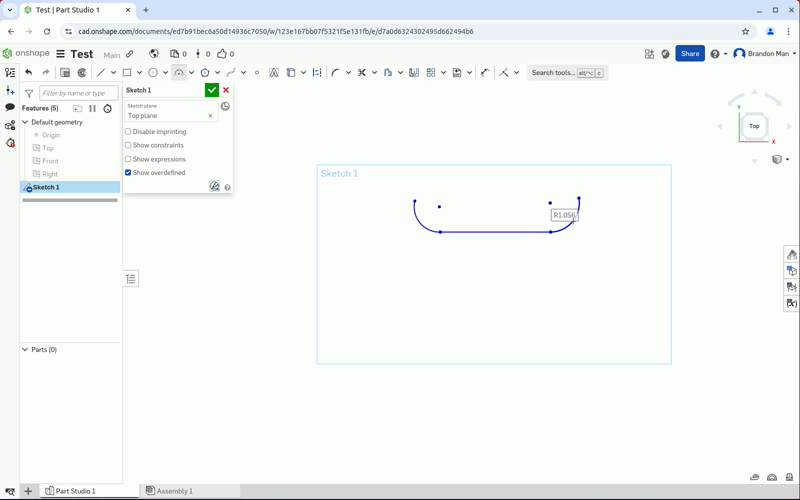
scroll(-6)
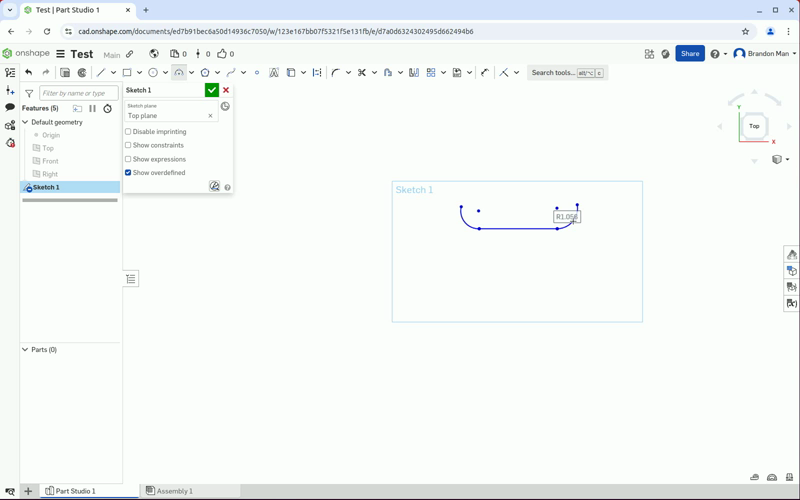
scroll(-6)
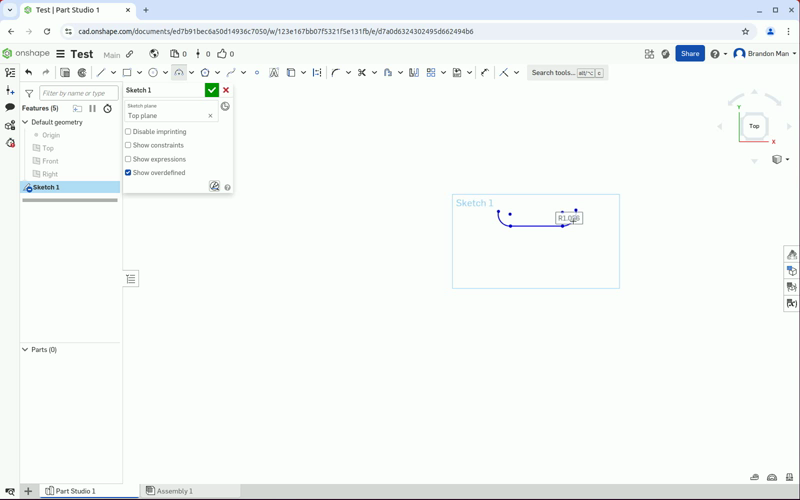
scroll(-6)
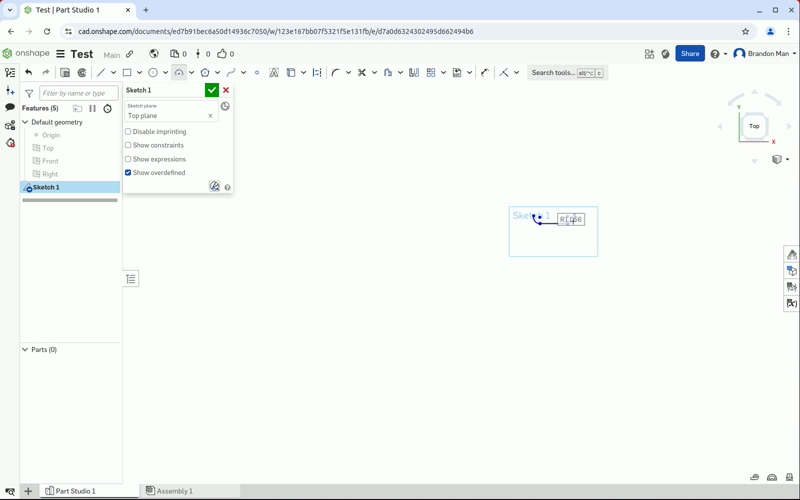
scroll(-6)
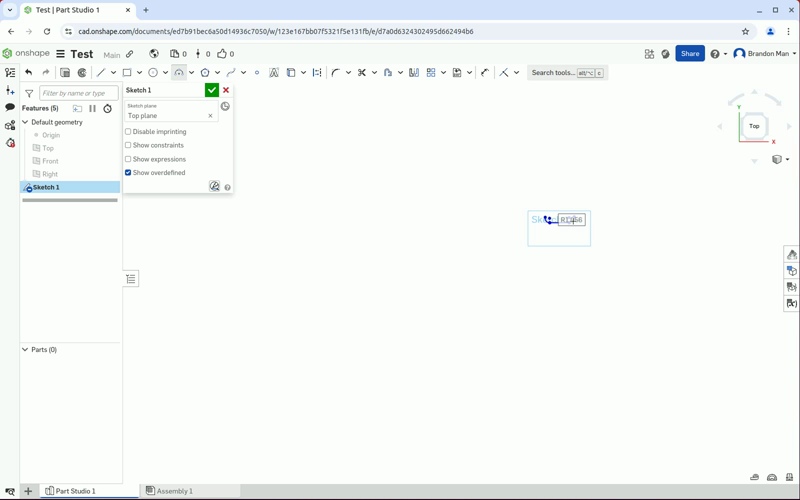
key_up(shift)
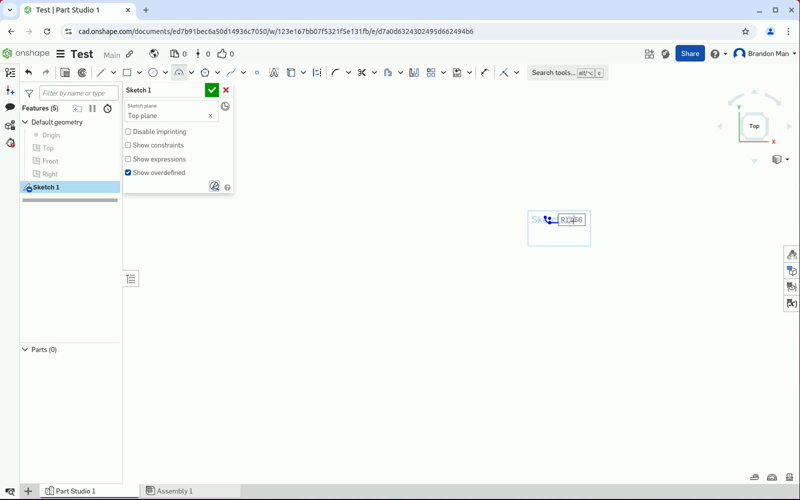
key(esc)
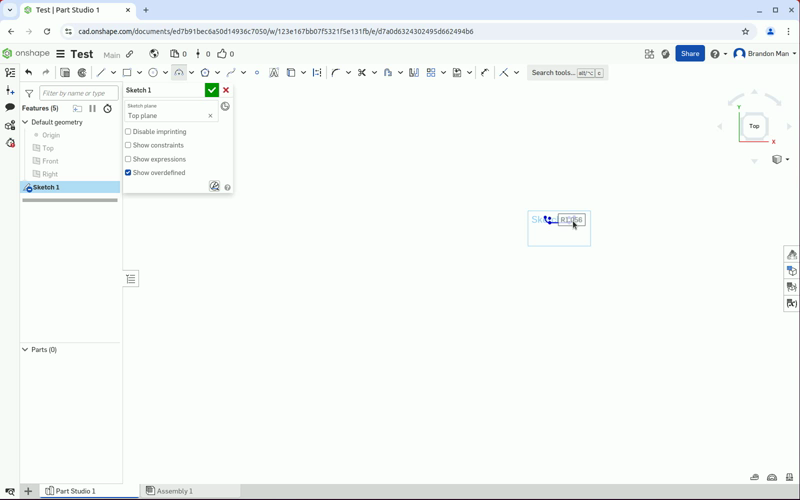
key(l)
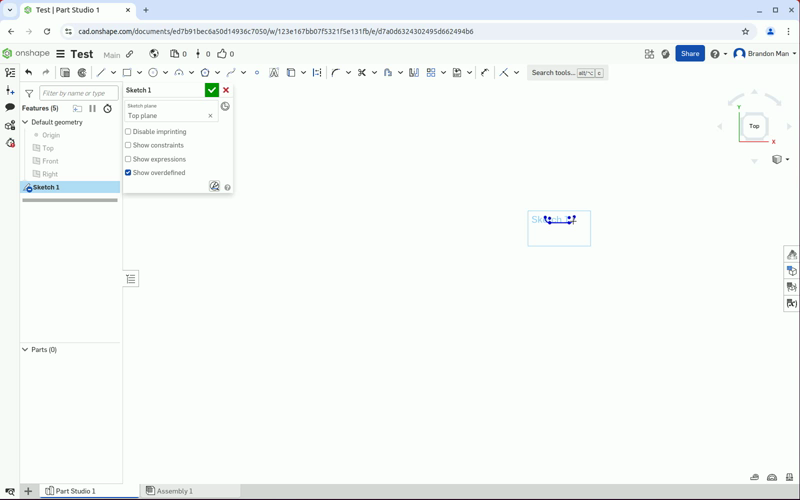
mouse_move(574, 216)
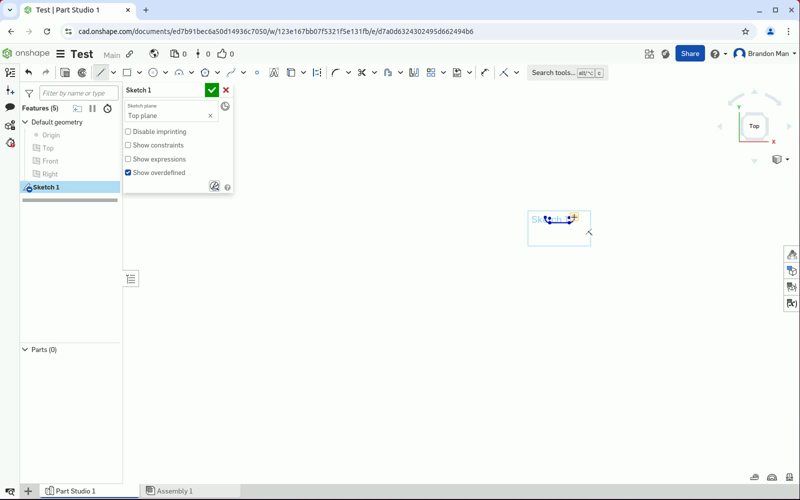
scroll(6)
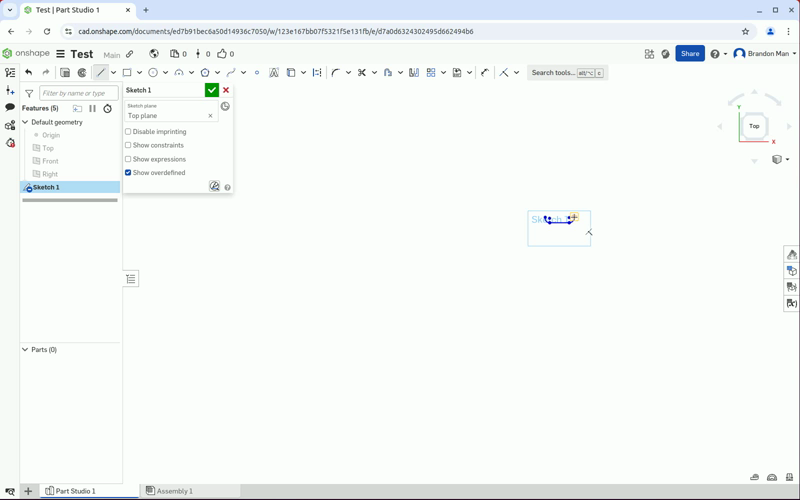
scroll(6)
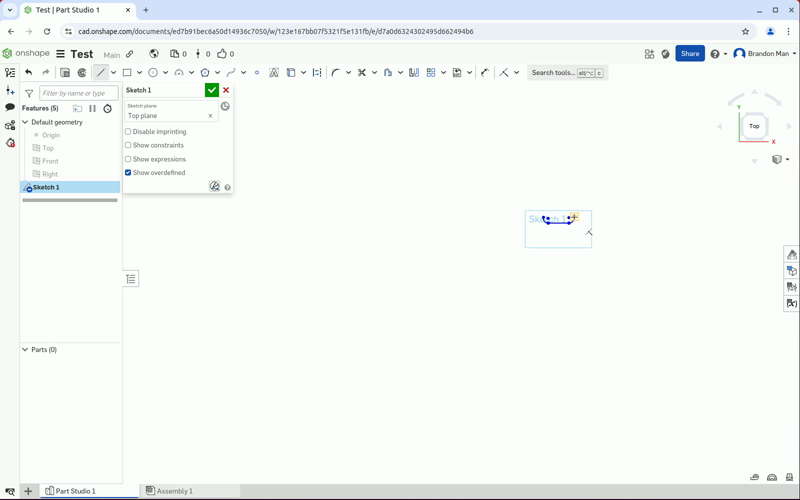
scroll(6)
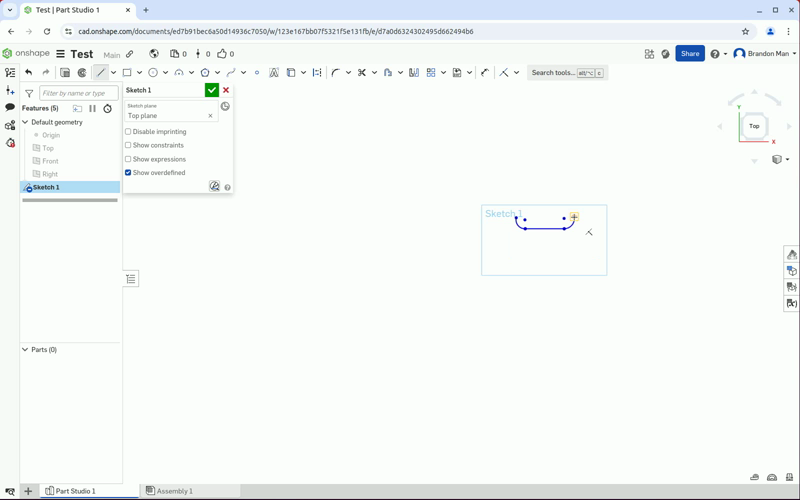
scroll(6)
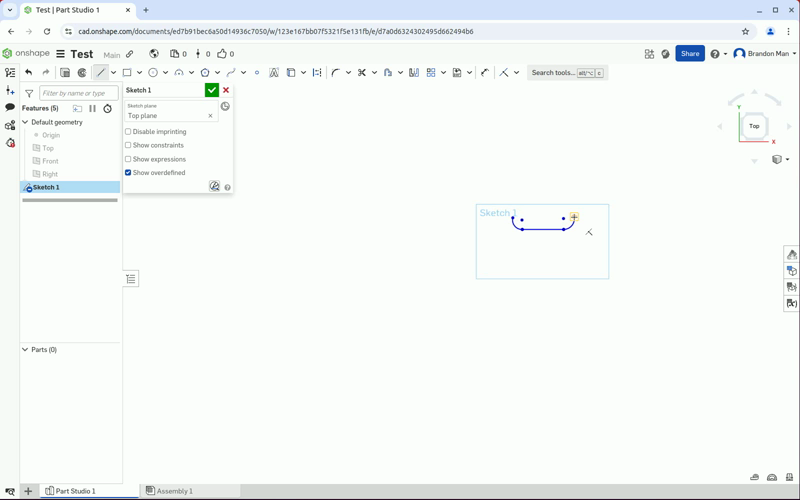
scroll(6)
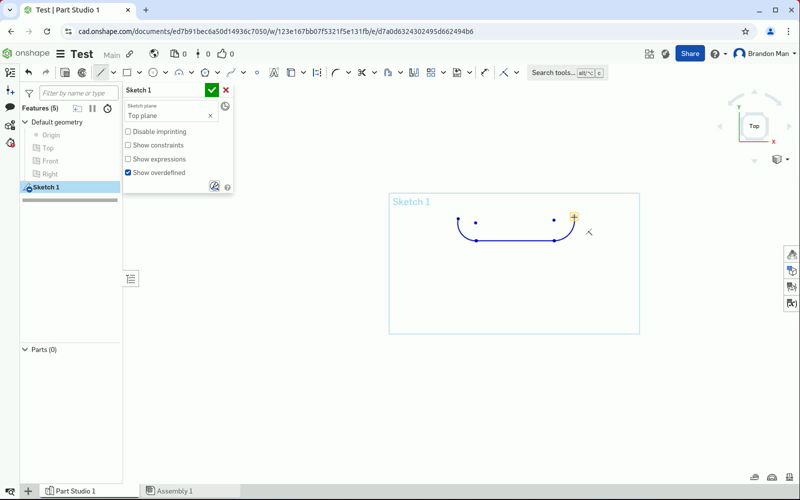
scroll(6)
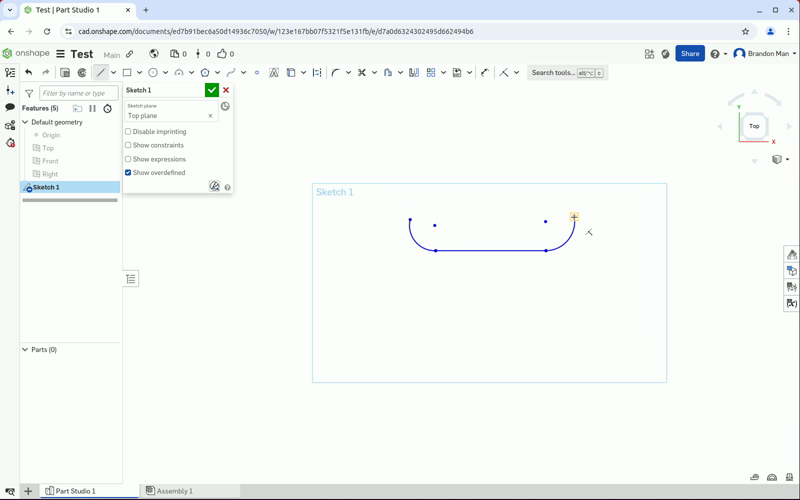
scroll(6)
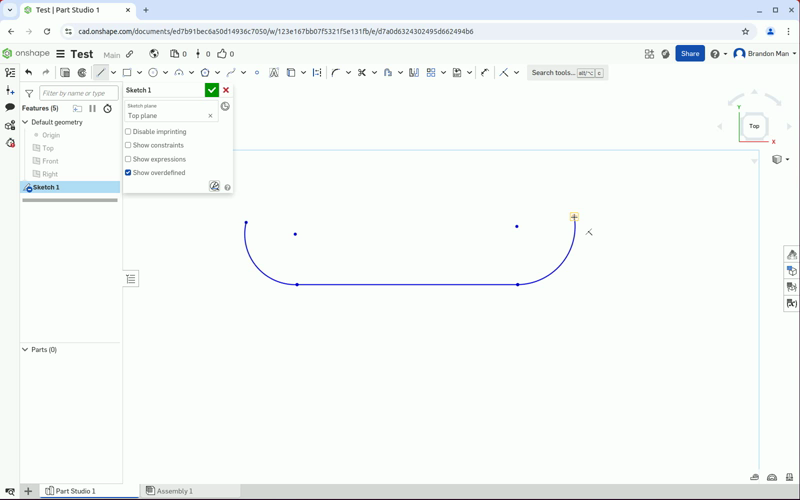
click(574, 216)
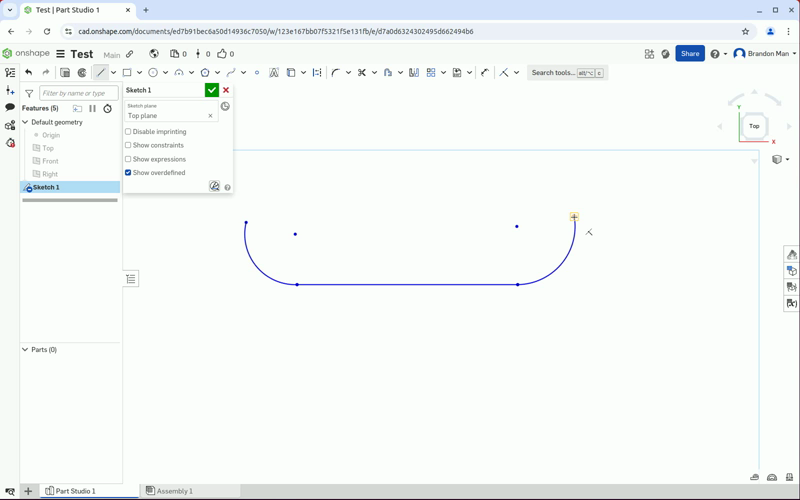
scroll(-6)
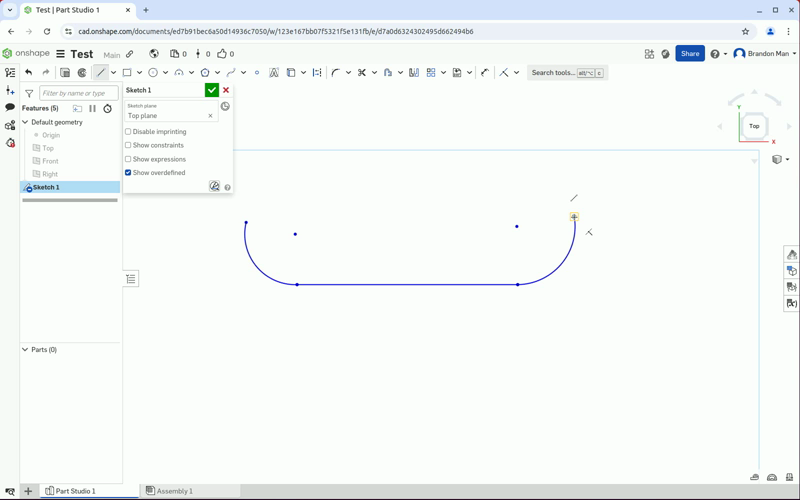
scroll(-6)
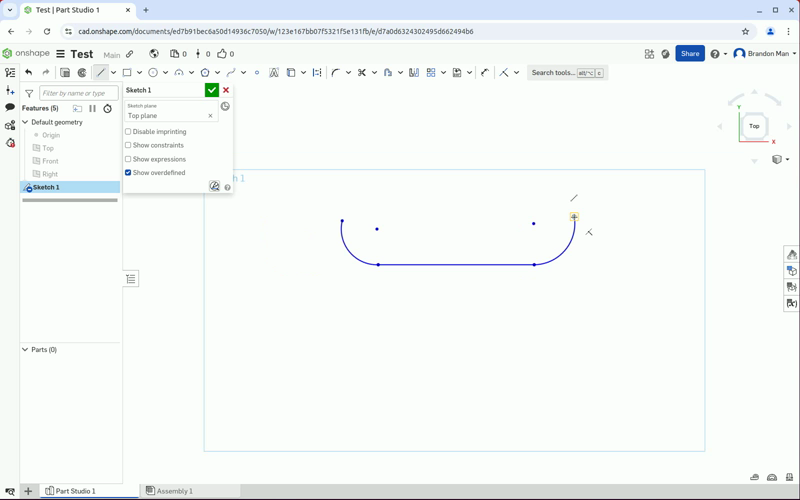
scroll(-6)
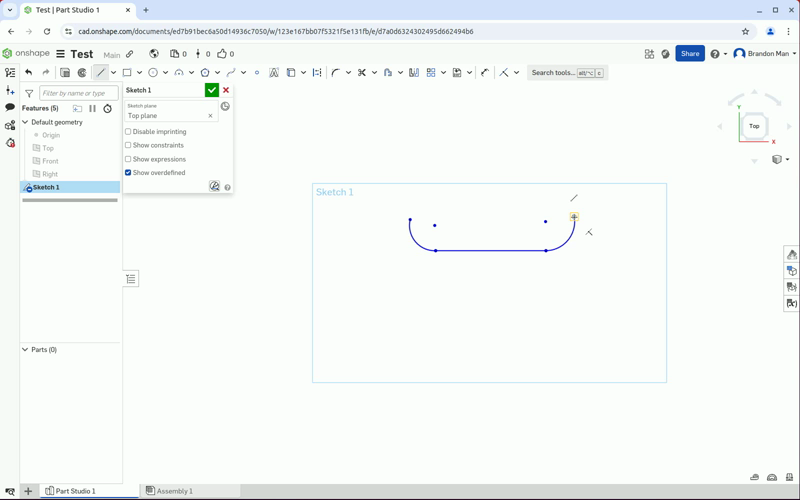
scroll(-6)
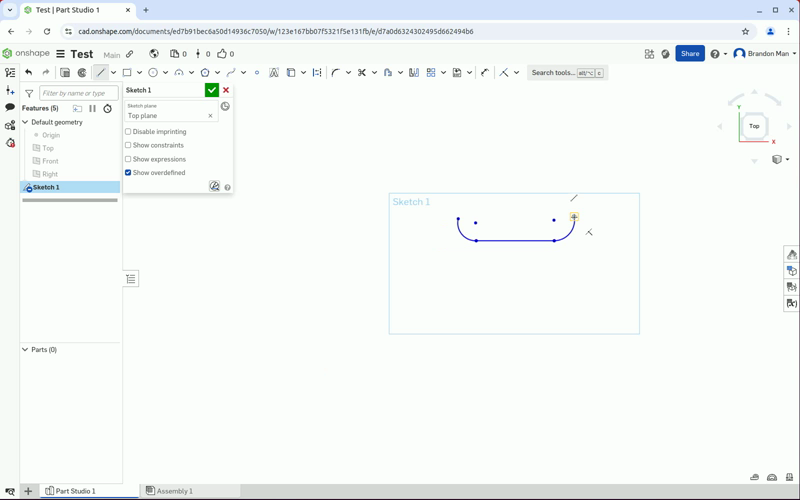
scroll(-6)
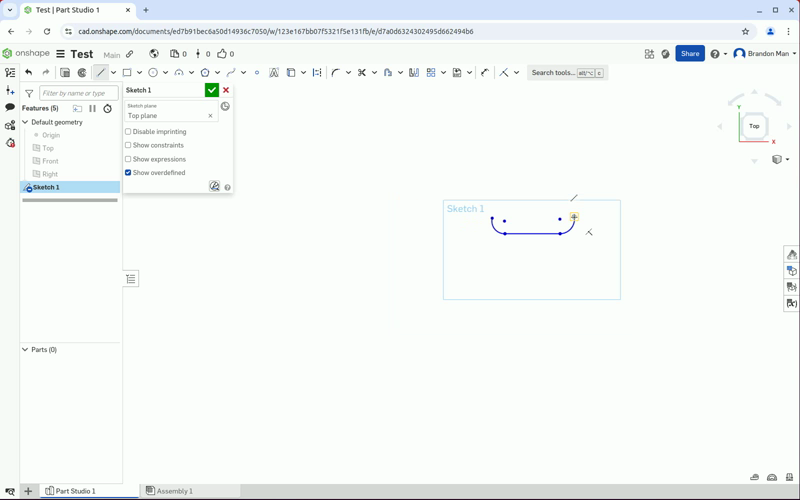
scroll(-6)
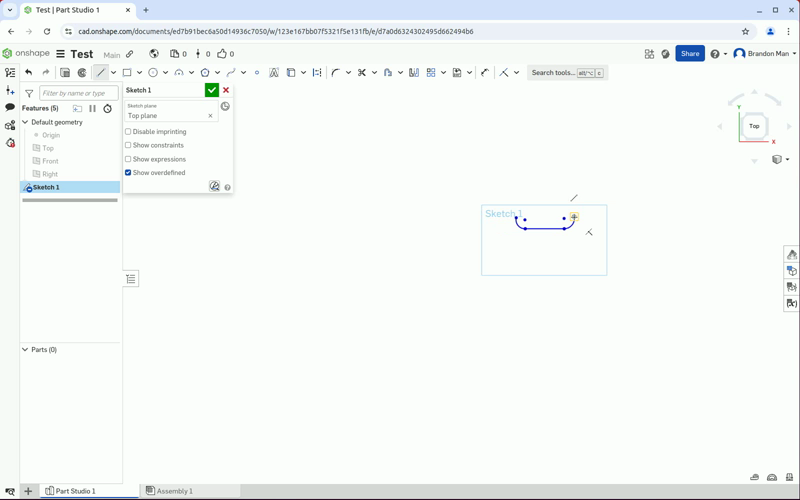
scroll(-6)
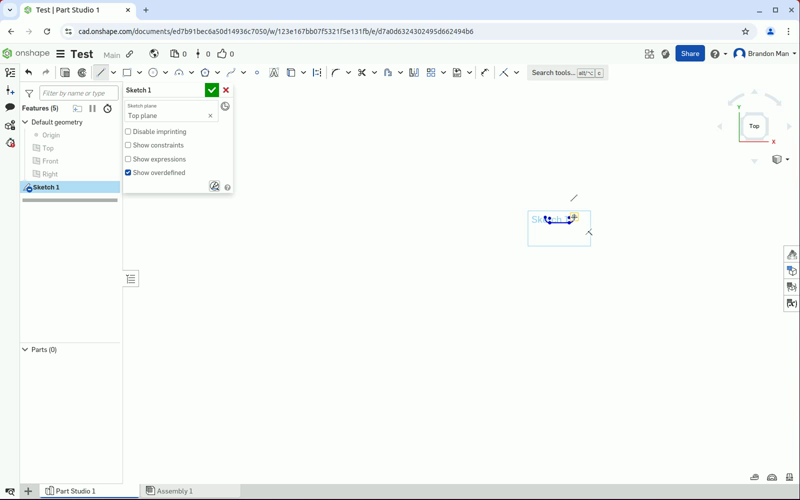
key_down(shift)
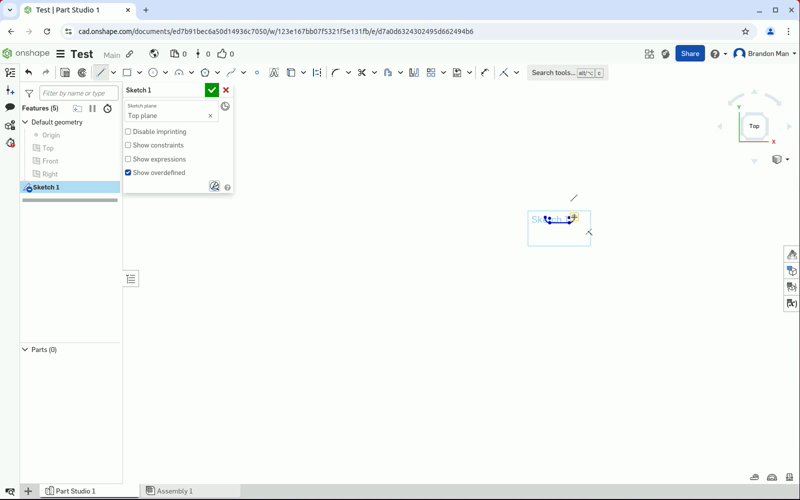
mouse_move(589, 216)
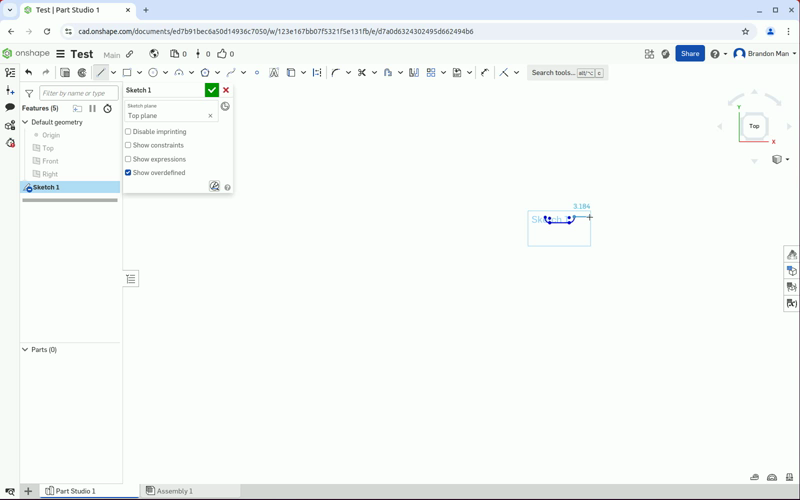
mouse_move(570, 204)
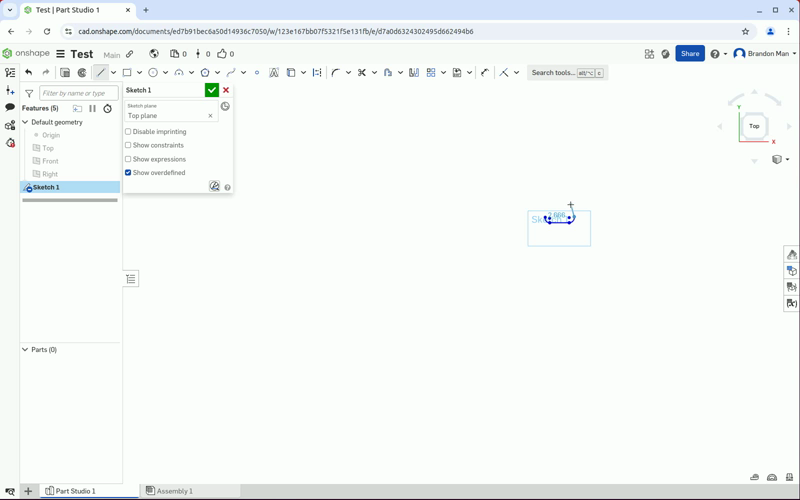
click(570, 204)
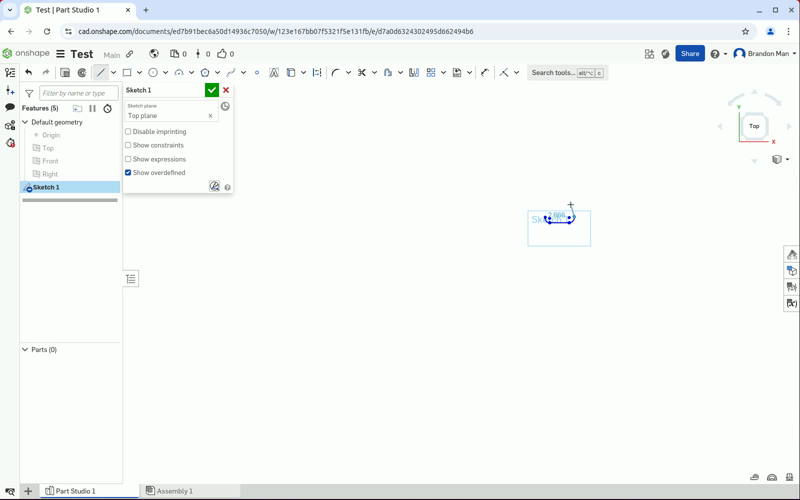
key_up(shift)
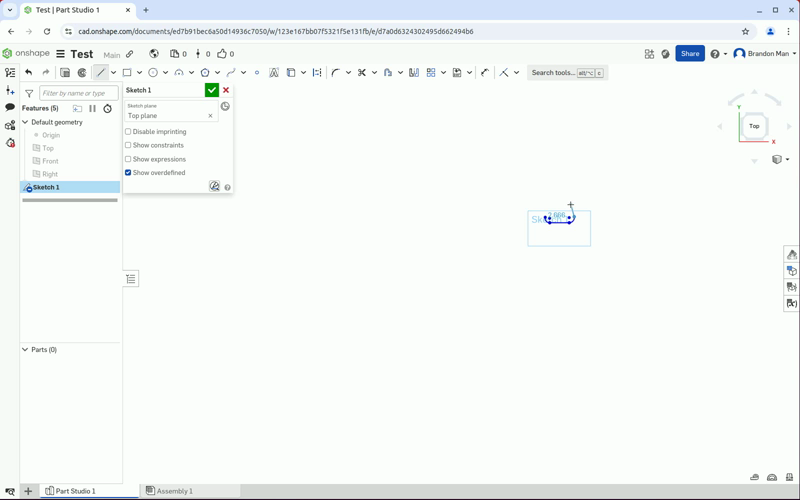
key_down(shift)
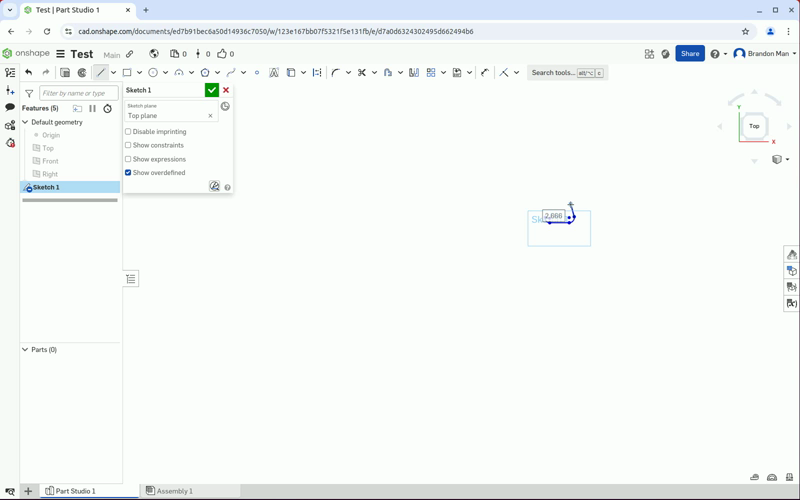
mouse_move(589, 204)
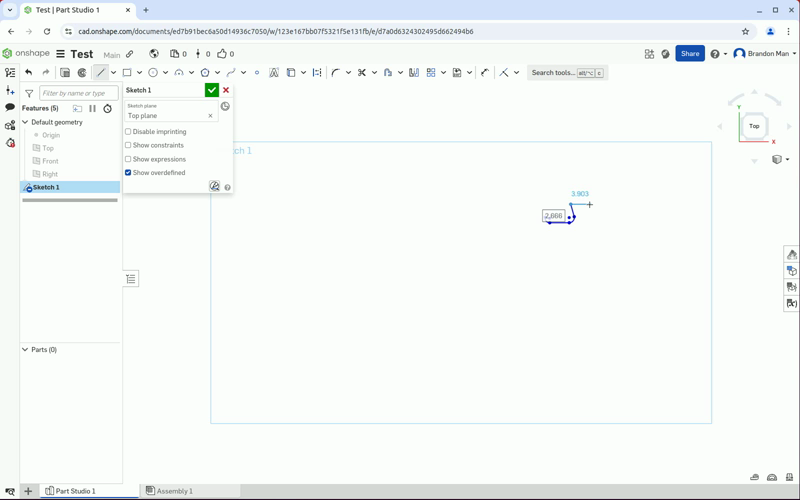
mouse_move(568, 204)
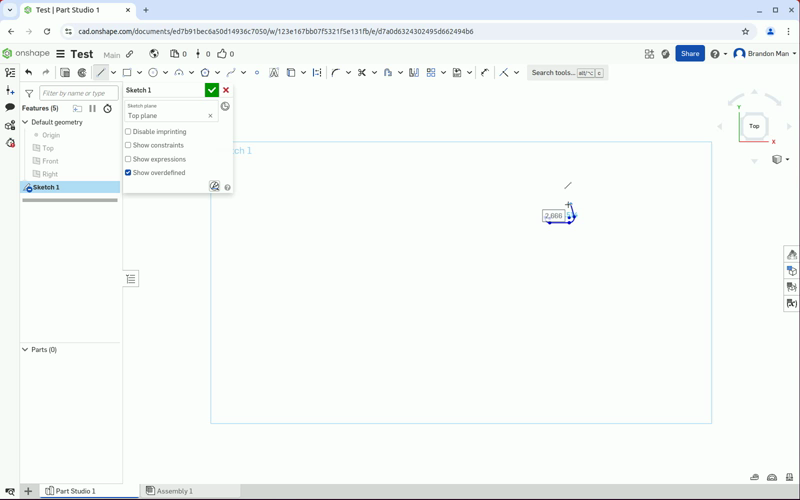
scroll(6)
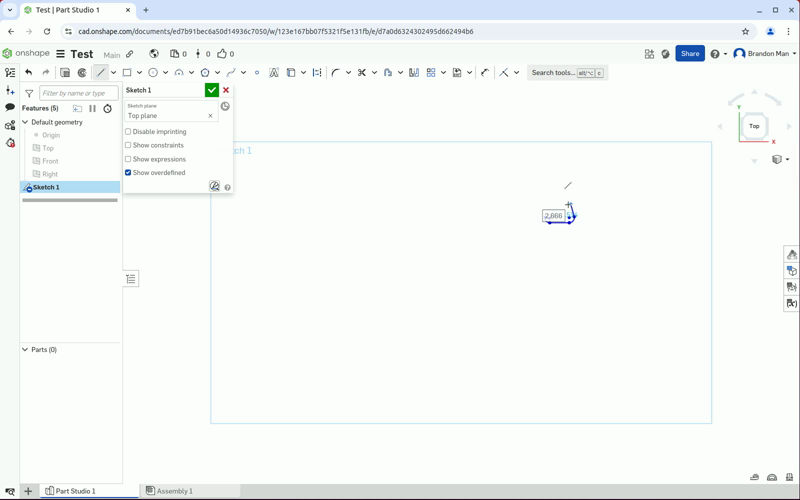
scroll(6)
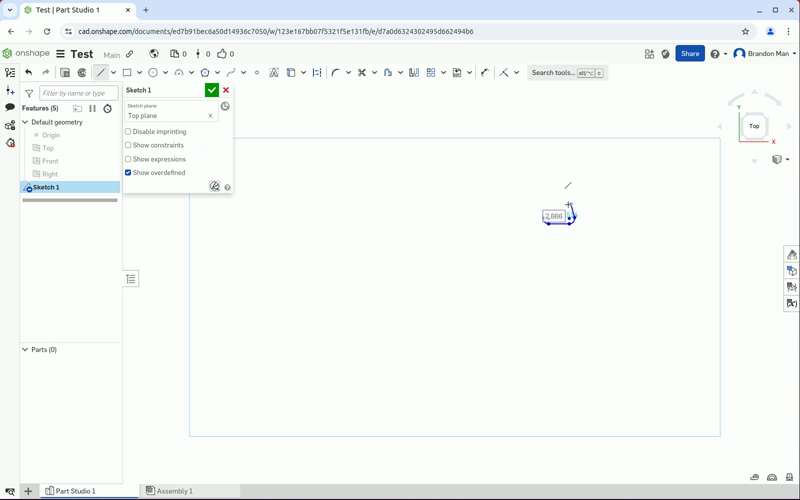
scroll(6)
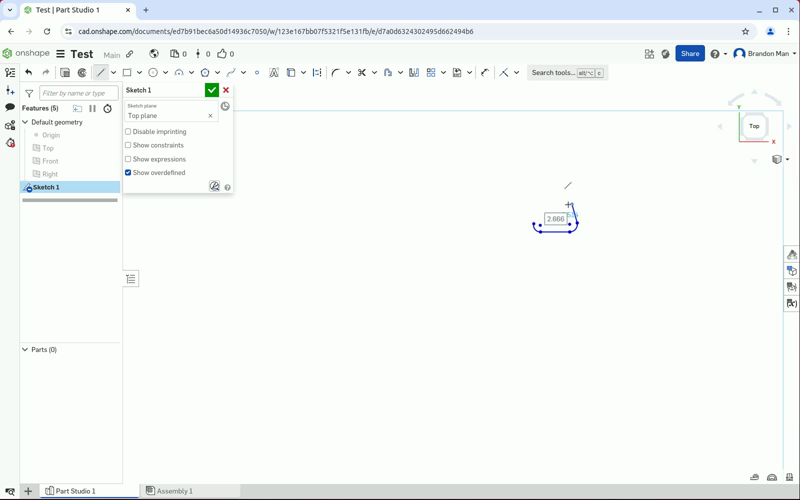
scroll(6)
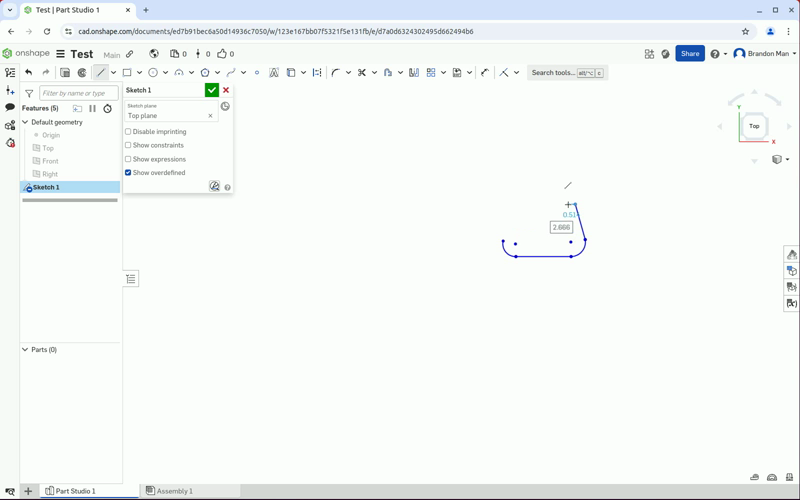
scroll(6)
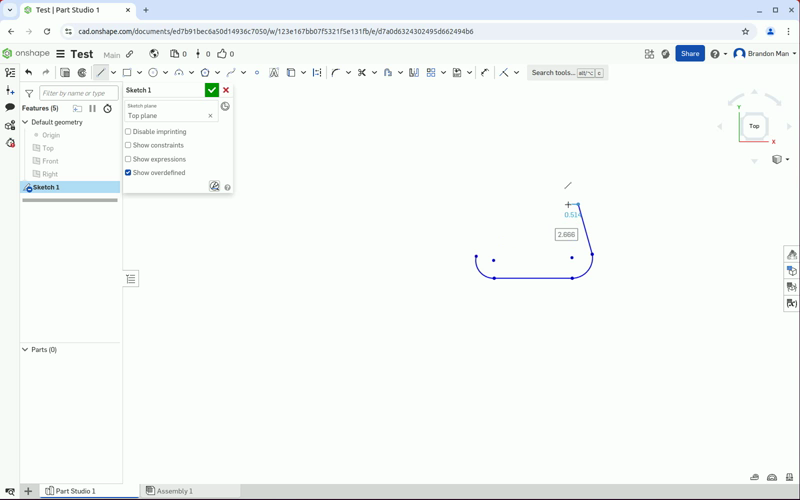
scroll(6)
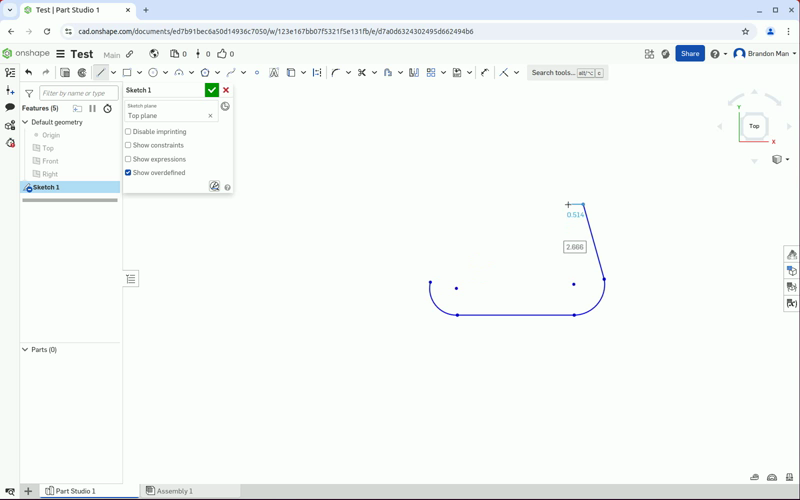
scroll(6)
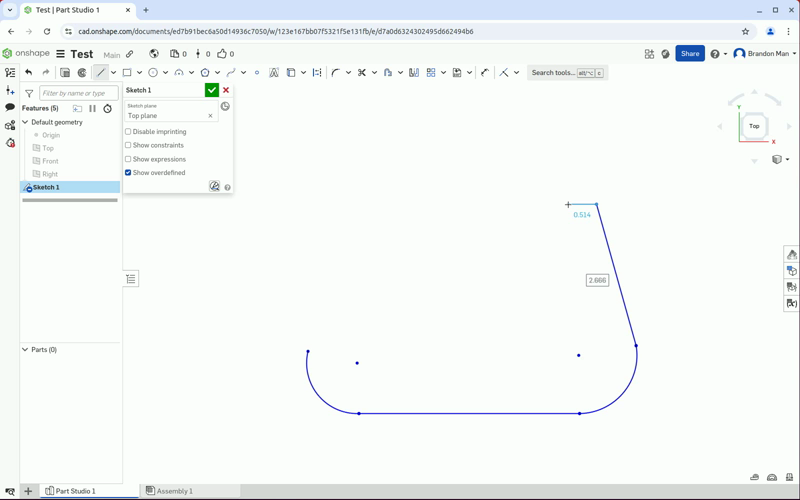
click(568, 204)
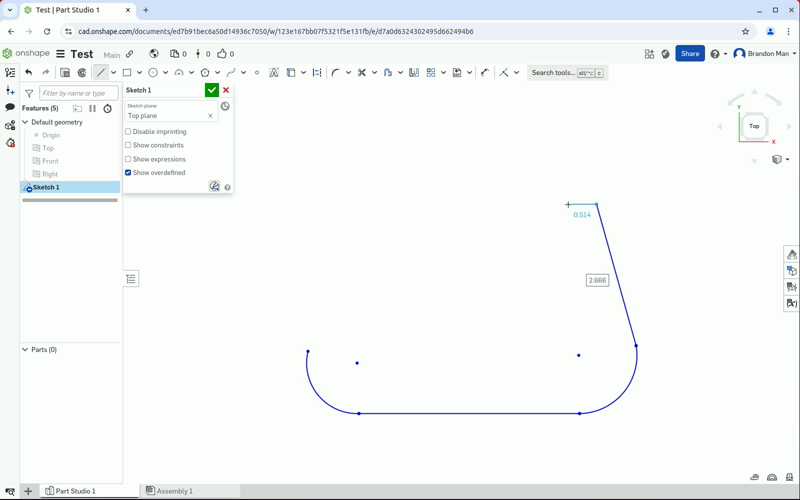
scroll(-6)
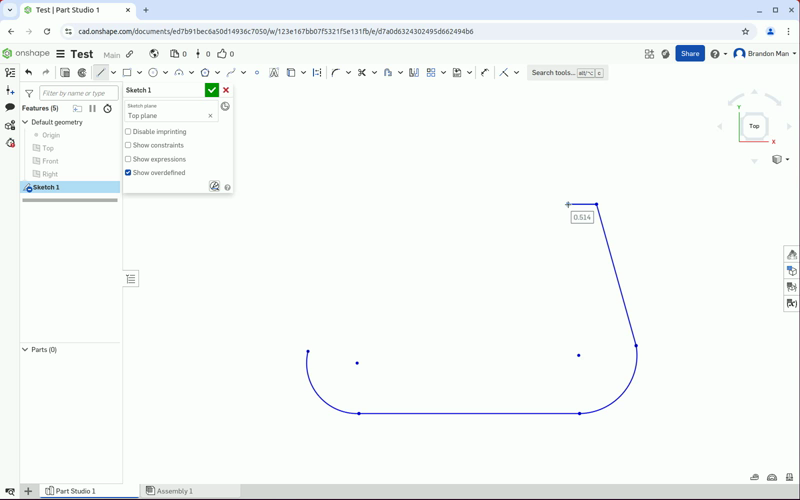
scroll(-6)
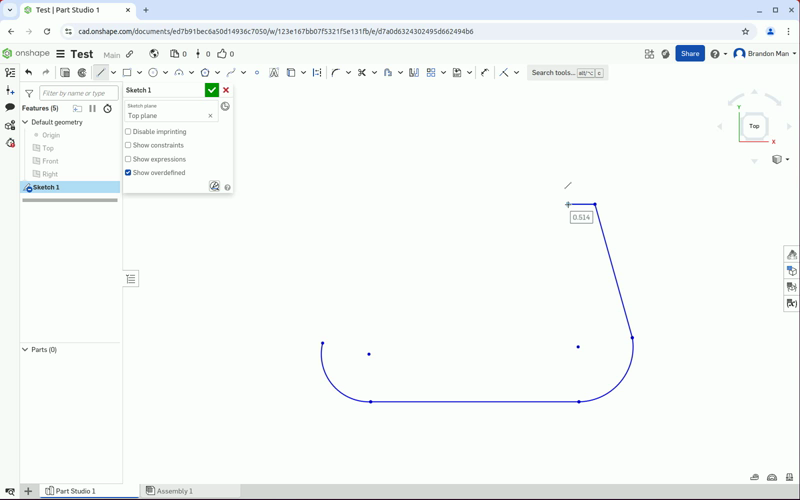
scroll(-6)
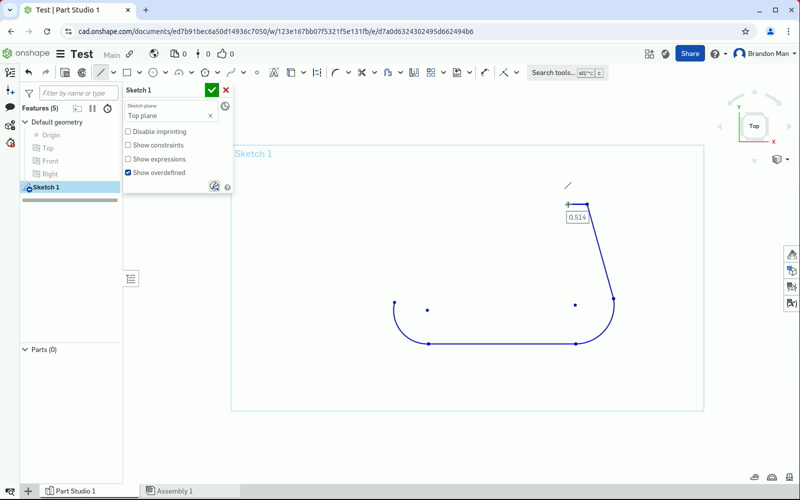
scroll(-6)
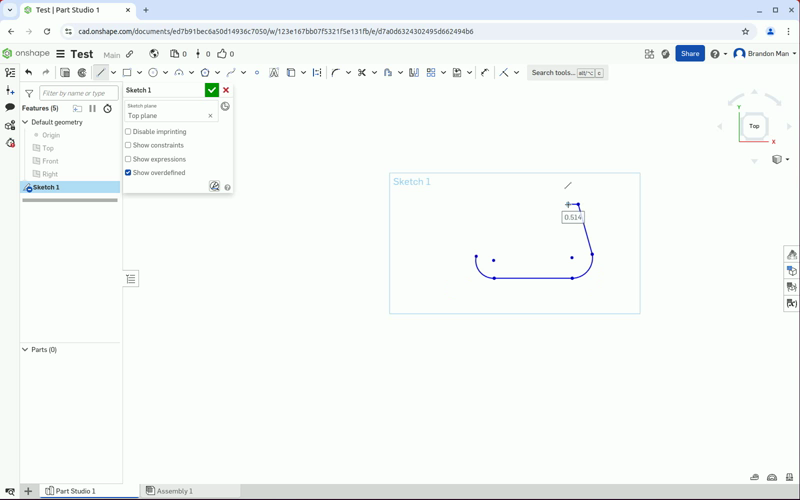
scroll(-6)
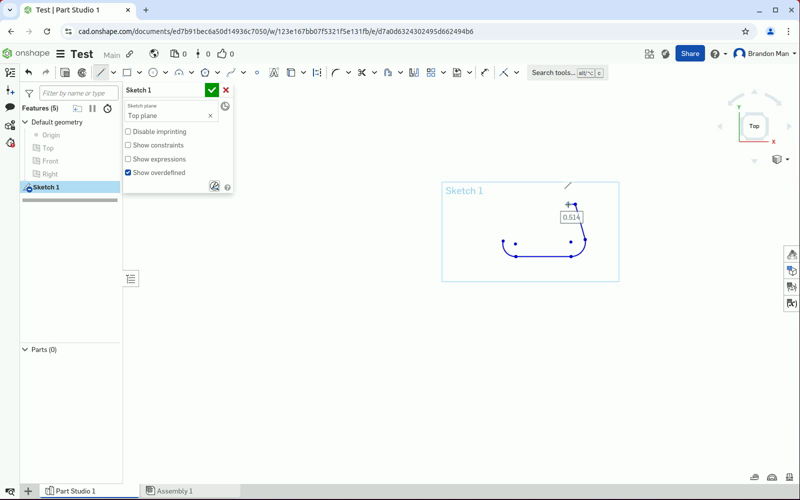
scroll(-6)
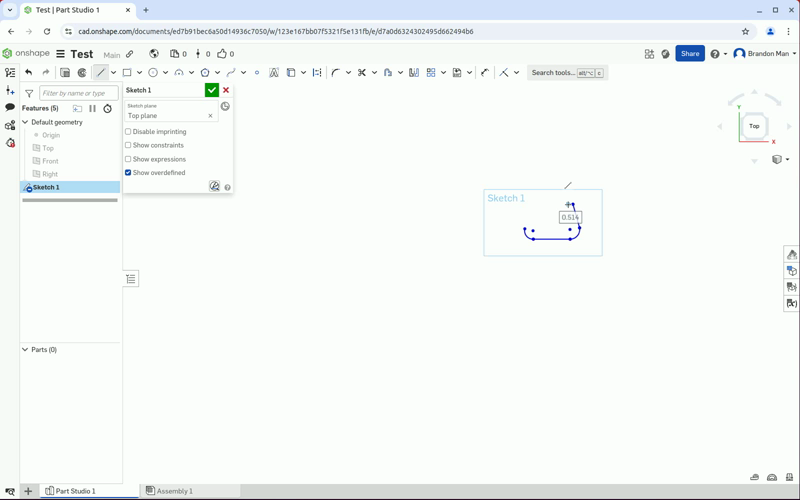
scroll(-6)
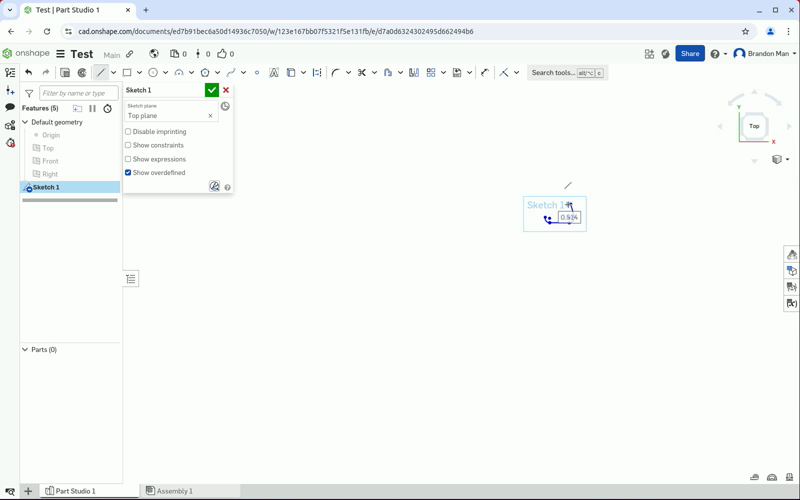
key_up(shift)
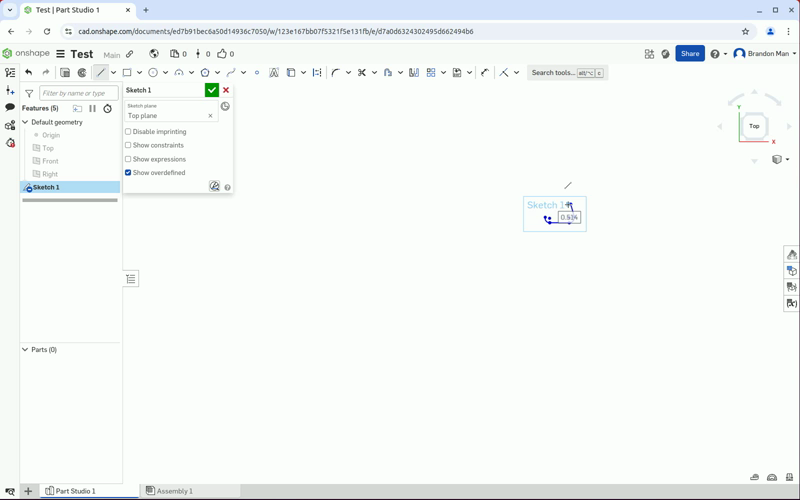
key(esc)
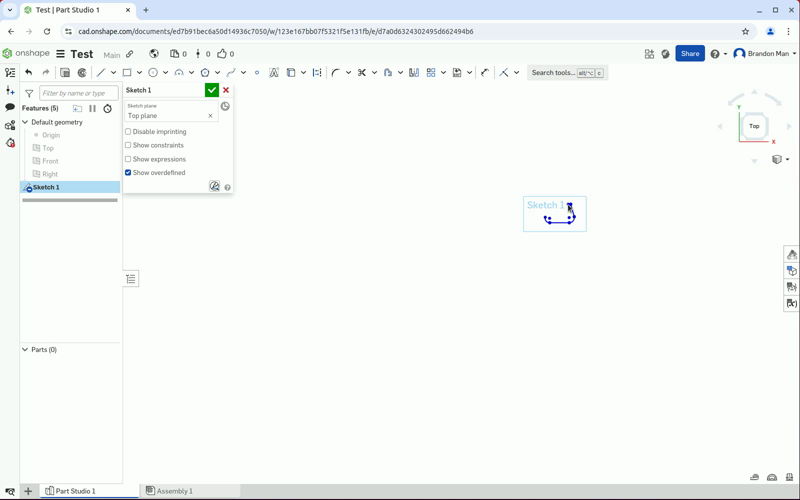
key(a)
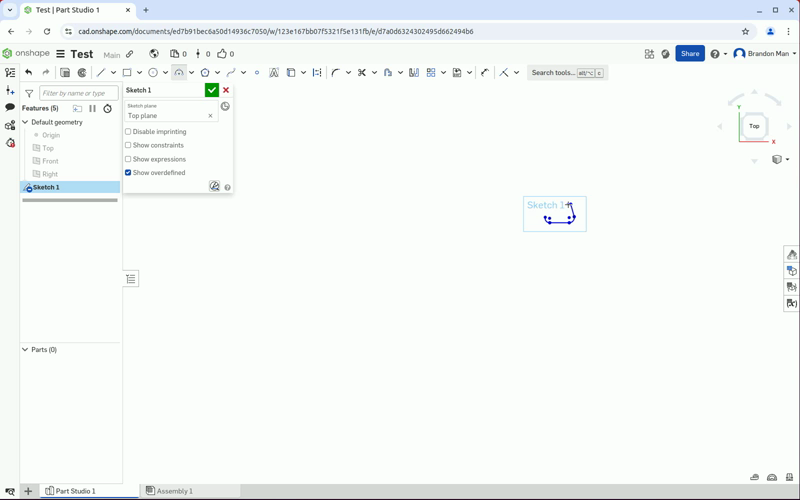
mouse_move(568, 204)
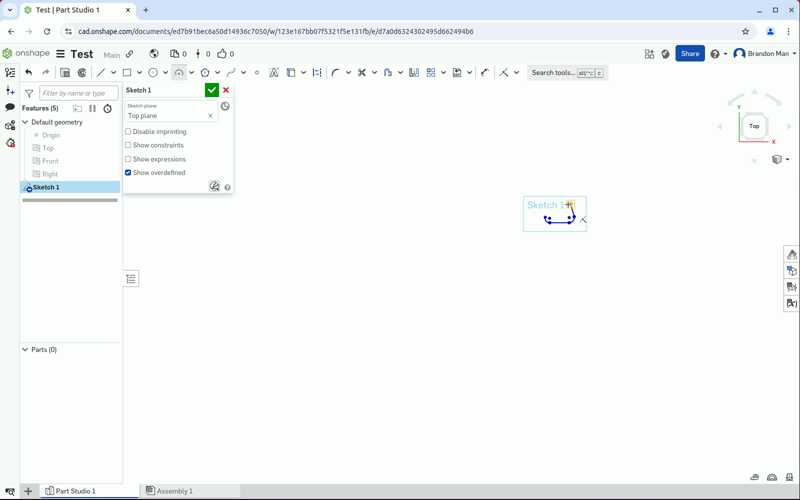
scroll(6)
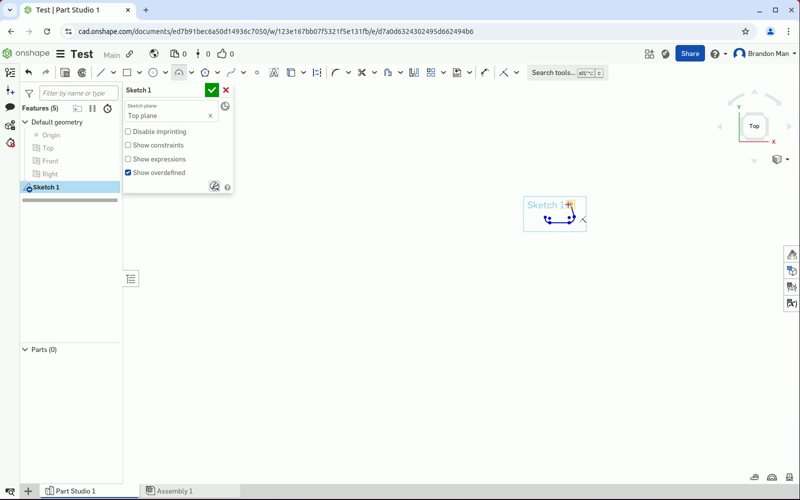
scroll(6)
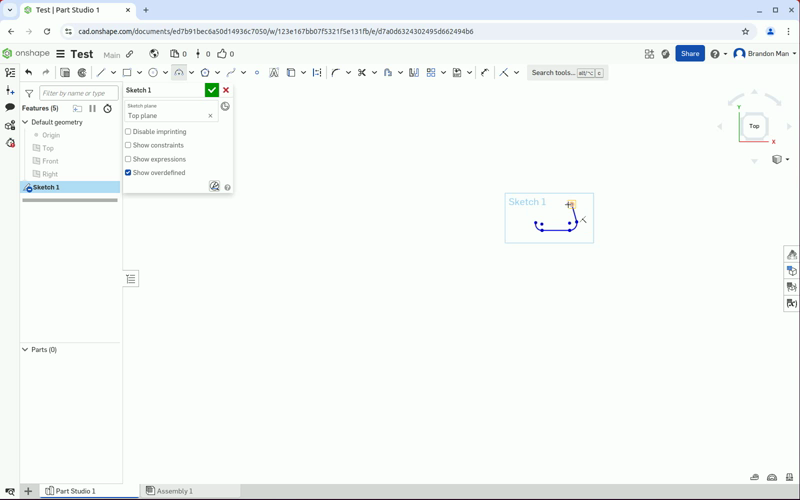
scroll(6)
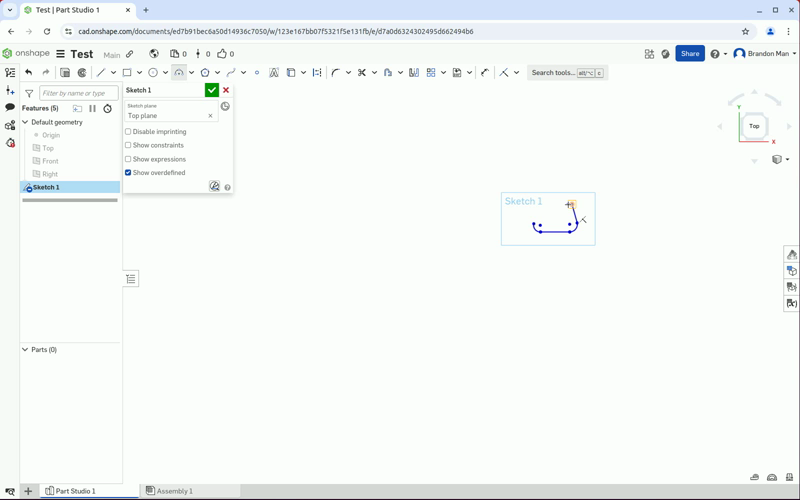
scroll(6)
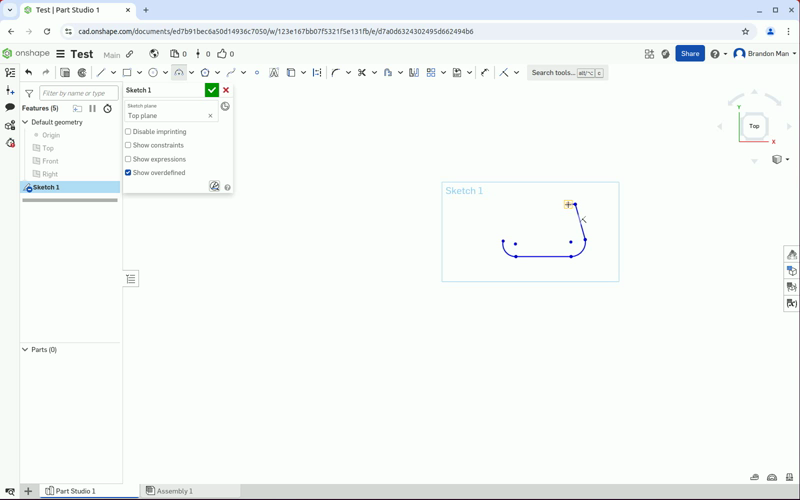
scroll(6)
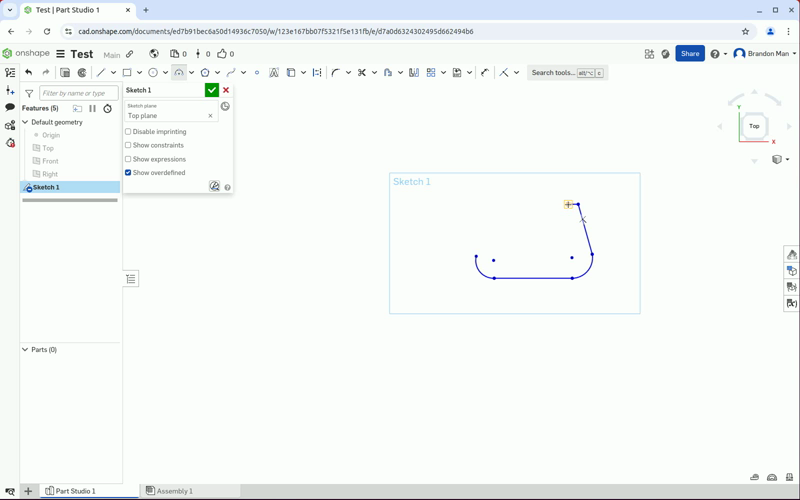
scroll(6)
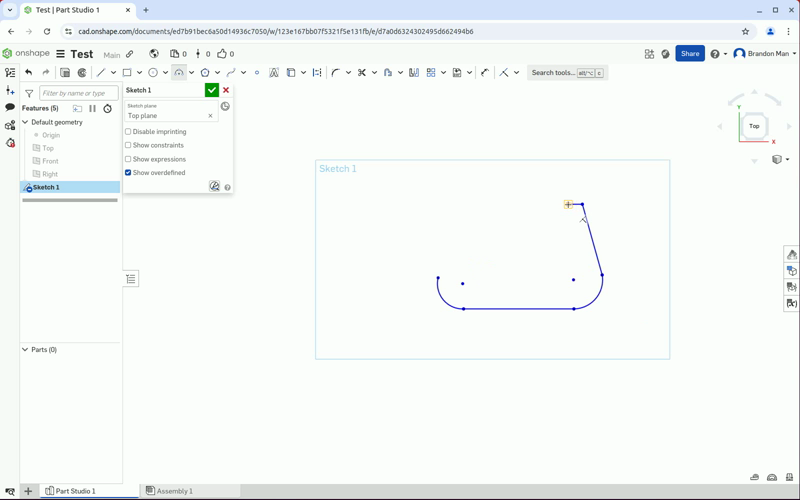
scroll(6)
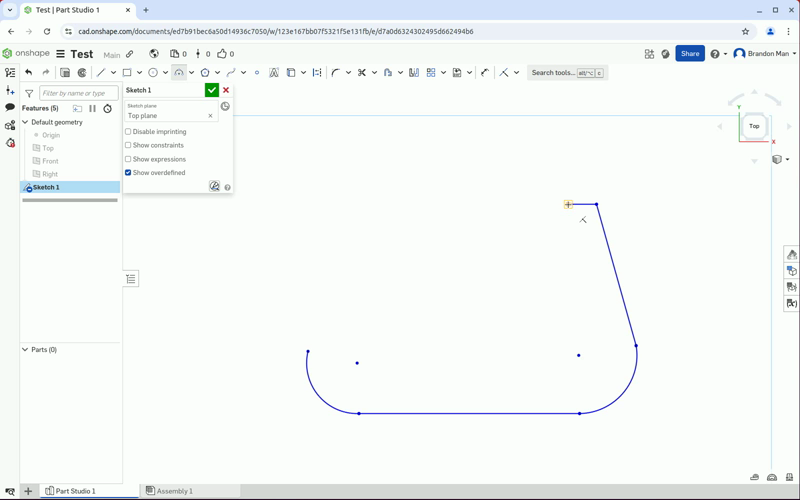
click(568, 204)
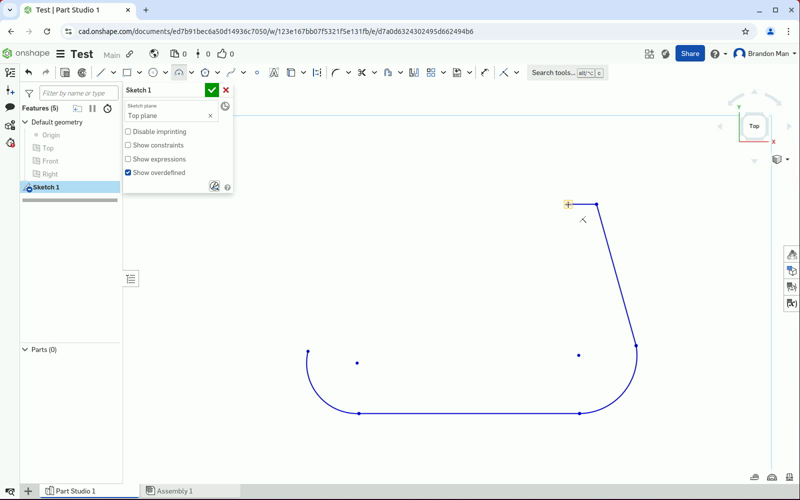
scroll(-6)
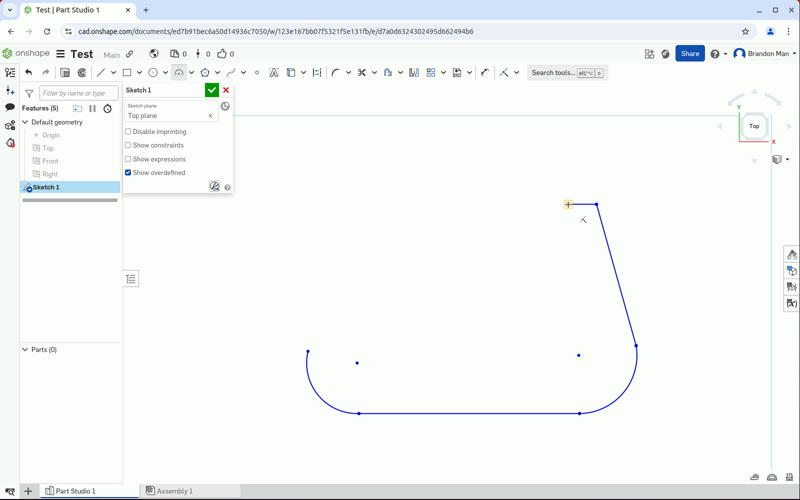
scroll(-6)
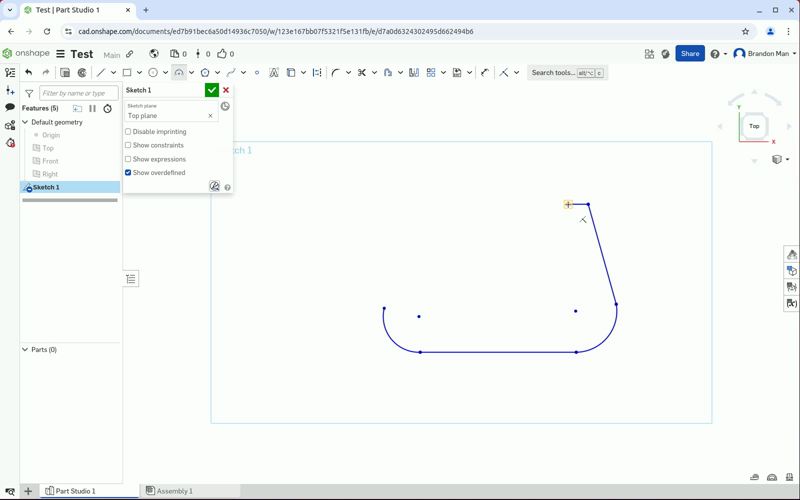
scroll(-6)
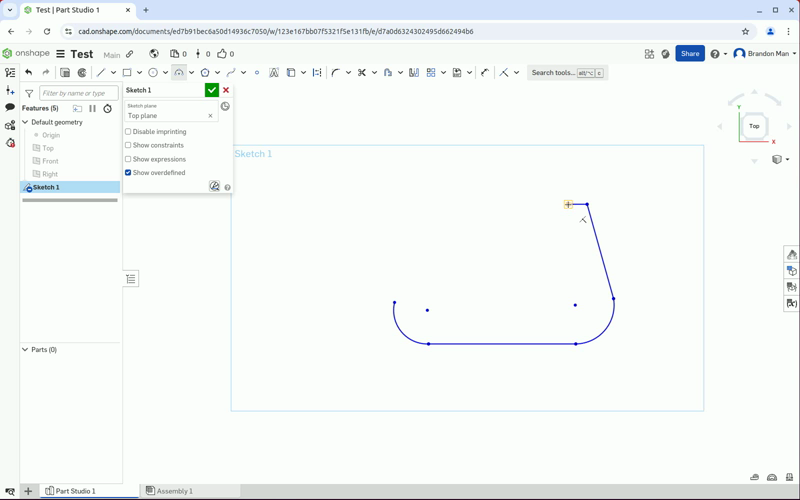
scroll(-6)
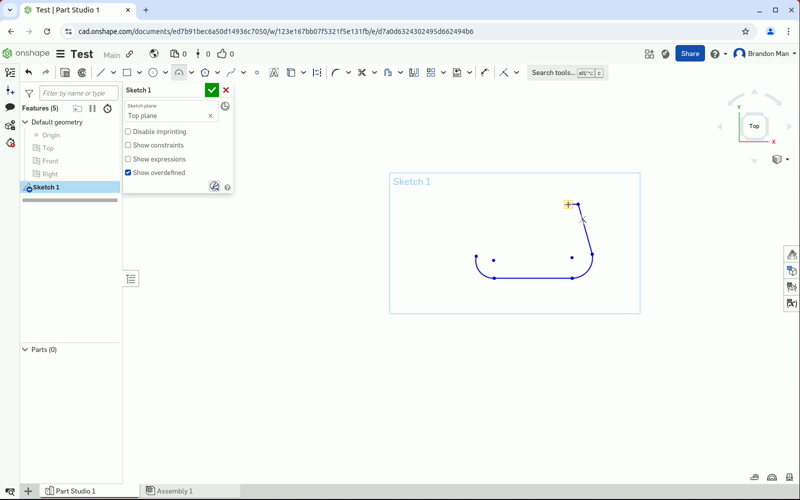
scroll(-6)
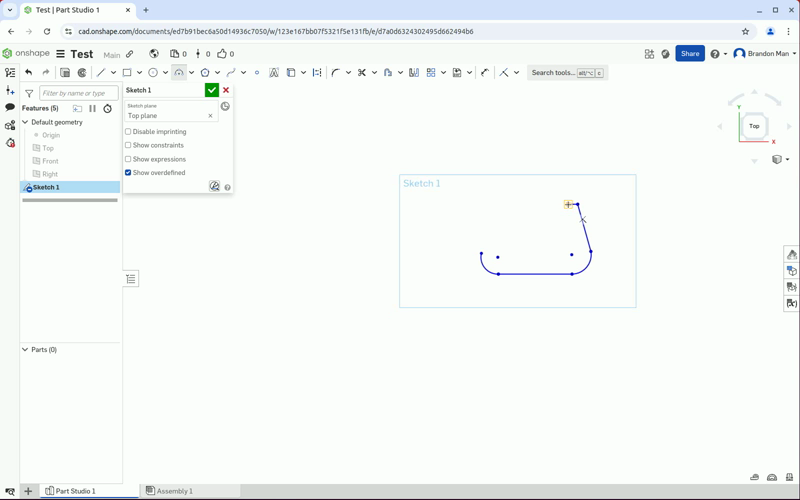
scroll(-6)
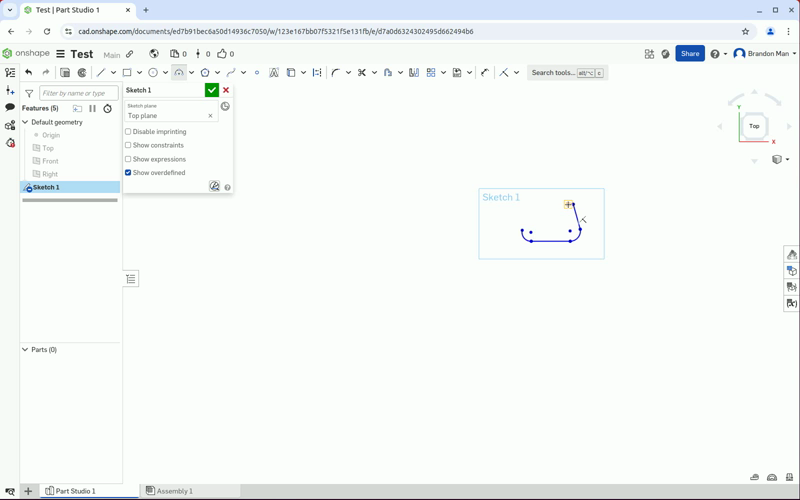
scroll(-6)
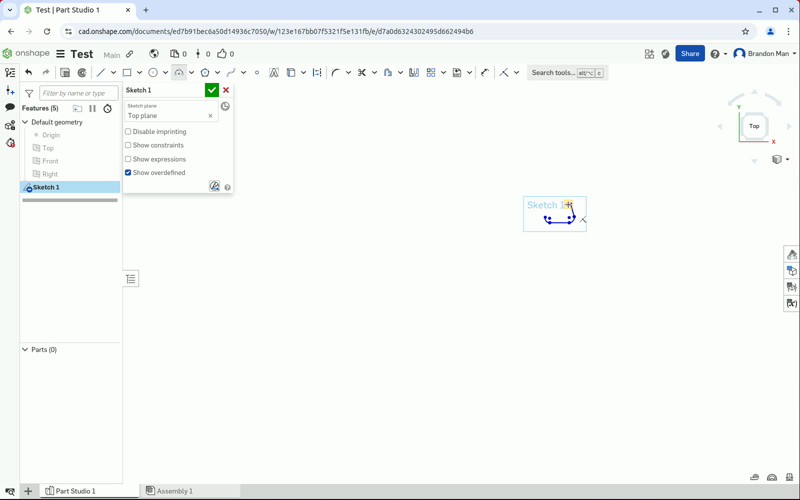
key_down(shift)
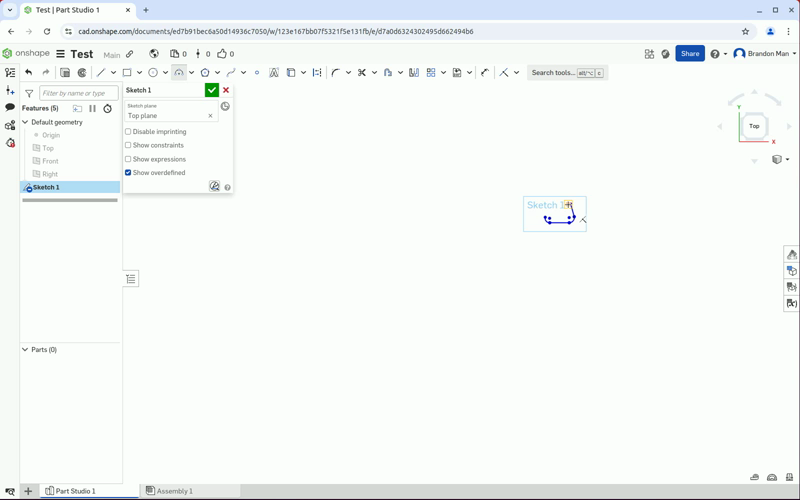
mouse_move(568, 206)
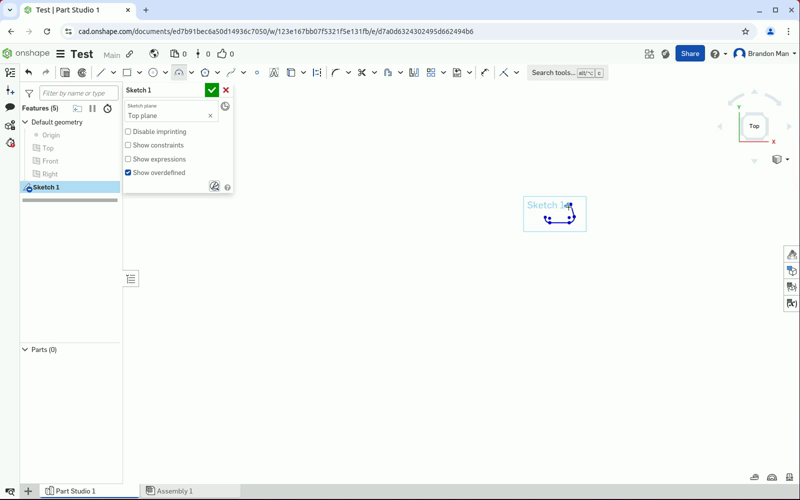
scroll(6)
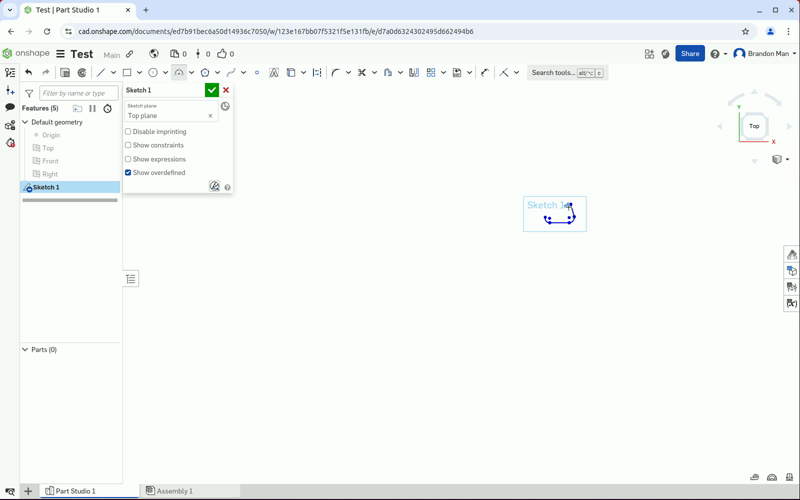
scroll(6)
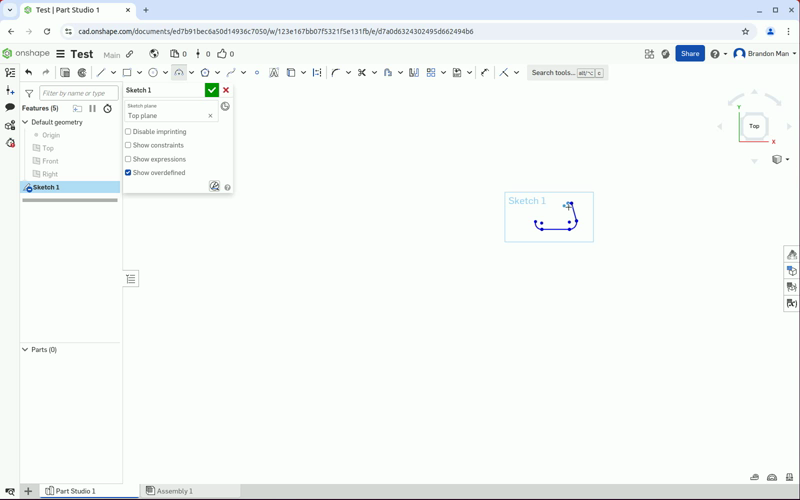
scroll(6)
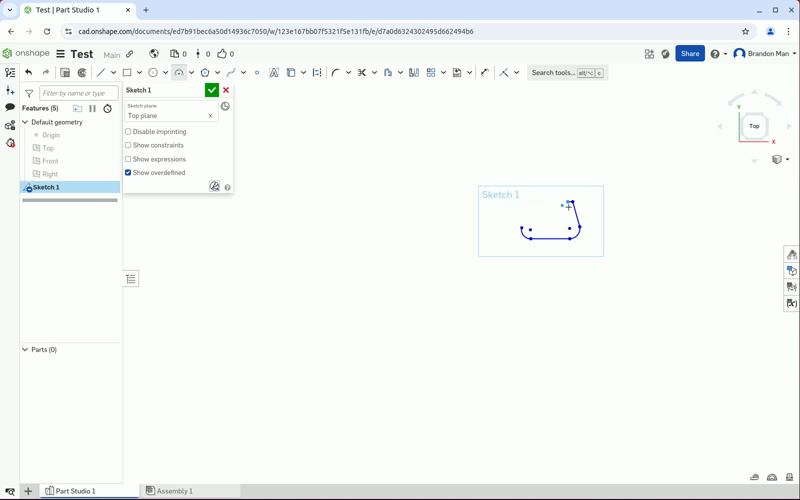
scroll(6)
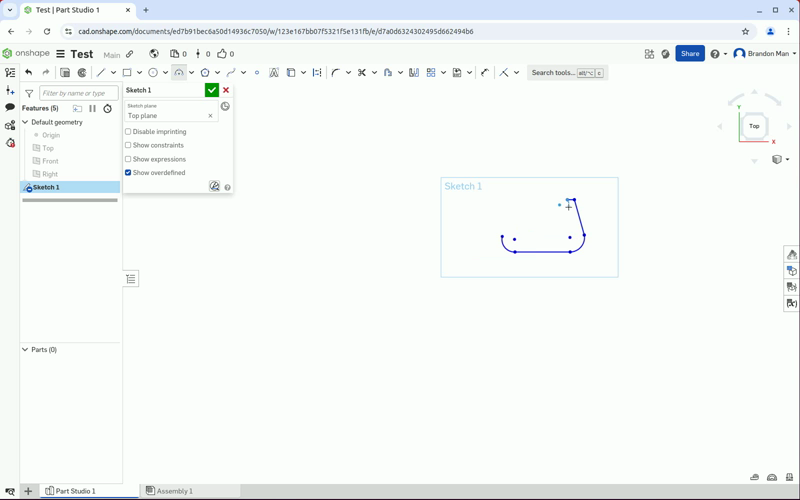
scroll(6)
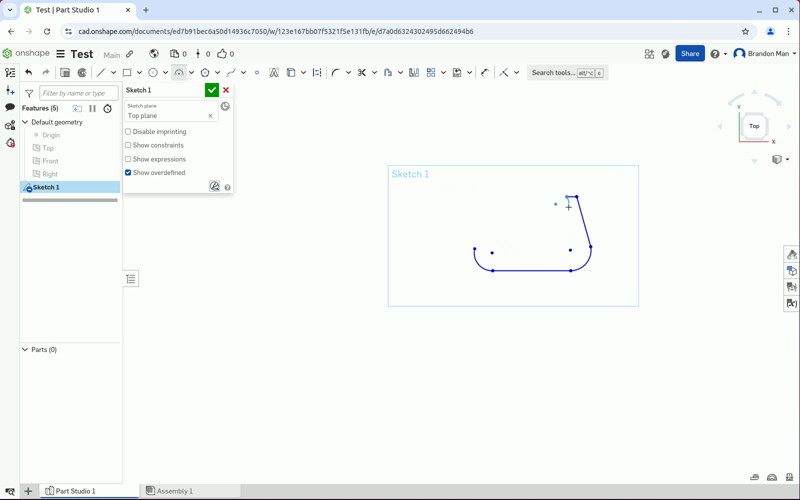
scroll(6)
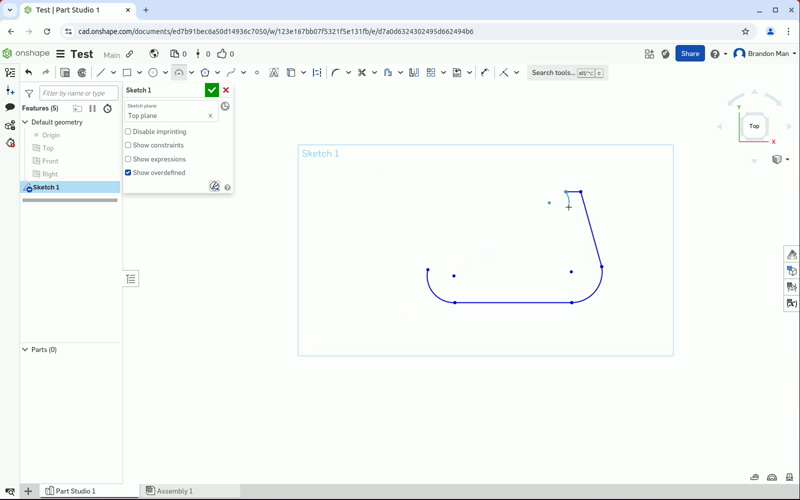
scroll(6)
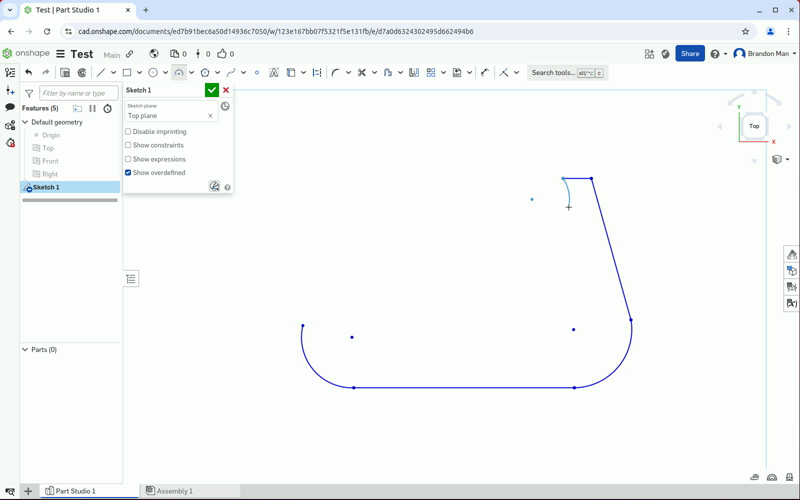
click(568, 206)
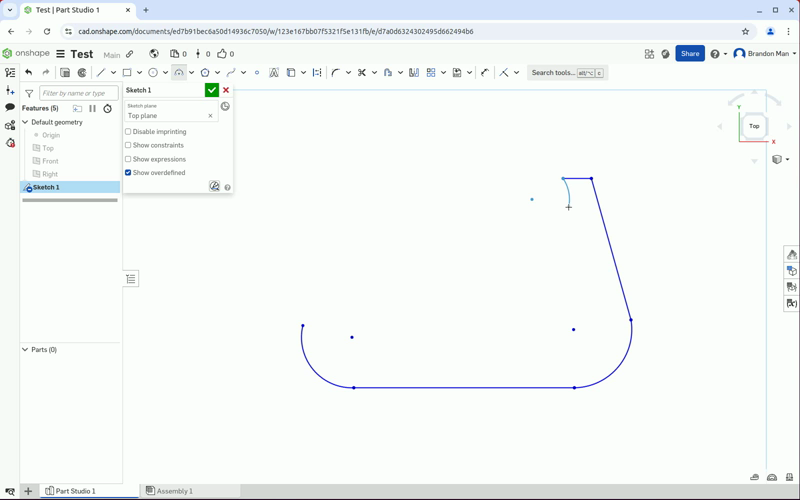
scroll(-6)
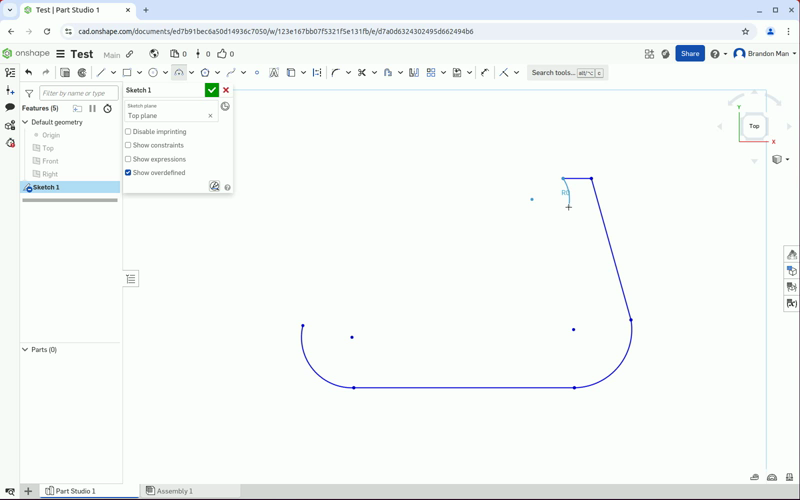
scroll(-6)
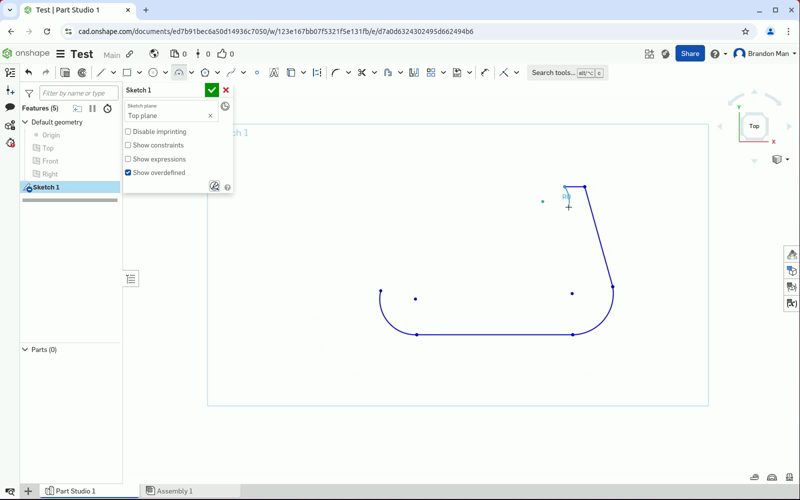
scroll(-6)
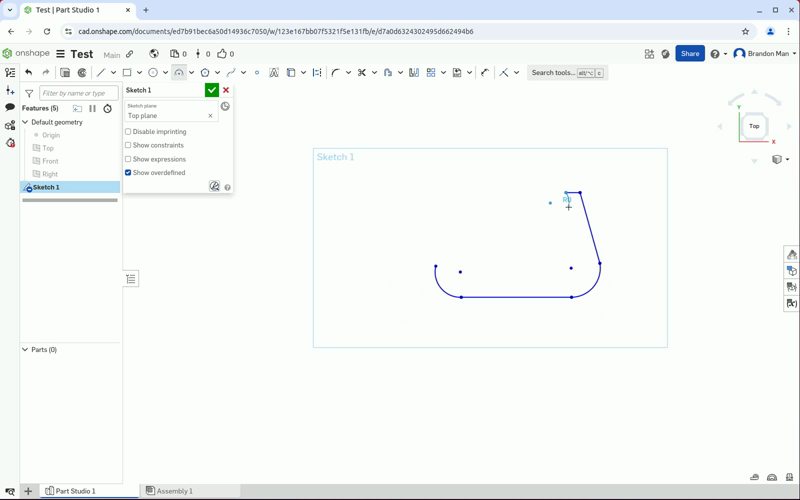
scroll(-6)
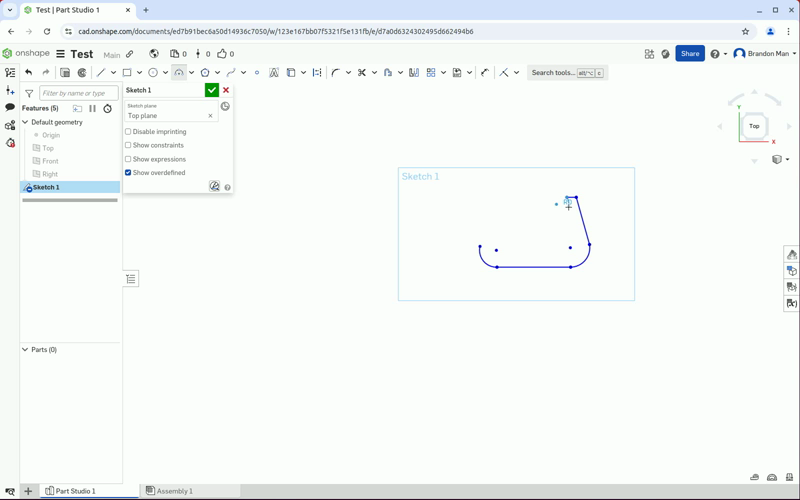
scroll(-6)
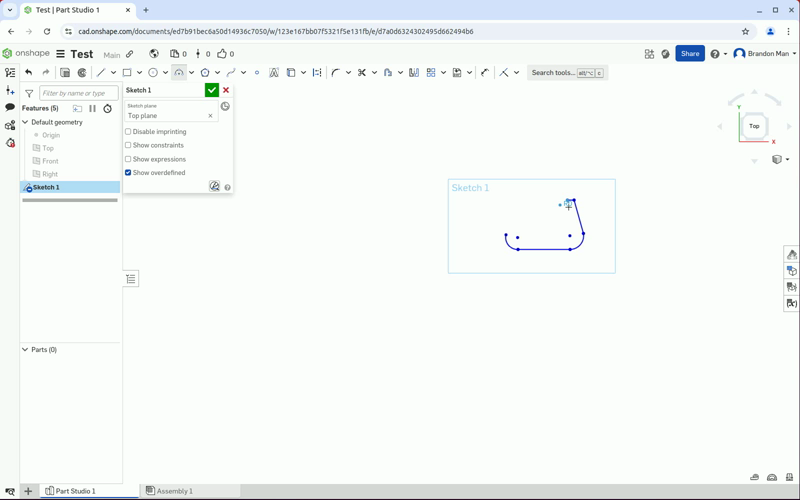
scroll(-6)
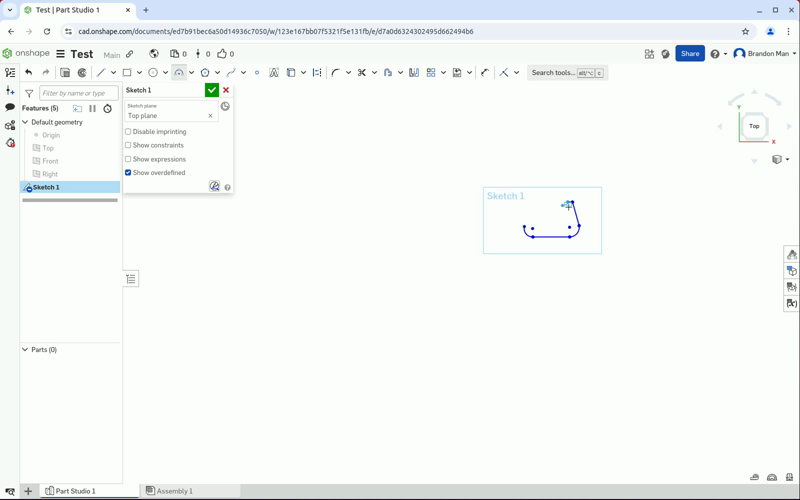
scroll(-6)
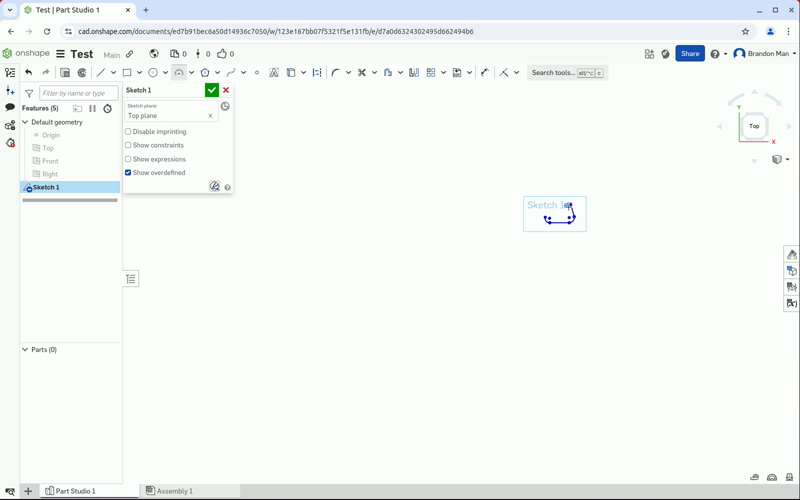
mouse_move(567, 205)
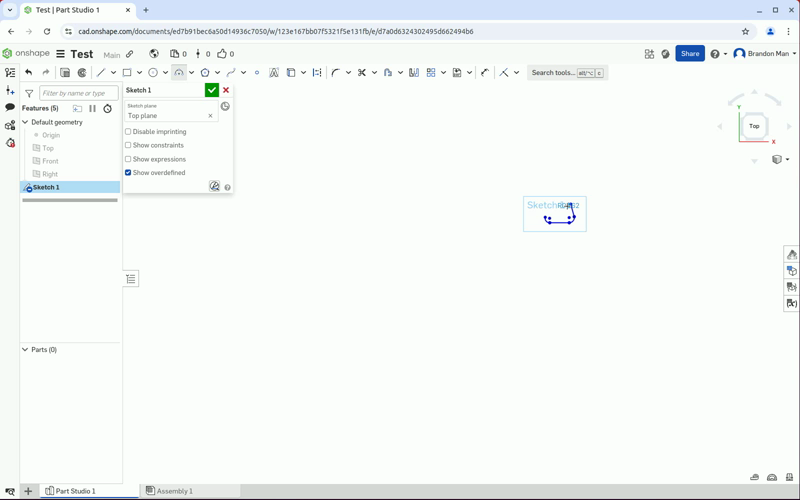
scroll(6)
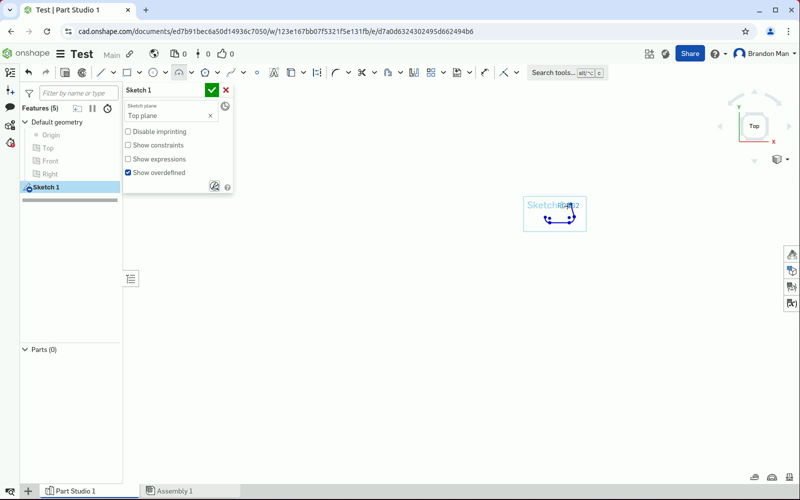
scroll(6)
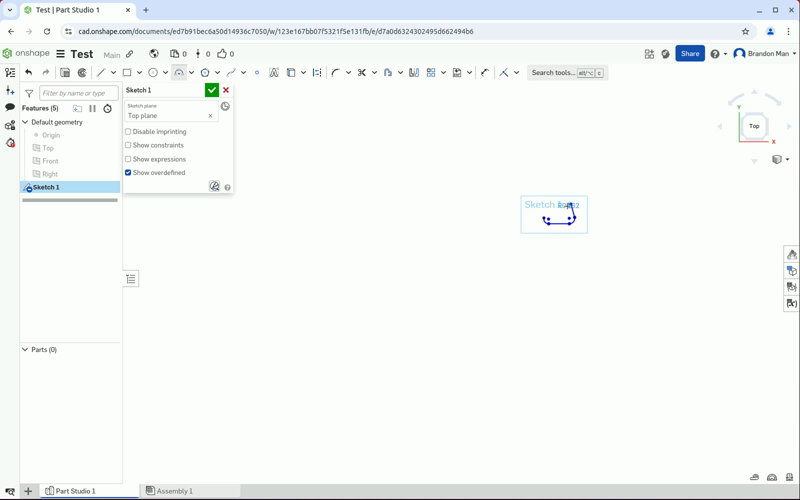
scroll(6)
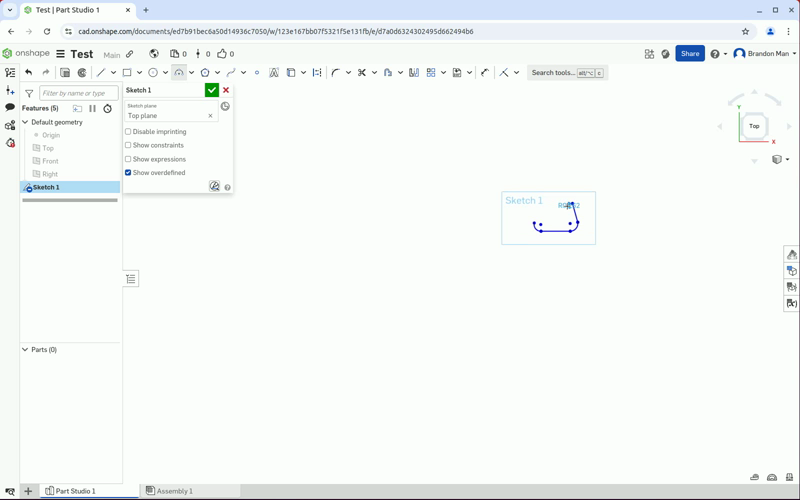
scroll(6)
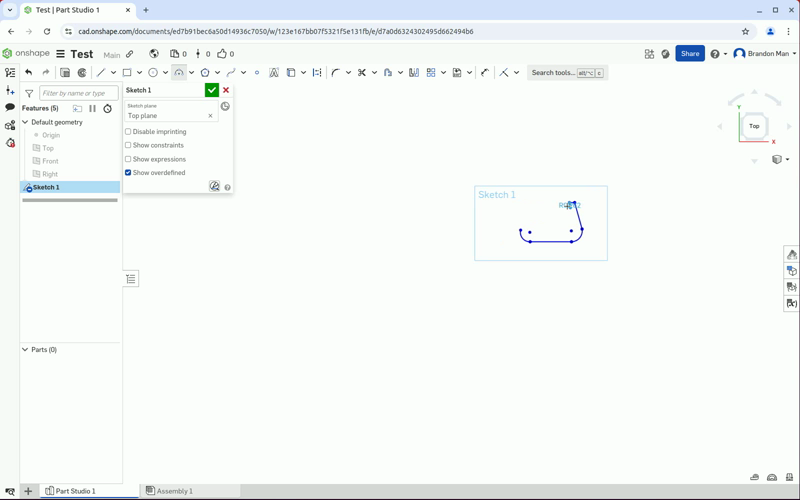
scroll(6)
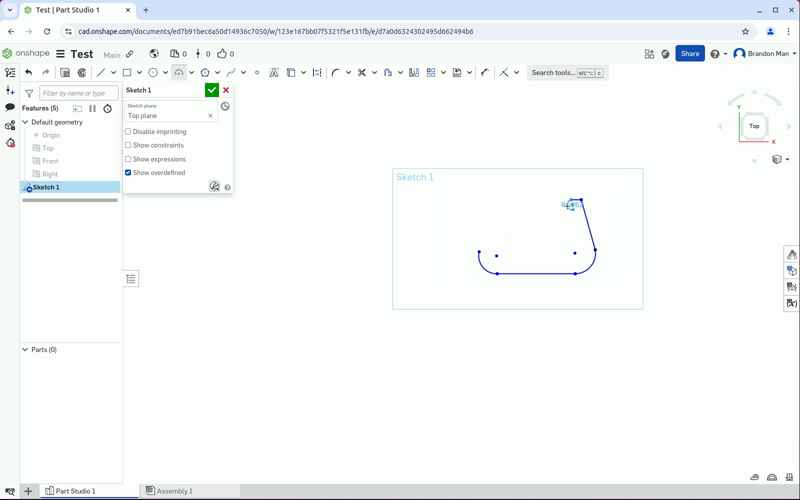
scroll(6)
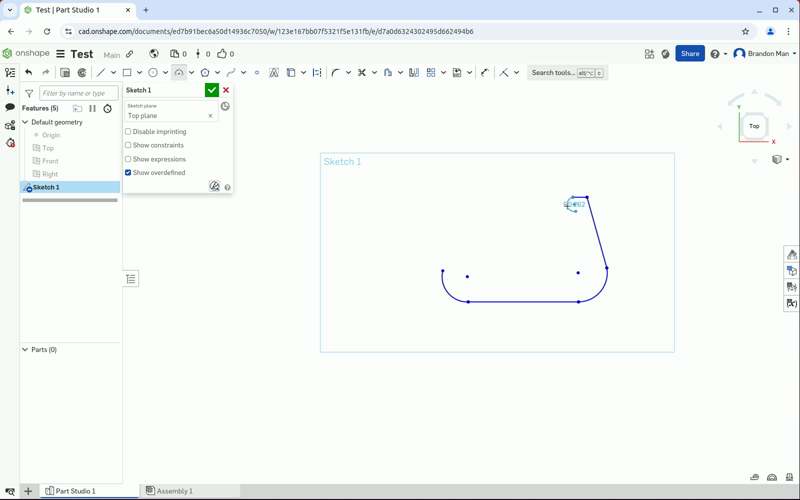
scroll(6)
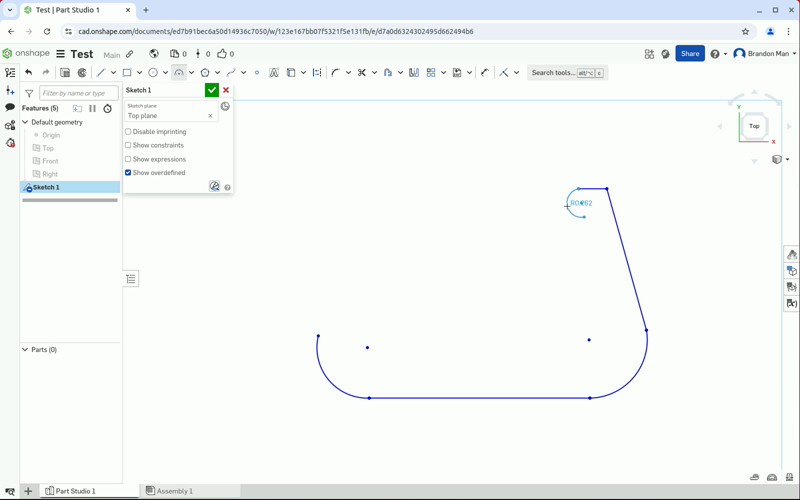
click(567, 205)
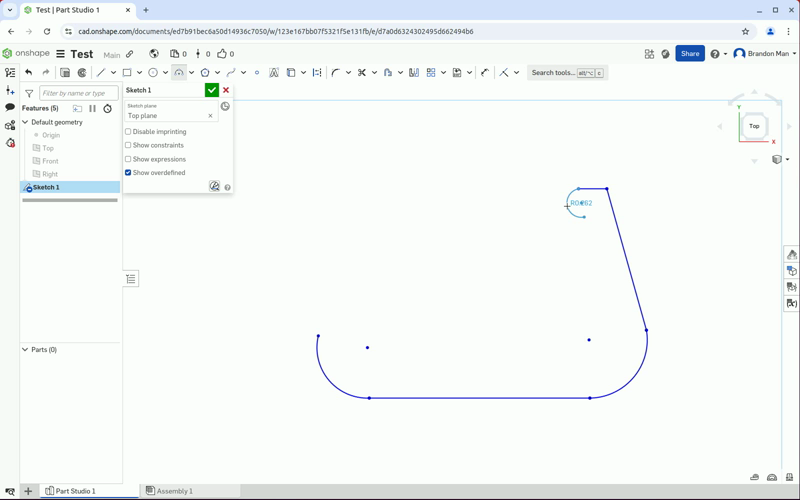
scroll(-6)
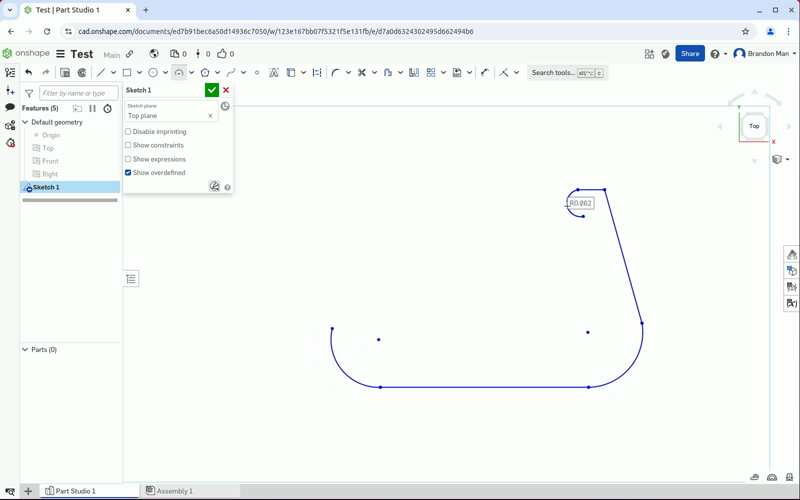
scroll(-6)
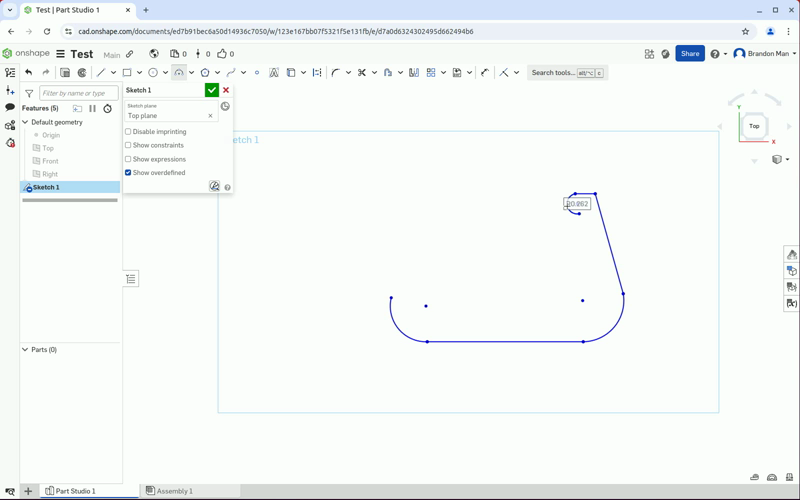
scroll(-6)
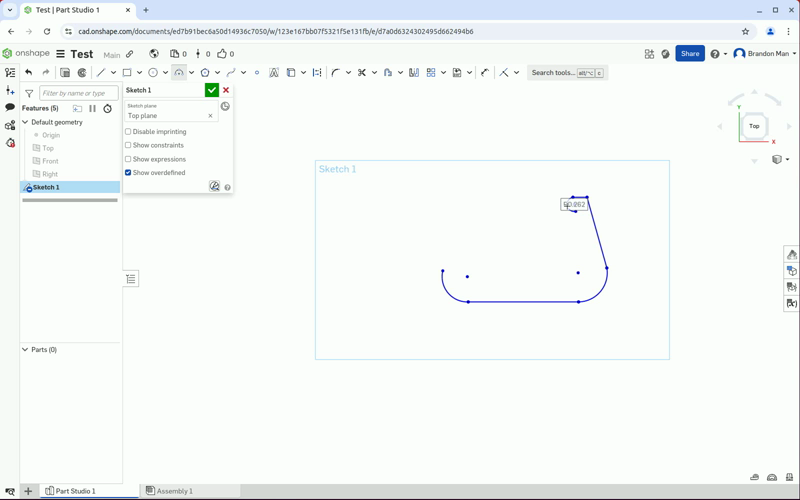
scroll(-6)
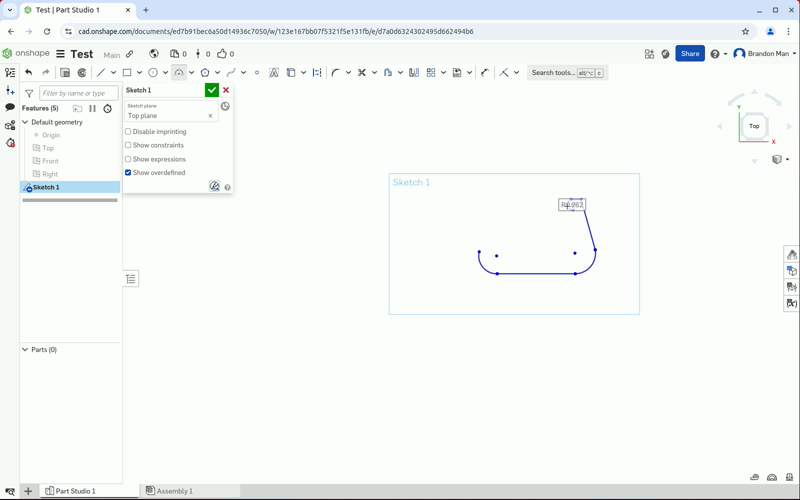
scroll(-6)
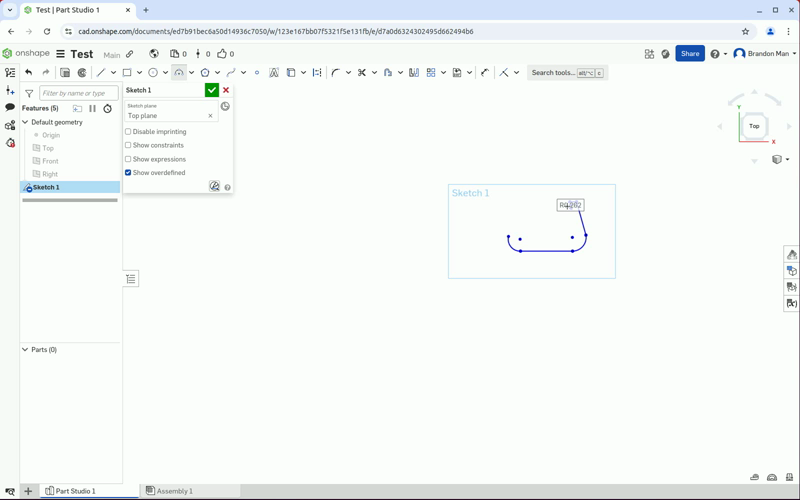
scroll(-6)
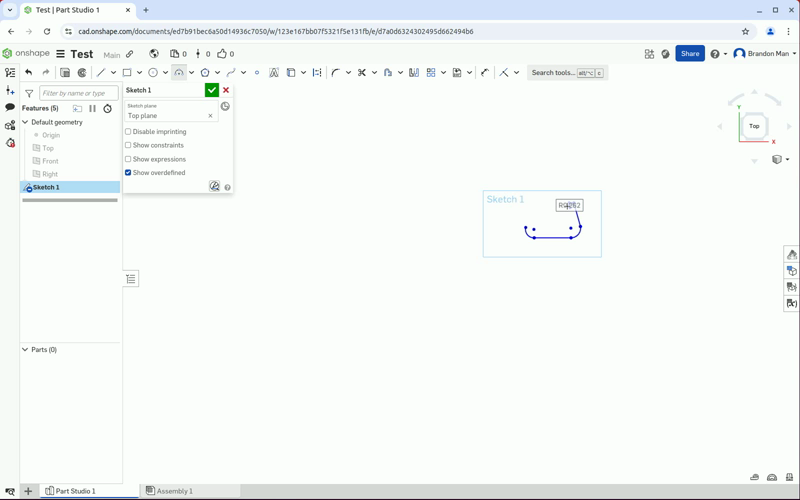
scroll(-6)
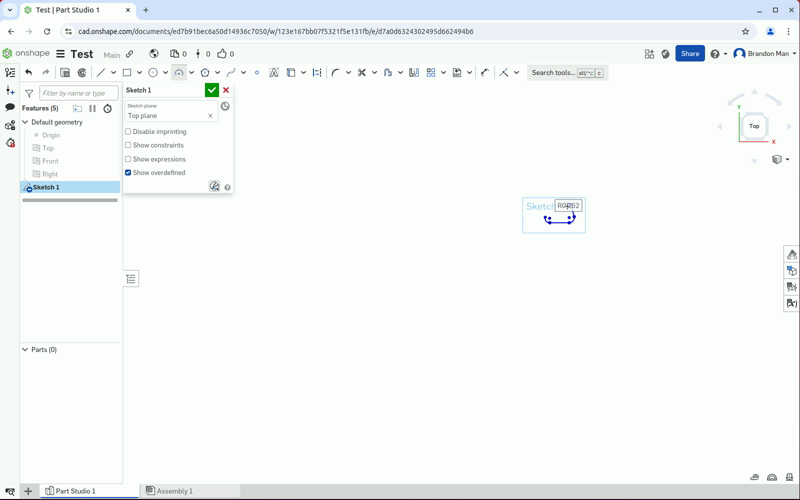
key_up(shift)
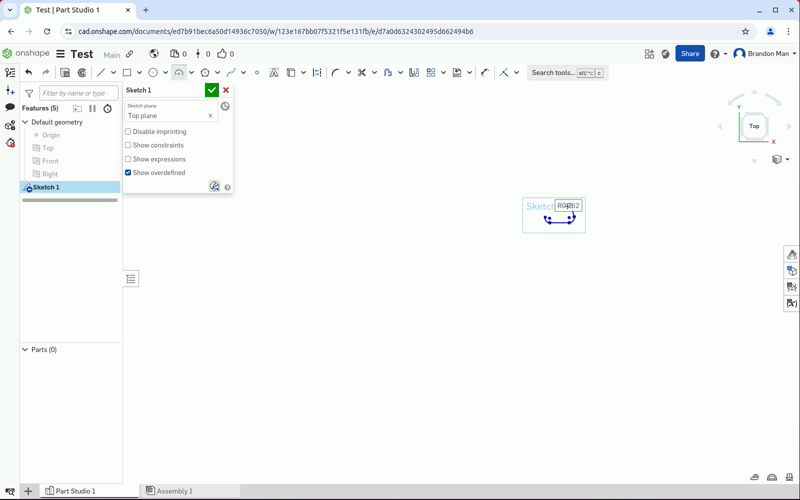
key(esc)
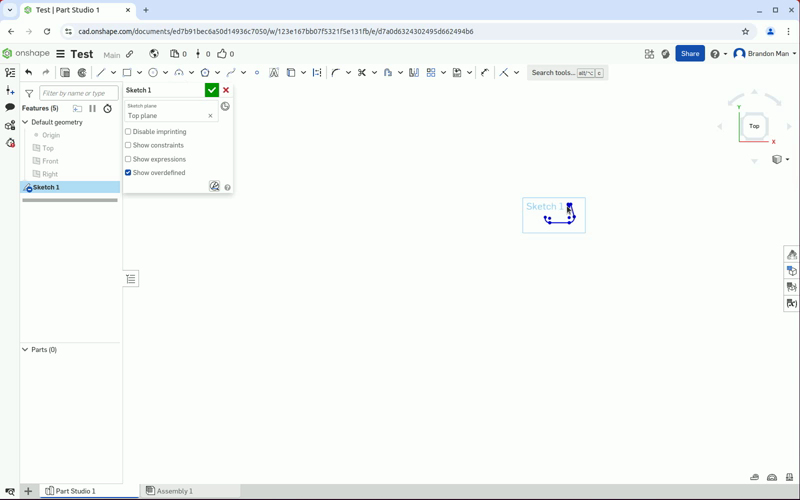
key(l)
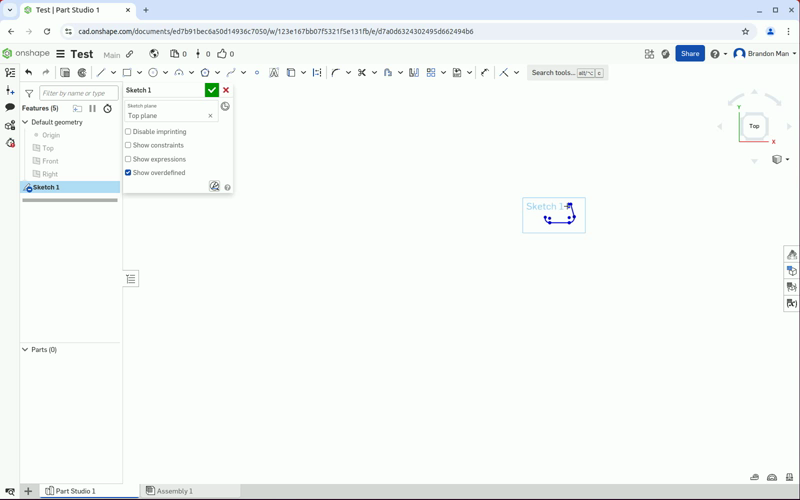
mouse_move(568, 206)
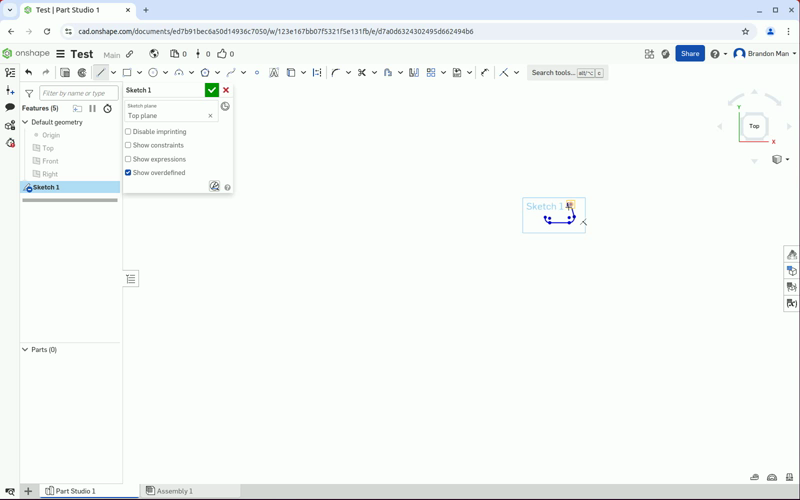
scroll(6)
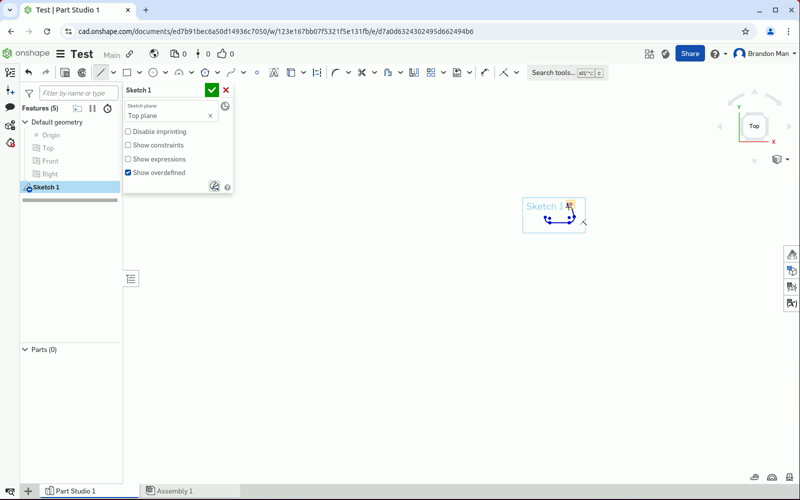
scroll(6)
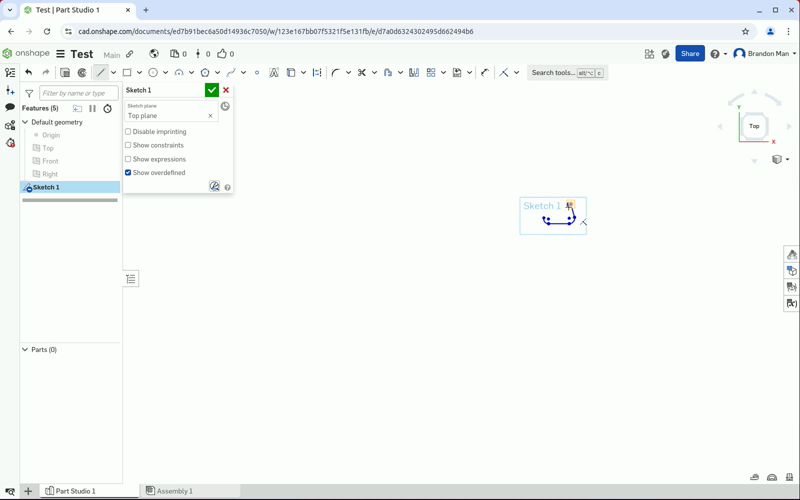
scroll(6)
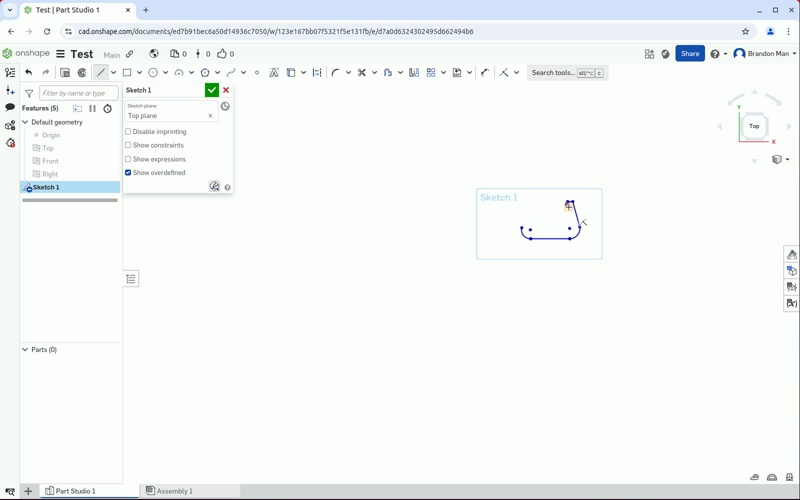
scroll(6)
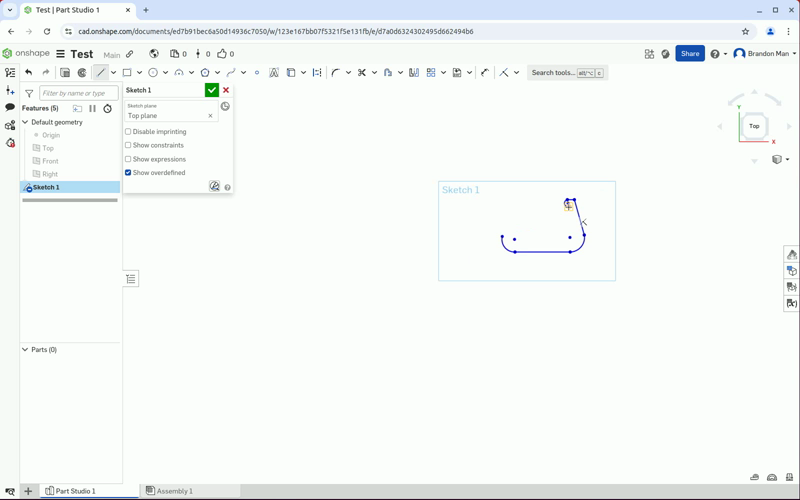
scroll(6)
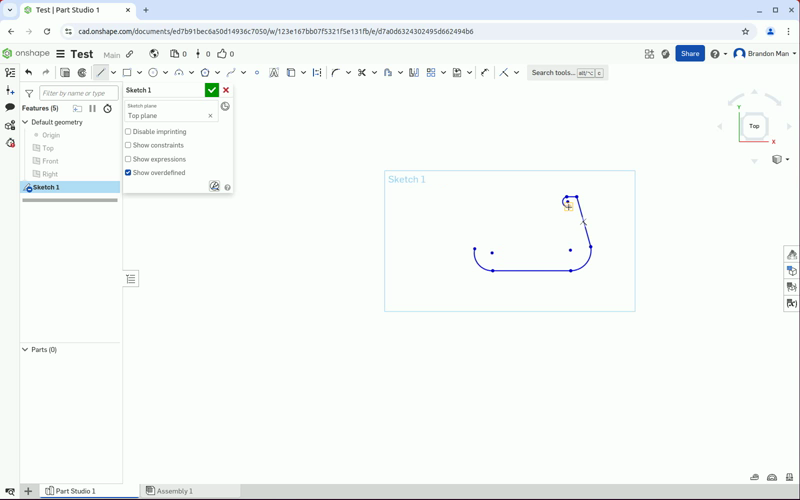
scroll(6)
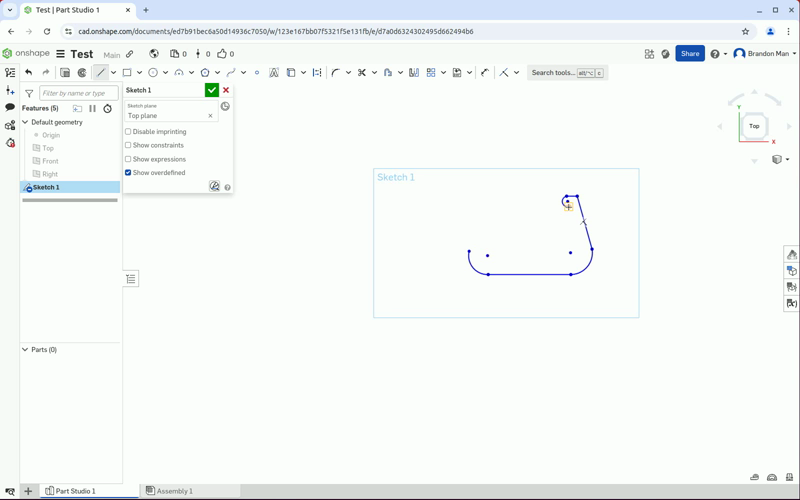
scroll(6)
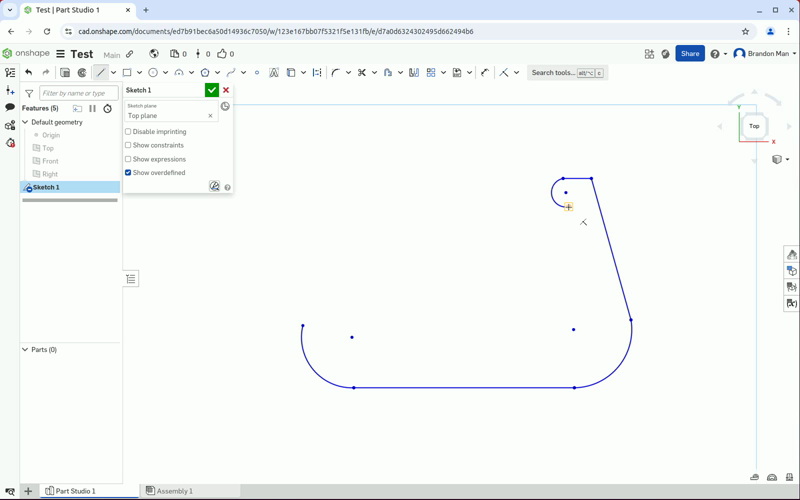
click(568, 206)
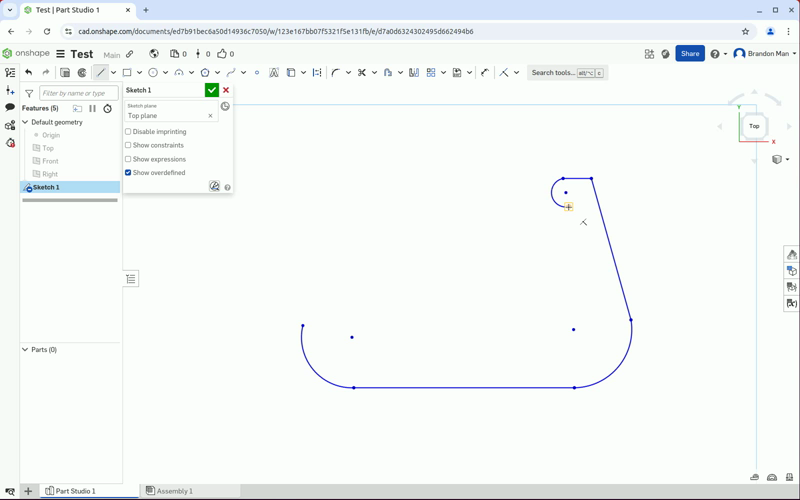
scroll(-6)
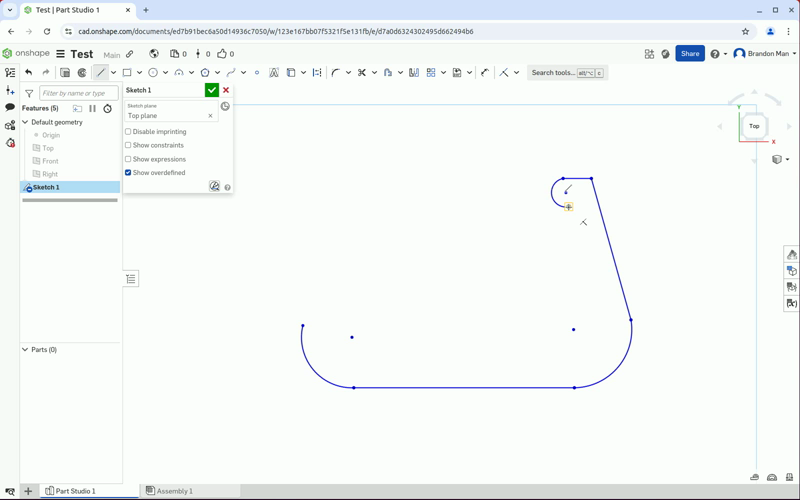
scroll(-6)
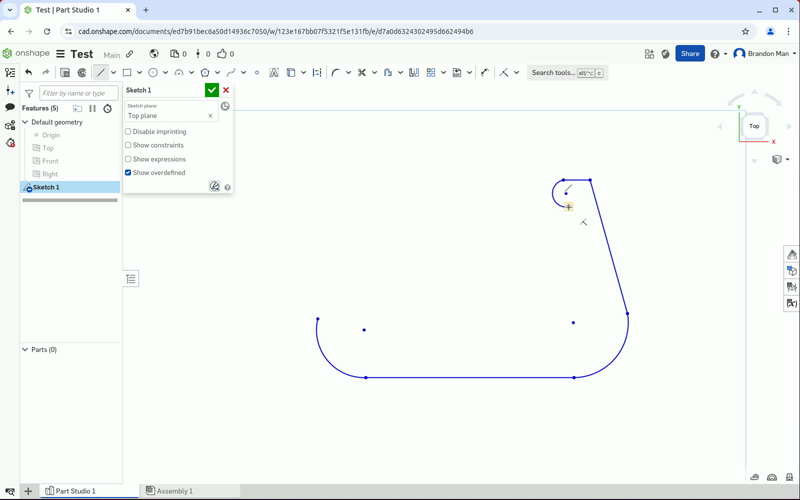
scroll(-6)
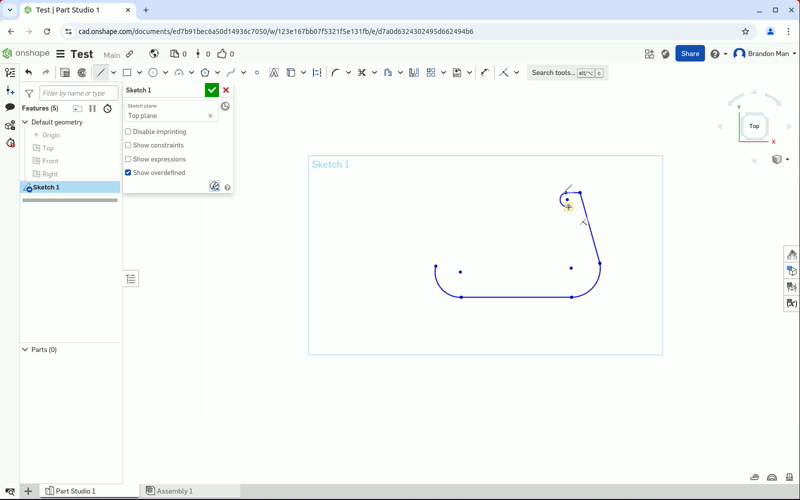
scroll(-6)
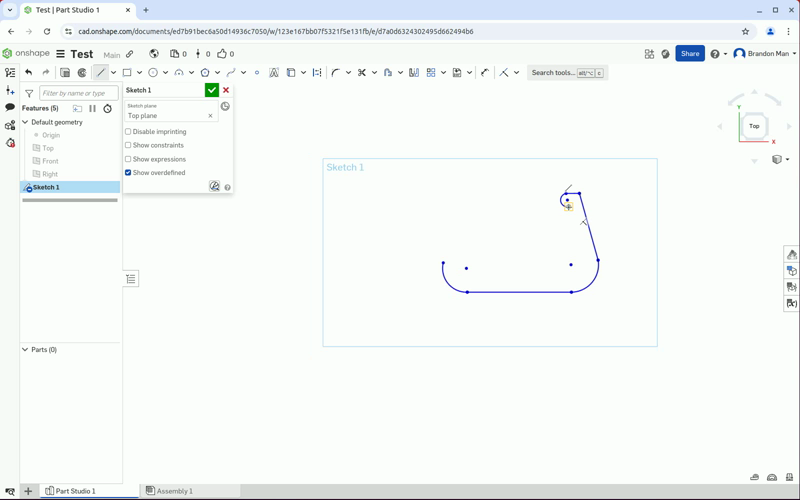
scroll(-6)
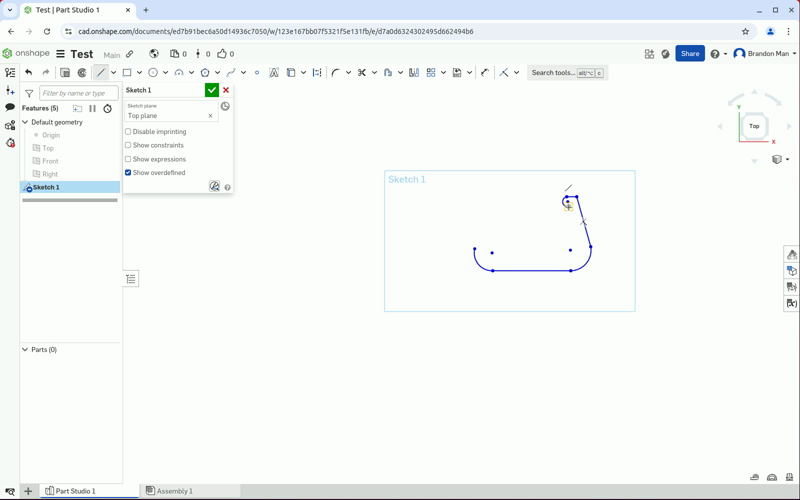
scroll(-6)
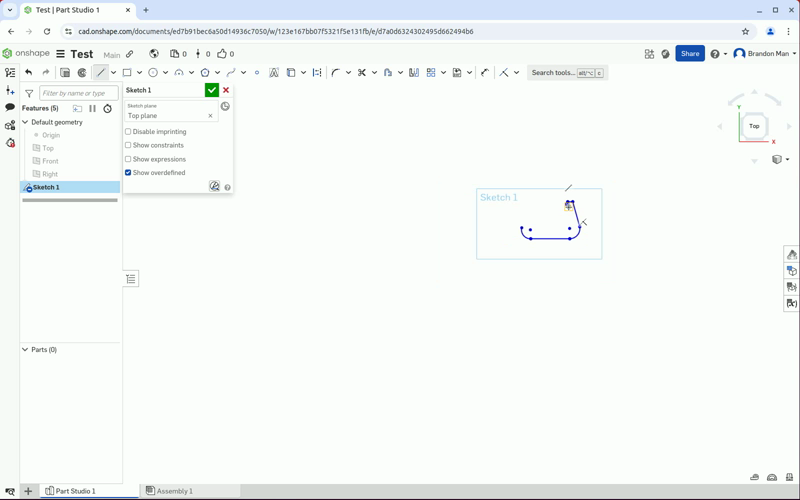
scroll(-6)
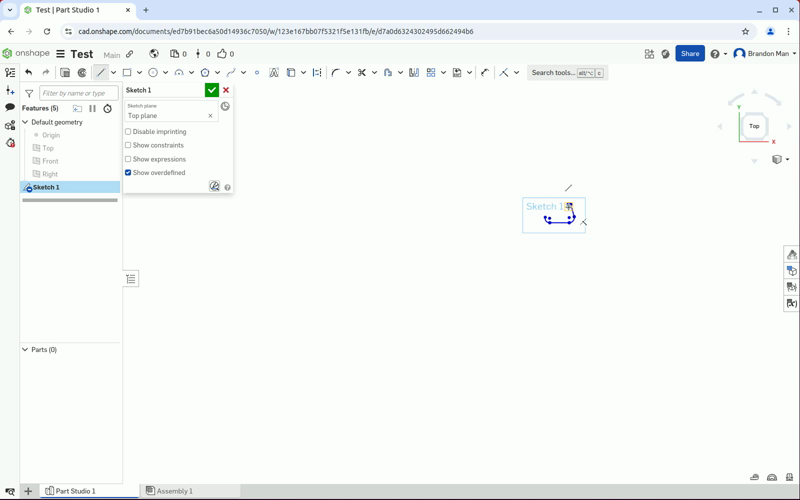
key_down(shift)
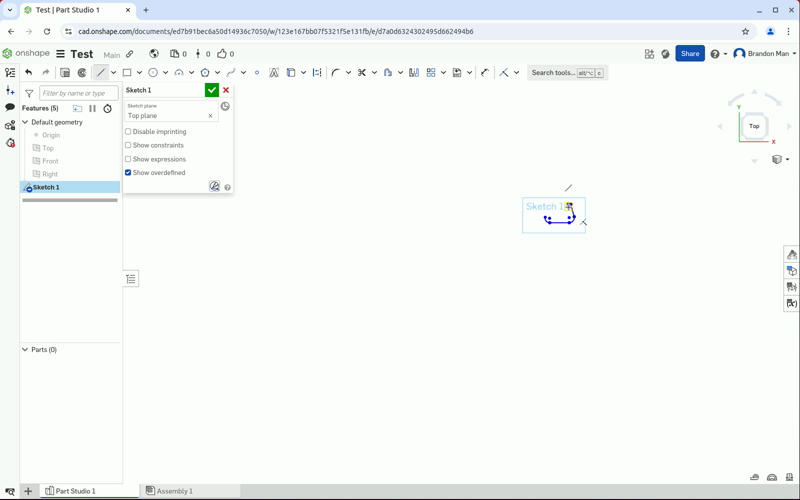
mouse_move(589, 206)
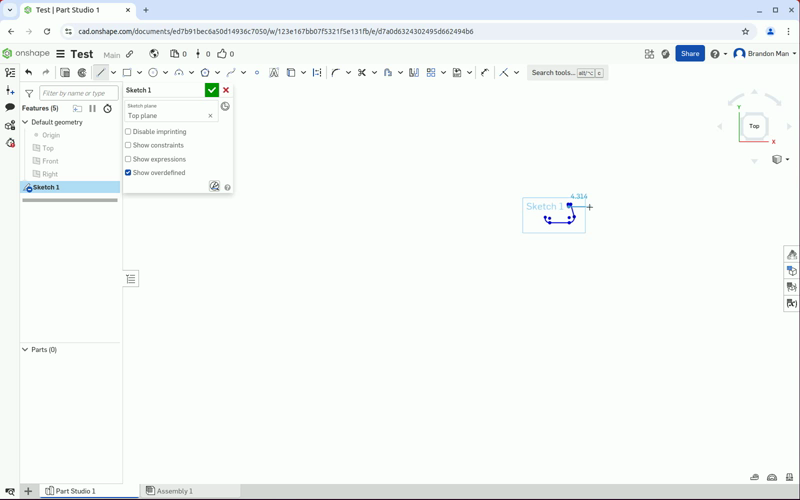
mouse_move(569, 213)
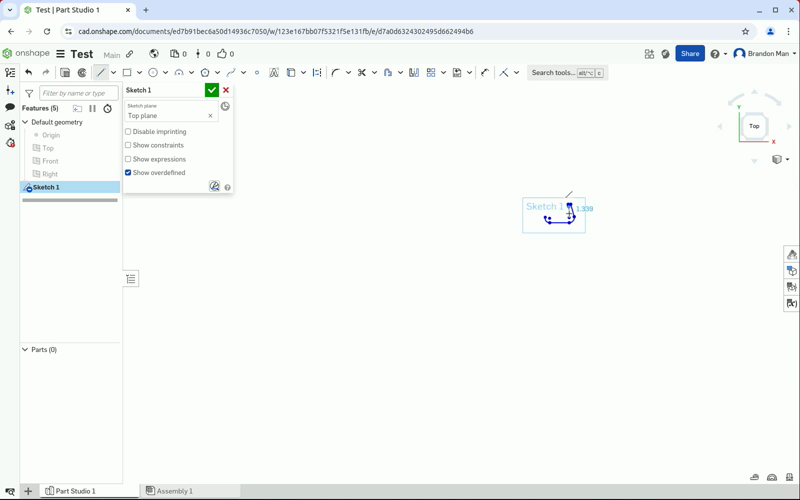
scroll(6)
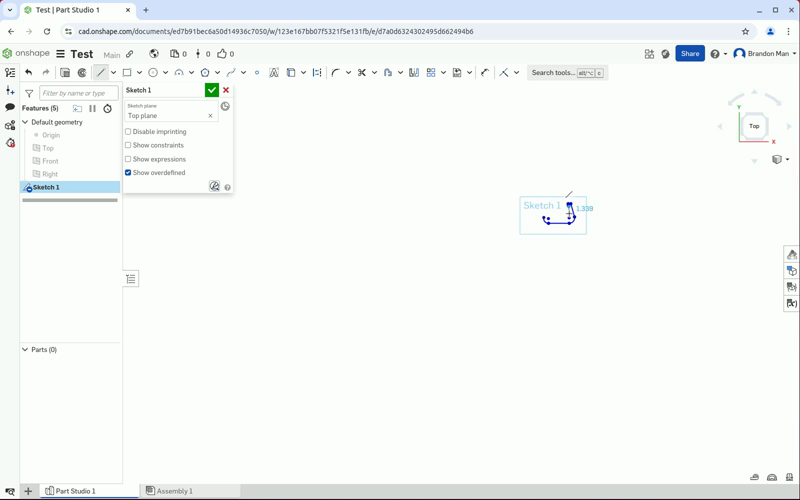
scroll(6)
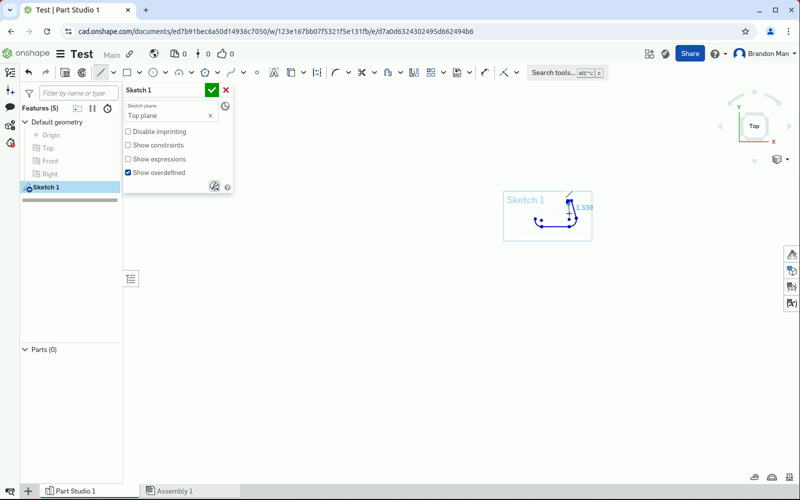
scroll(6)
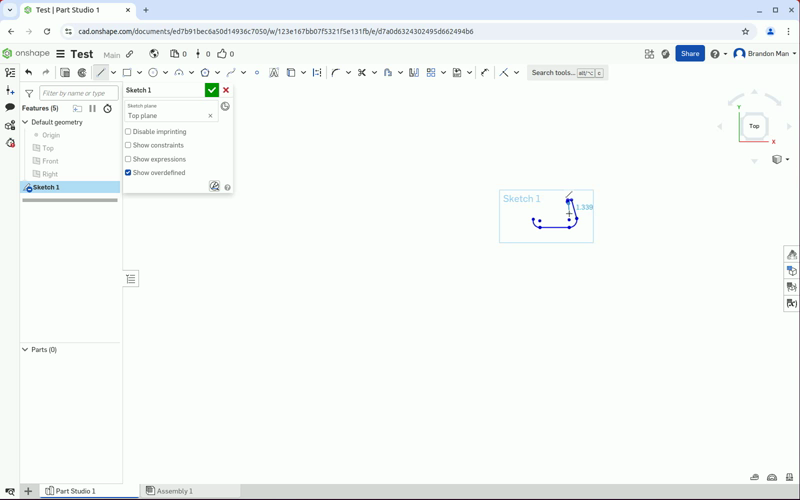
scroll(6)
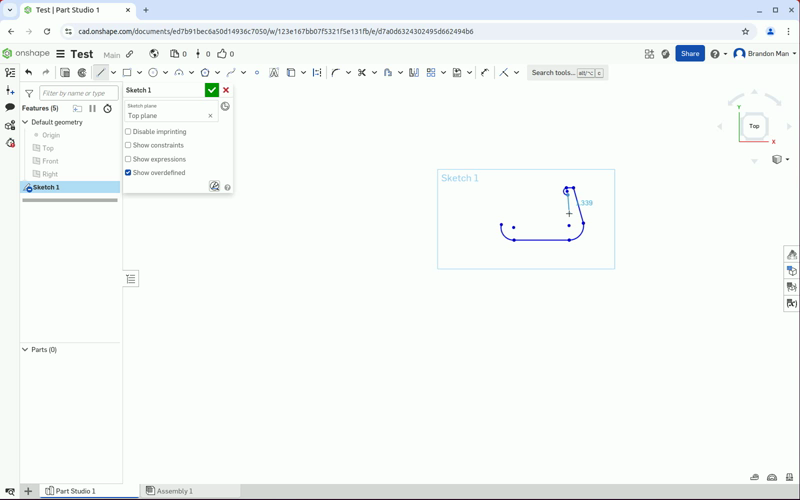
scroll(6)
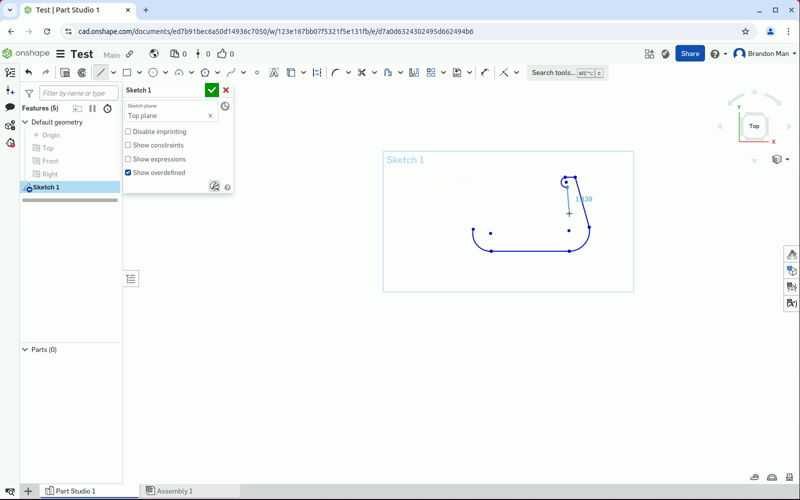
scroll(6)
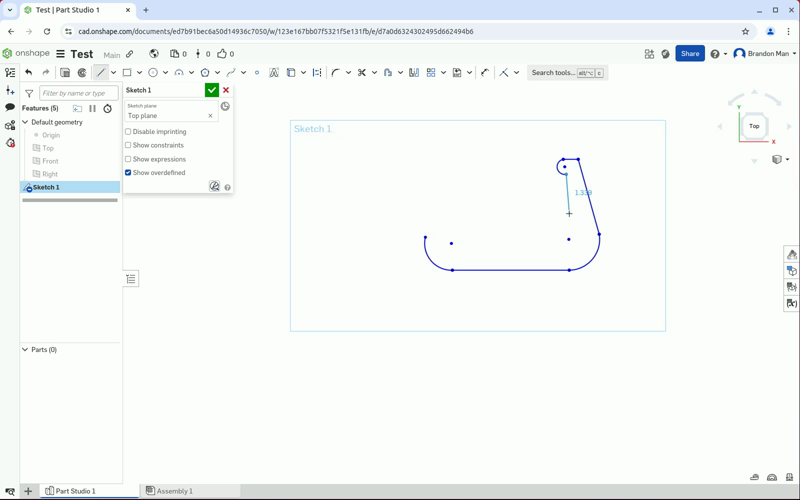
scroll(6)
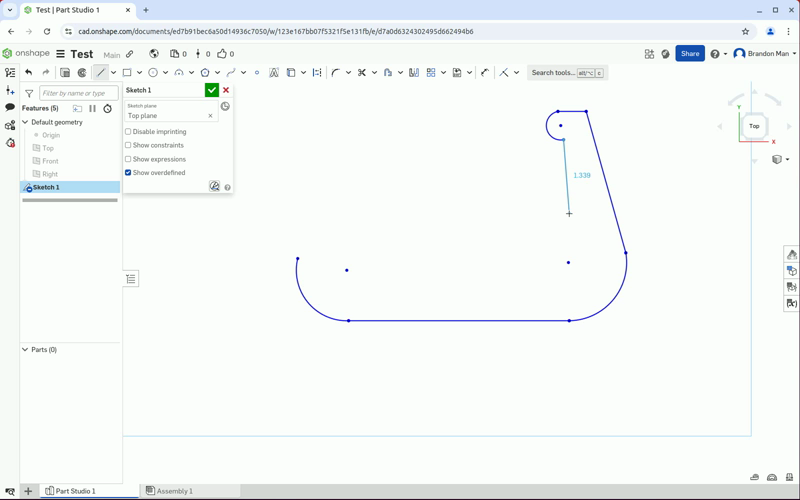
click(569, 213)
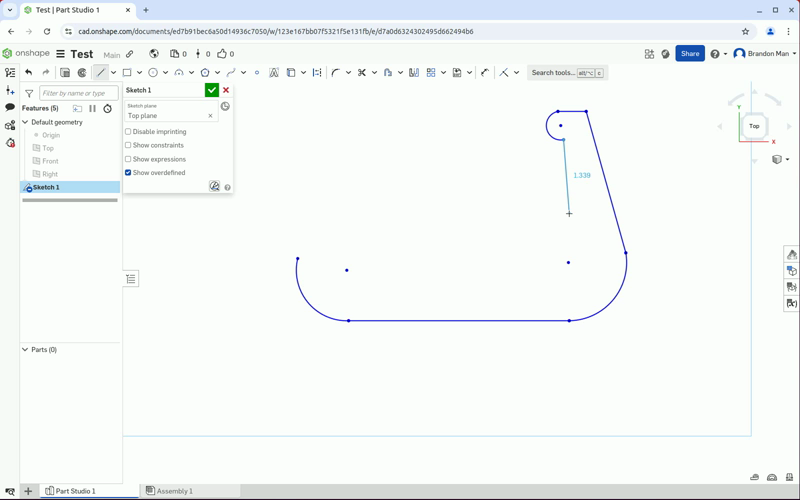
scroll(-6)
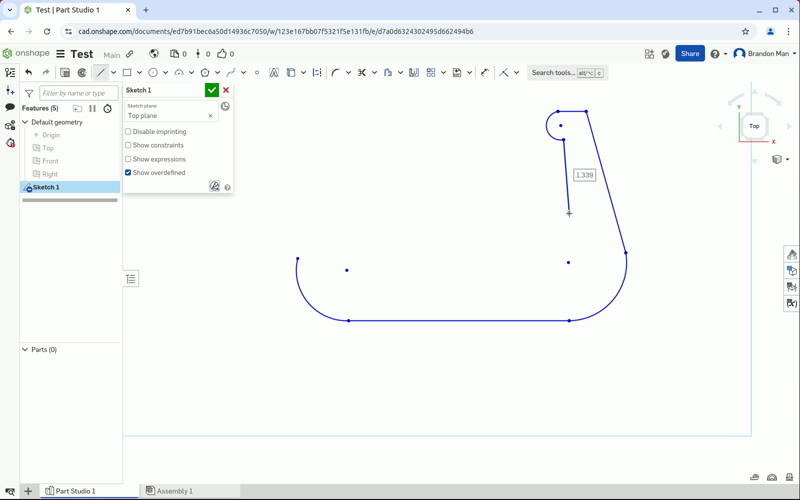
scroll(-6)
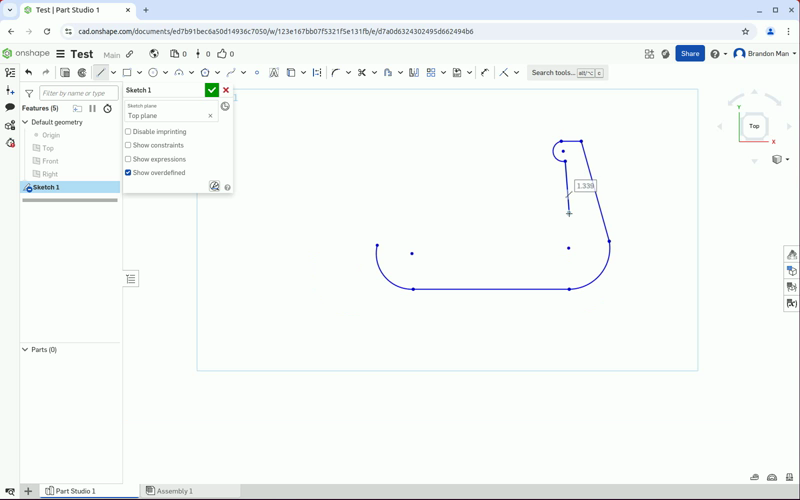
scroll(-6)
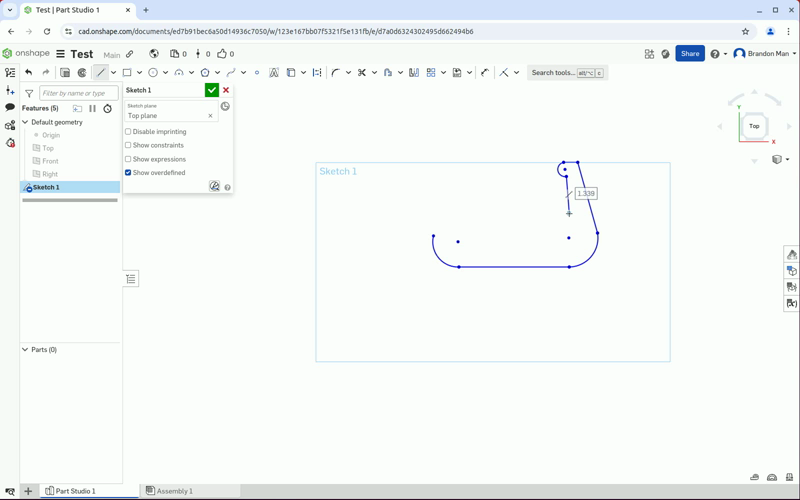
scroll(-6)
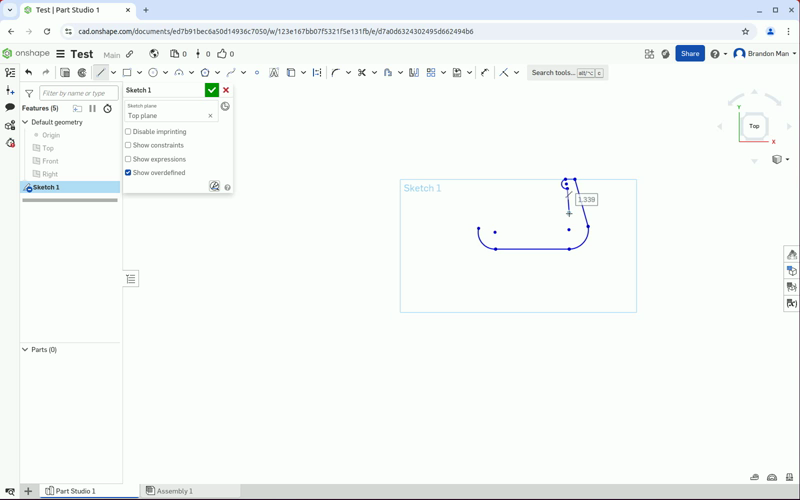
scroll(-6)
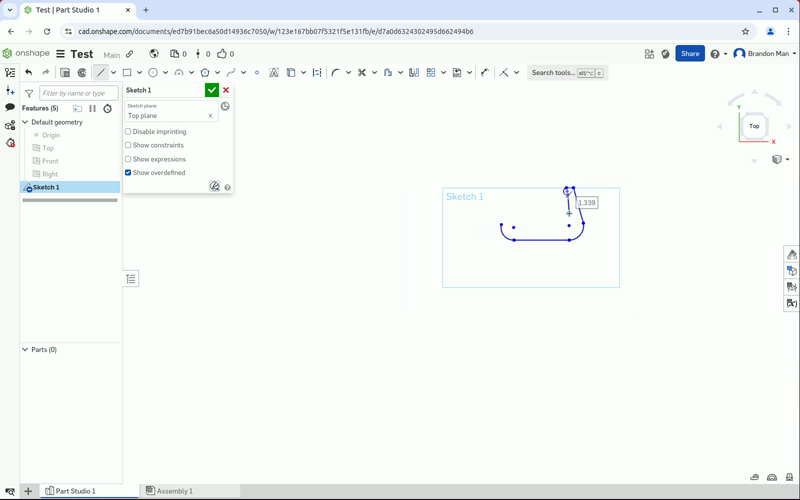
scroll(-6)
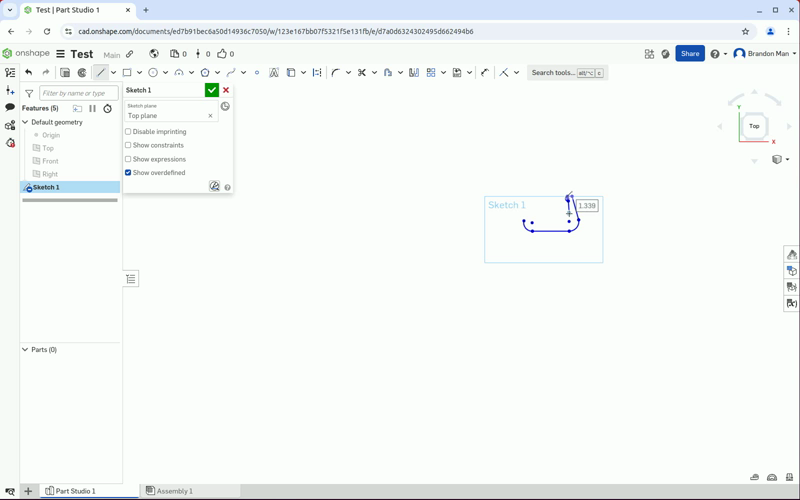
scroll(-6)
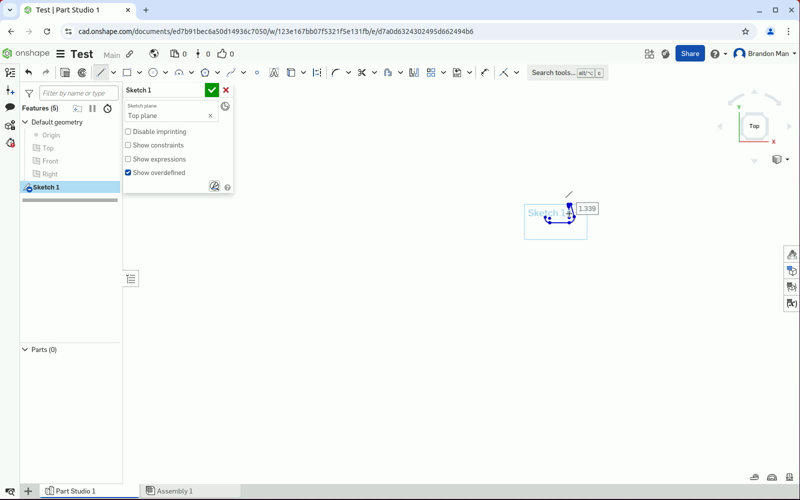
key_up(shift)
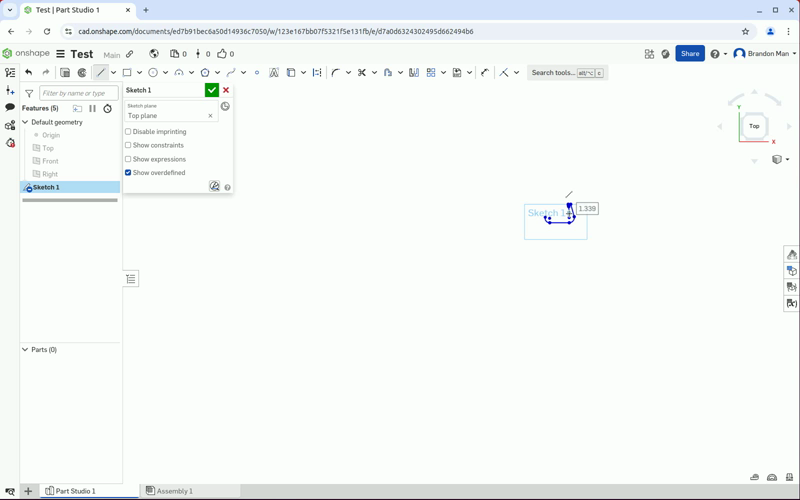
key_down(shift)
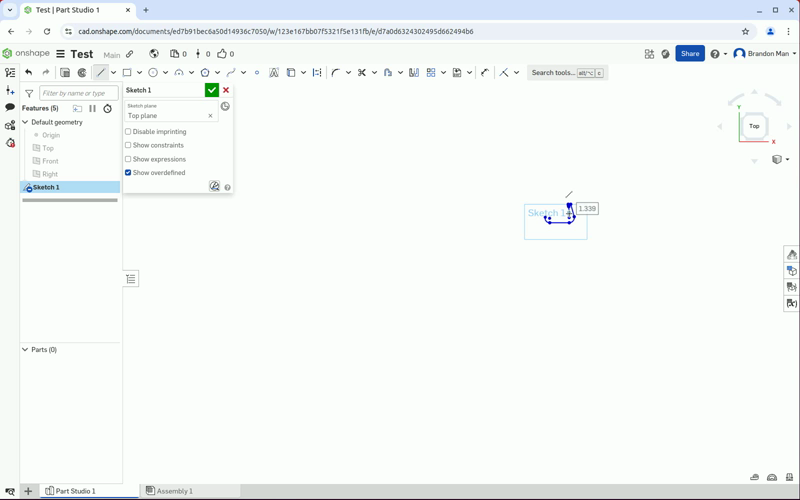
mouse_move(589, 213)
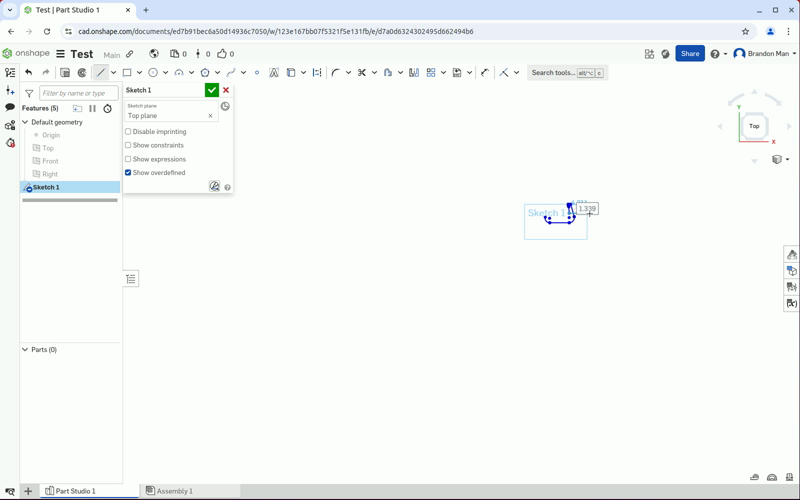
mouse_move(548, 213)
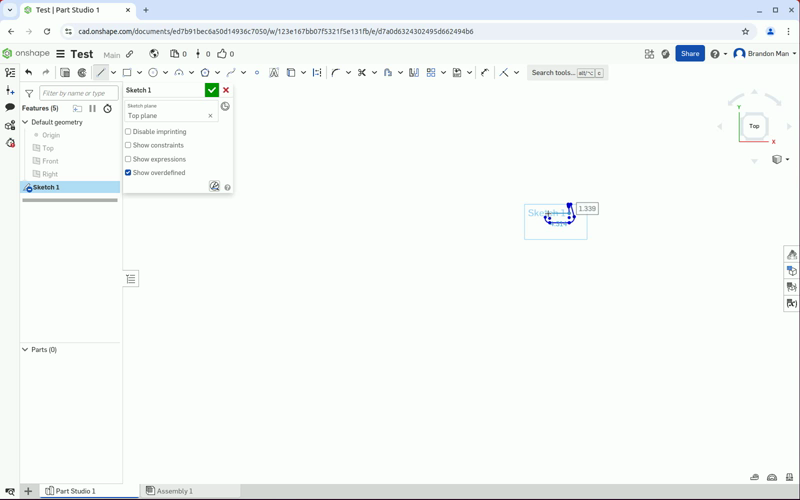
click(548, 213)
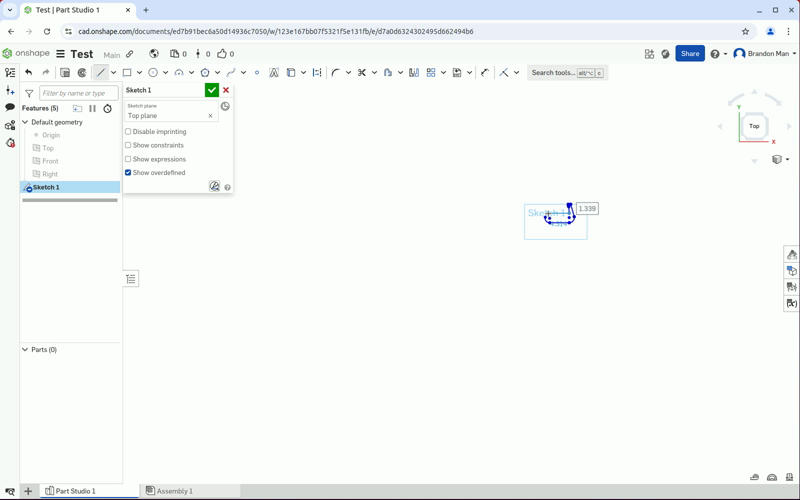
key_up(shift)
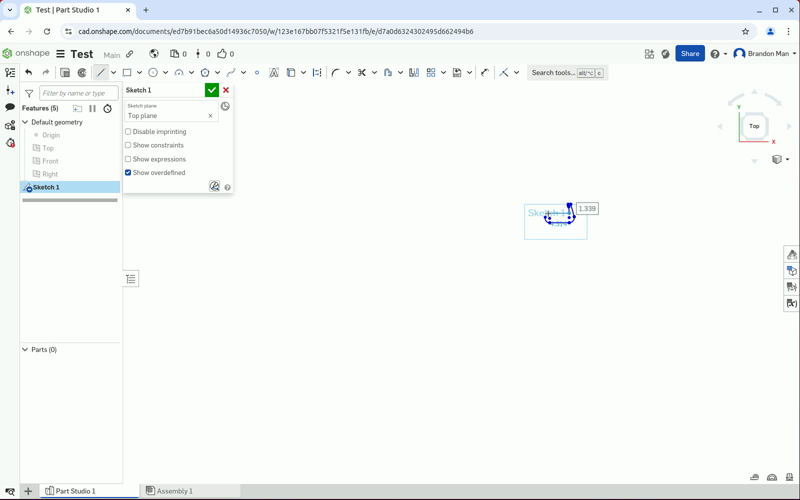
key_down(shift)
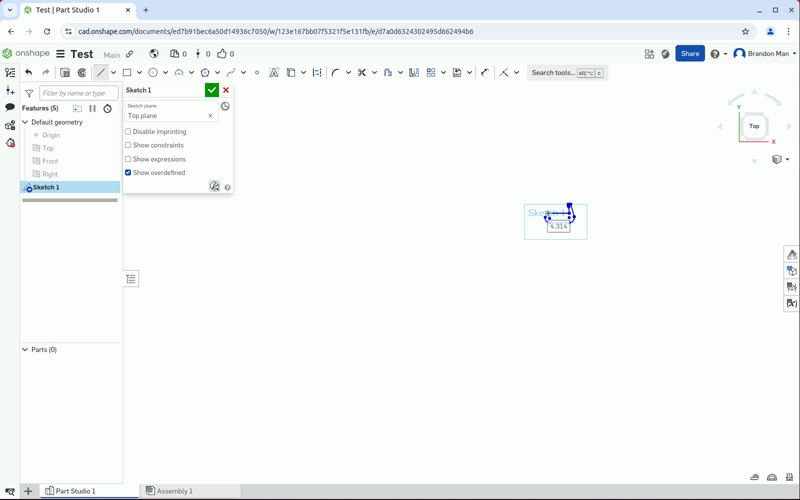
mouse_move(578, 213)
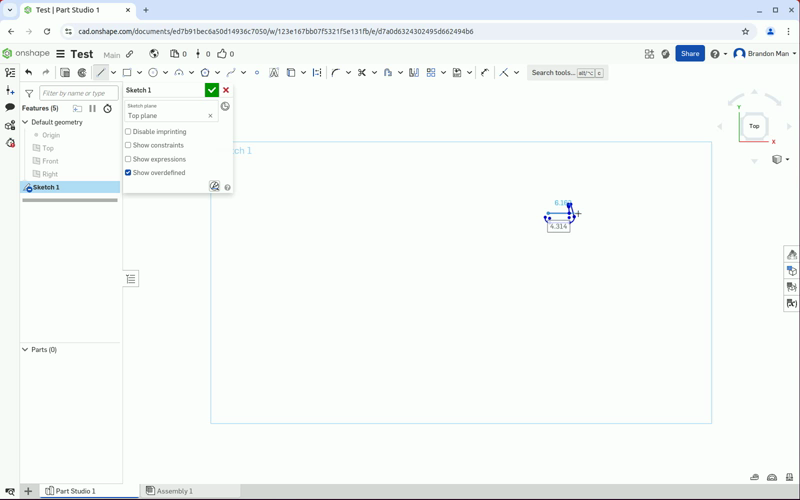
mouse_move(549, 206)
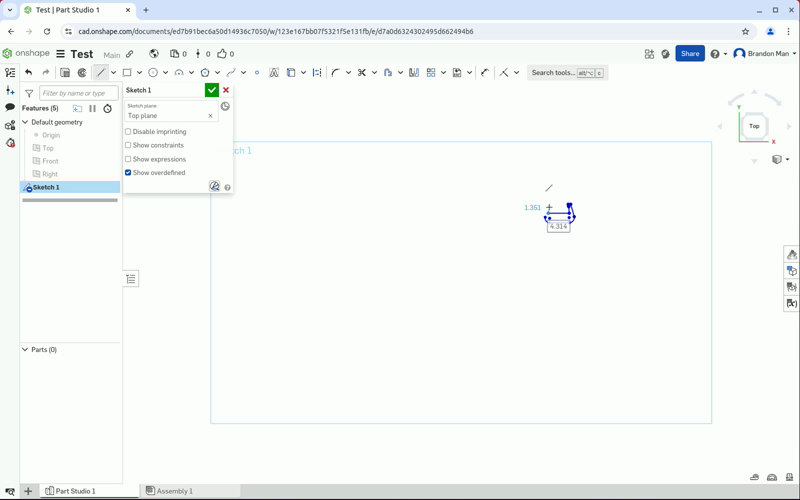
scroll(6)
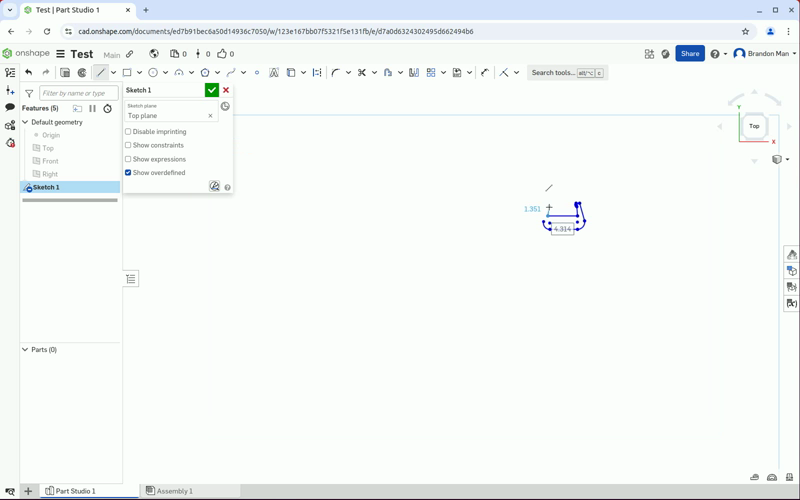
scroll(6)
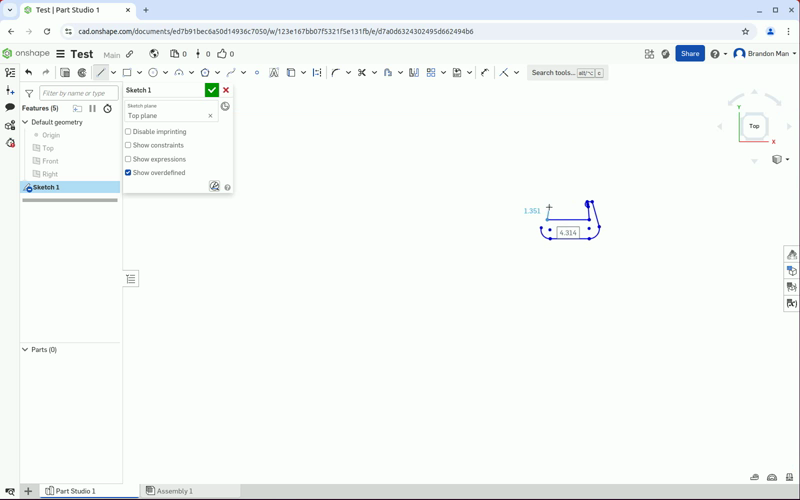
scroll(6)
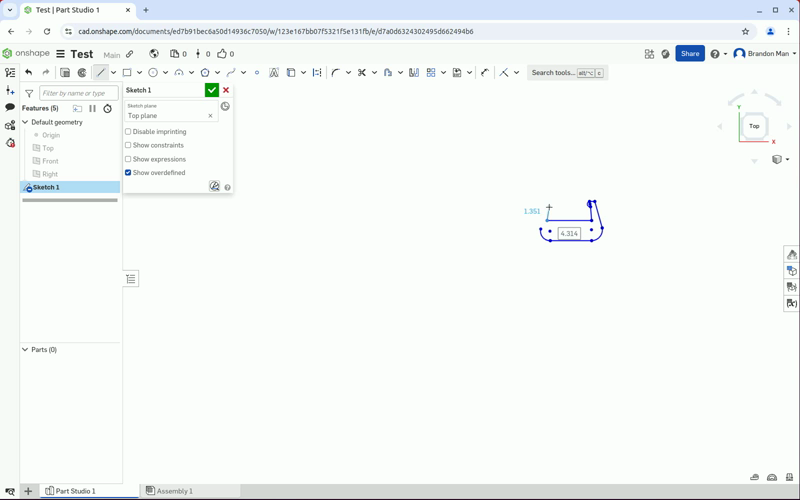
scroll(6)
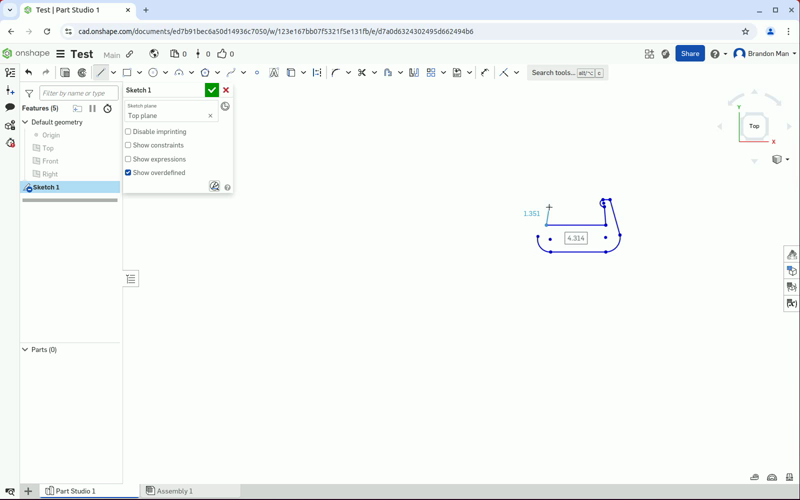
scroll(6)
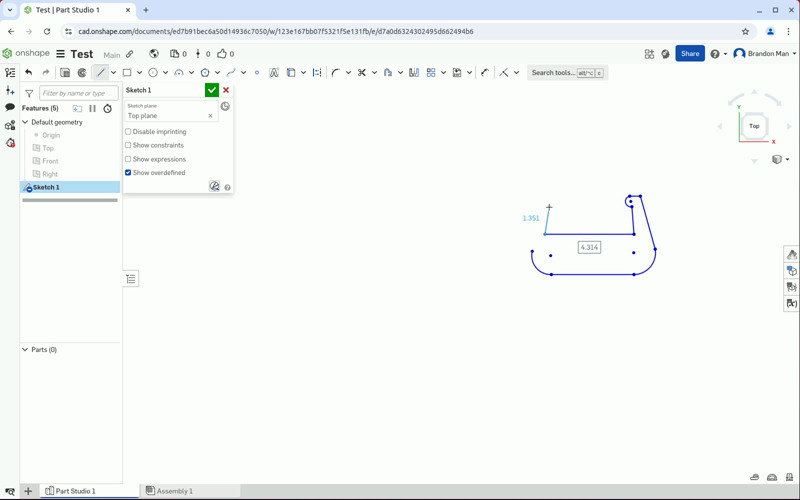
scroll(6)
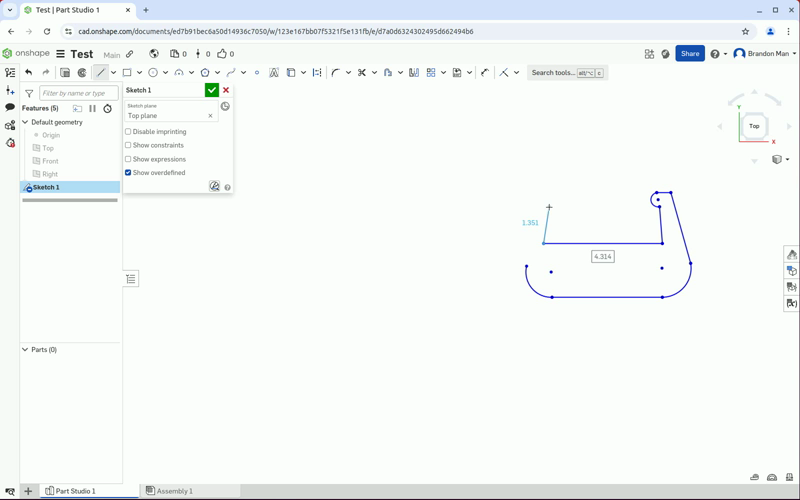
scroll(6)
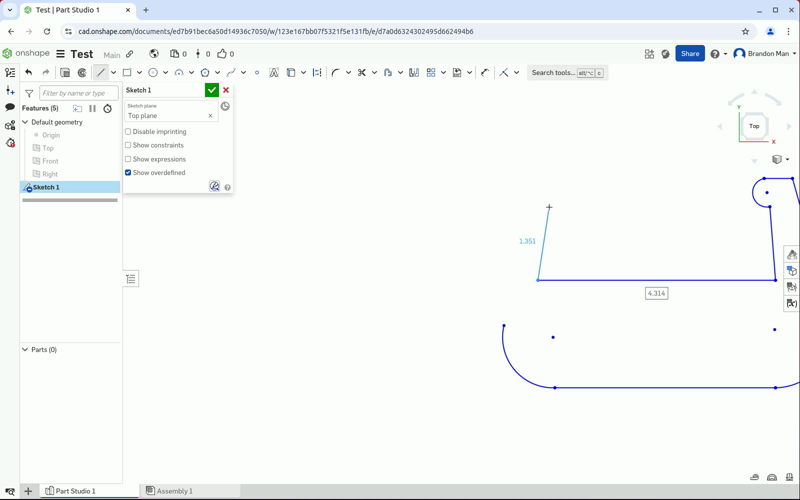
click(549, 206)
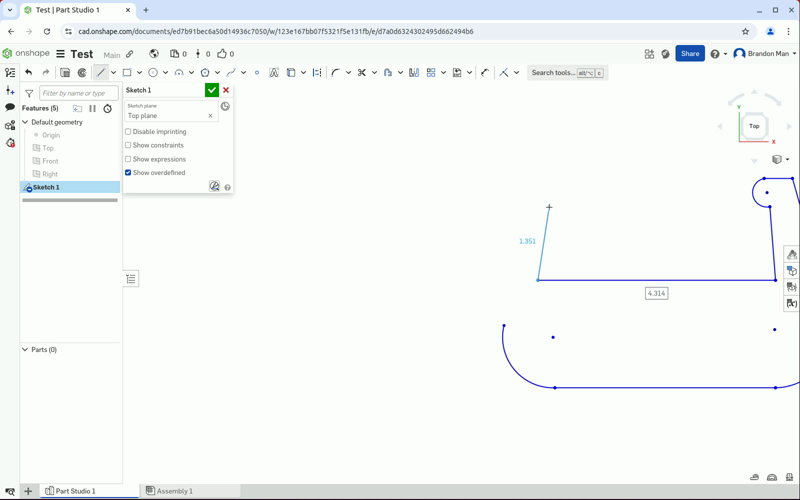
scroll(-6)
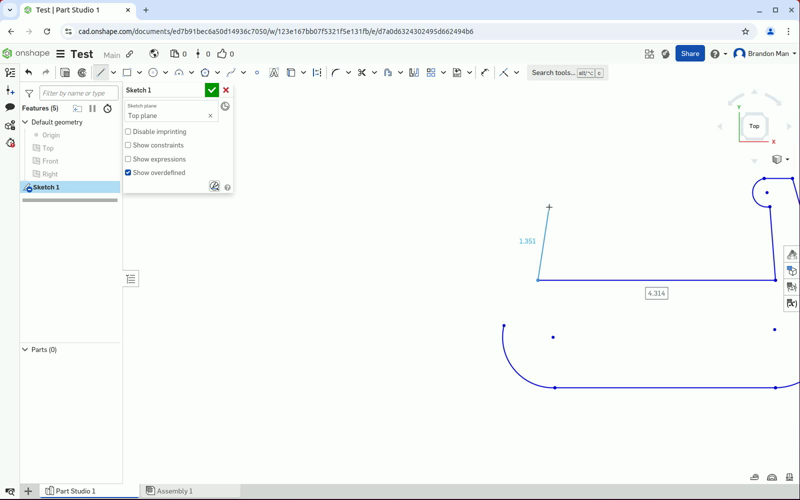
scroll(-6)
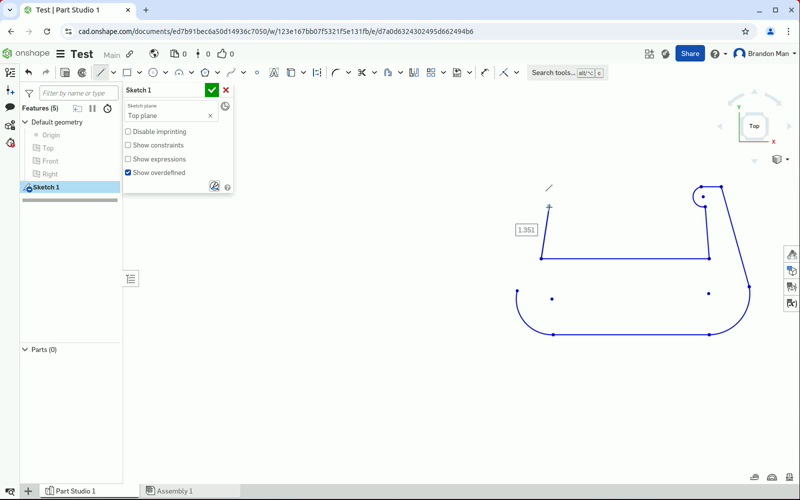
scroll(-6)
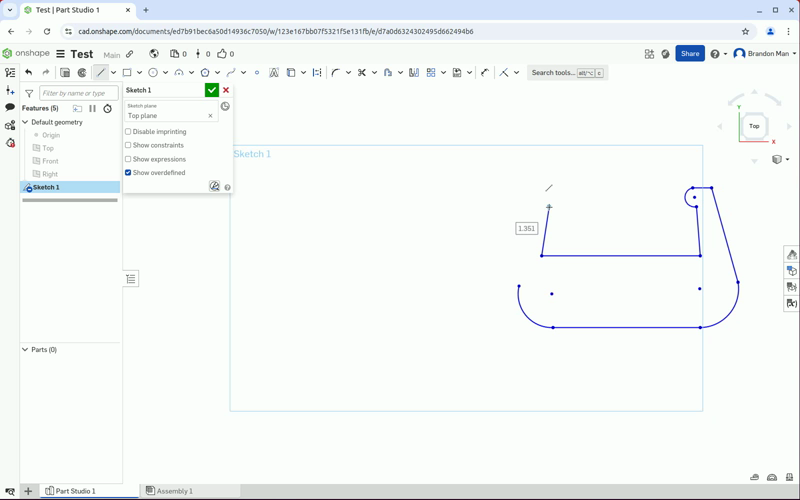
scroll(-6)
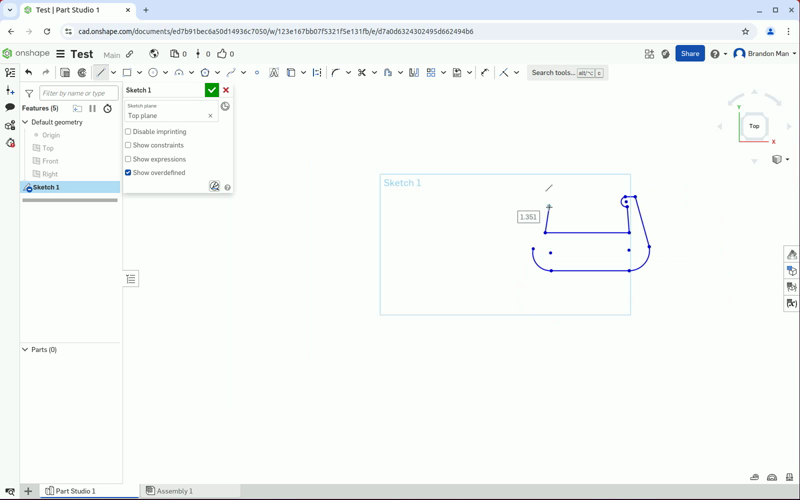
scroll(-6)
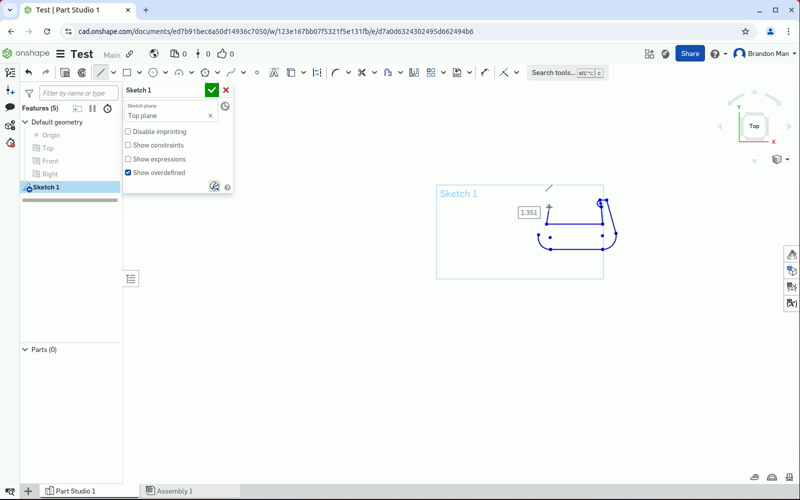
scroll(-6)
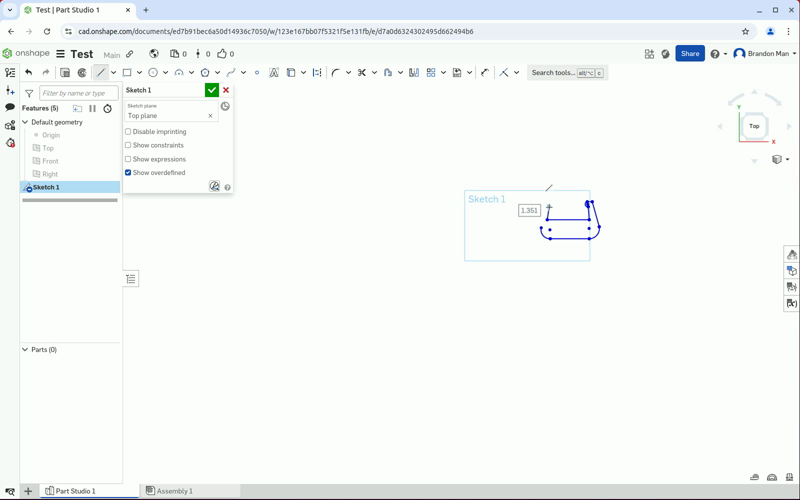
scroll(-6)
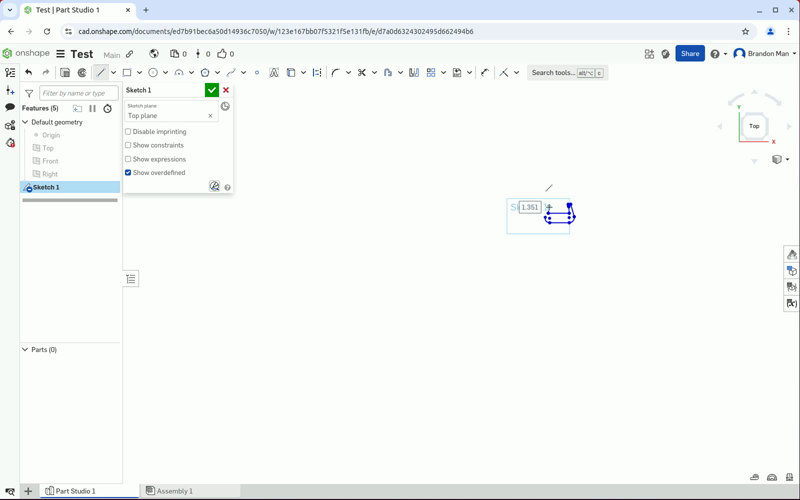
key_up(shift)
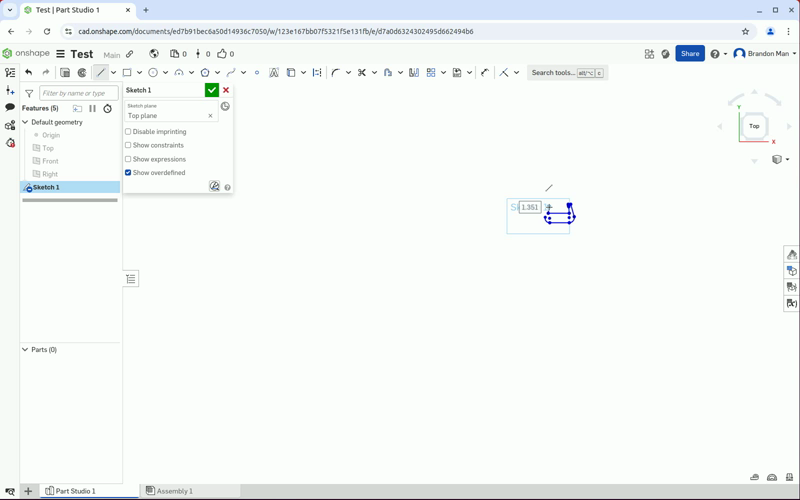
key(esc)
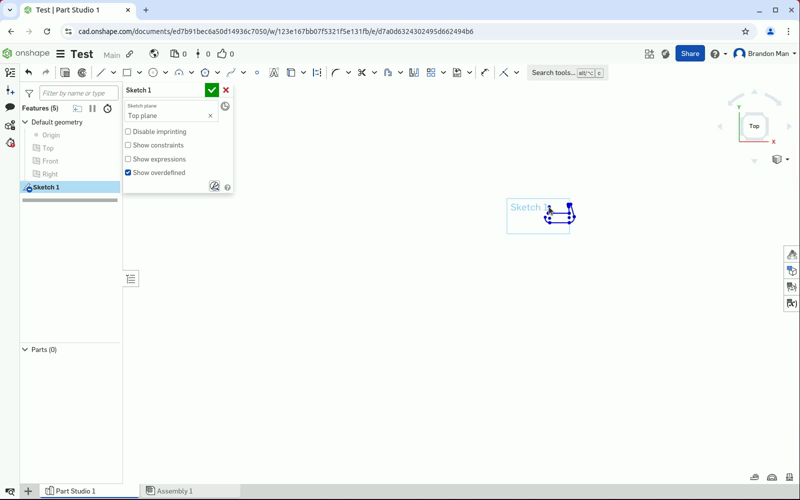
key(a)
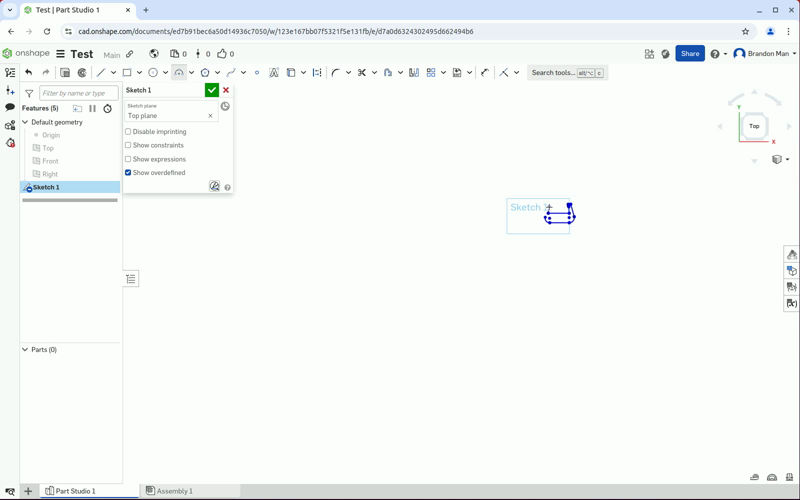
mouse_move(549, 206)
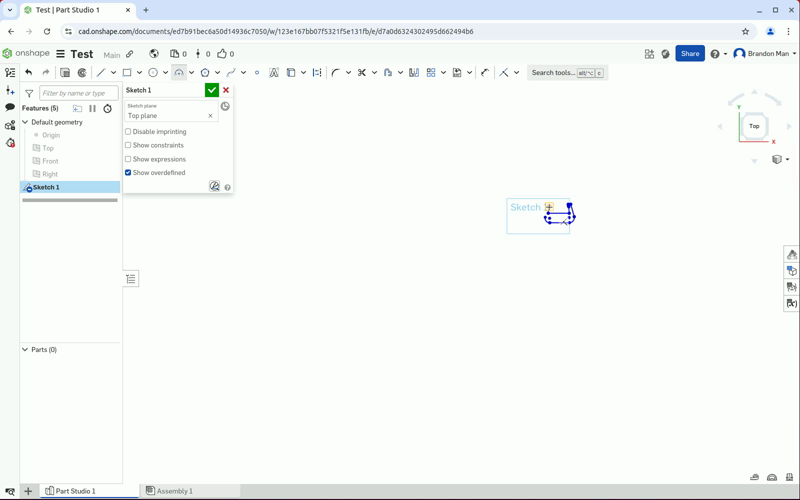
click(549, 206)
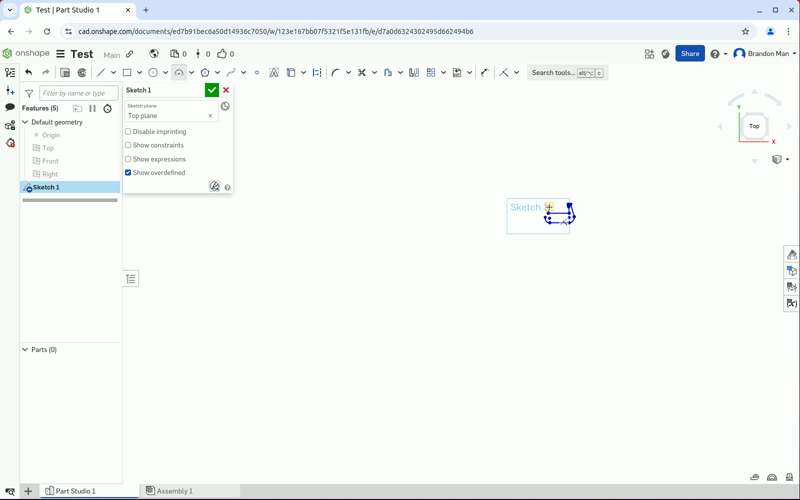
key_down(shift)
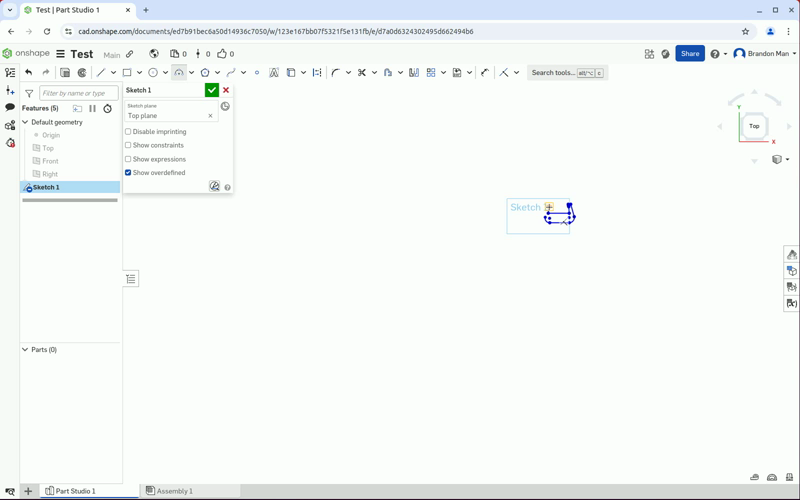
mouse_move(549, 204)
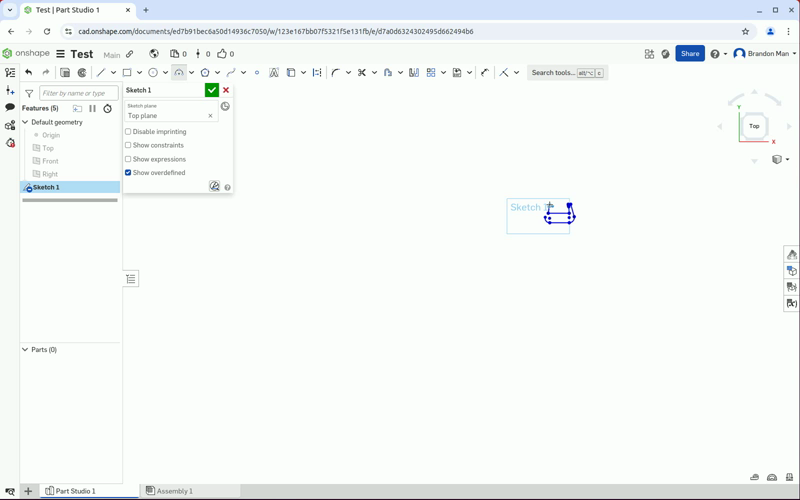
scroll(6)
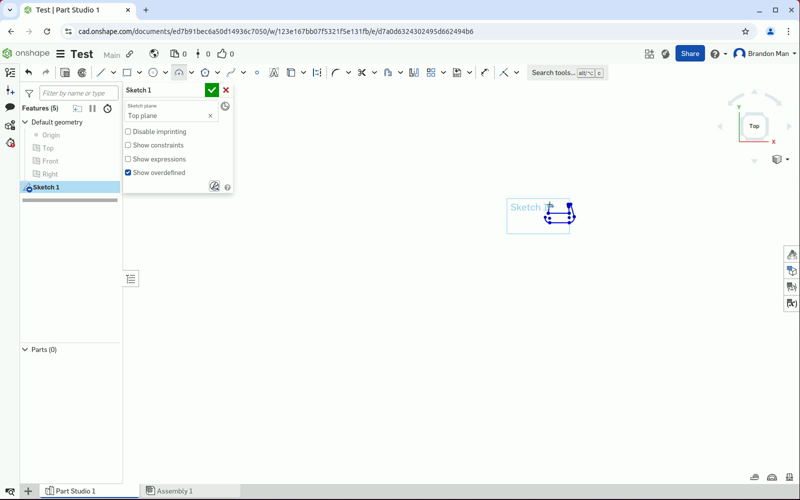
scroll(6)
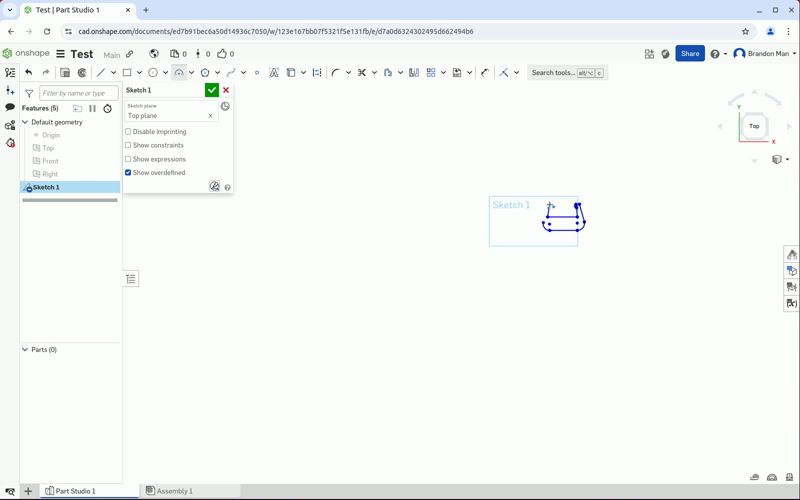
scroll(6)
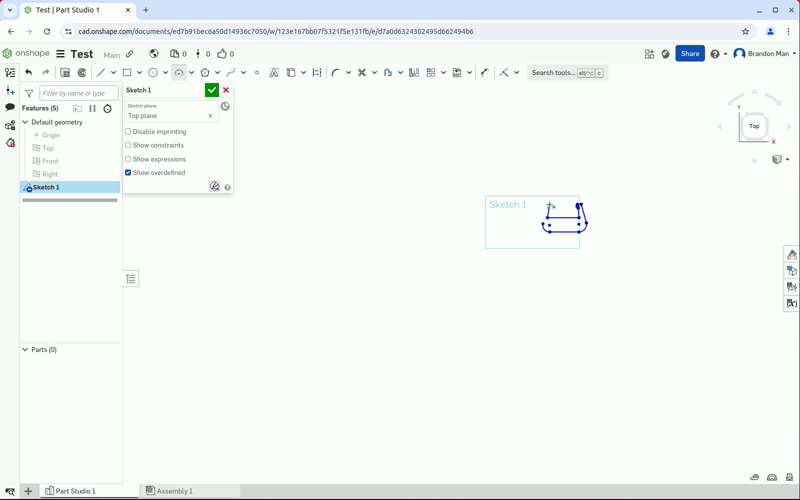
scroll(6)
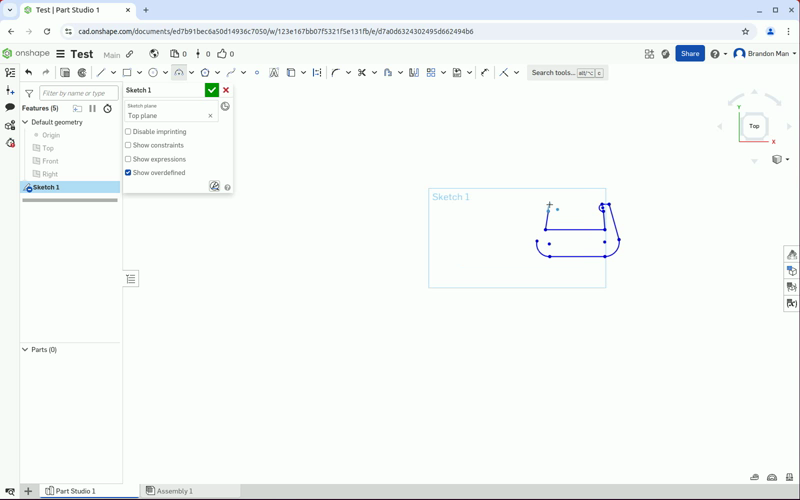
scroll(6)
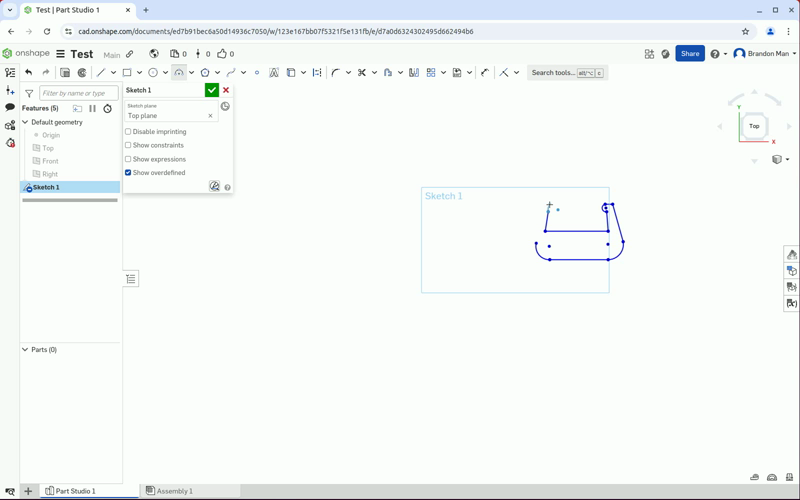
scroll(6)
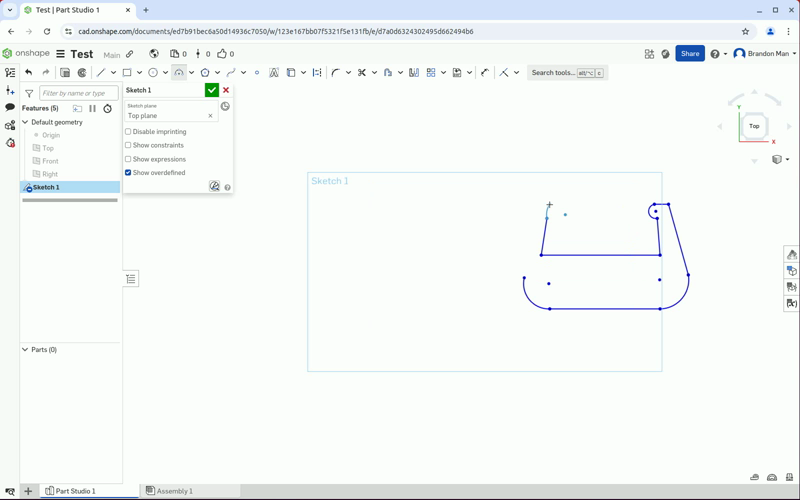
scroll(6)
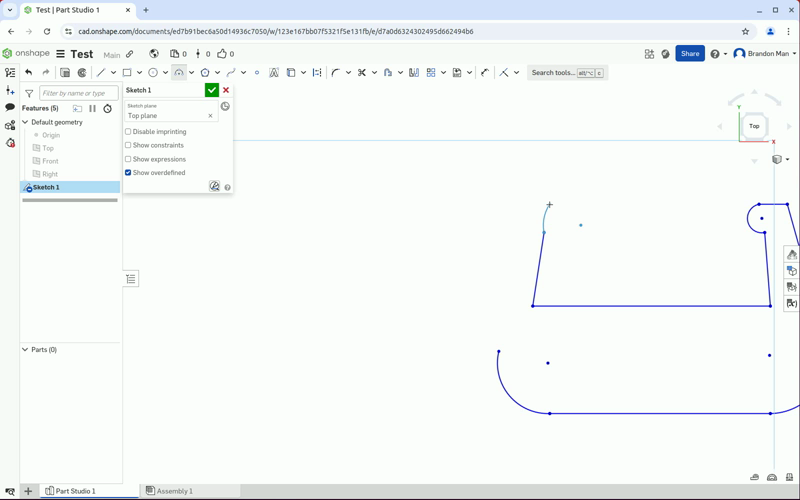
click(549, 204)
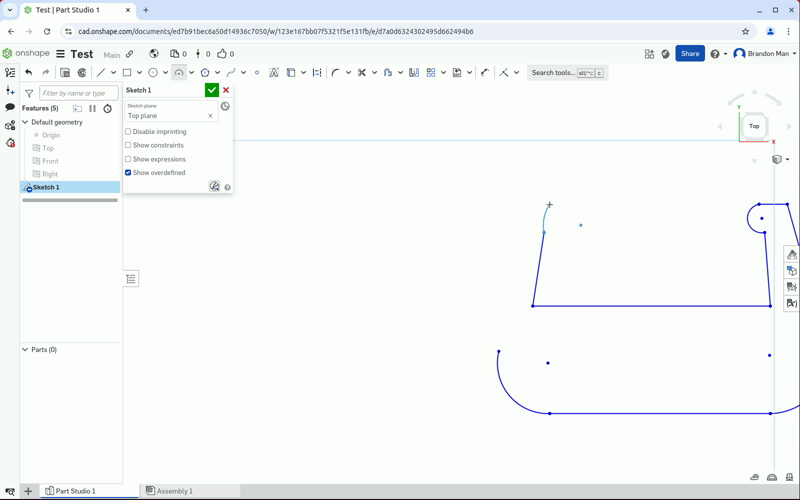
scroll(-6)
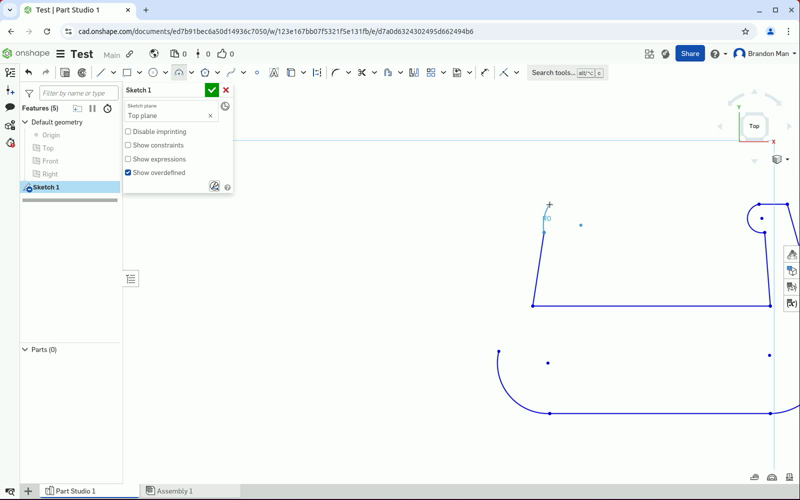
scroll(-6)
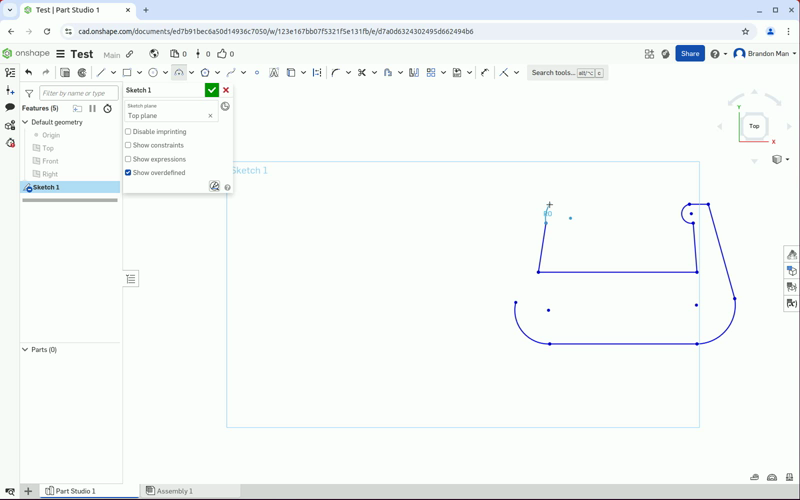
scroll(-6)
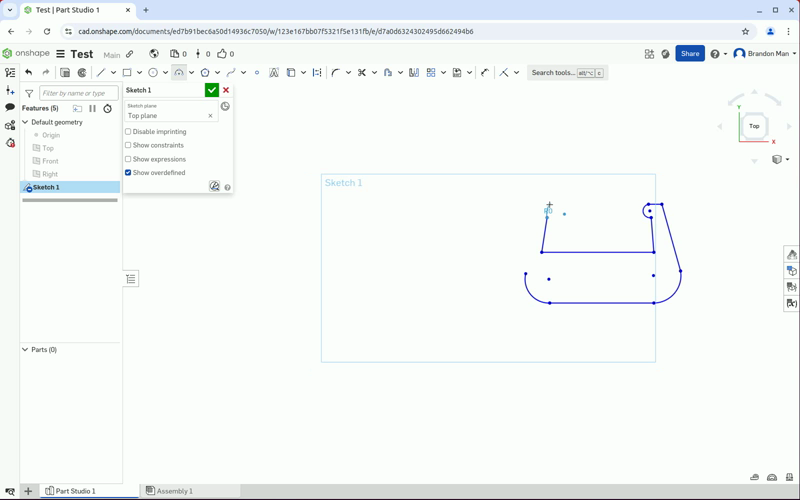
scroll(-6)
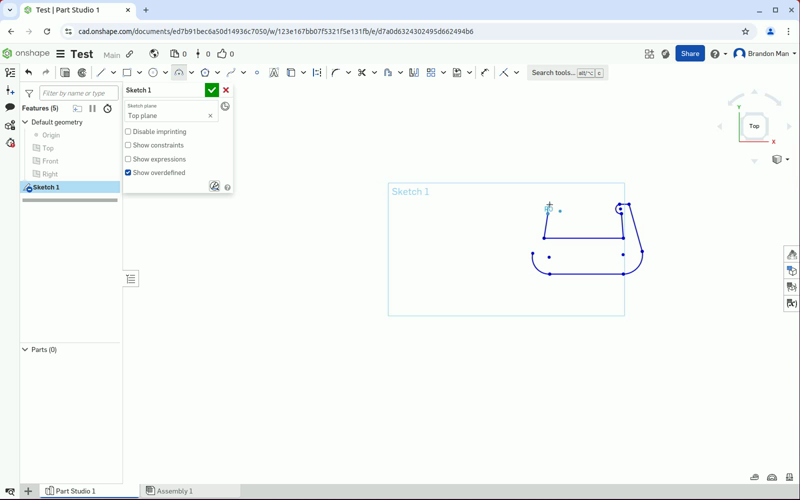
scroll(-6)
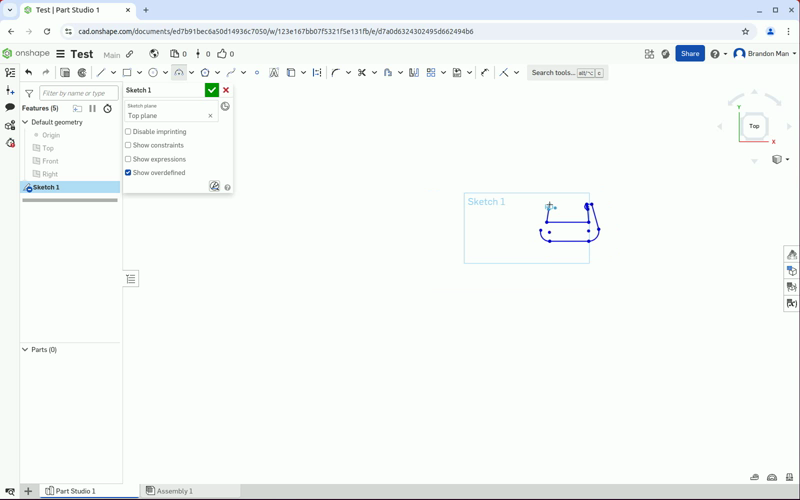
scroll(-6)
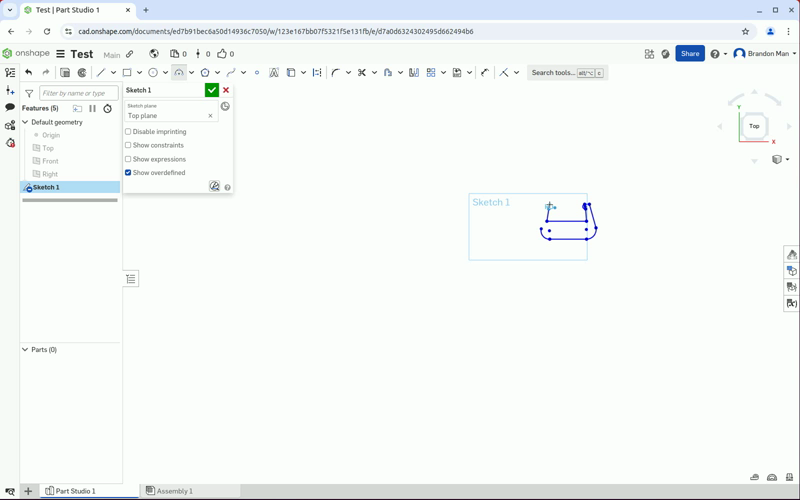
scroll(-6)
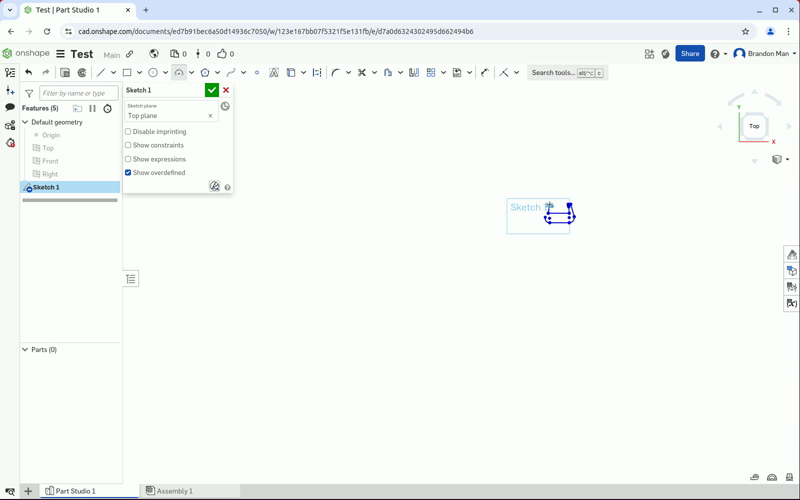
mouse_move(551, 205)
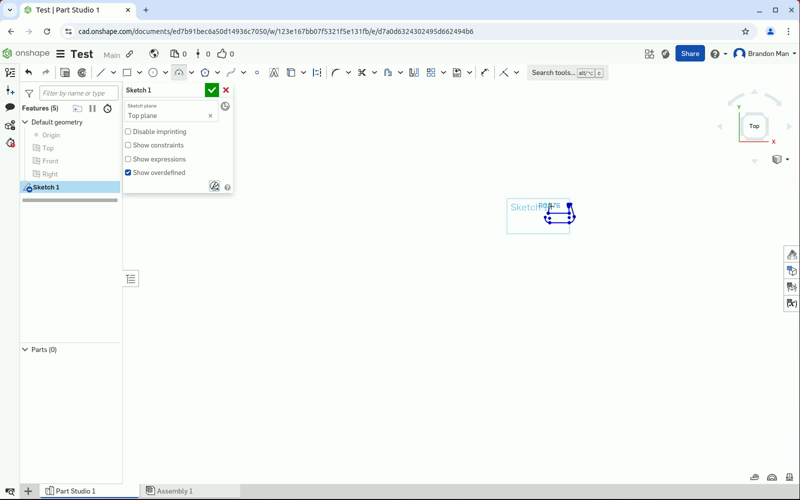
scroll(6)
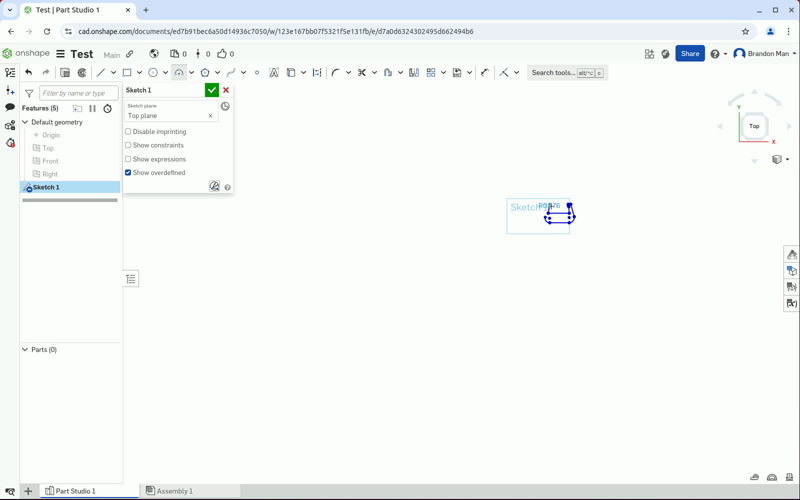
scroll(6)
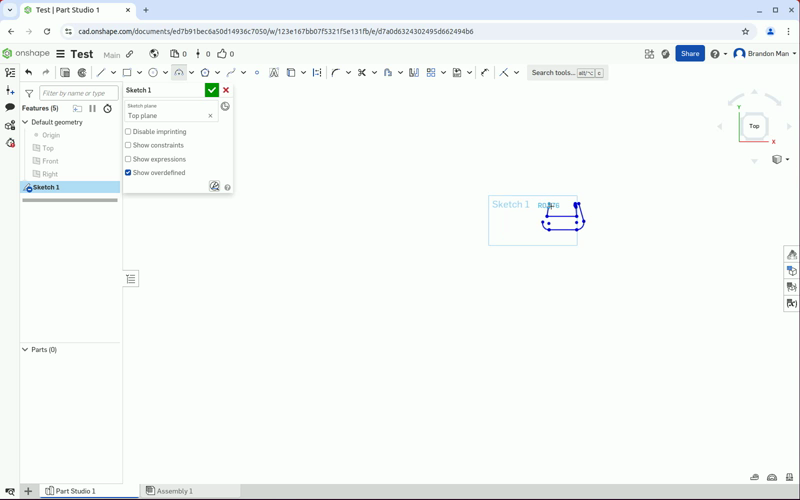
scroll(6)
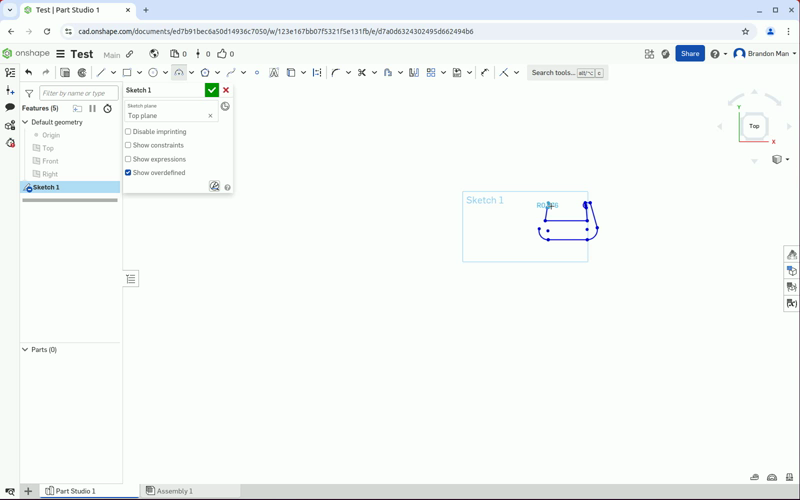
scroll(6)
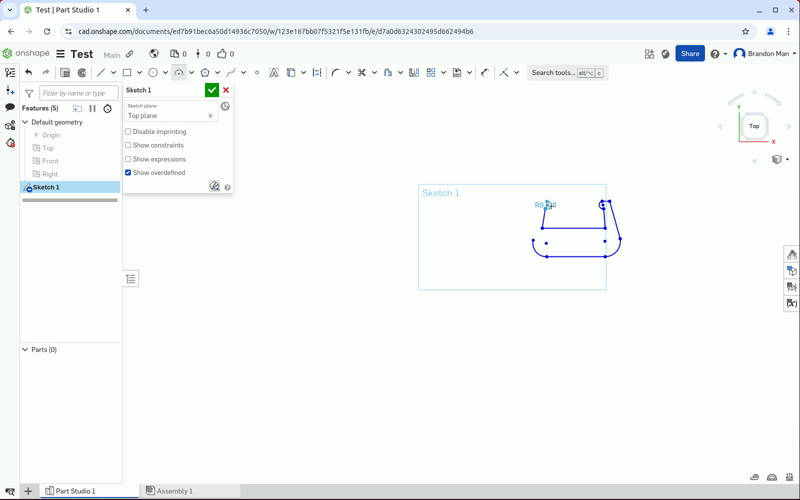
scroll(6)
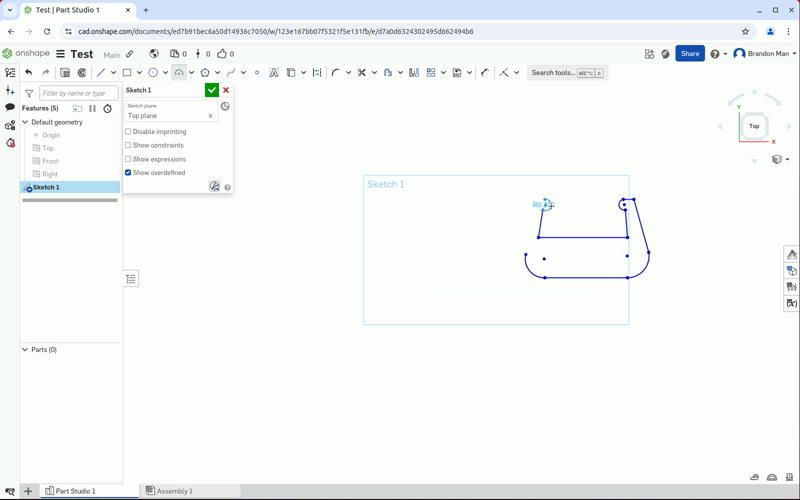
scroll(6)
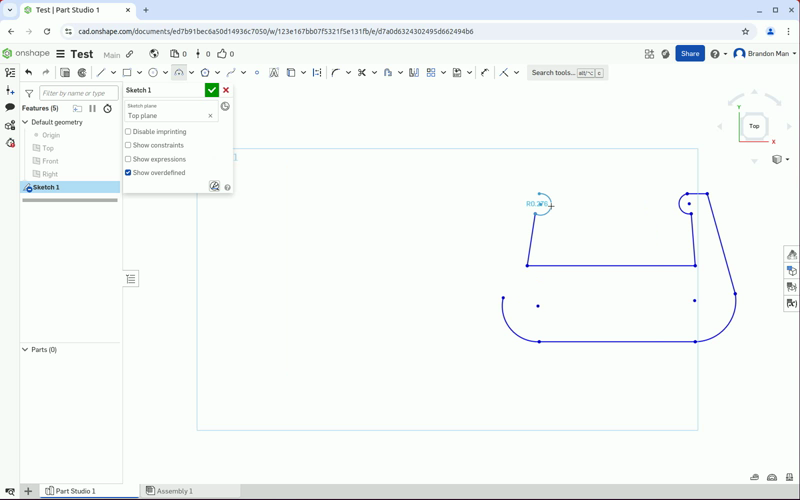
scroll(6)
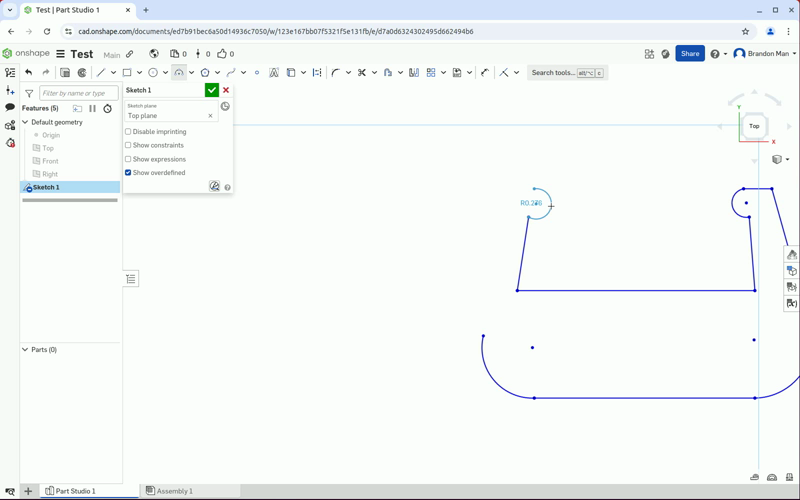
click(551, 205)
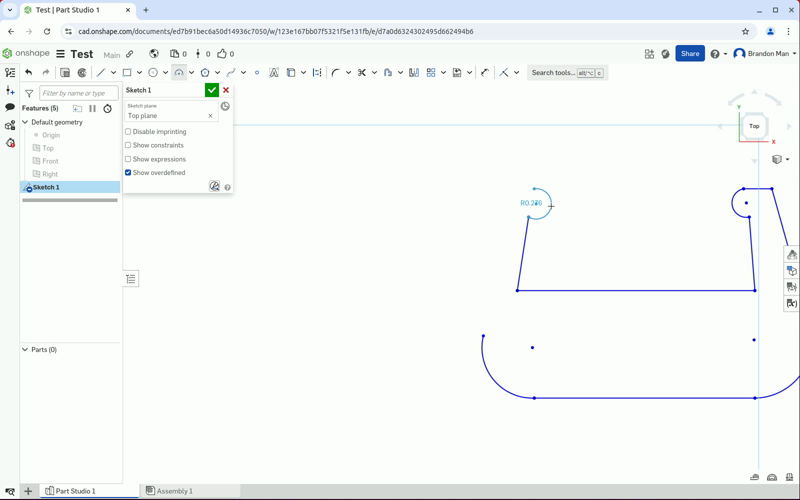
scroll(-6)
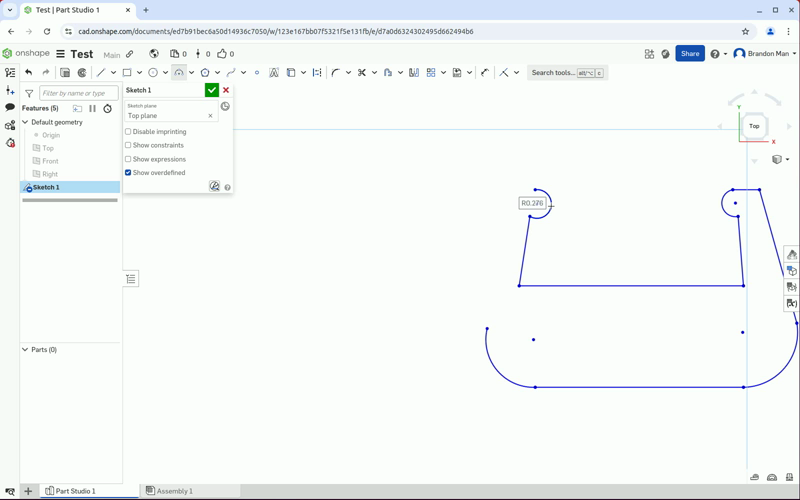
scroll(-6)
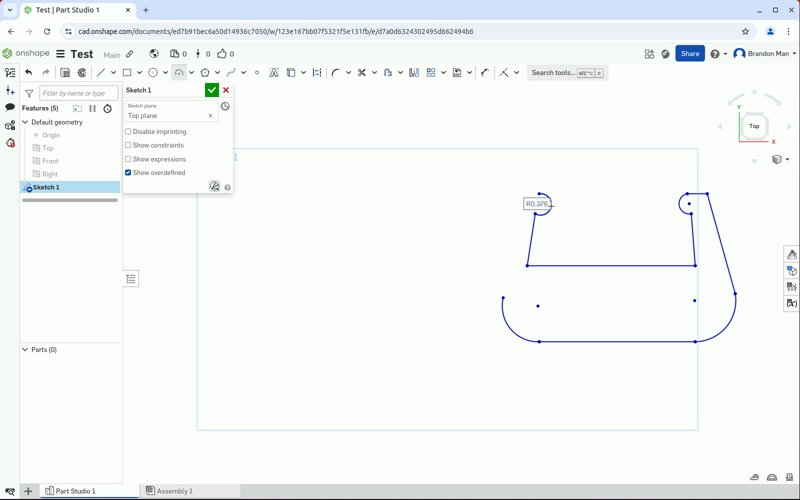
scroll(-6)
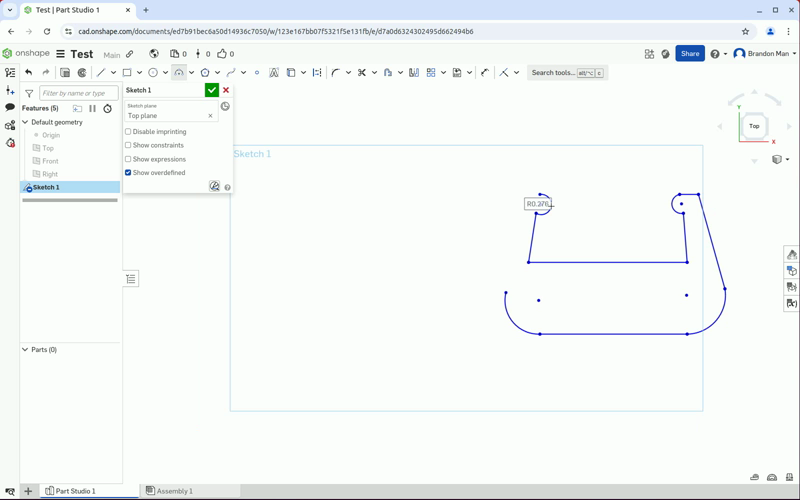
scroll(-6)
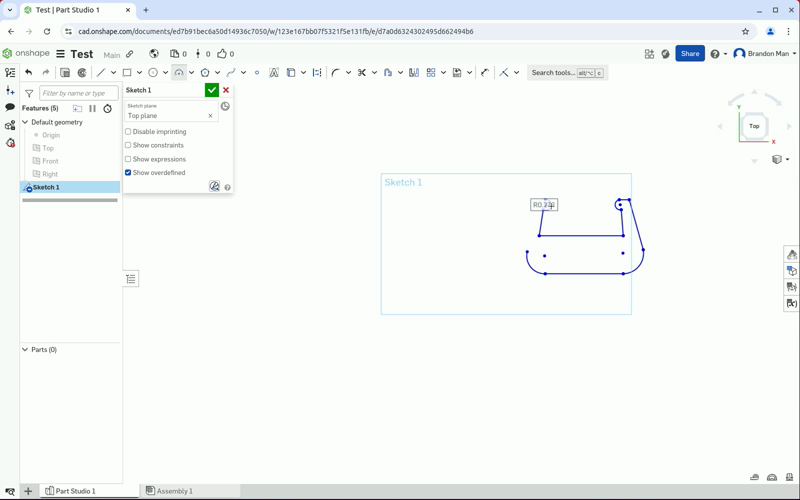
scroll(-6)
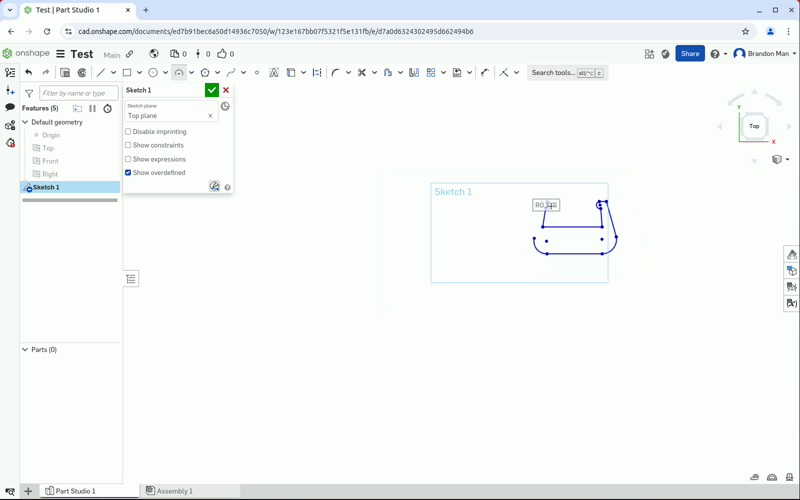
scroll(-6)
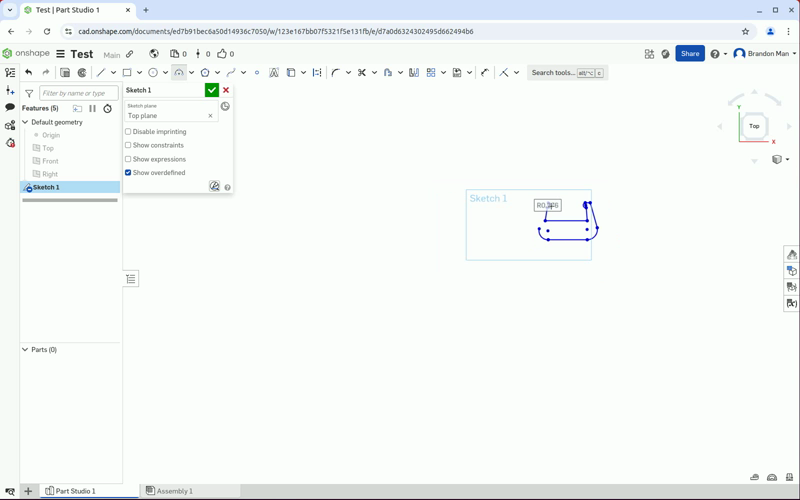
scroll(-6)
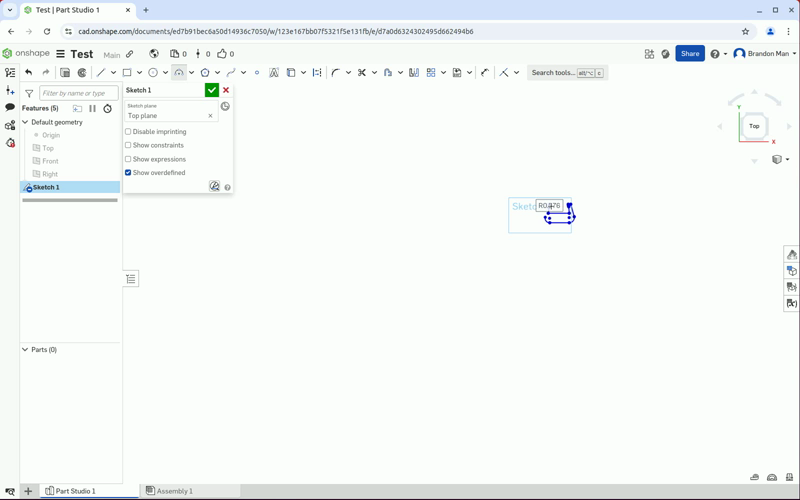
key_up(shift)
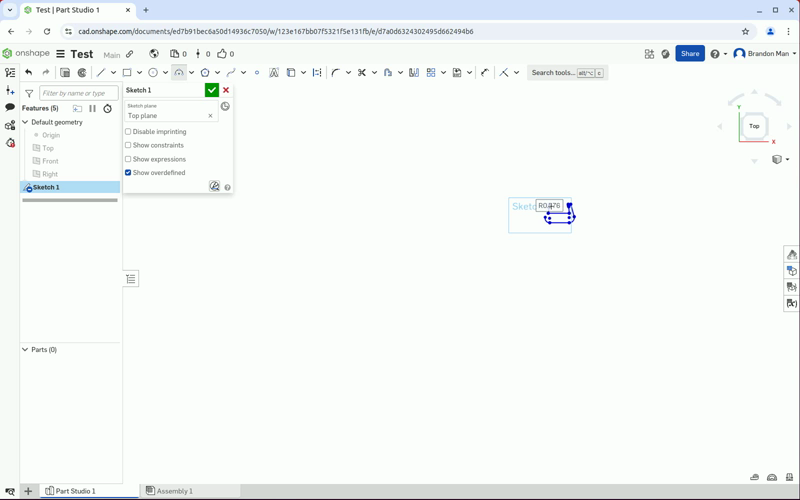
key(esc)
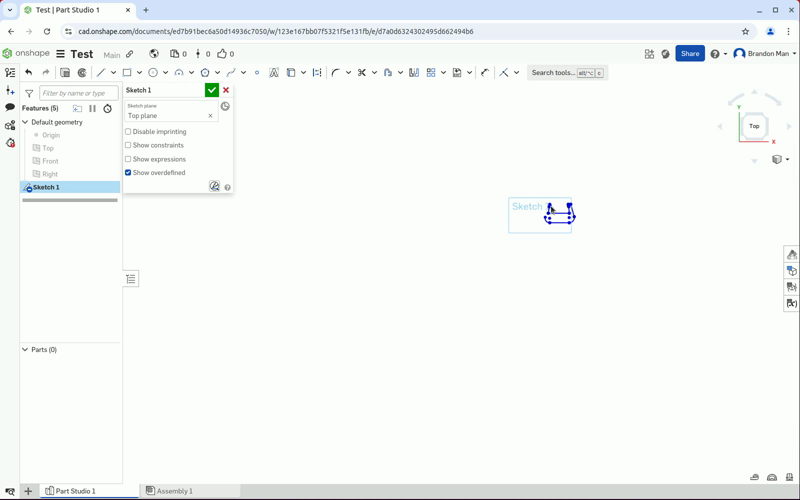
key(l)
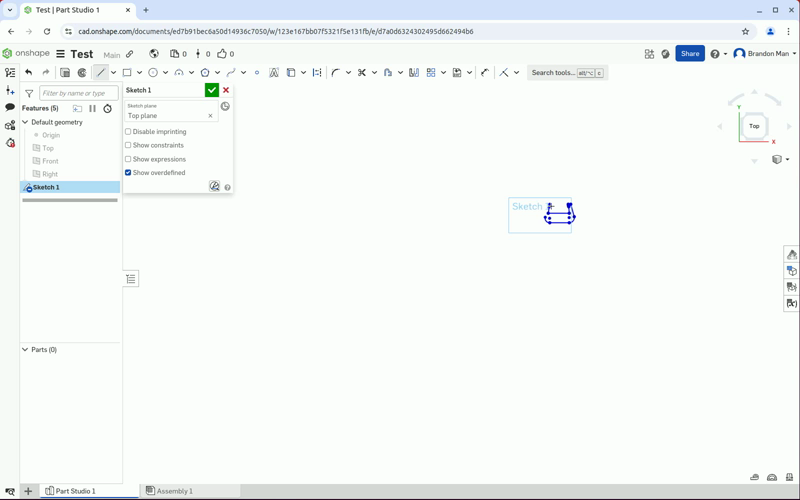
mouse_move(549, 204)
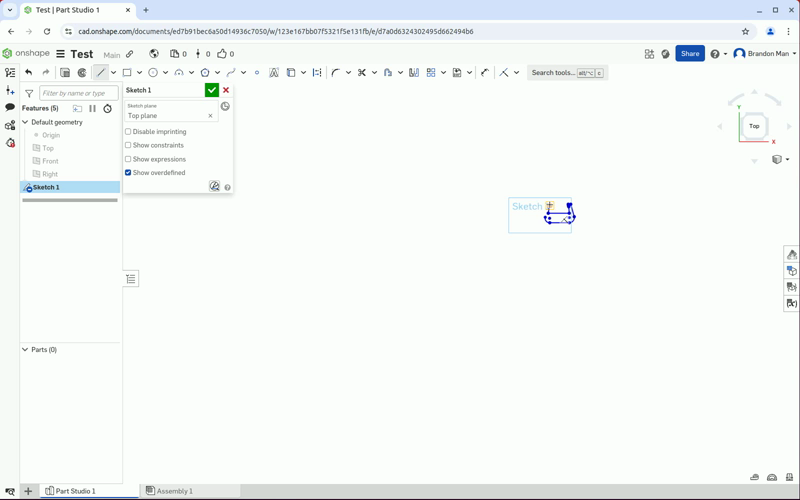
scroll(6)
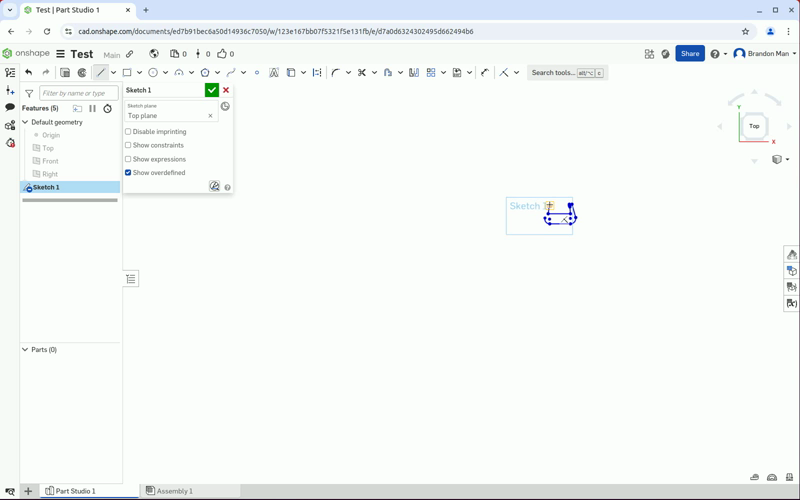
scroll(6)
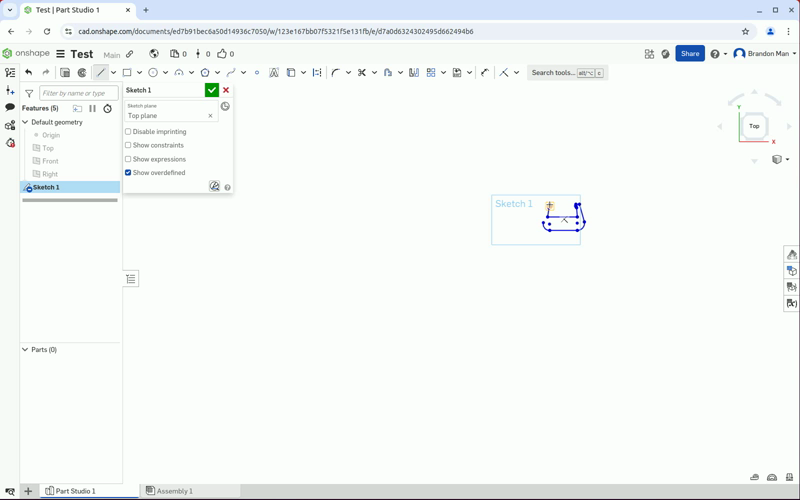
scroll(6)
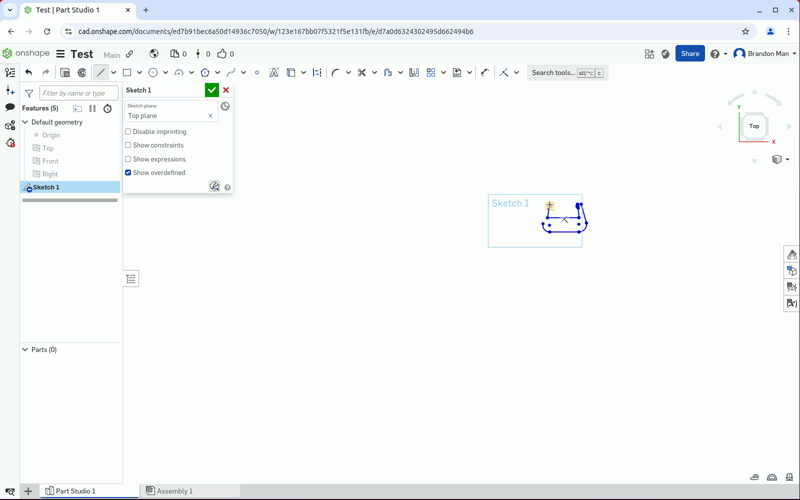
scroll(6)
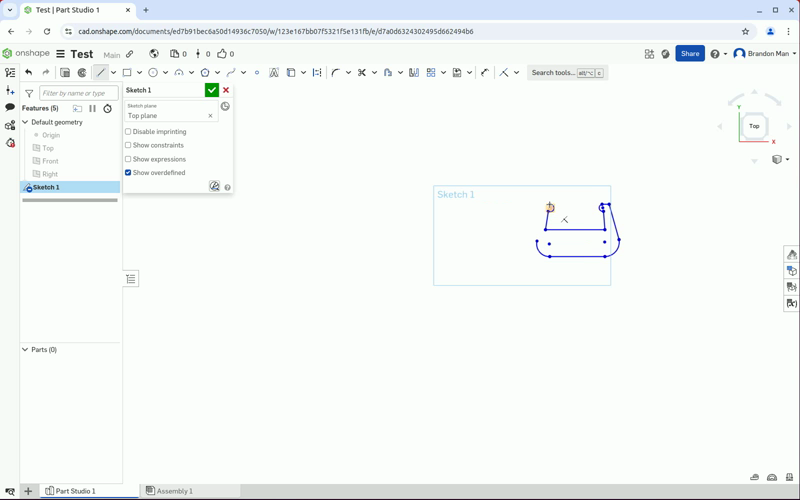
scroll(6)
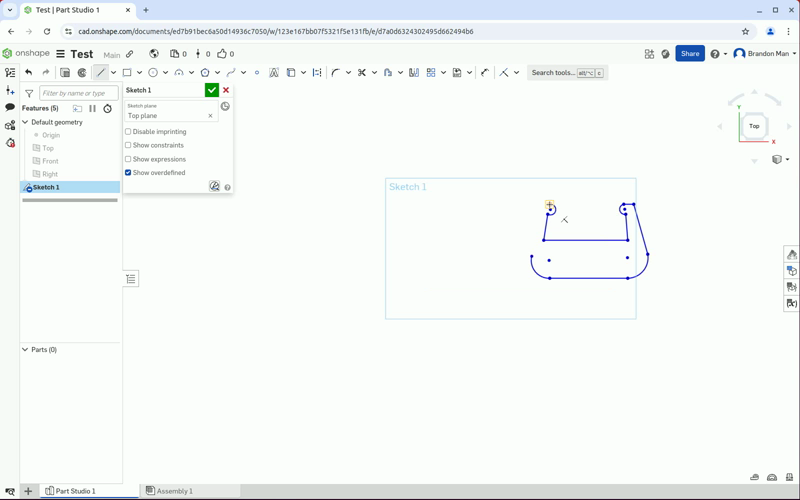
scroll(6)
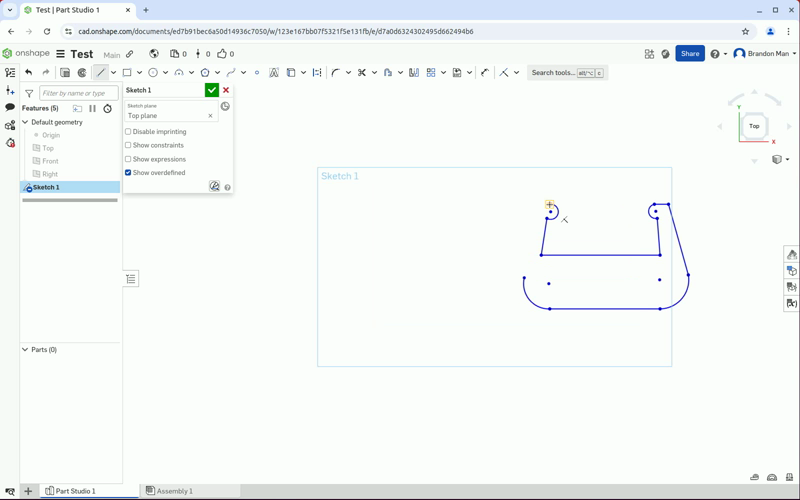
scroll(6)
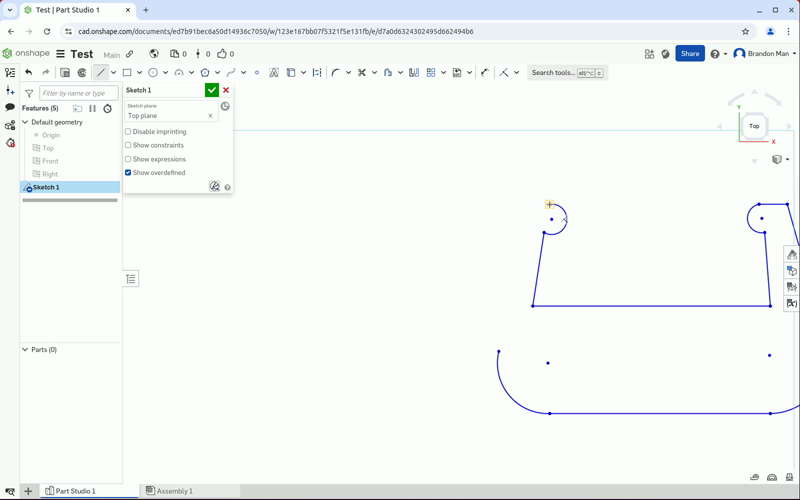
click(549, 204)
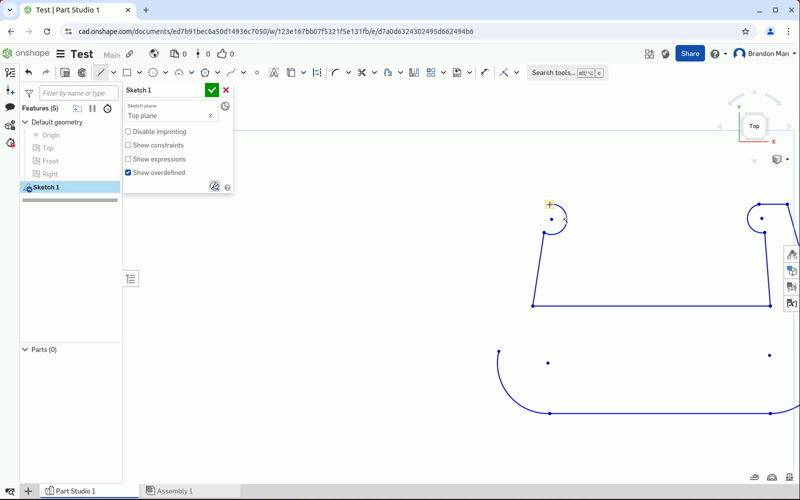
scroll(-6)
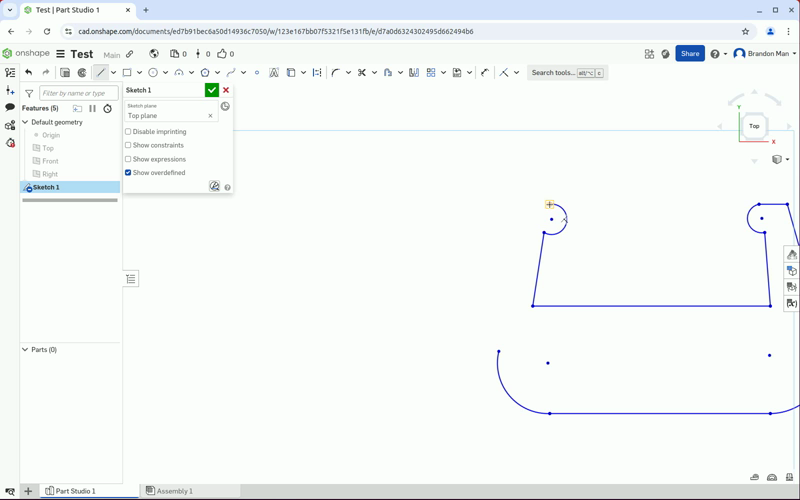
scroll(-6)
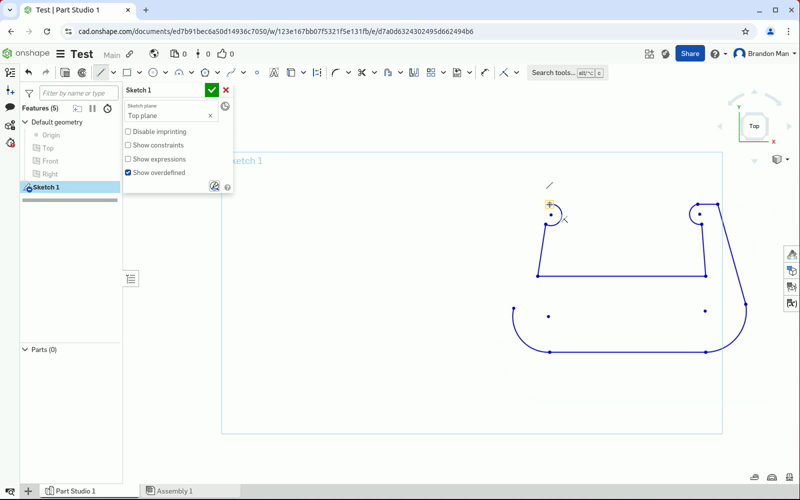
scroll(-6)
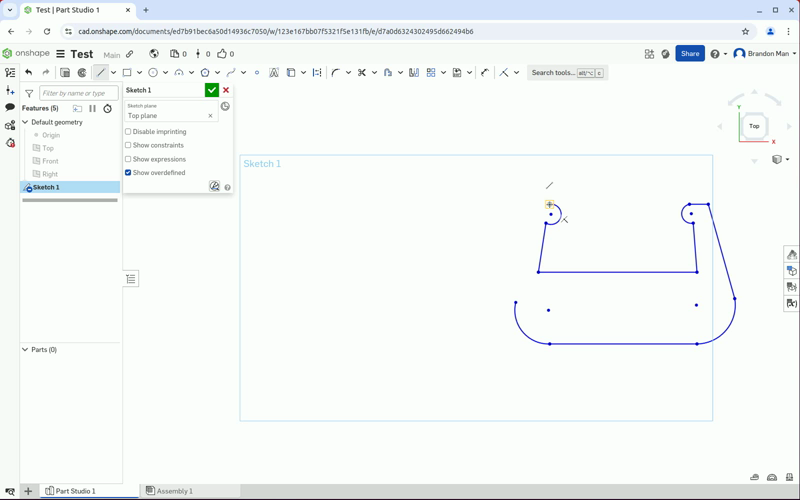
scroll(-6)
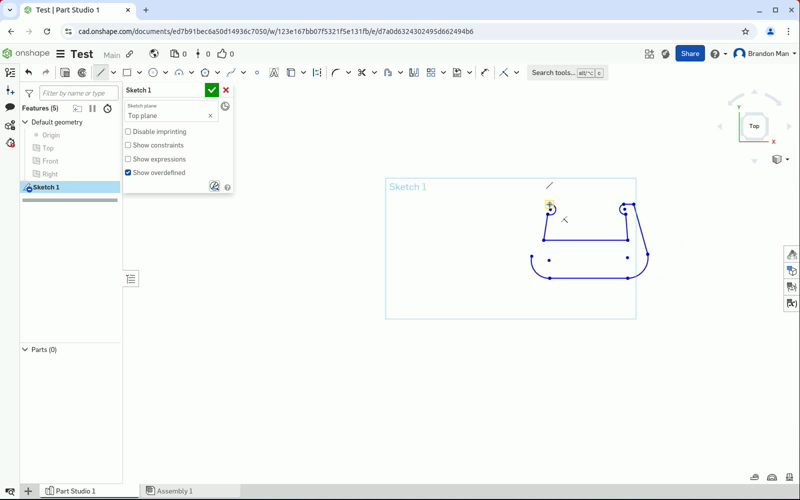
scroll(-6)
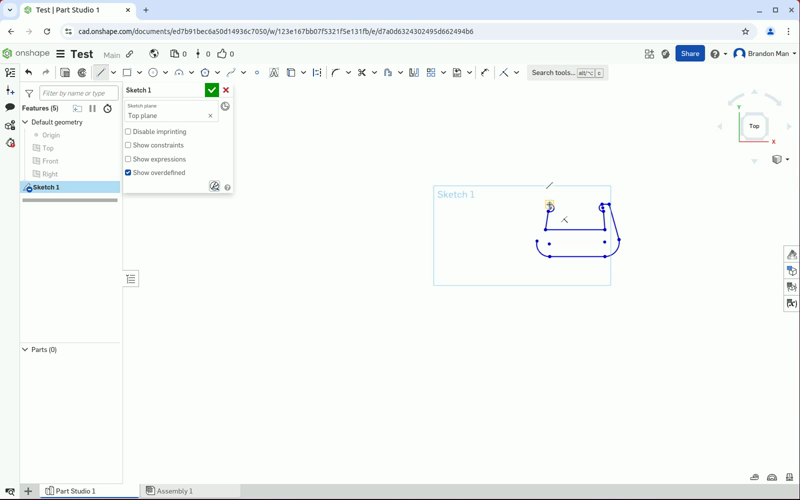
scroll(-6)
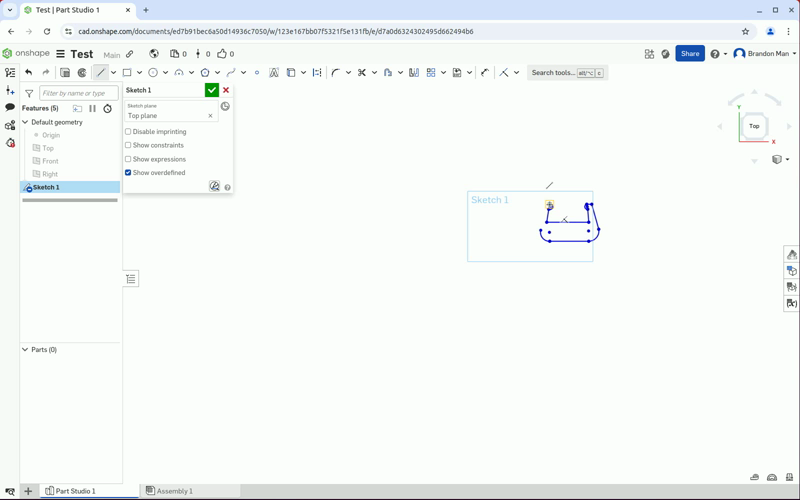
scroll(-6)
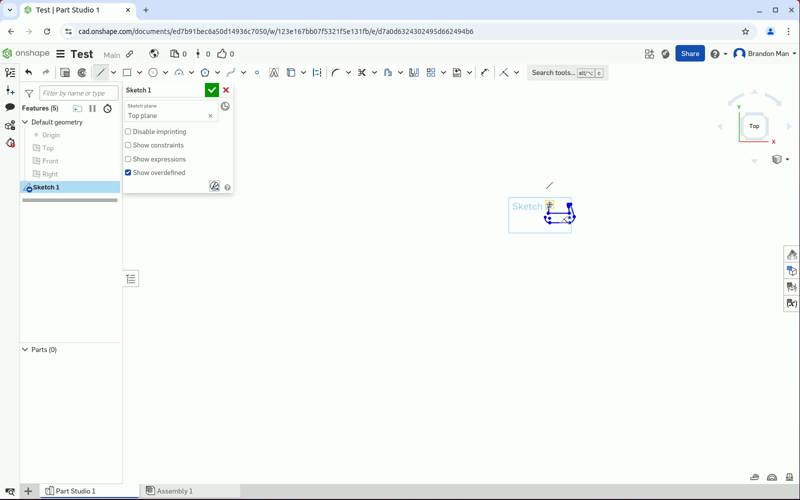
key_down(shift)
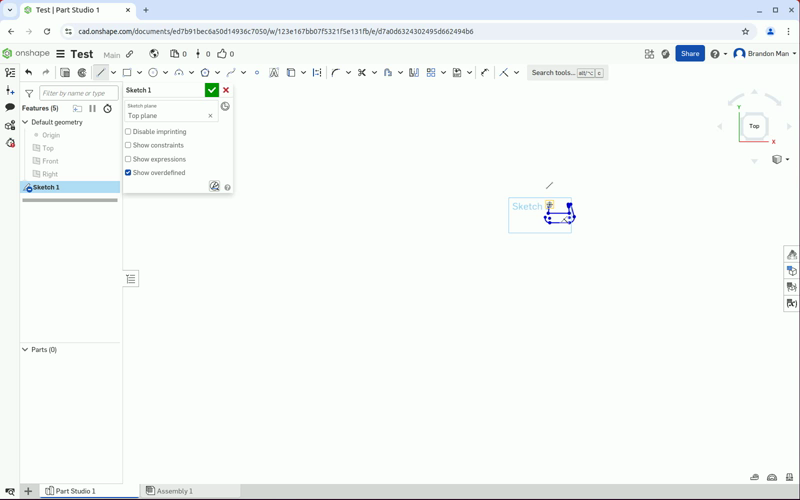
mouse_move(579, 204)
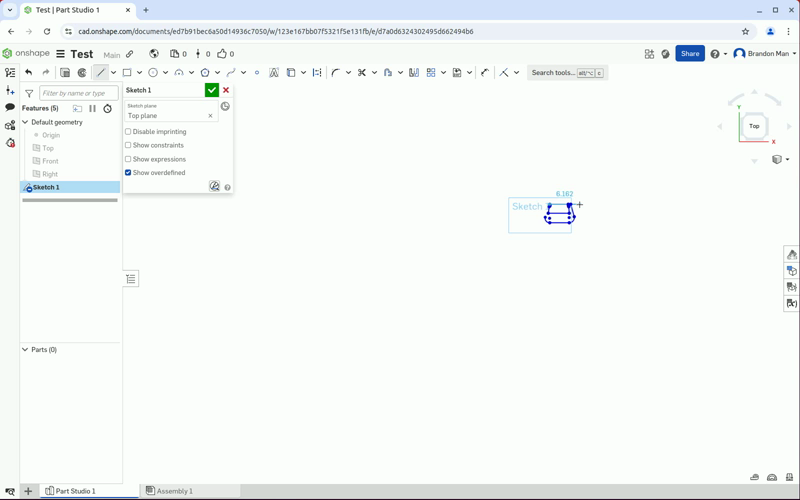
mouse_move(547, 204)
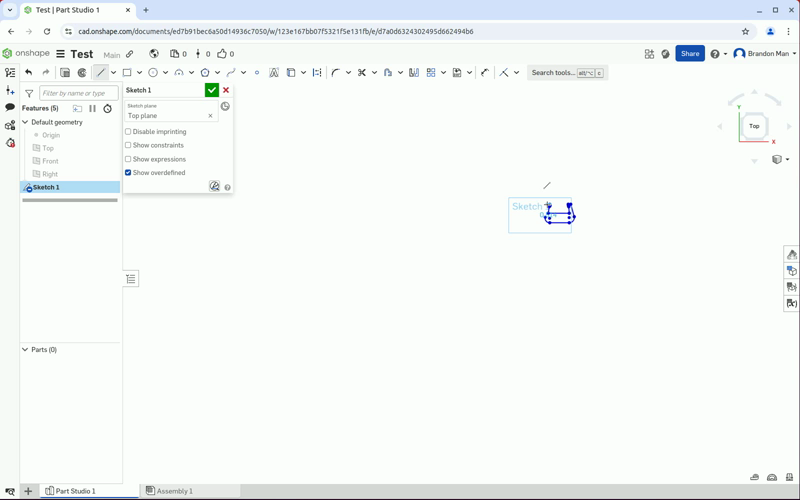
scroll(6)
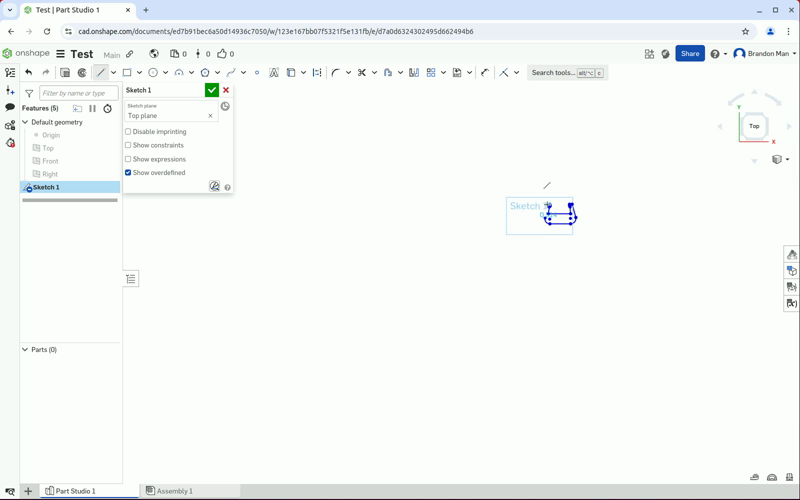
scroll(6)
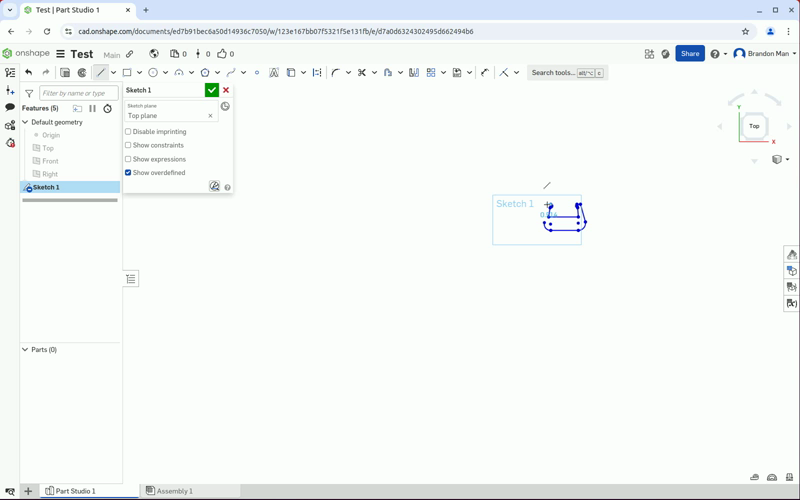
scroll(6)
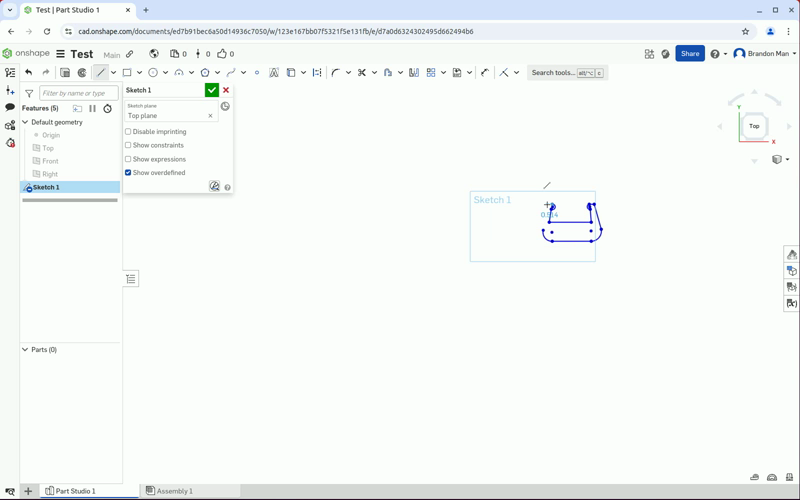
scroll(6)
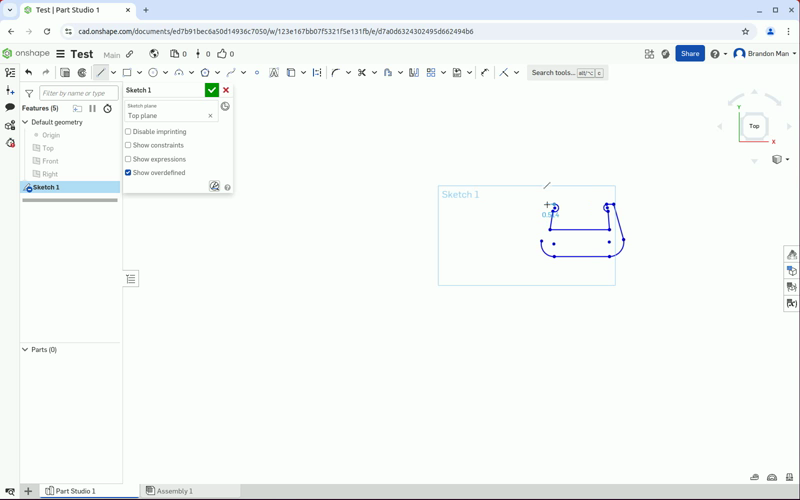
scroll(6)
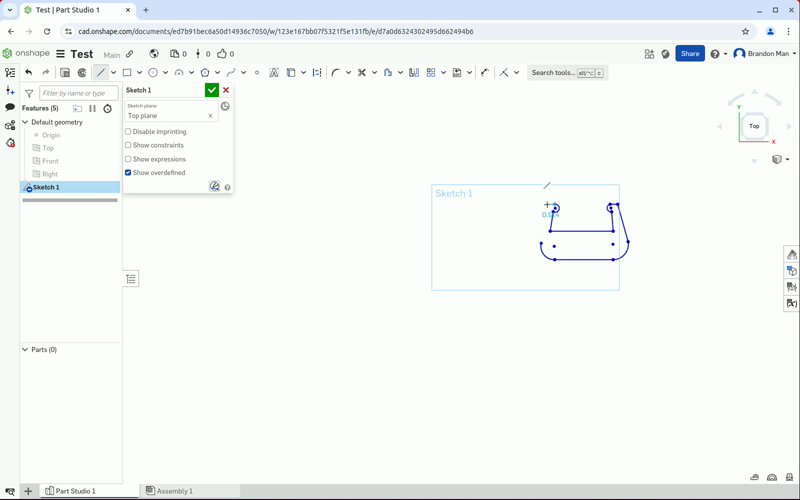
scroll(6)
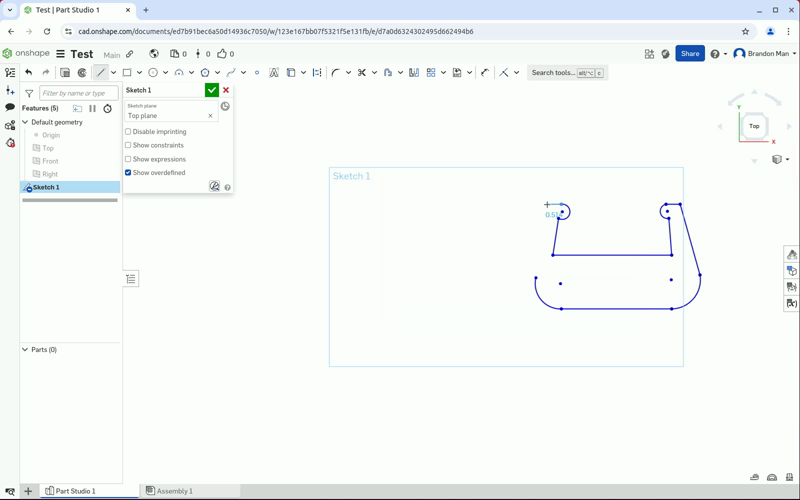
scroll(6)
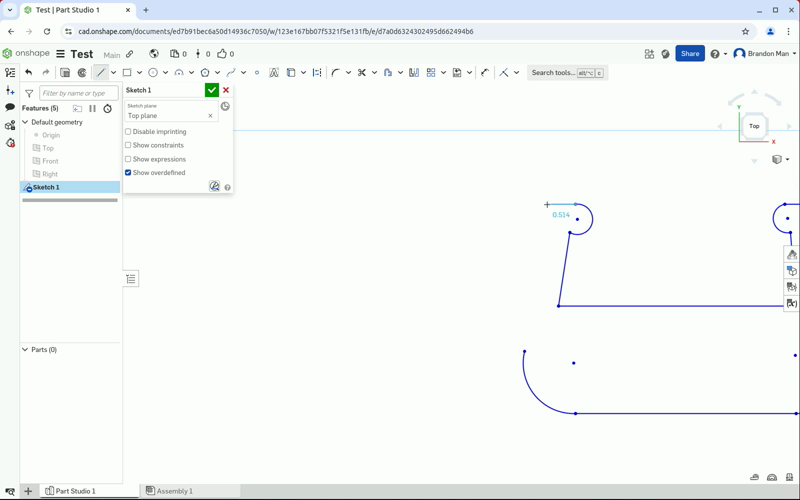
click(547, 204)
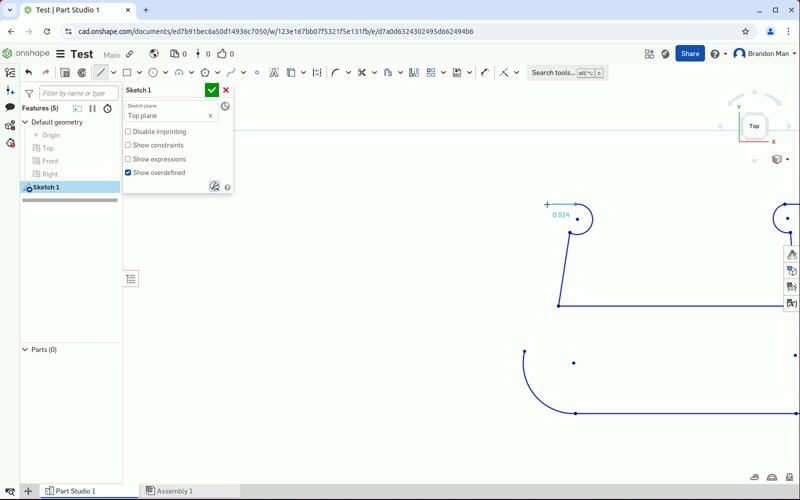
scroll(-6)
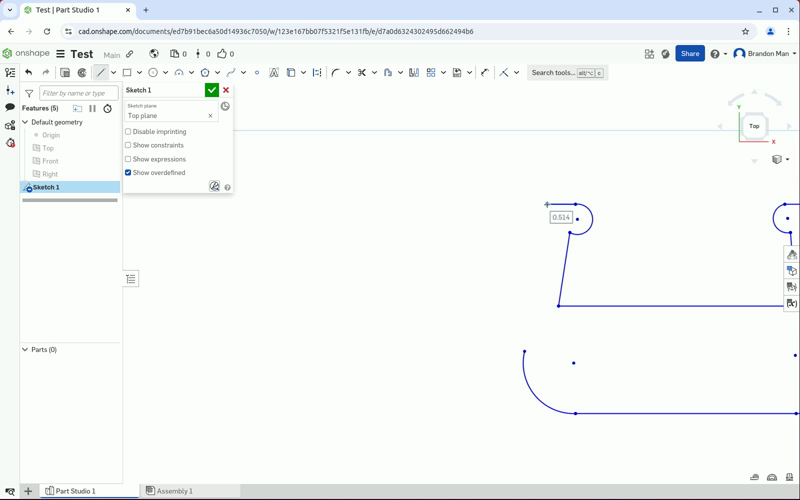
scroll(-6)
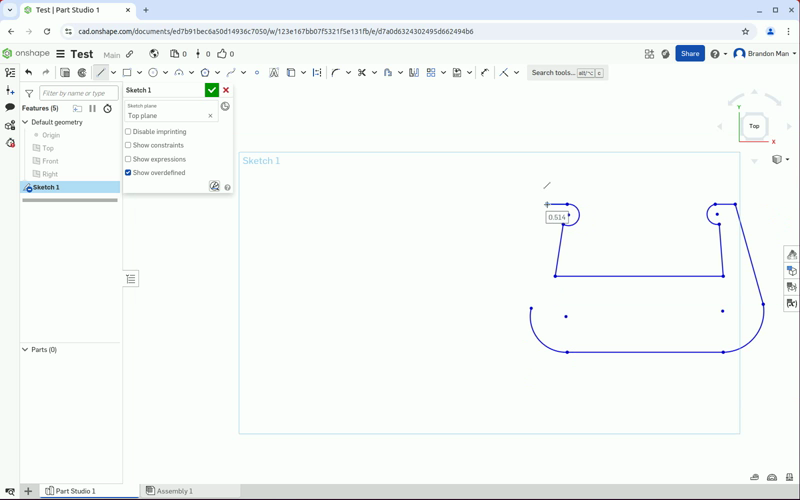
scroll(-6)
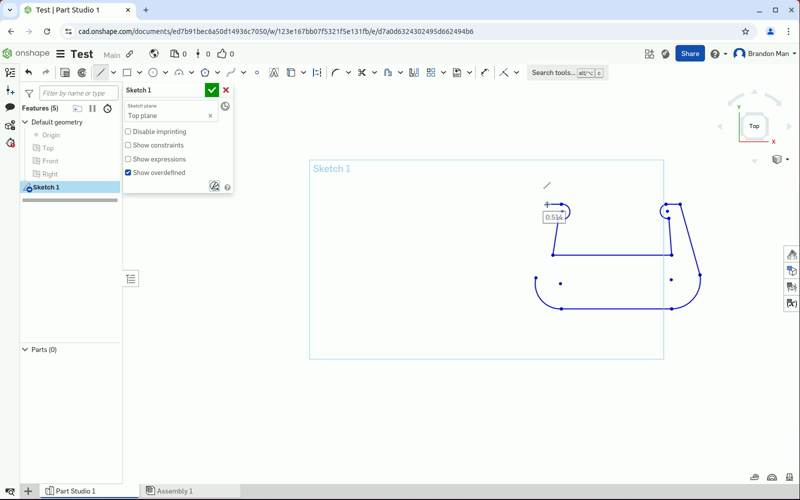
scroll(-6)
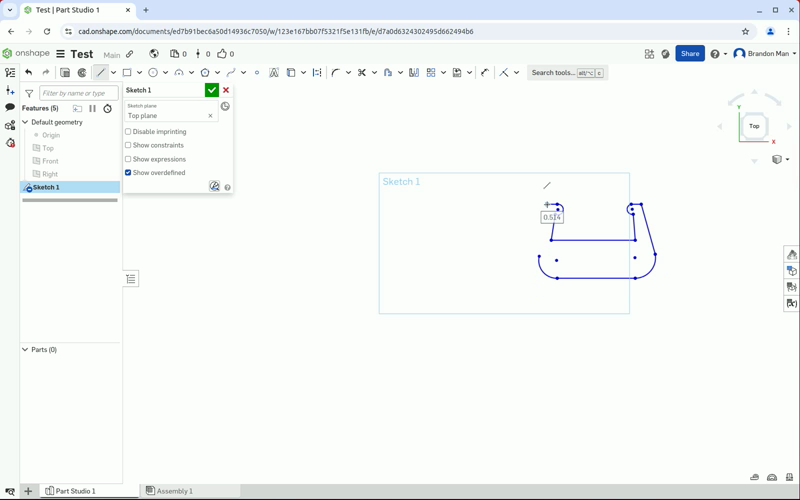
scroll(-6)
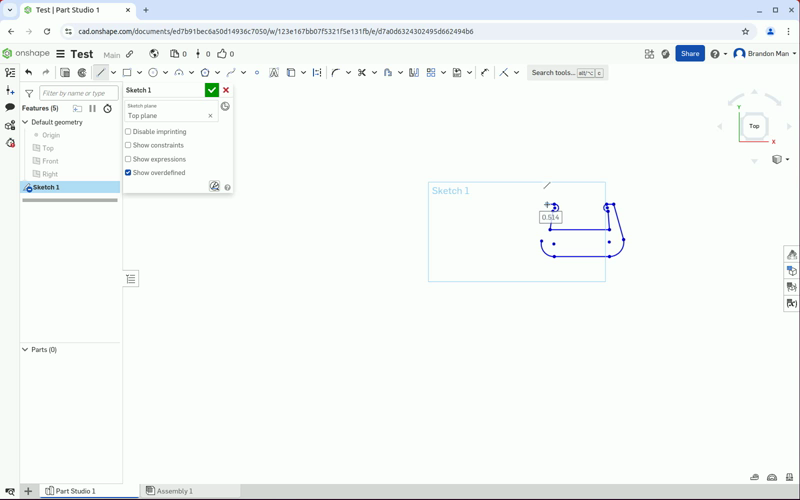
scroll(-6)
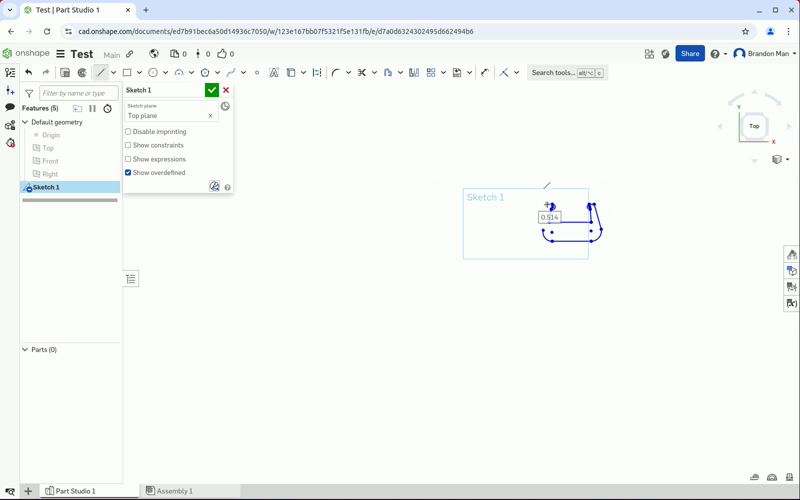
scroll(-6)
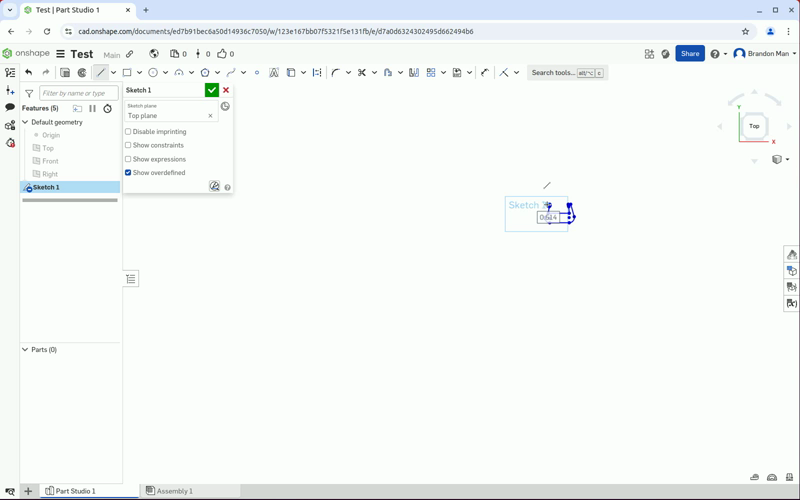
key_up(shift)
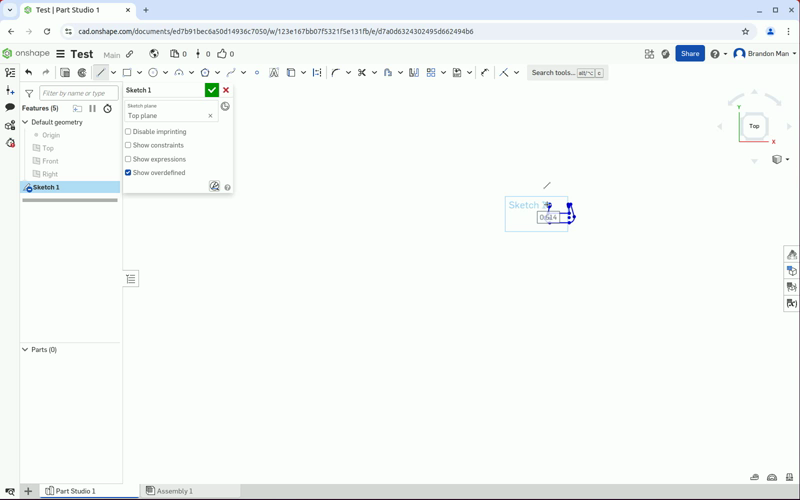
mouse_move(577, 204)
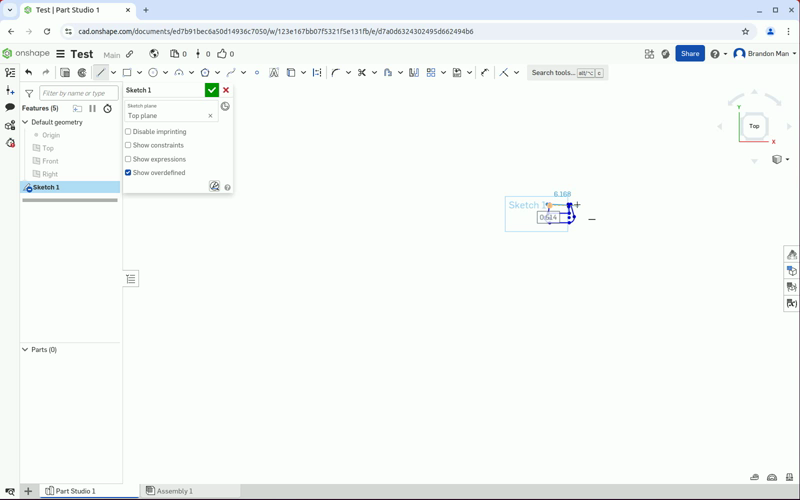
key_down(shift)
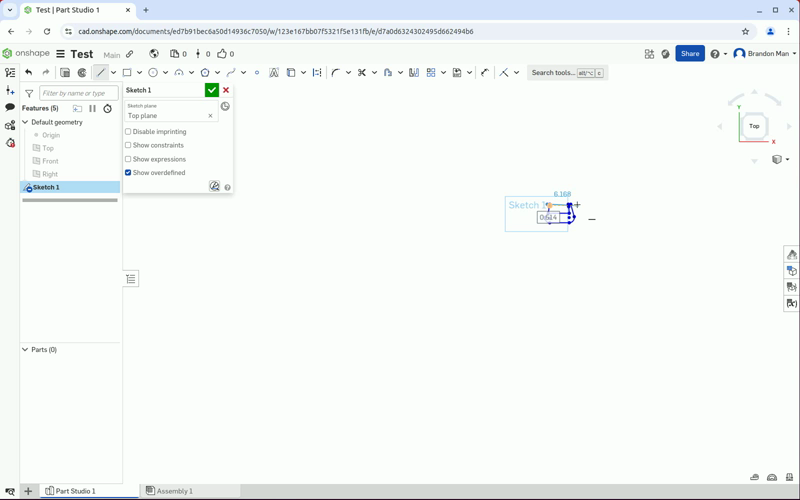
mouse_move(545, 217)
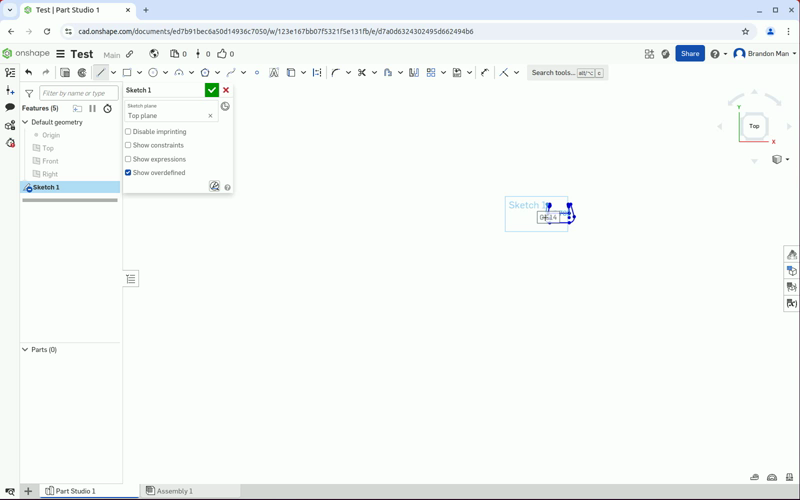
scroll(6)
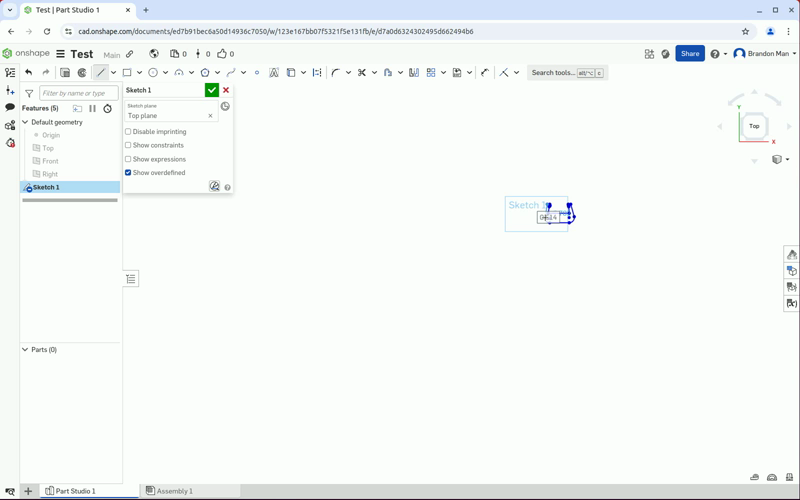
scroll(6)
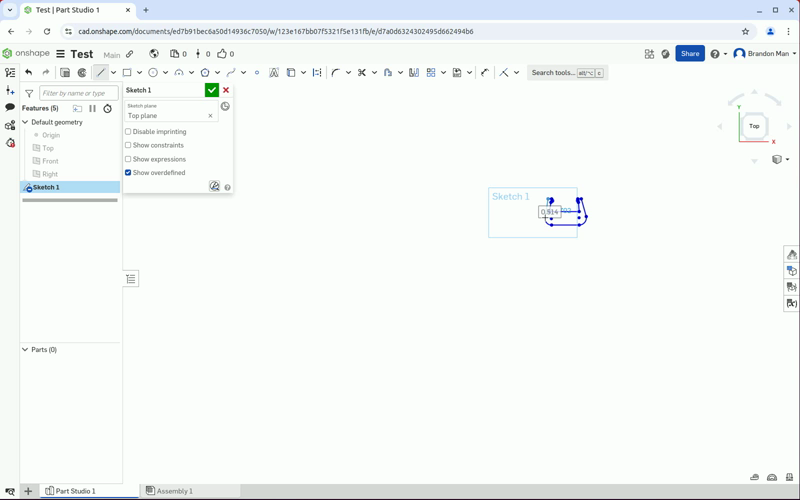
scroll(6)
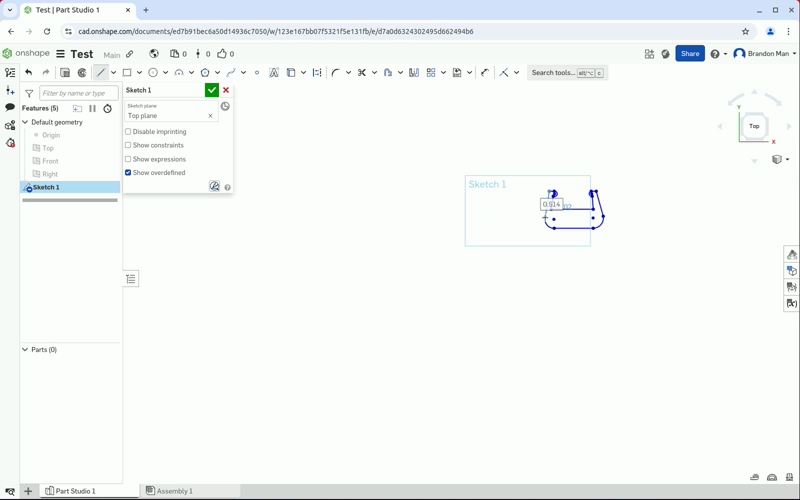
scroll(6)
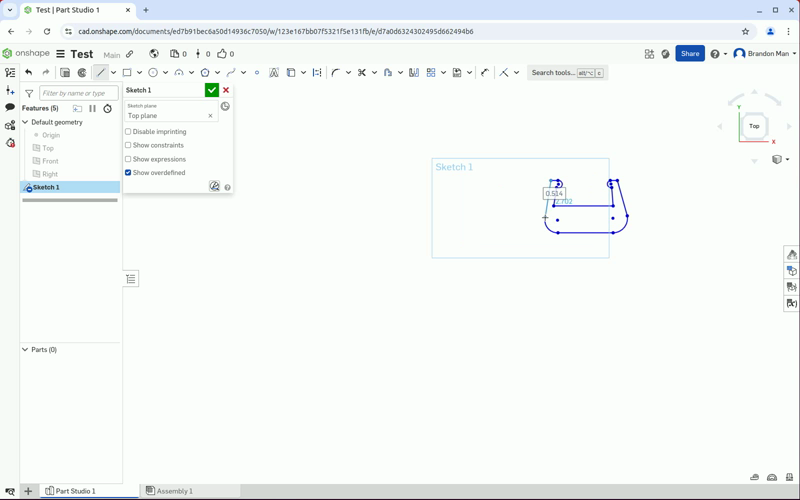
scroll(6)
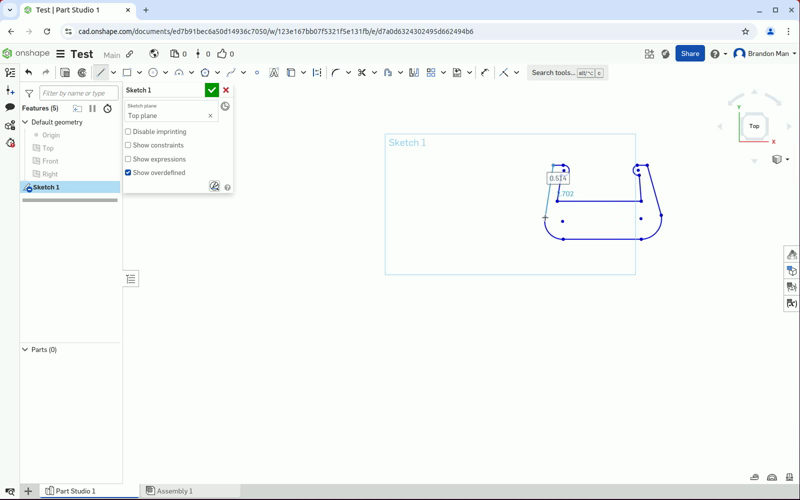
scroll(6)
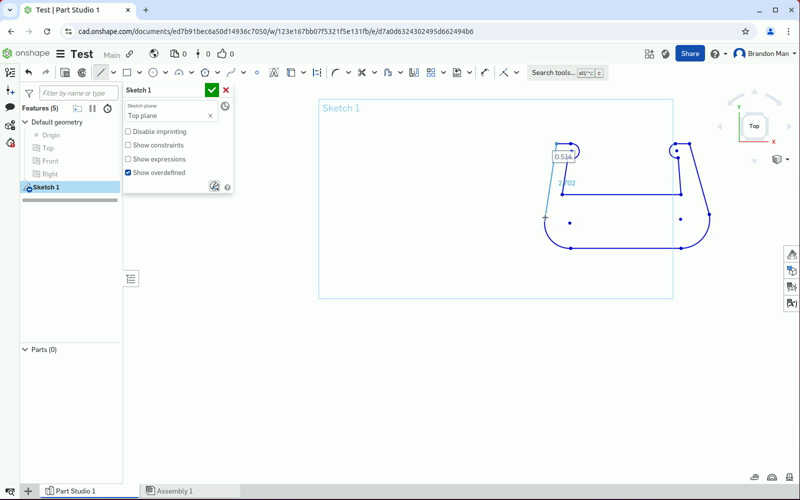
scroll(6)
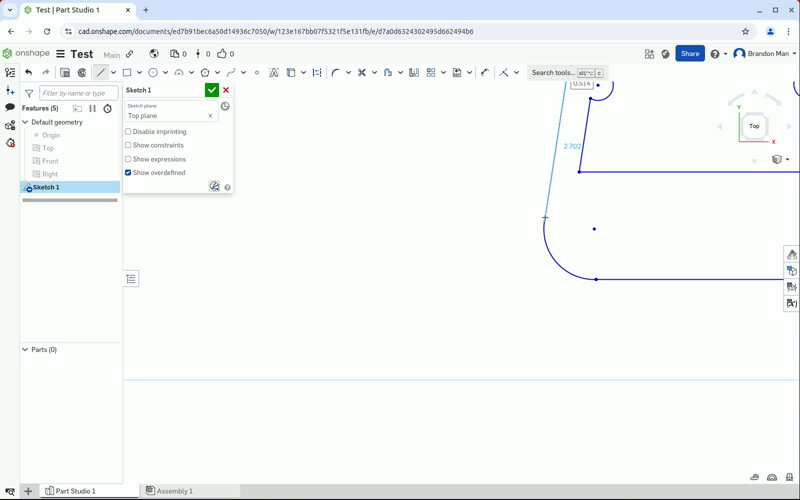
key_up(shift)
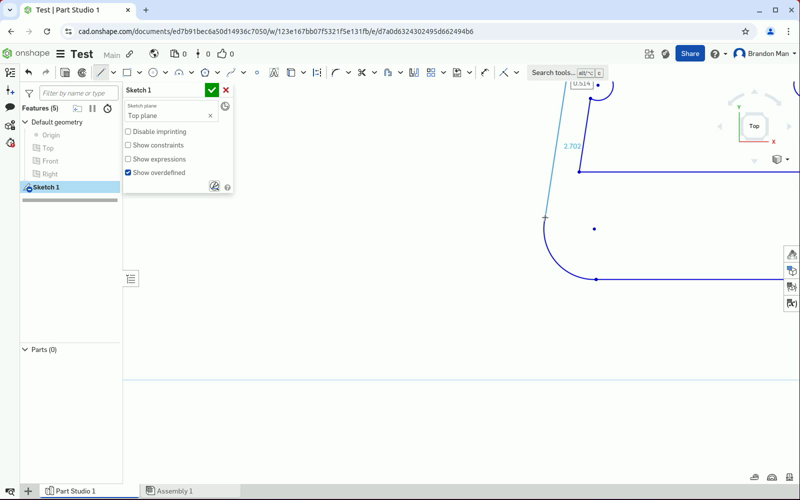
click(545, 217)
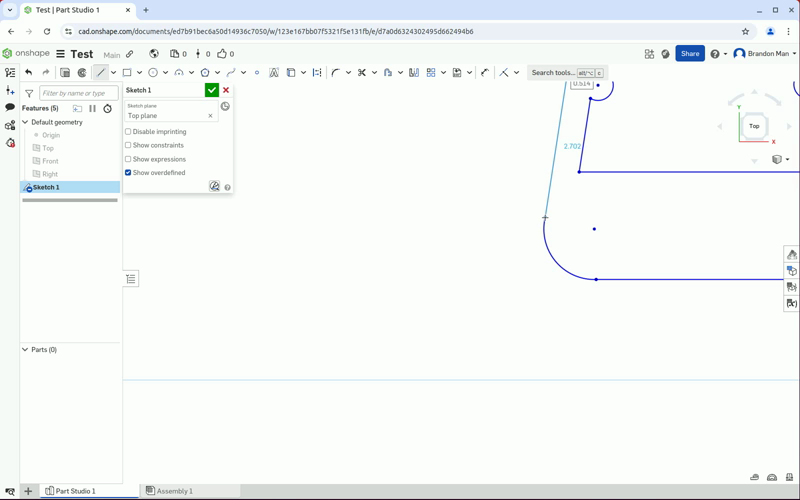
scroll(-6)
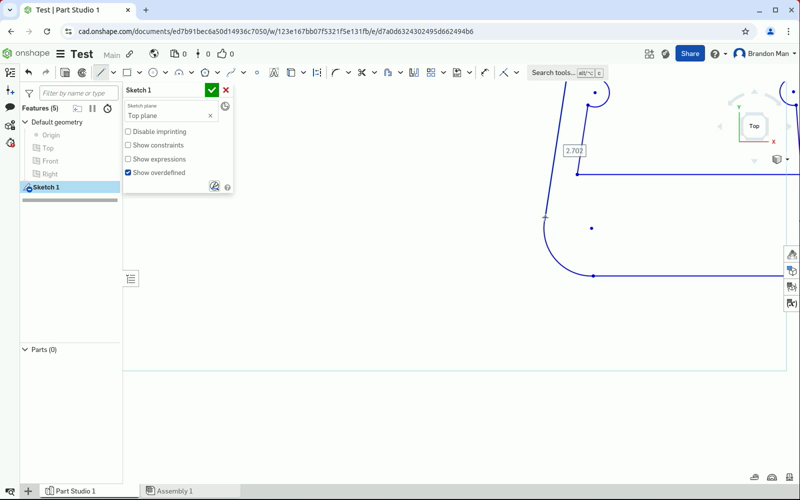
scroll(-6)
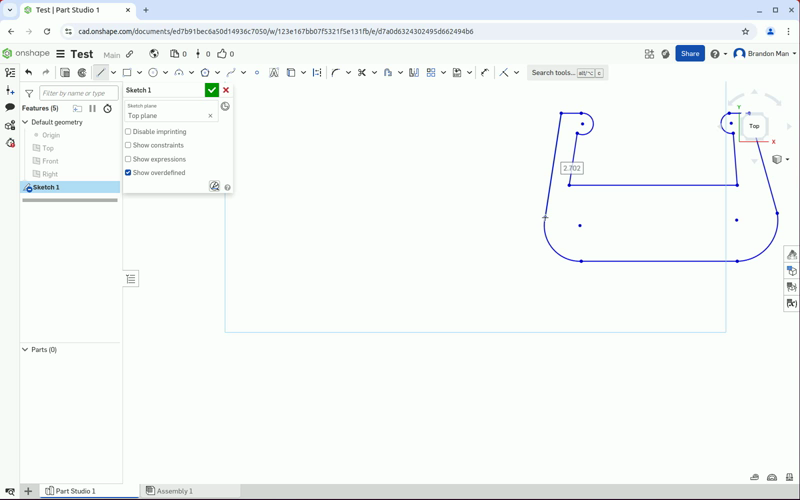
scroll(-6)
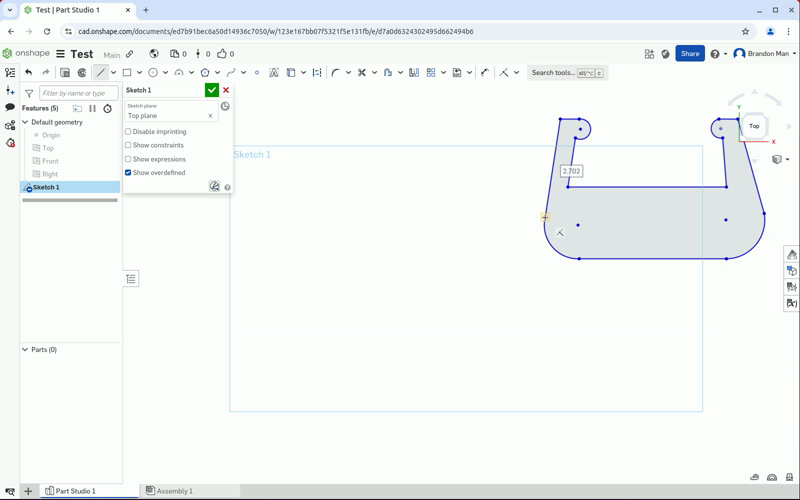
scroll(-6)
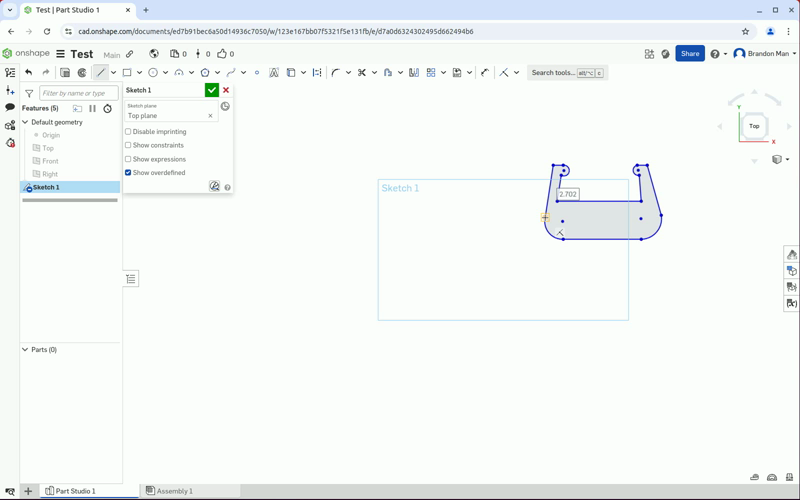
scroll(-6)
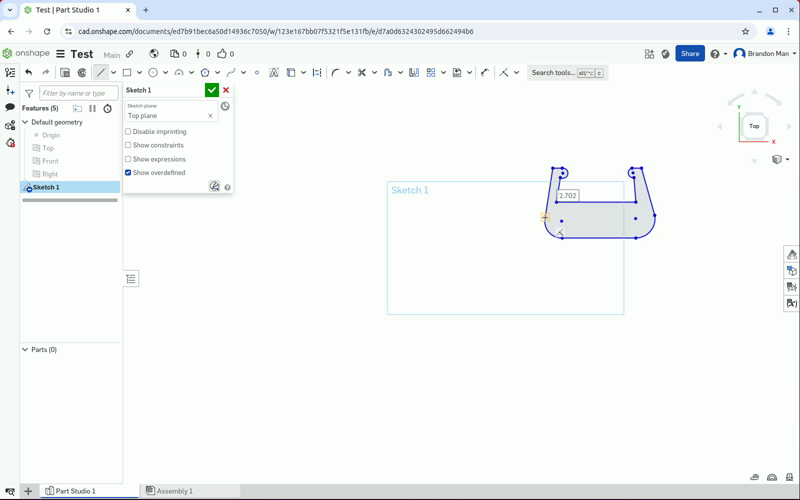
scroll(-6)
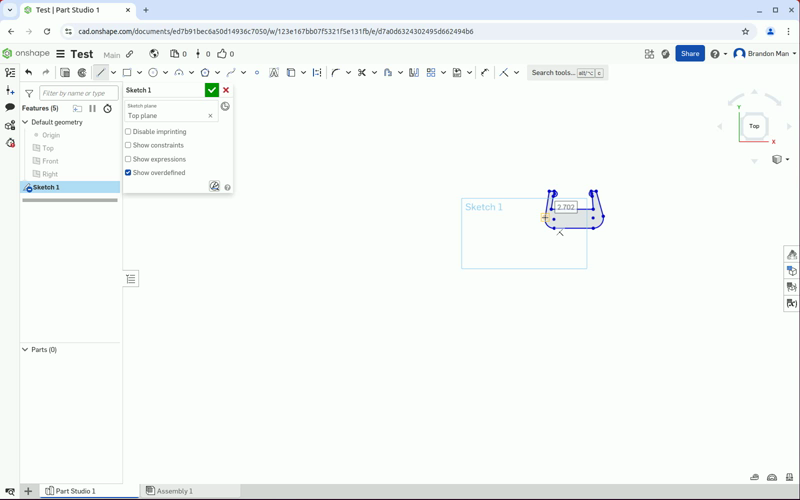
scroll(-6)
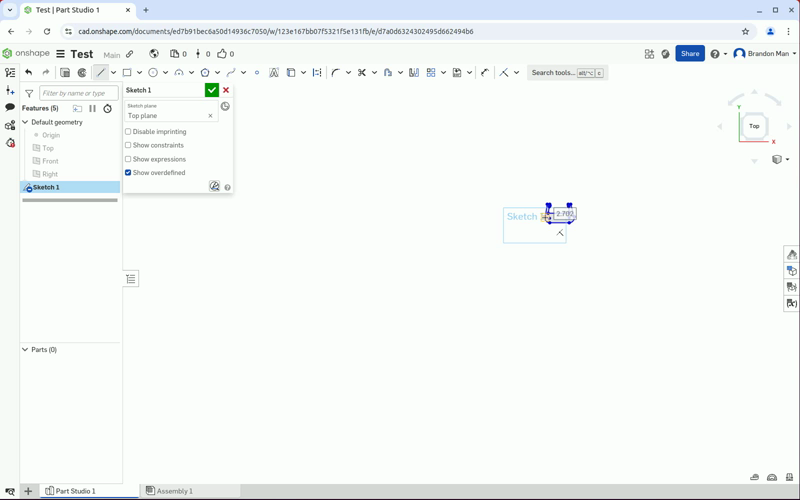
key(esc)
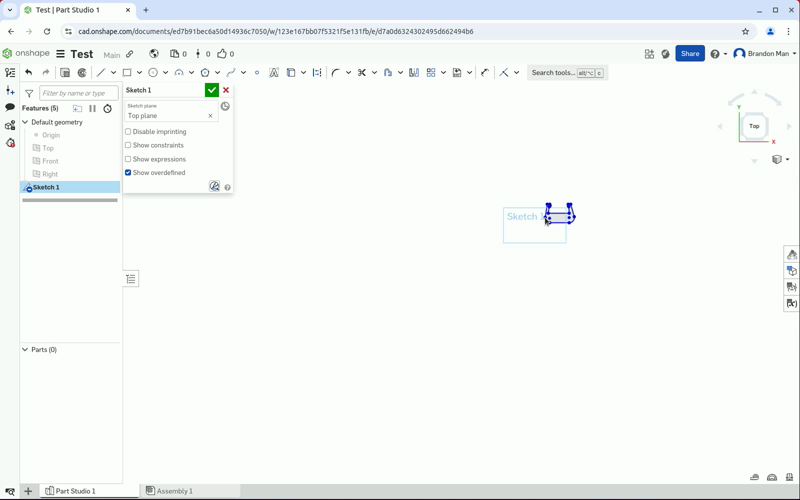
mouse_move(554, 218)
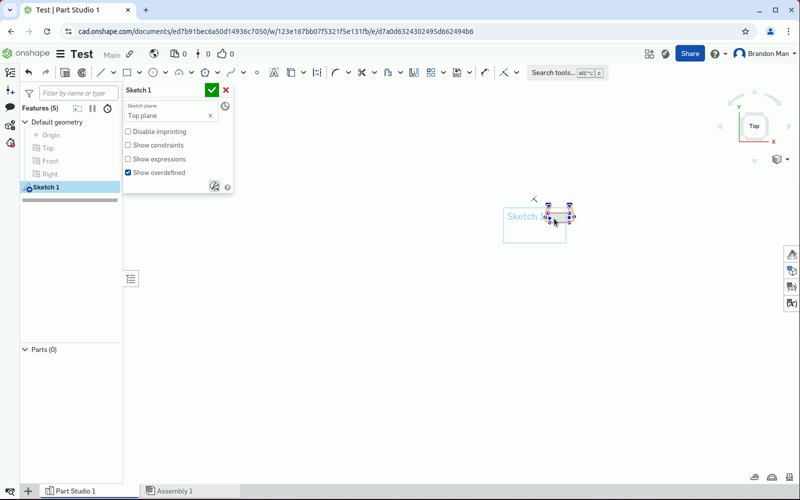
scroll(6)
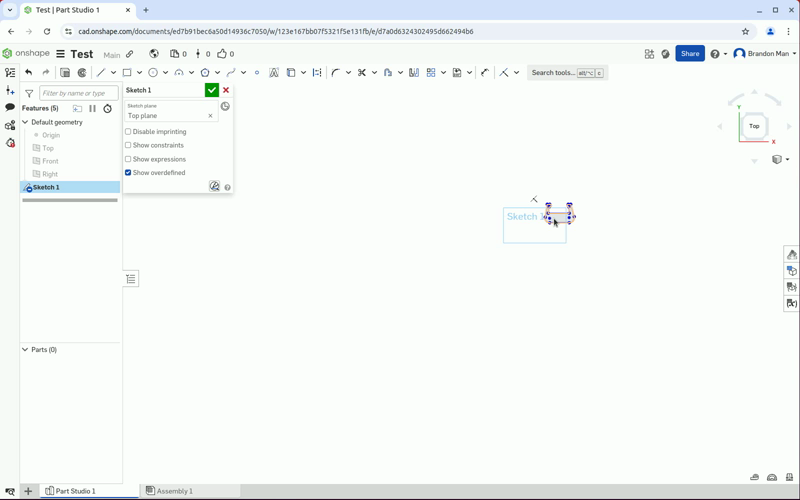
scroll(6)
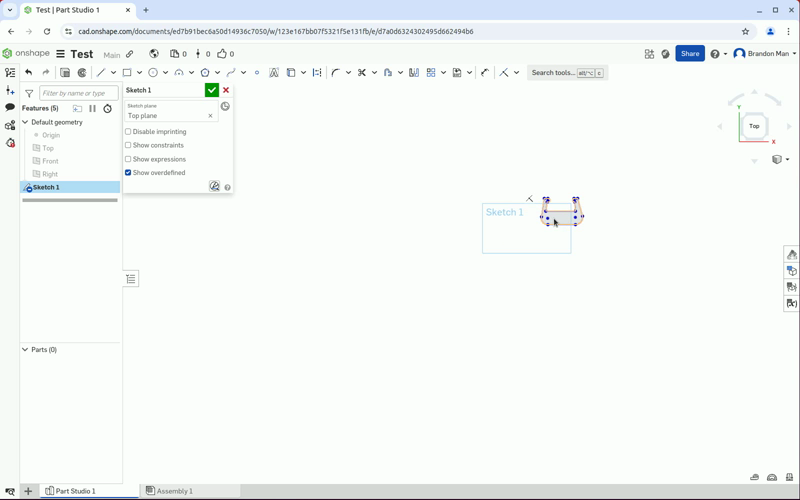
scroll(6)
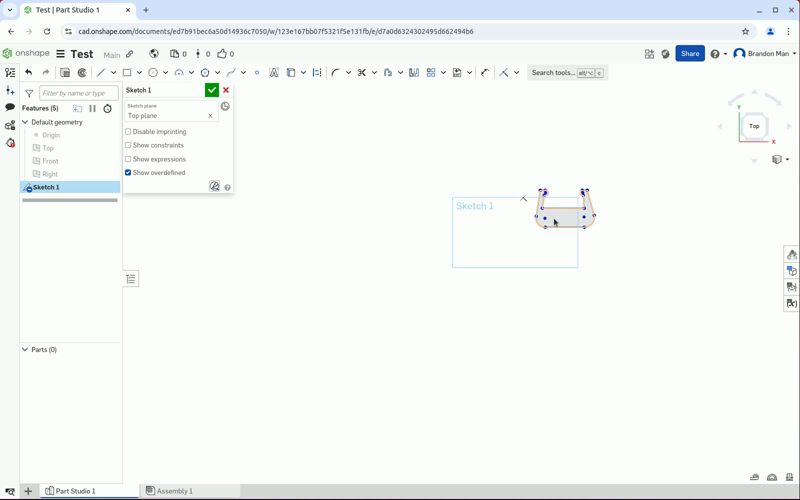
scroll(6)
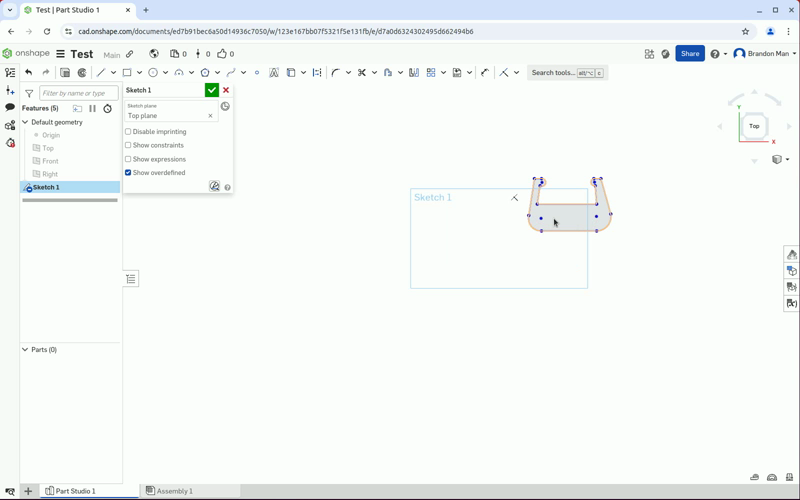
scroll(6)
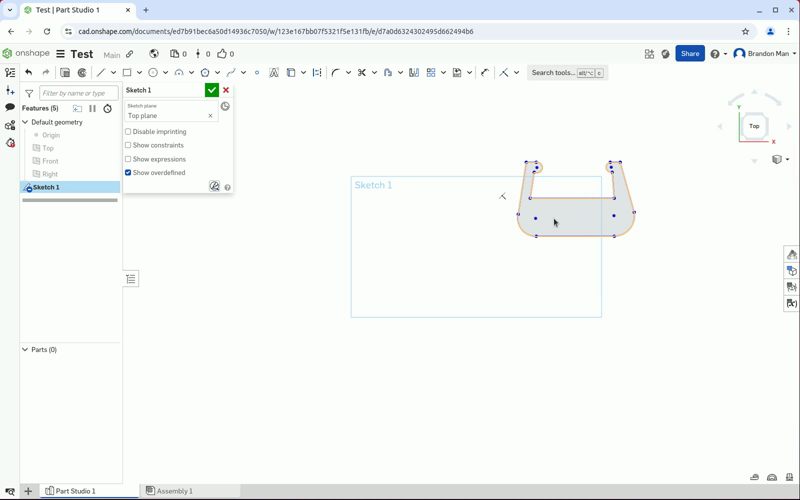
scroll(6)
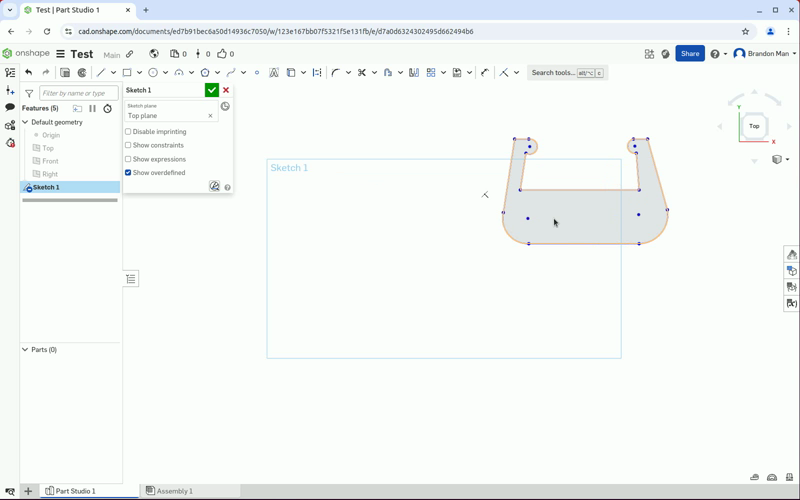
scroll(6)
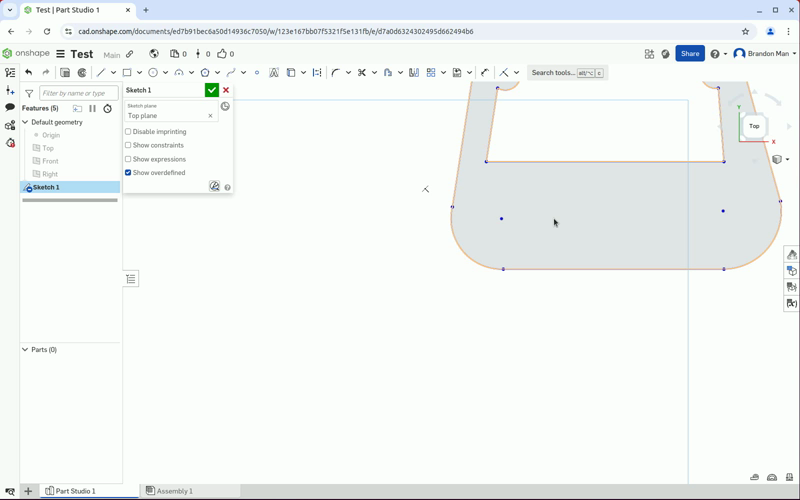
click(554, 218)
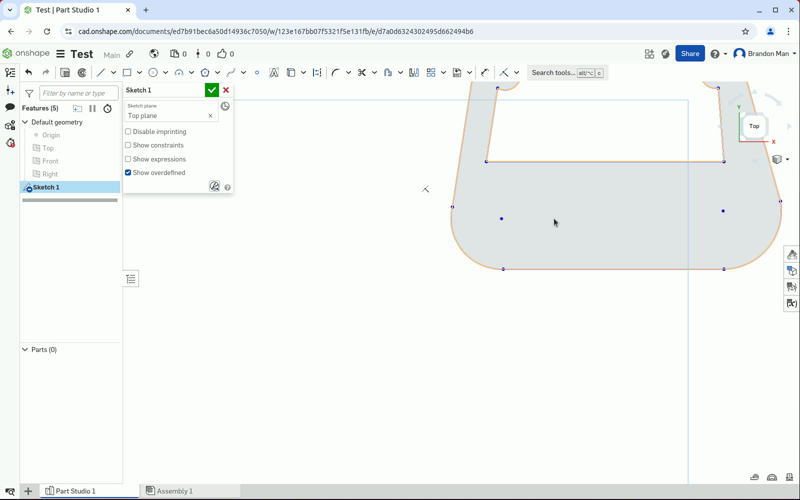
scroll(-6)
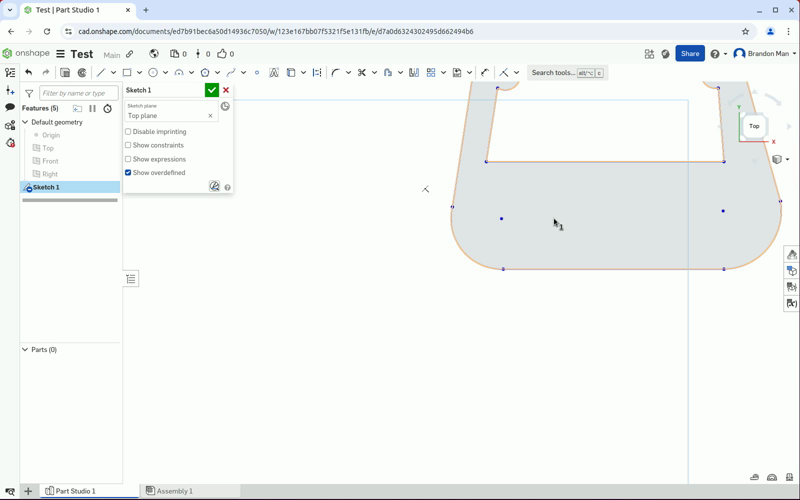
scroll(-6)
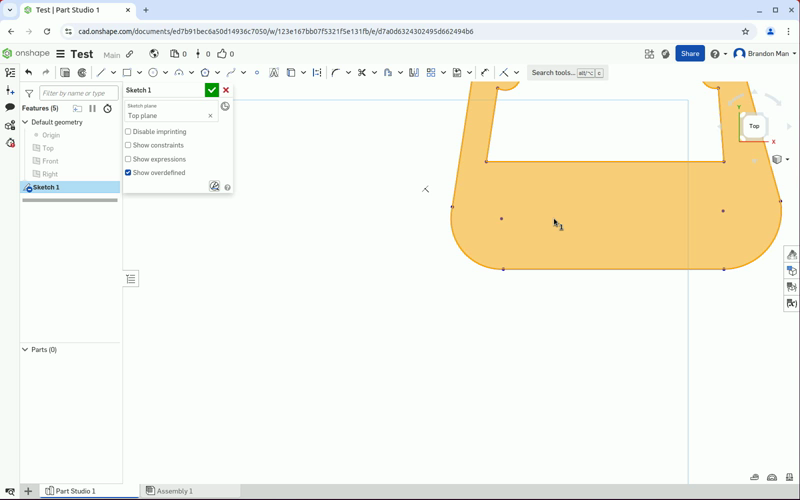
scroll(-6)
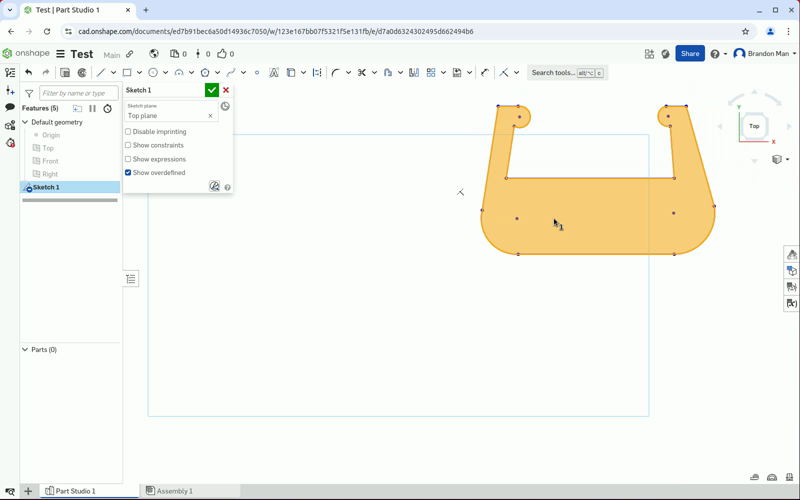
scroll(-6)
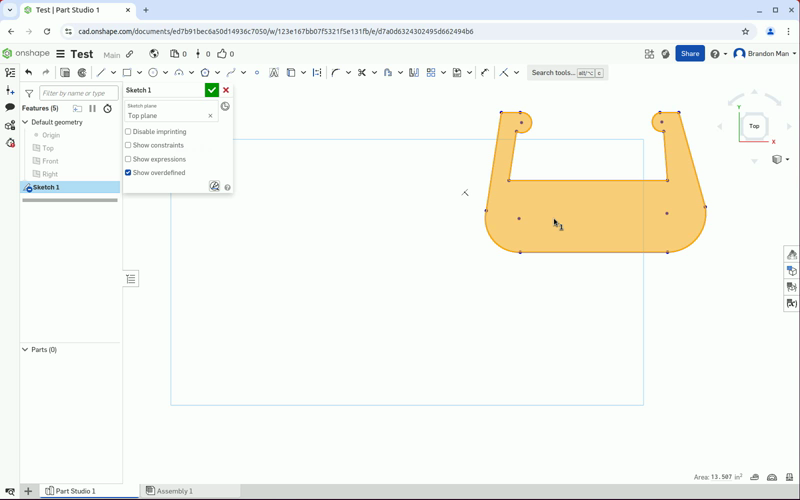
scroll(-6)
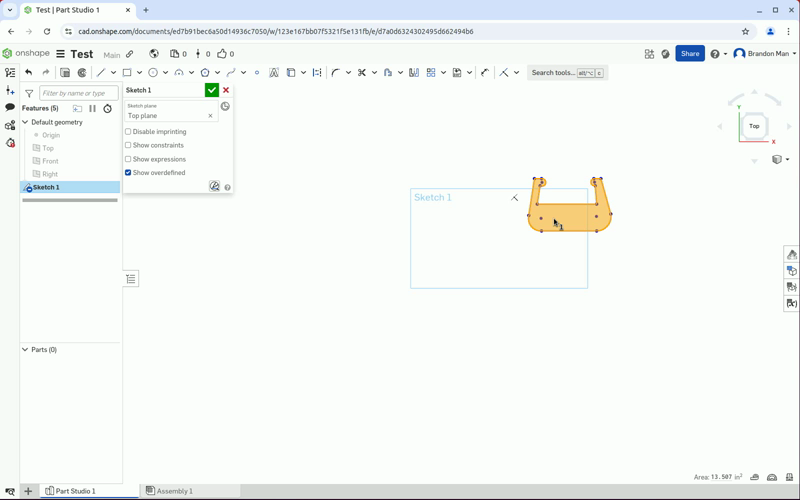
scroll(-6)
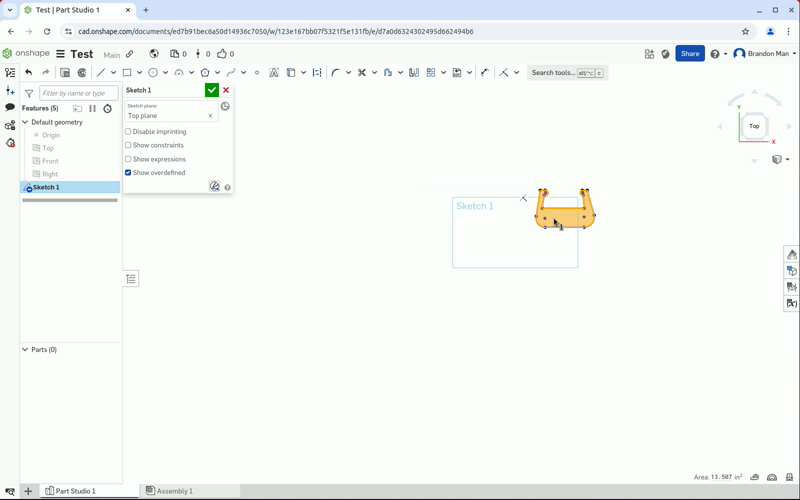
scroll(-6)
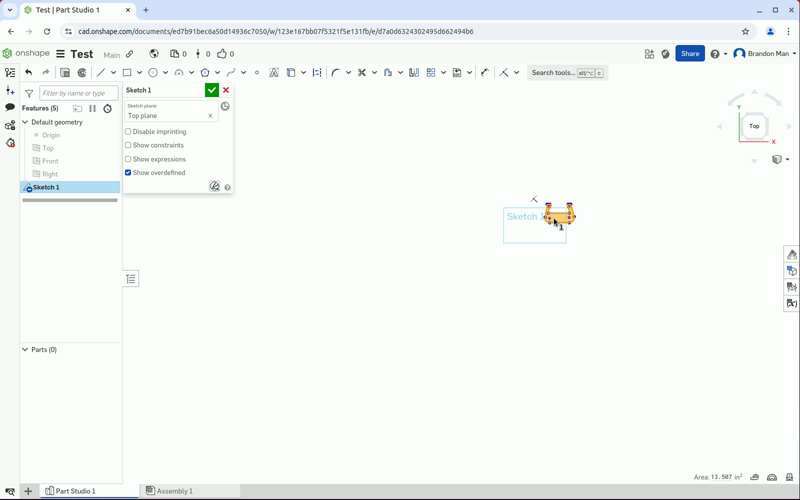
mouse_move(73, 352)
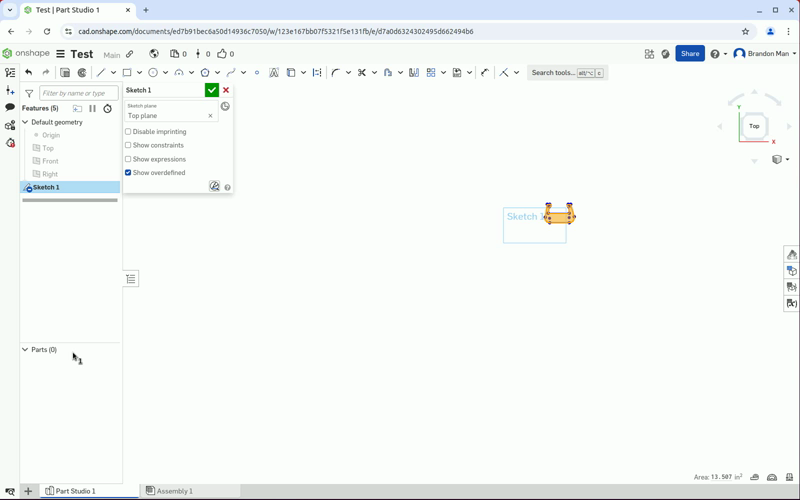
key(shift+y)
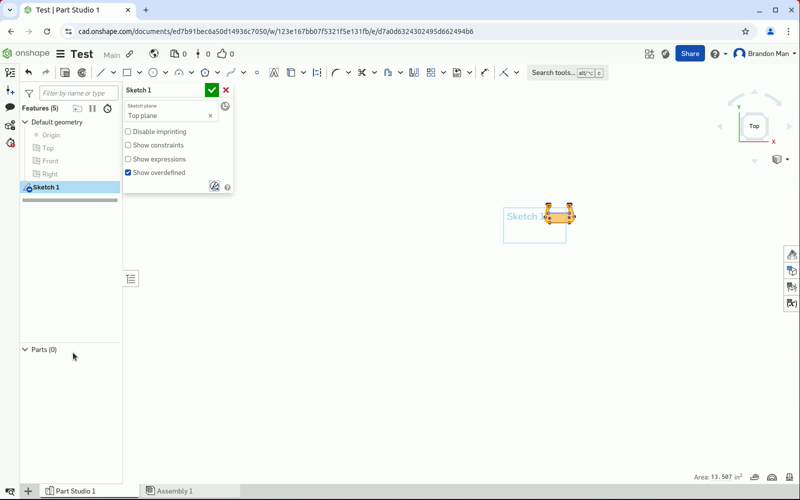
key(shift+e)
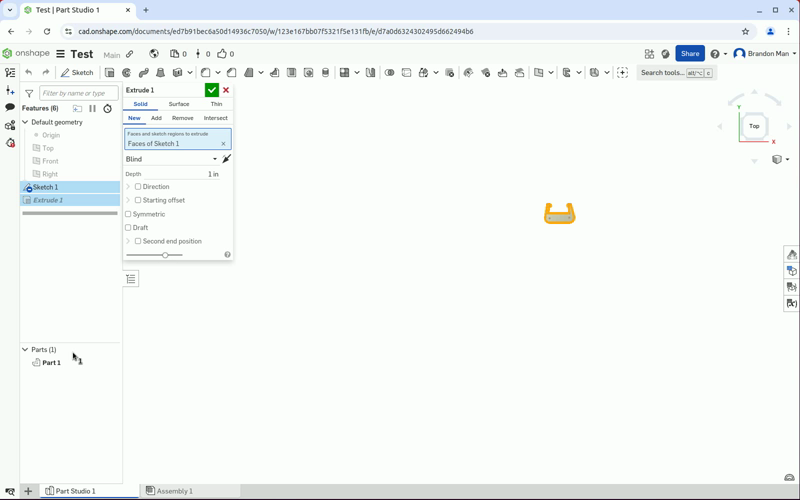
mouse_move(143, 106)
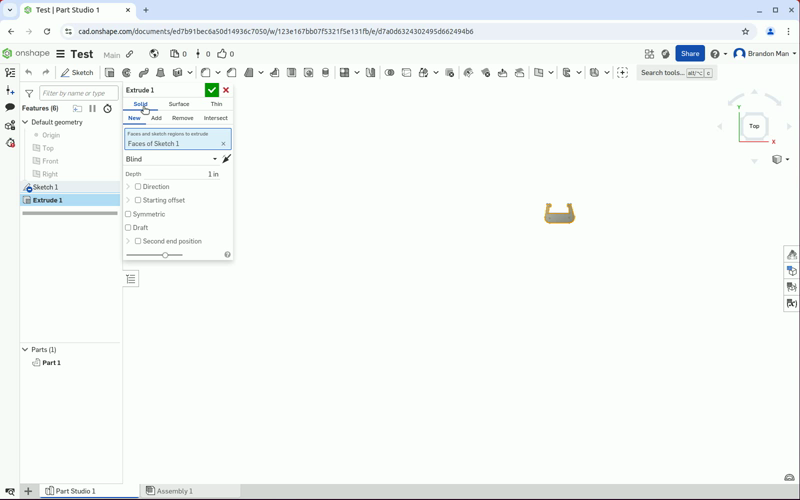
click(143, 106)
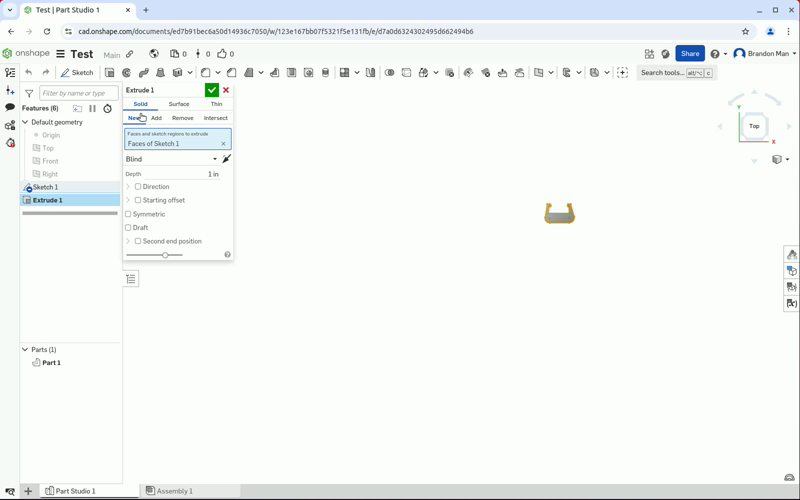
mouse_move(137, 120)
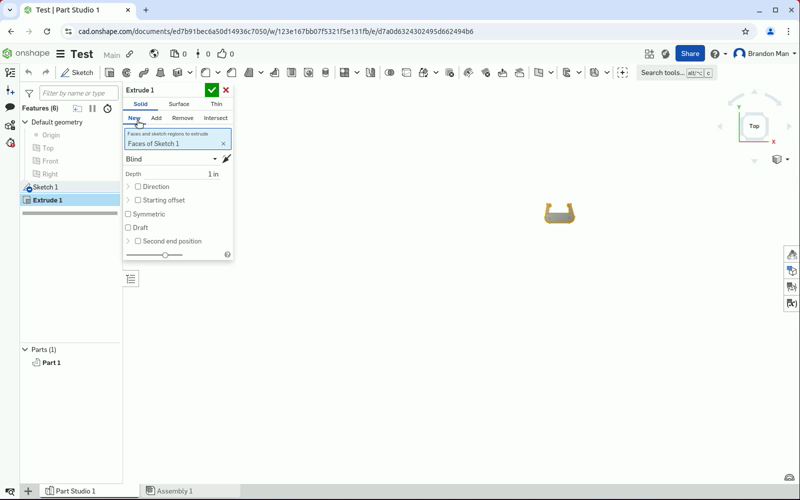
click(137, 120)
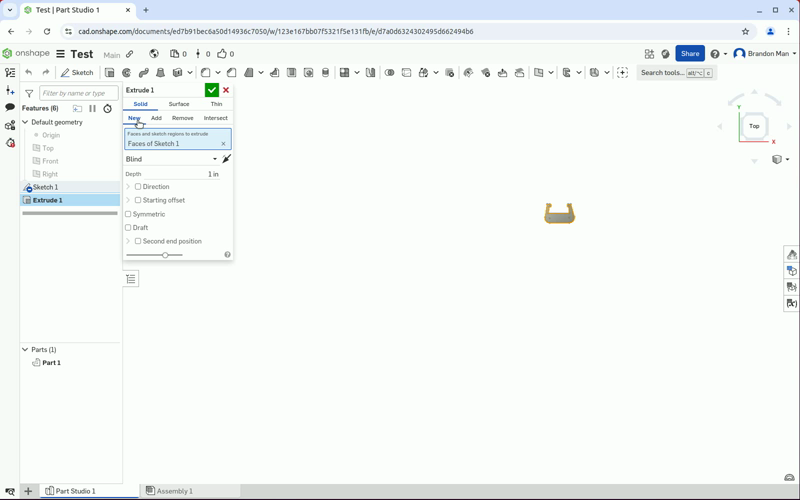
key(tab, 4)
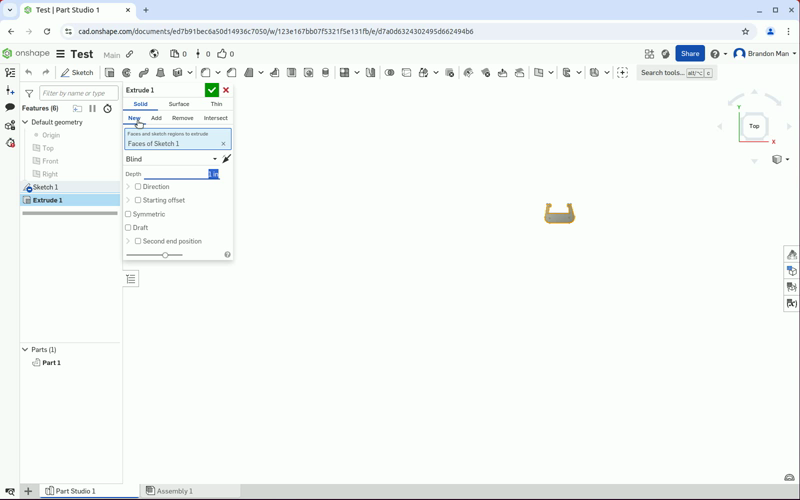
text(1.444)
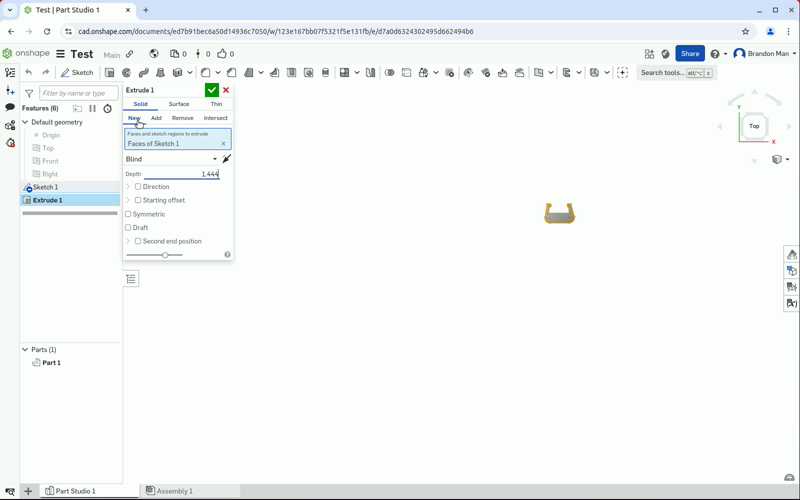
key(enter)
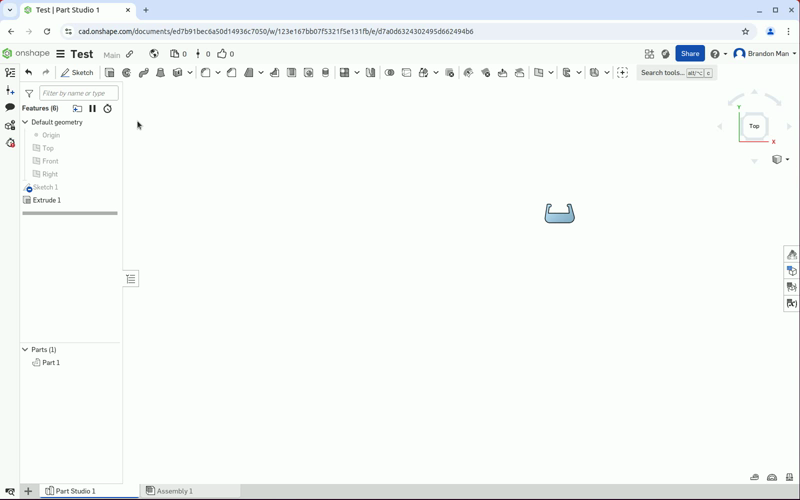
key(shift+h)
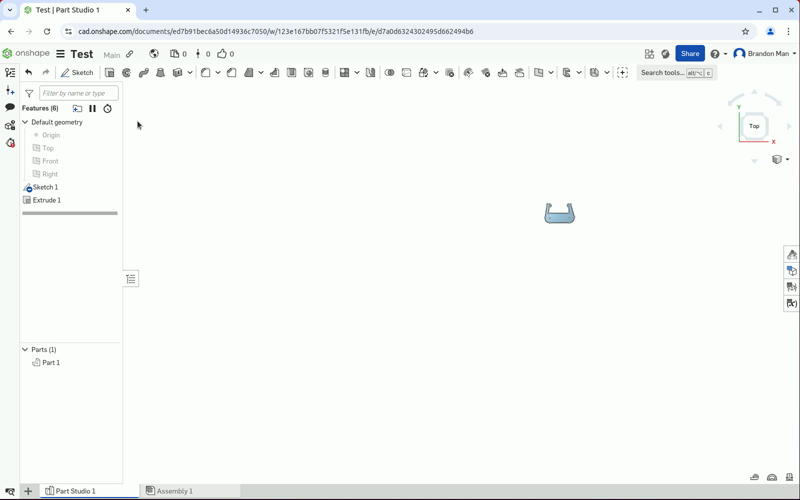
key(shift+h)
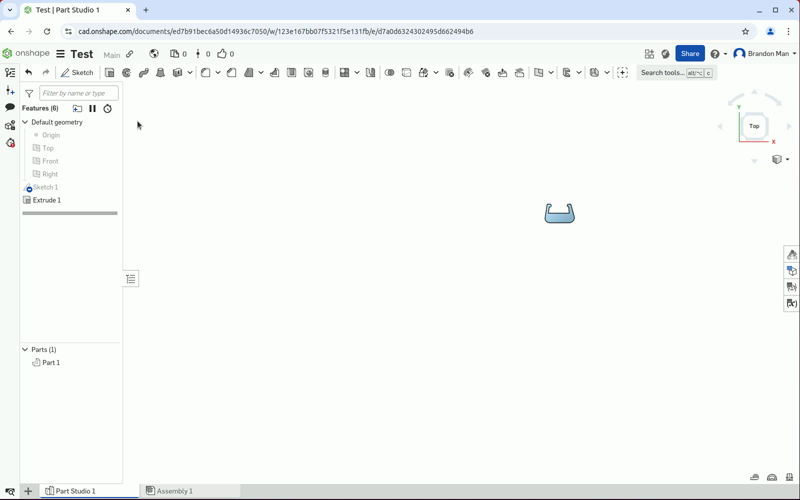
mouse_move(73, 189)
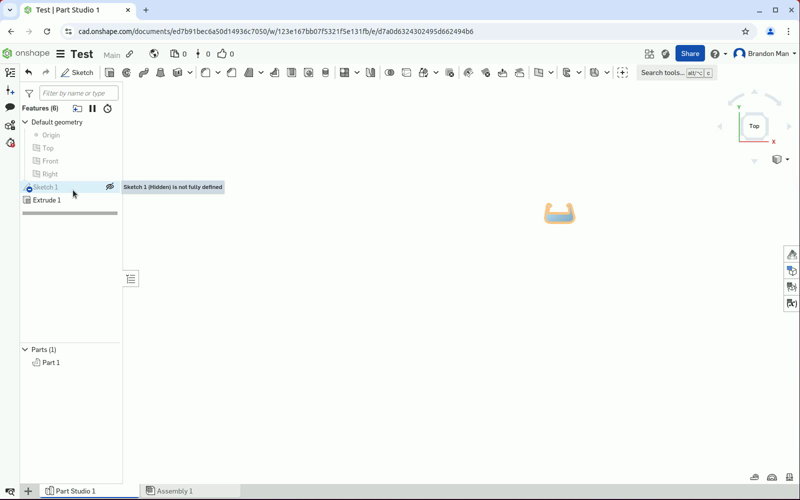
click(73, 189)
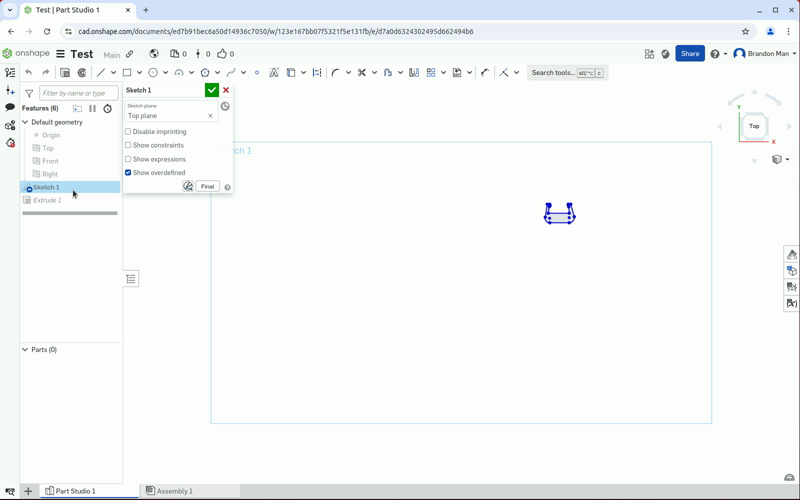
mouse_move(229, 92)
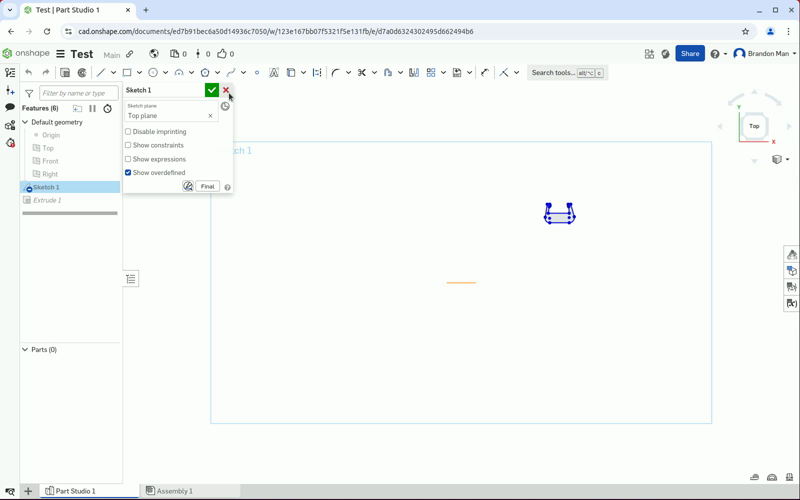
click(229, 92)
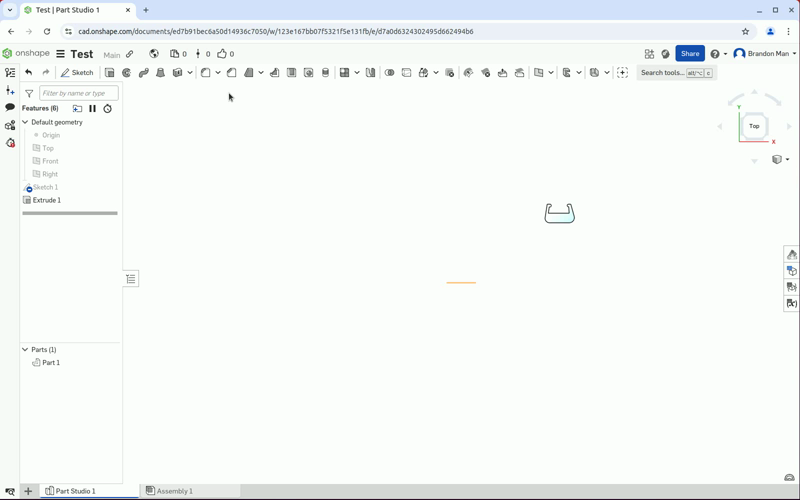
mouse_move(541, 75)
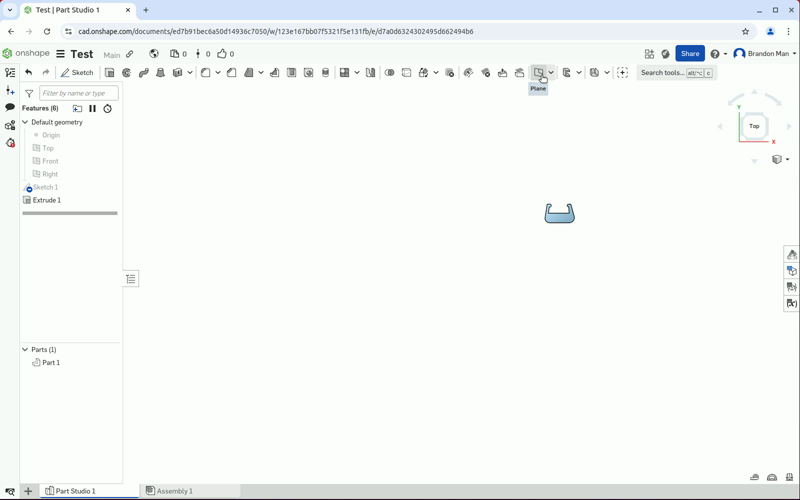
click(541, 75)
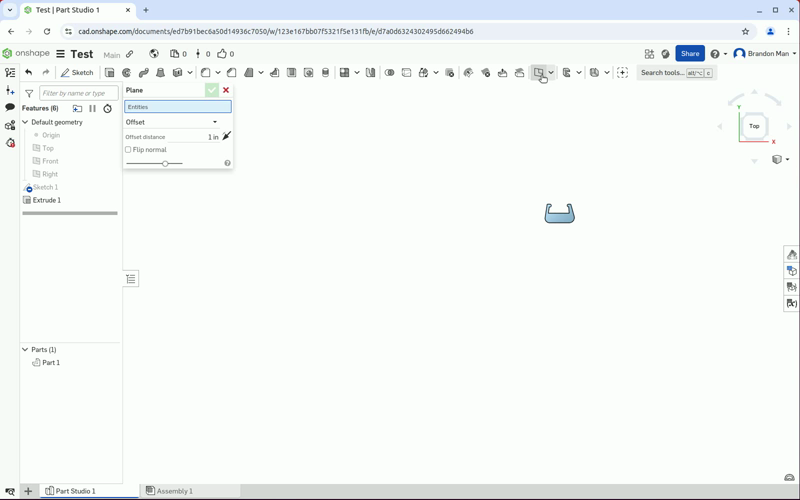
mouse_move(73, 150)
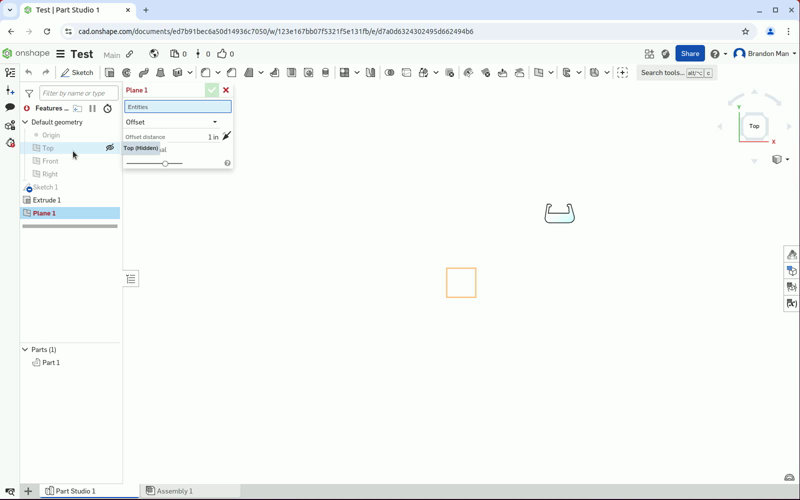
click(73, 150)
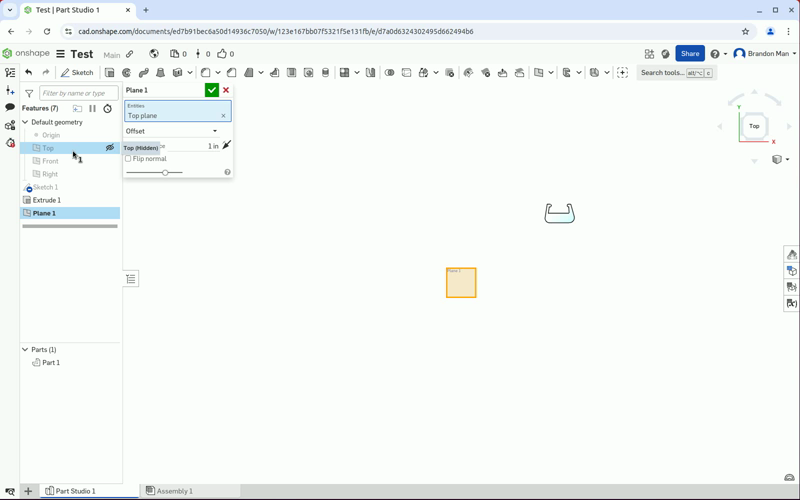
key(tab, 2)
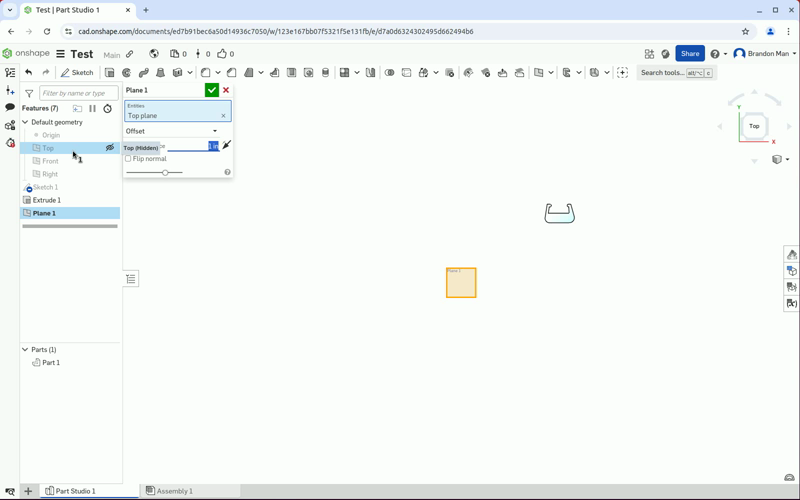
text(1.448)
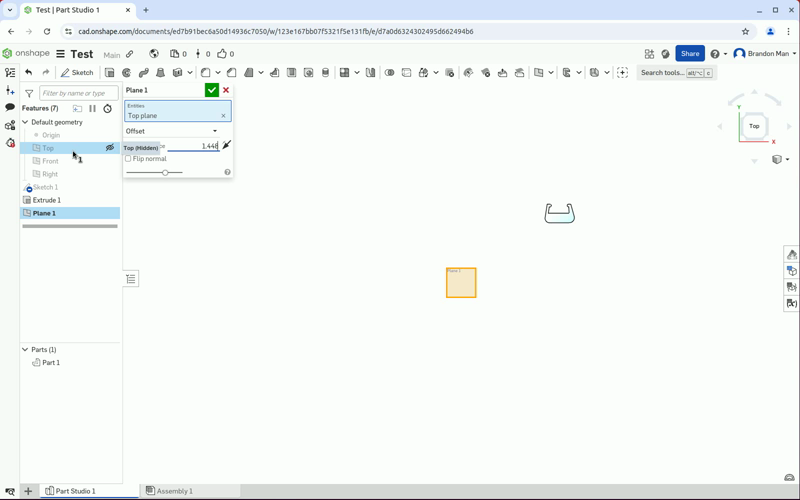
key(enter, 2)
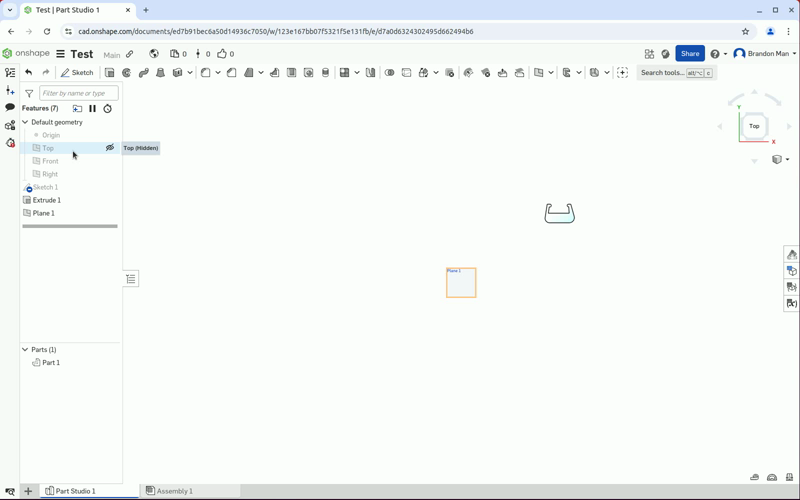
key(shift+s)
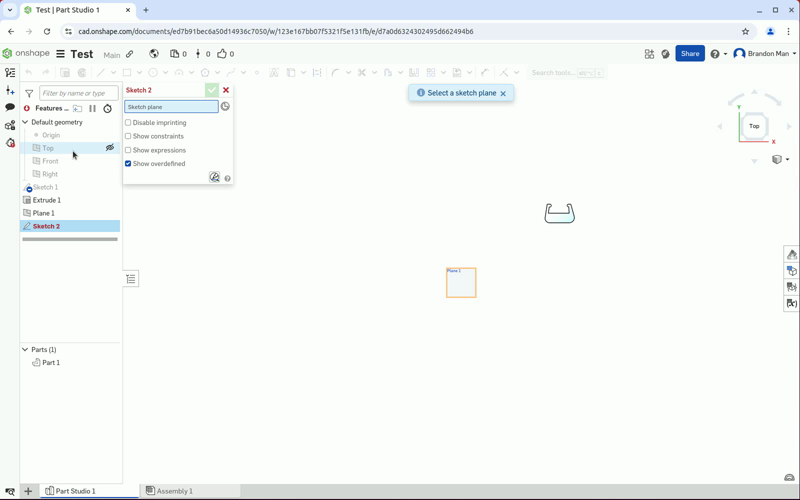
mouse_move(73, 215)
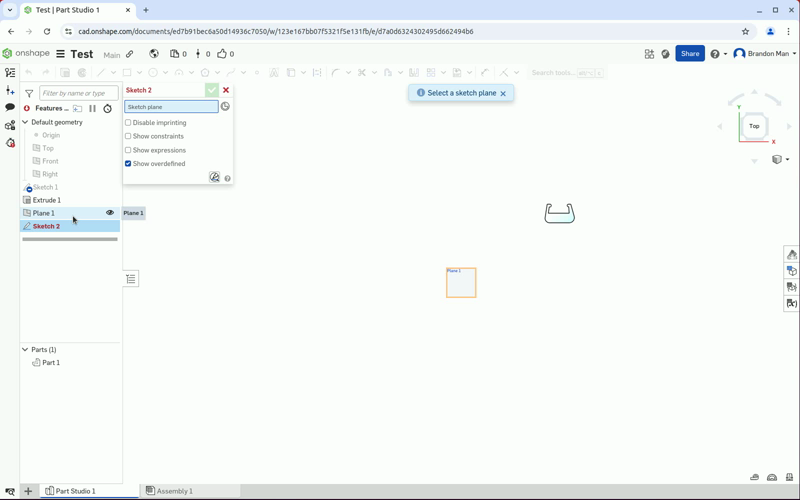
click(73, 215)
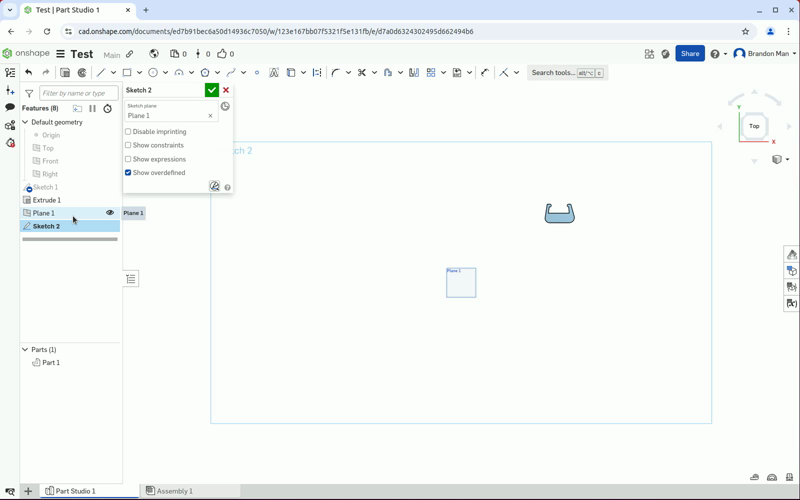
mouse_move(73, 352)
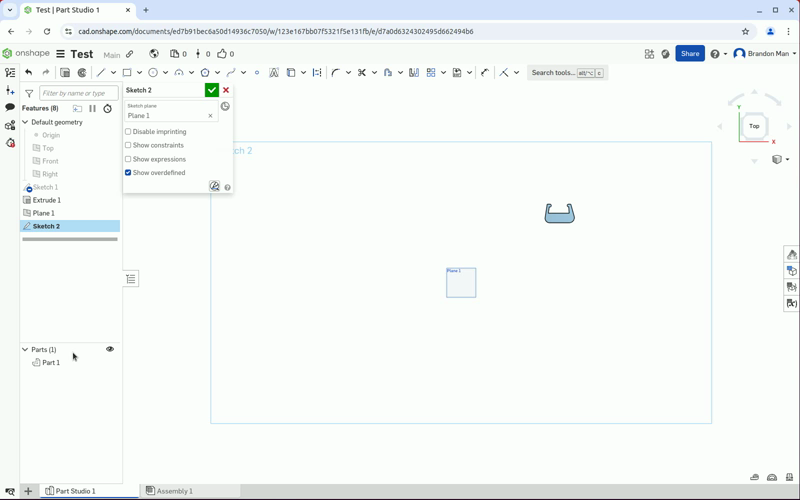
key(y)
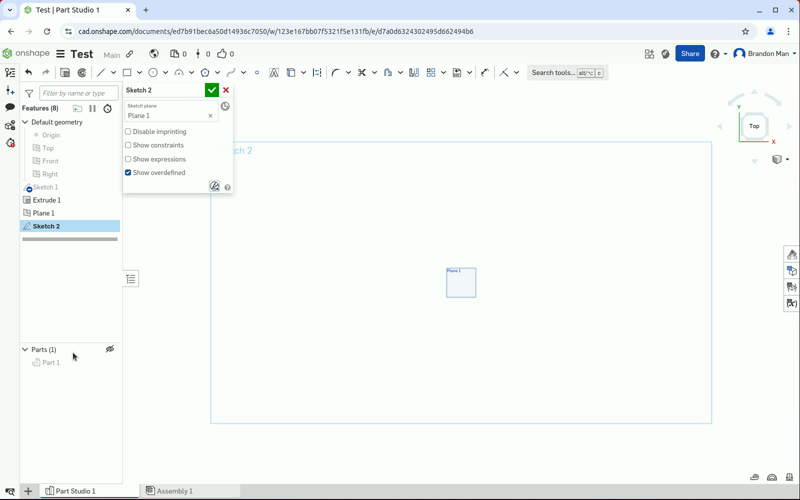
key(l)
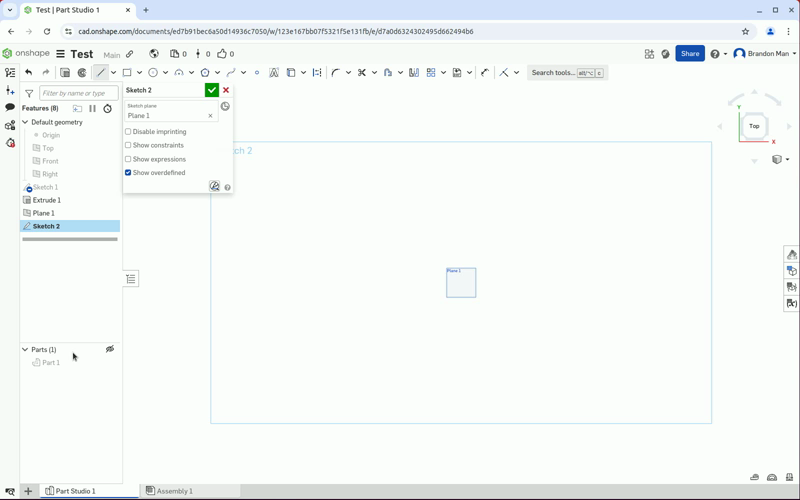
key_down(shift)
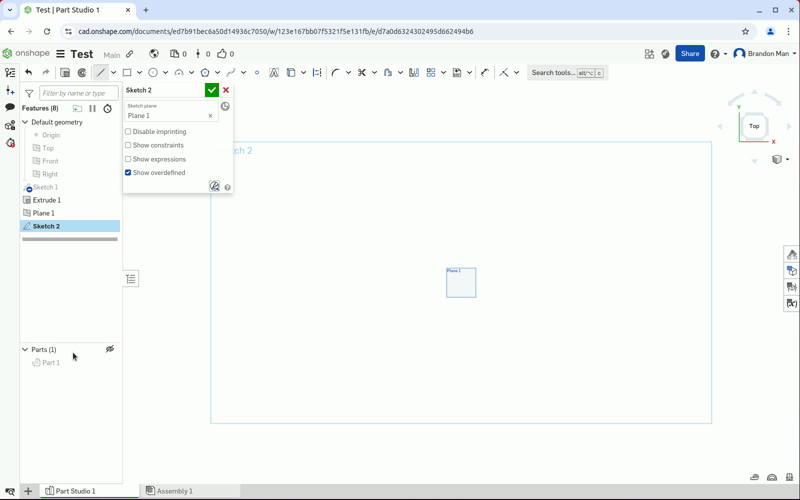
mouse_move(559, 219)
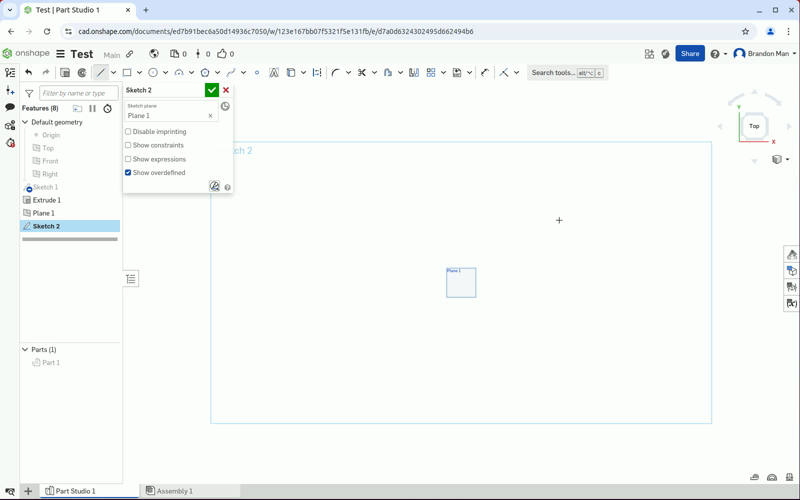
click(559, 219)
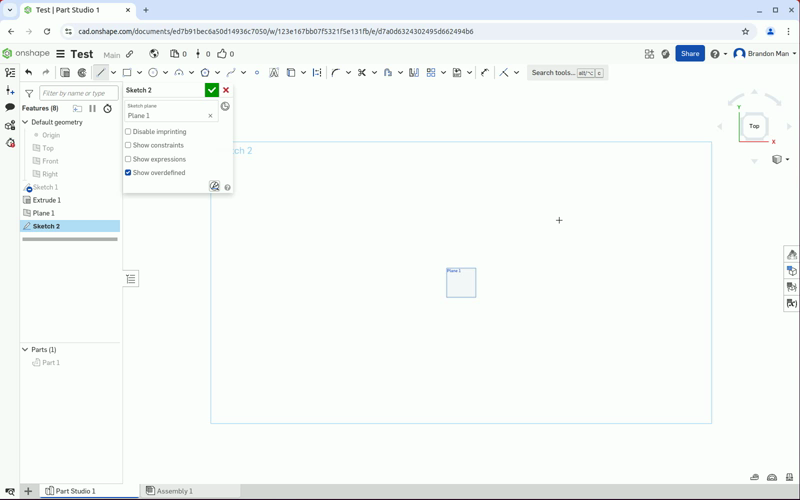
key_up(shift)
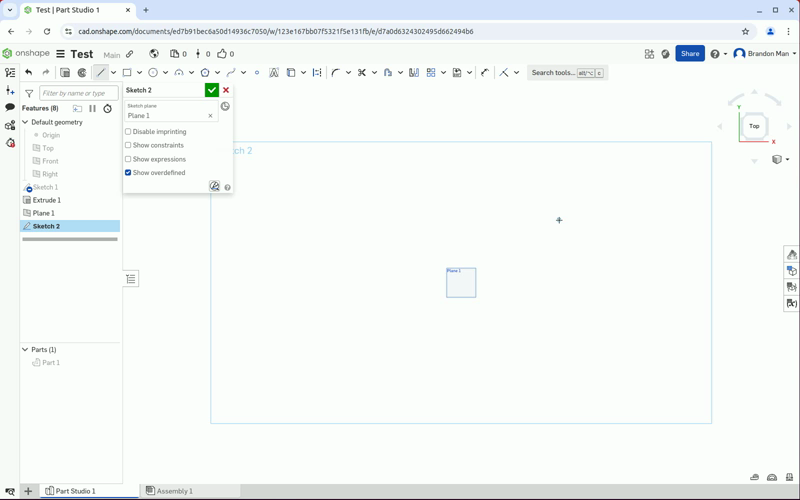
key_down(shift)
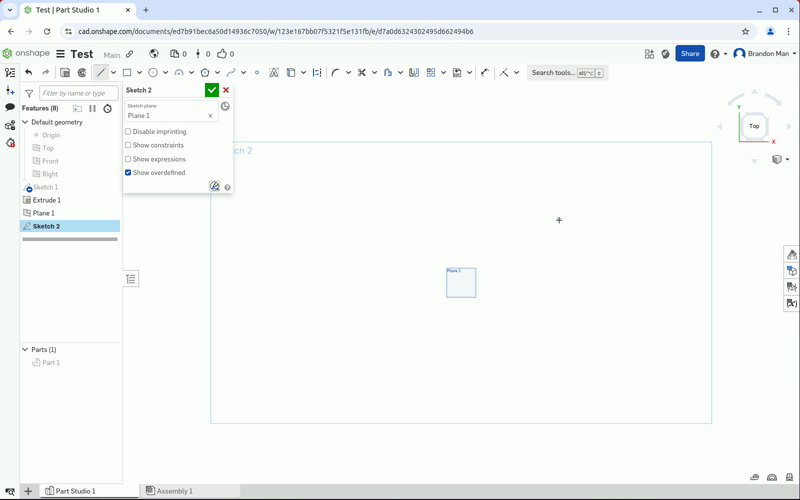
mouse_move(589, 219)
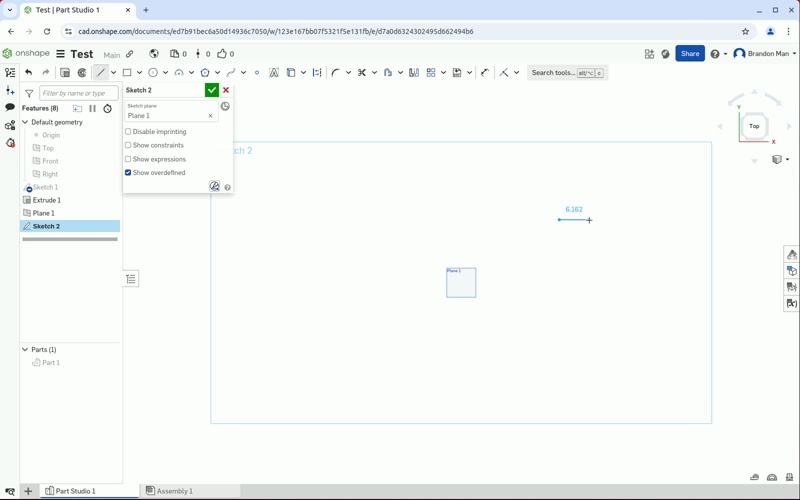
mouse_move(567, 219)
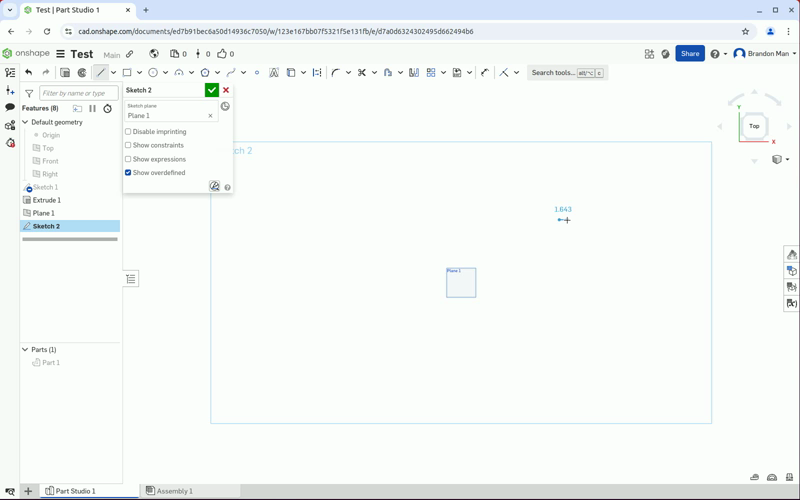
click(567, 219)
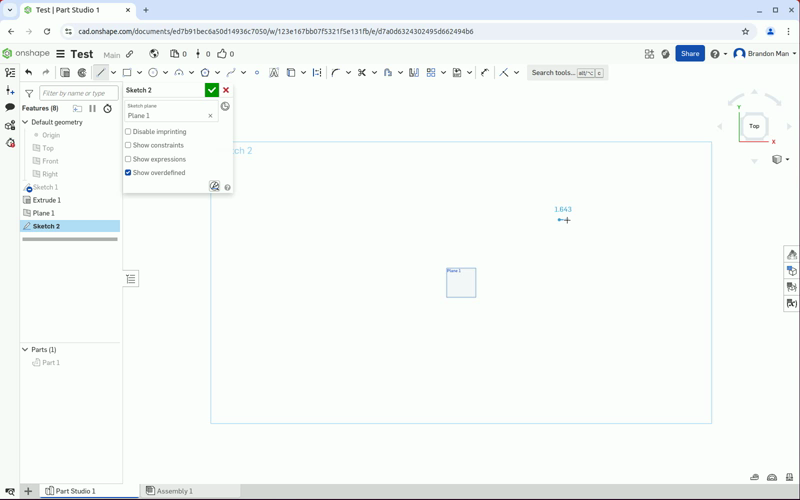
key_up(shift)
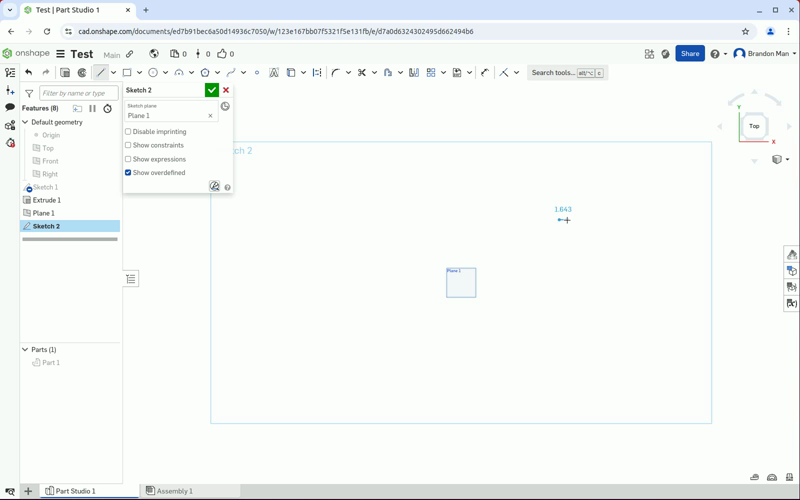
key_down(shift)
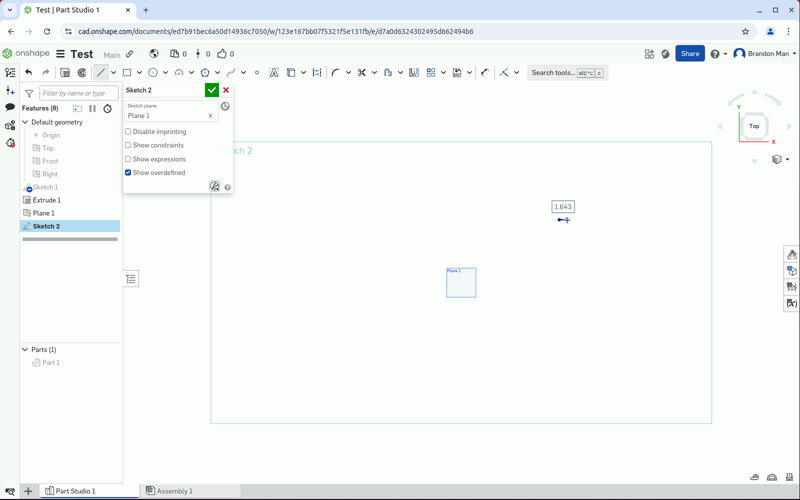
mouse_move(589, 219)
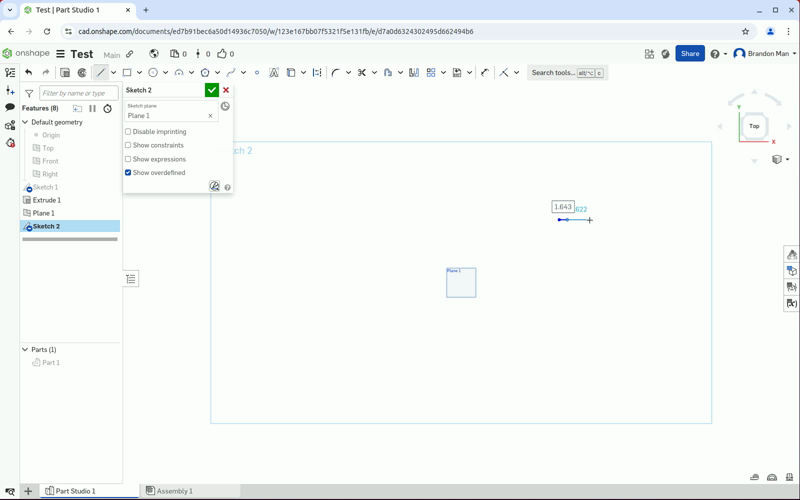
mouse_move(567, 216)
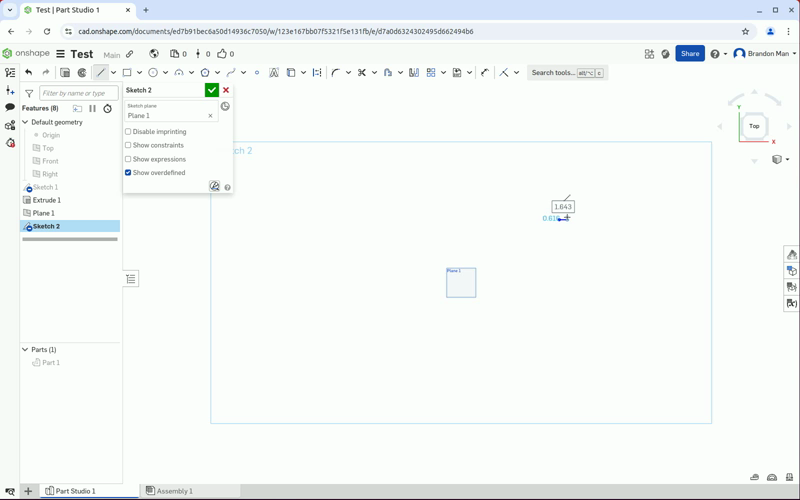
scroll(6)
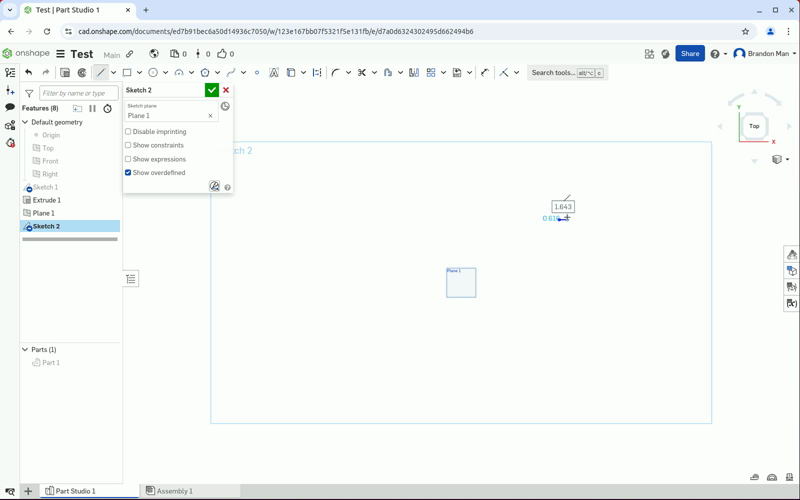
scroll(6)
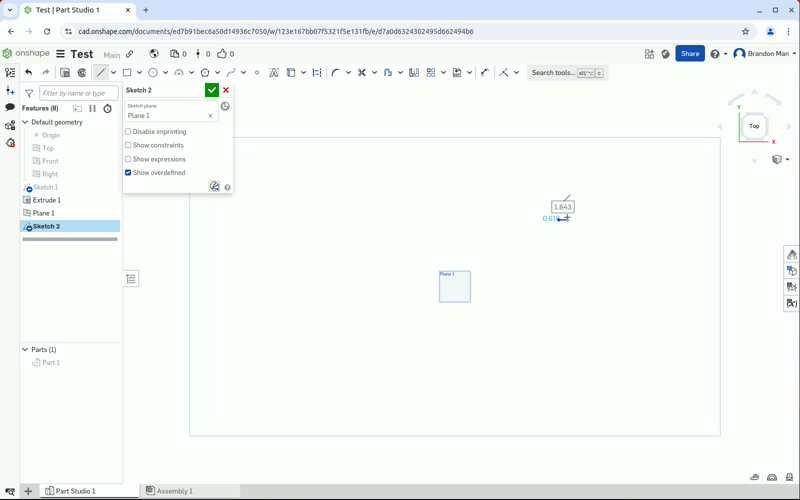
scroll(6)
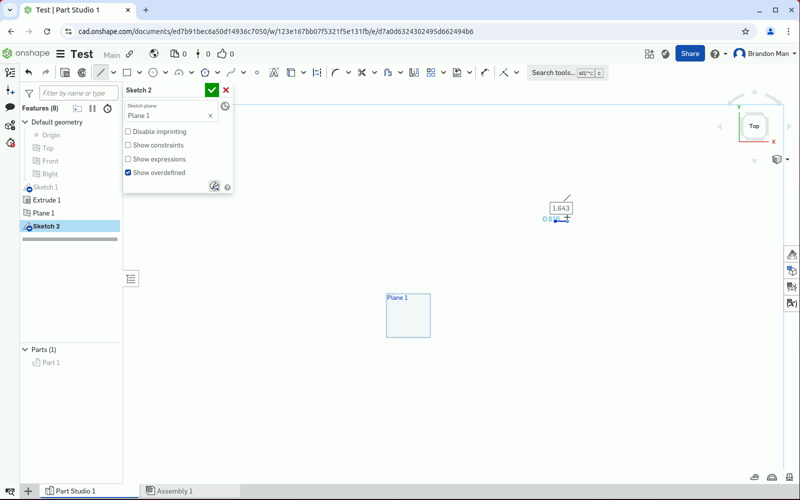
scroll(6)
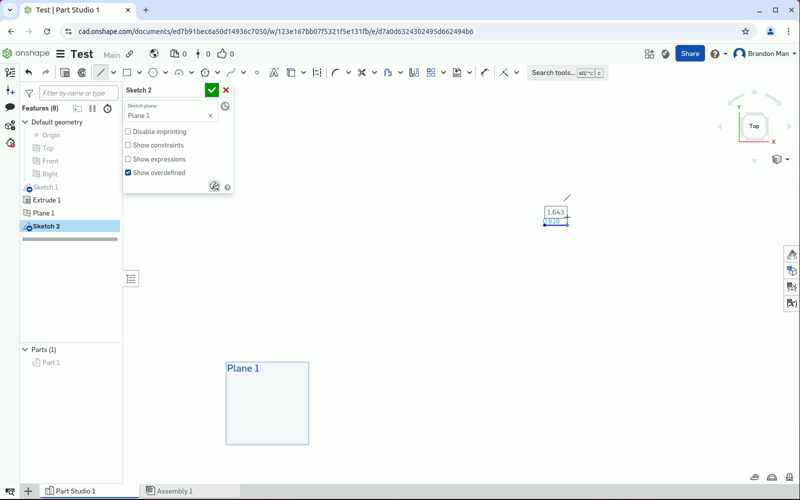
scroll(6)
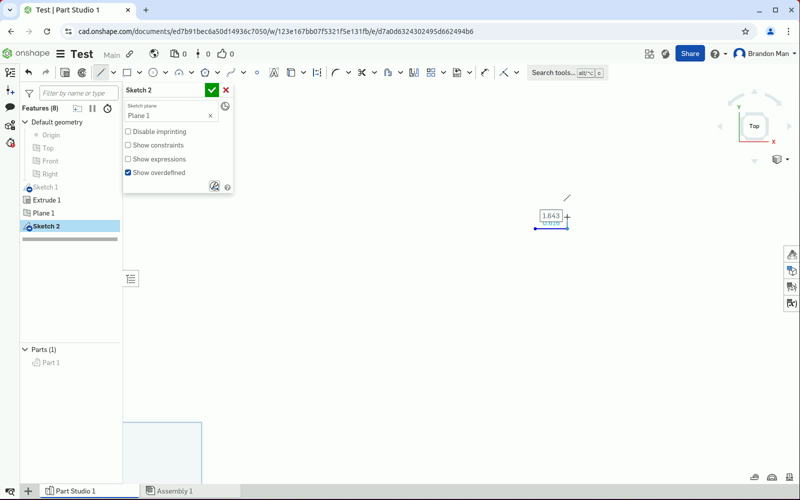
scroll(6)
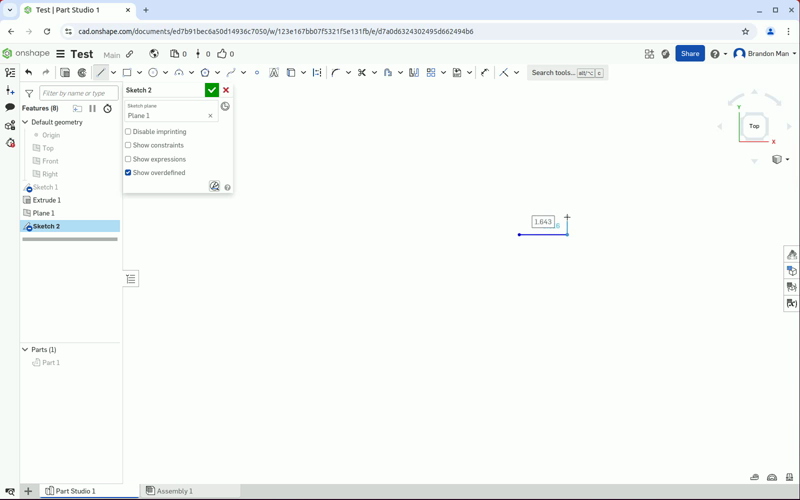
scroll(6)
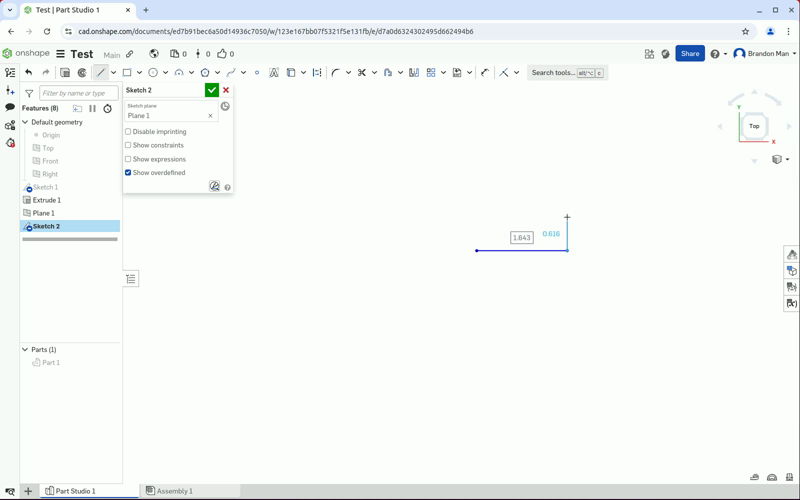
click(567, 216)
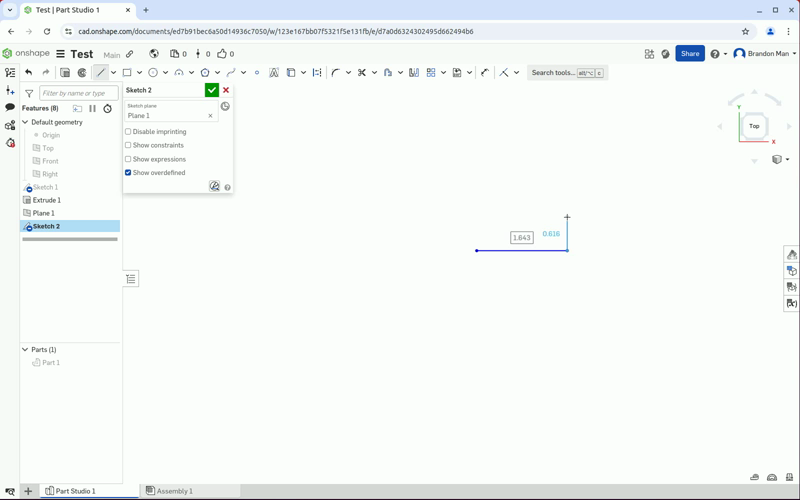
scroll(-6)
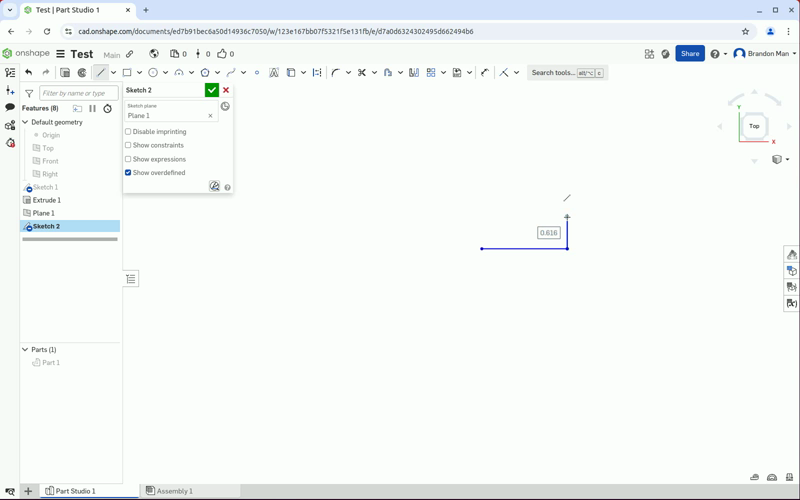
scroll(-6)
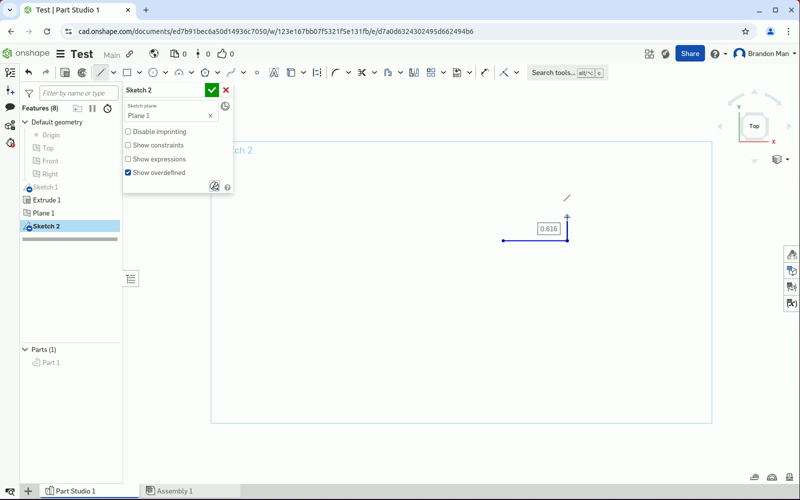
scroll(-6)
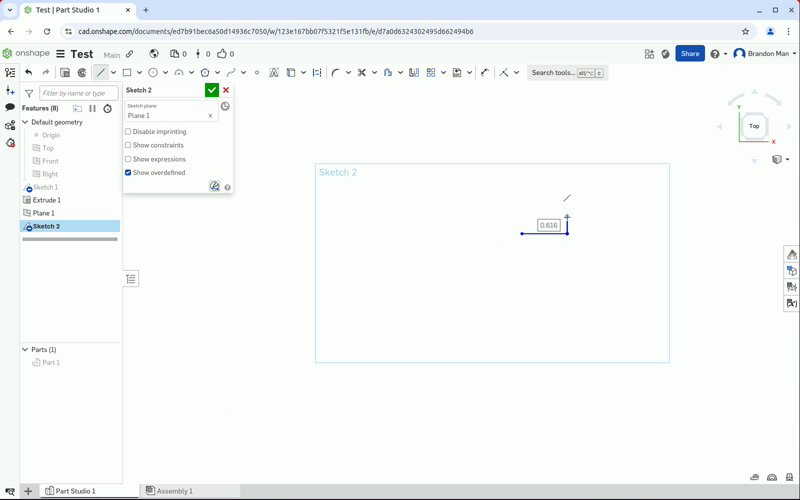
scroll(-6)
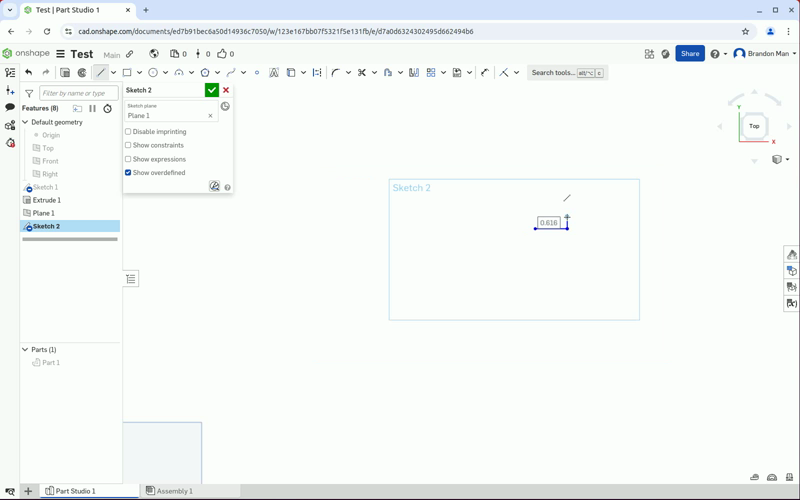
scroll(-6)
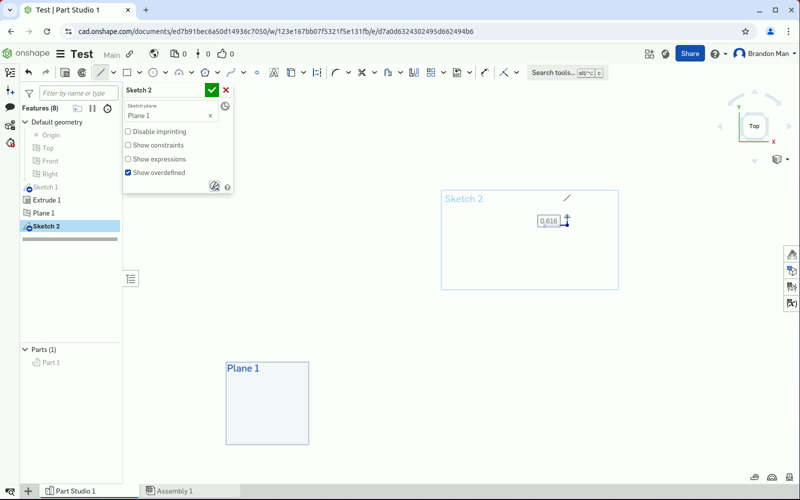
scroll(-6)
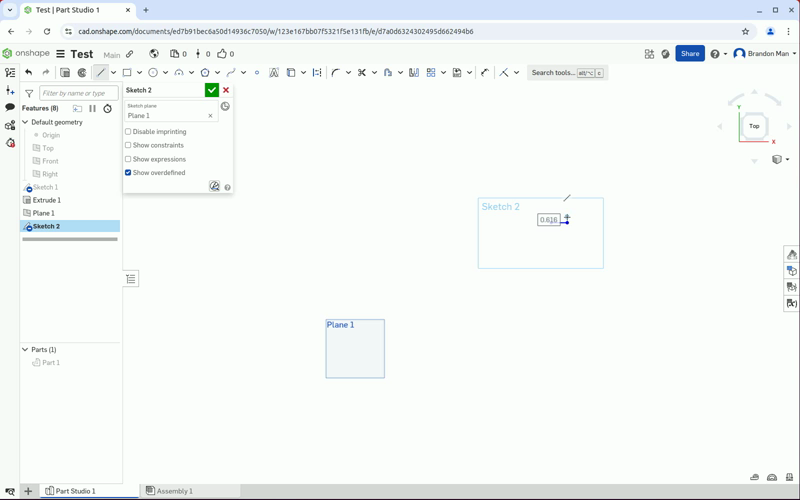
scroll(-6)
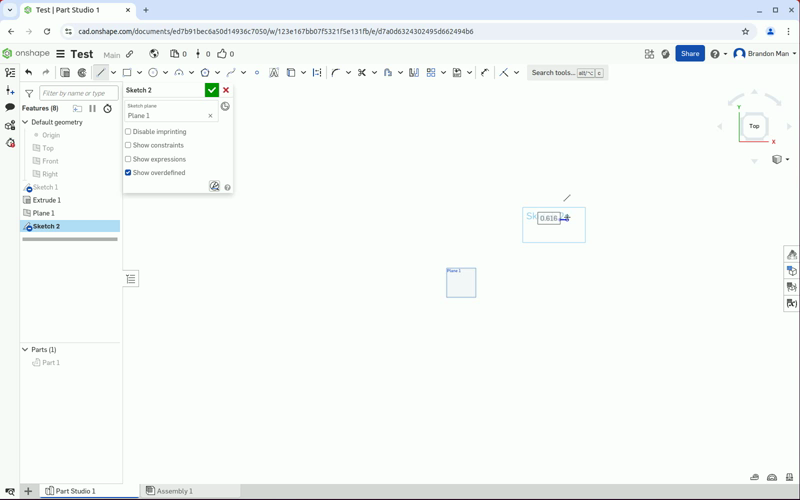
key_up(shift)
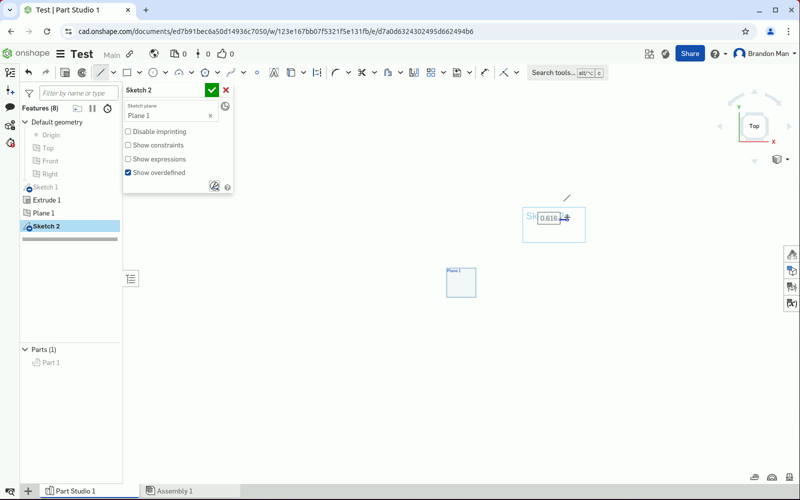
key_down(shift)
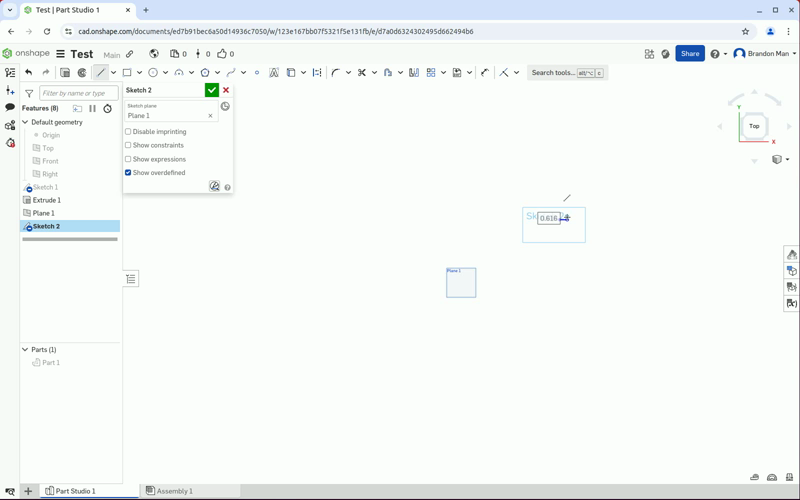
mouse_move(589, 216)
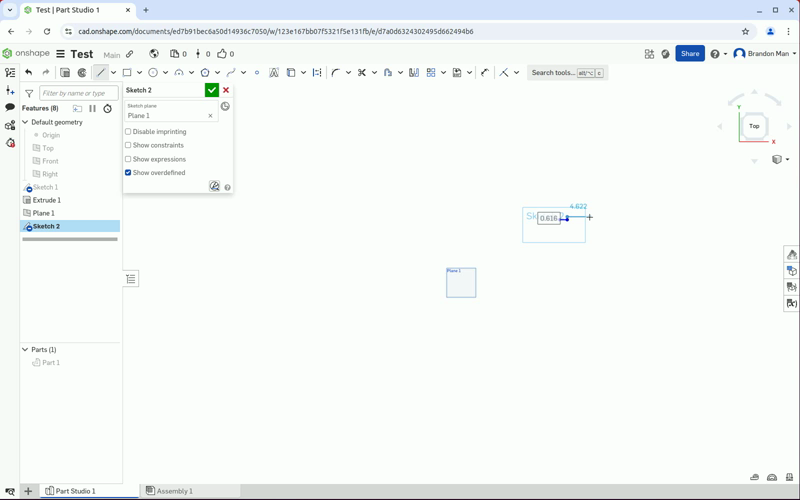
mouse_move(559, 216)
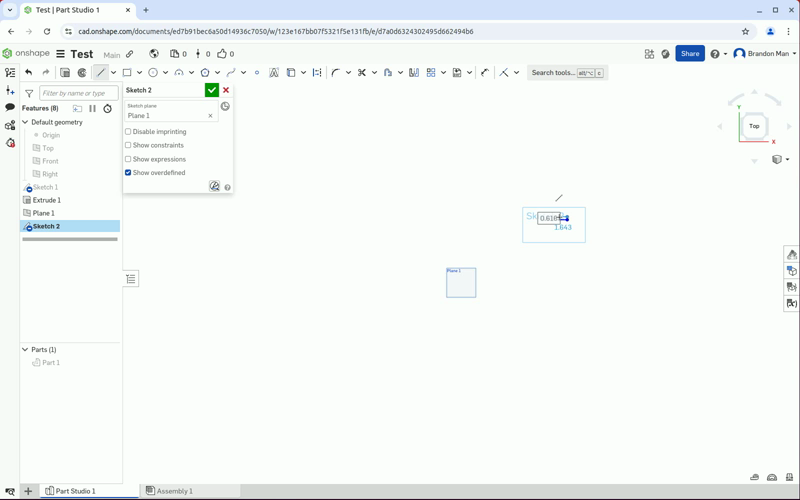
scroll(6)
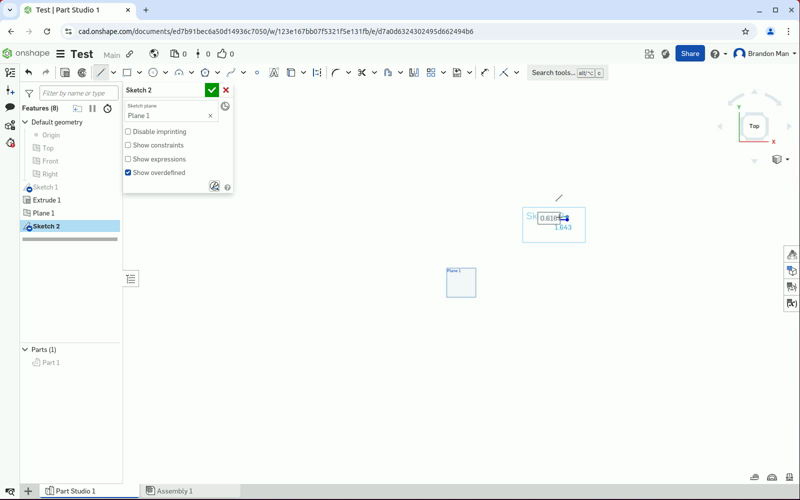
scroll(6)
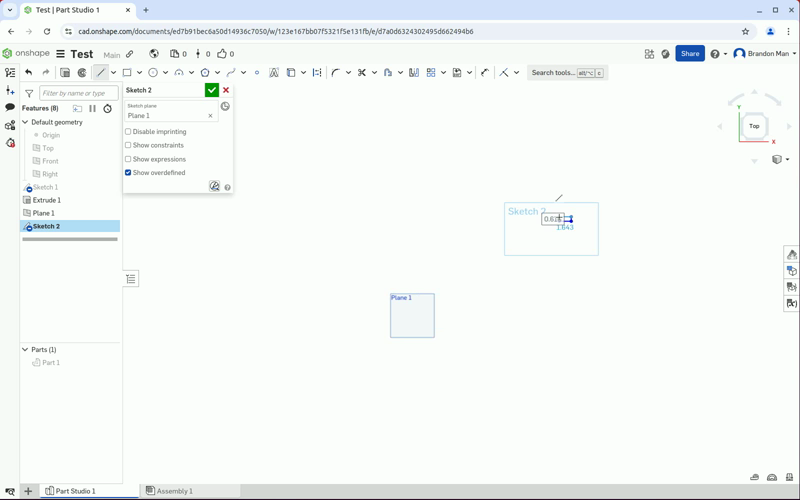
scroll(6)
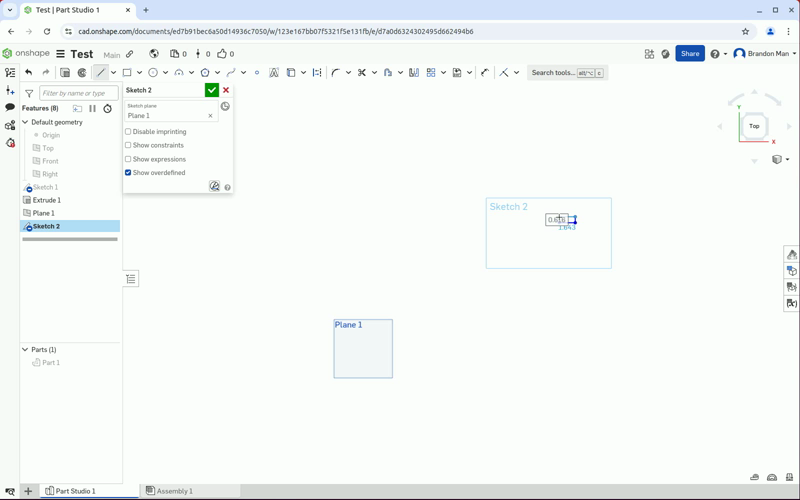
scroll(6)
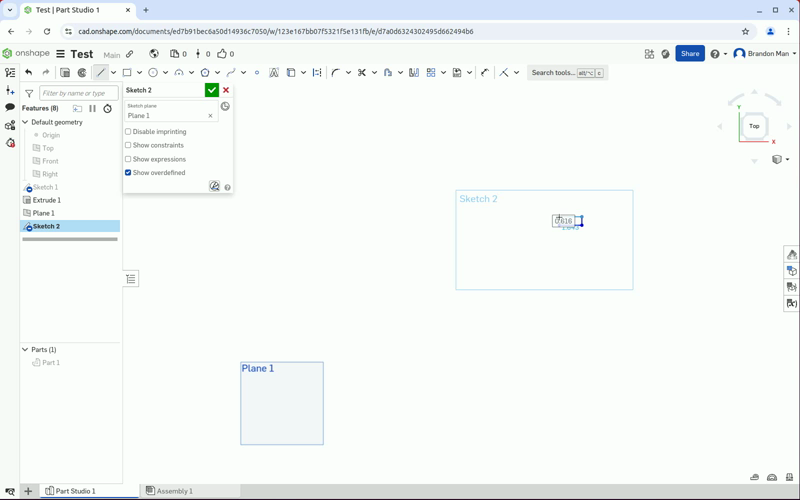
scroll(6)
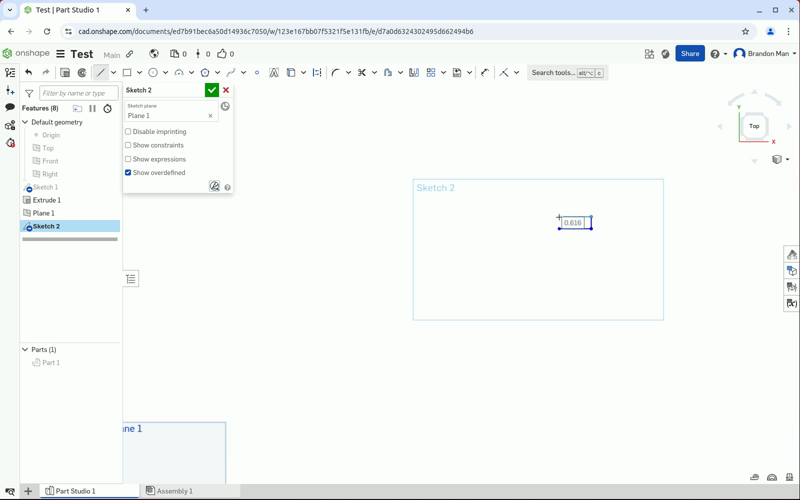
scroll(6)
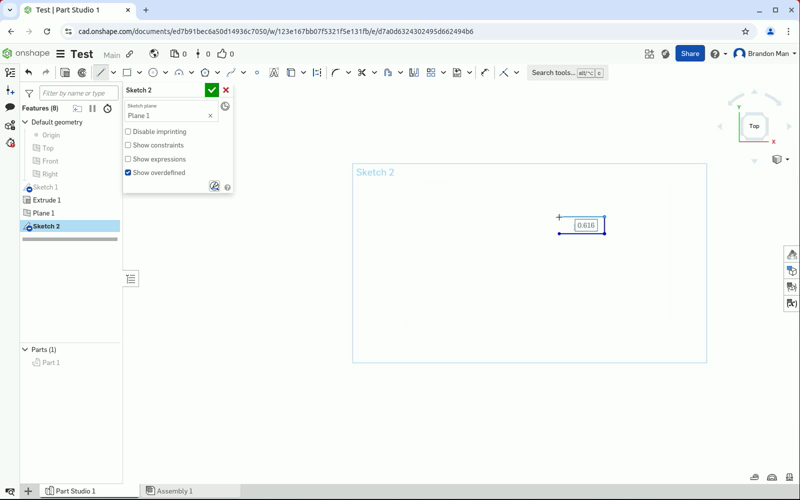
scroll(6)
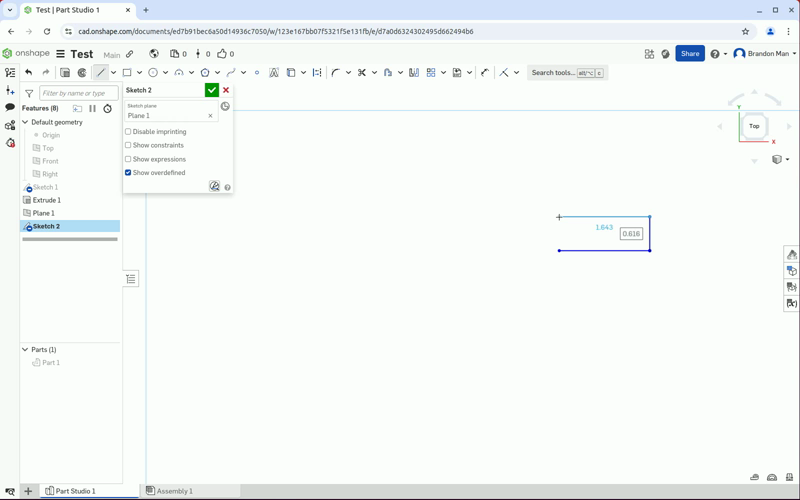
click(559, 216)
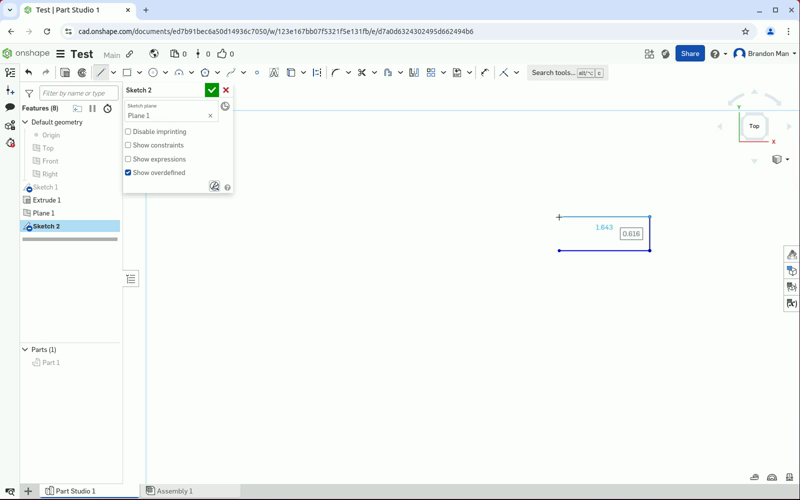
scroll(-6)
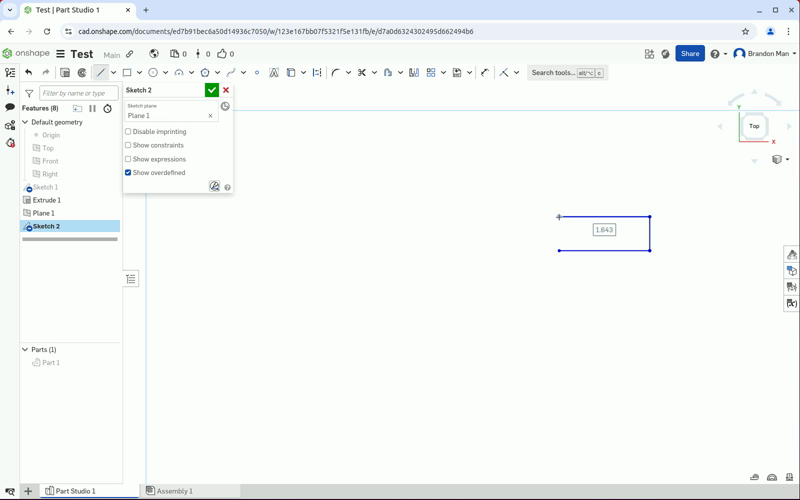
scroll(-6)
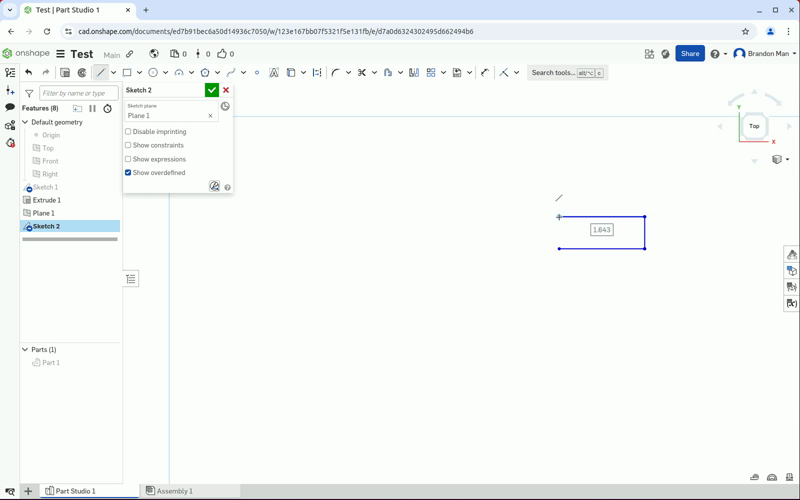
scroll(-6)
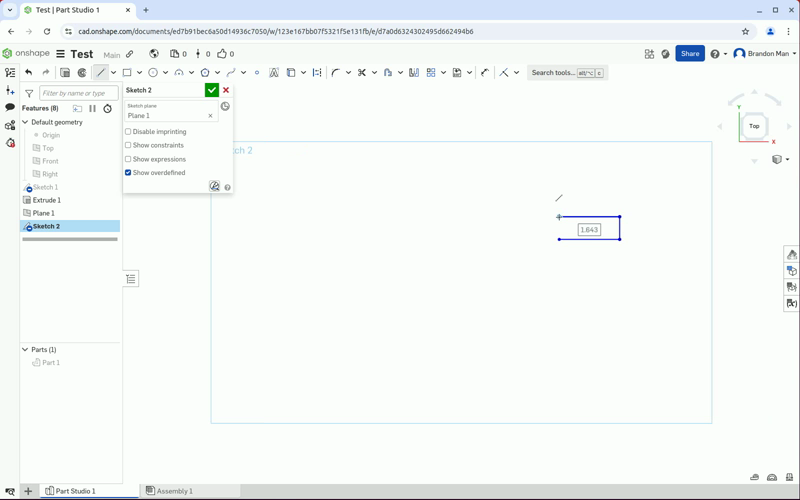
scroll(-6)
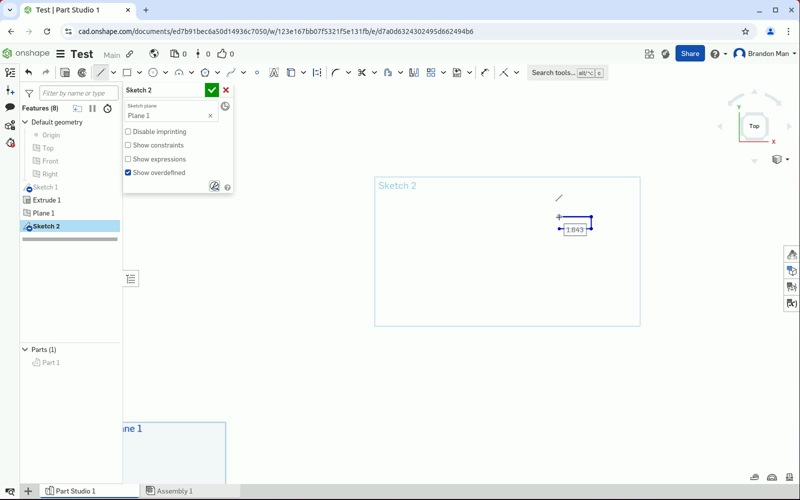
scroll(-6)
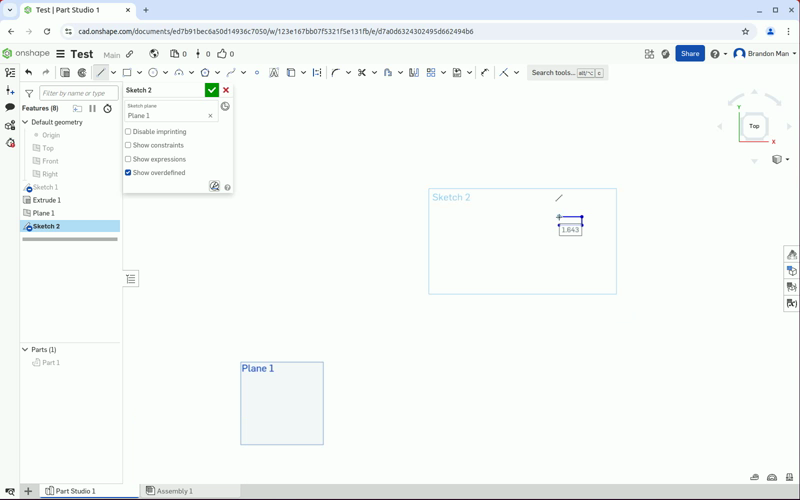
scroll(-6)
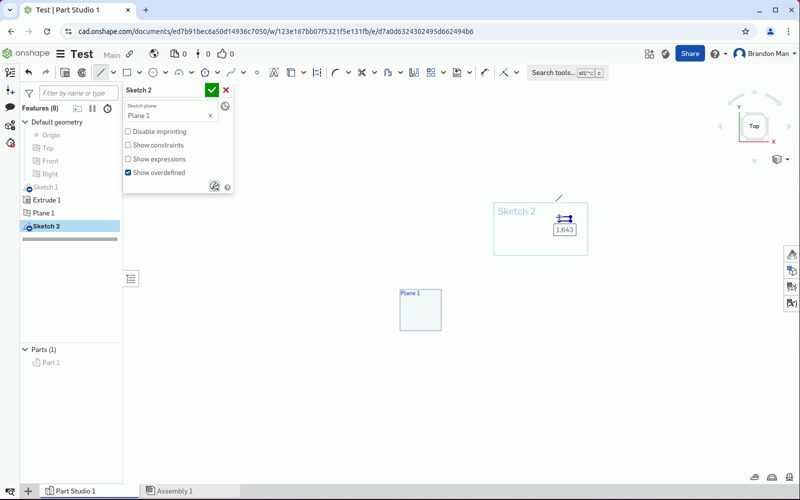
scroll(-6)
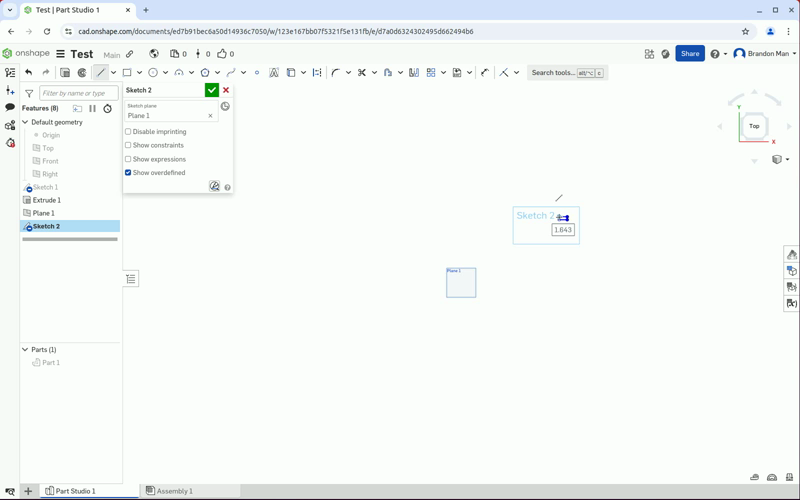
key_up(shift)
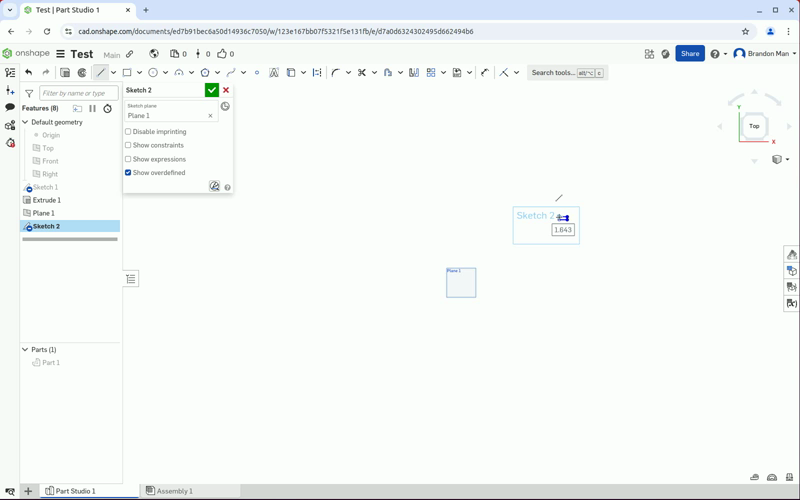
mouse_move(589, 216)
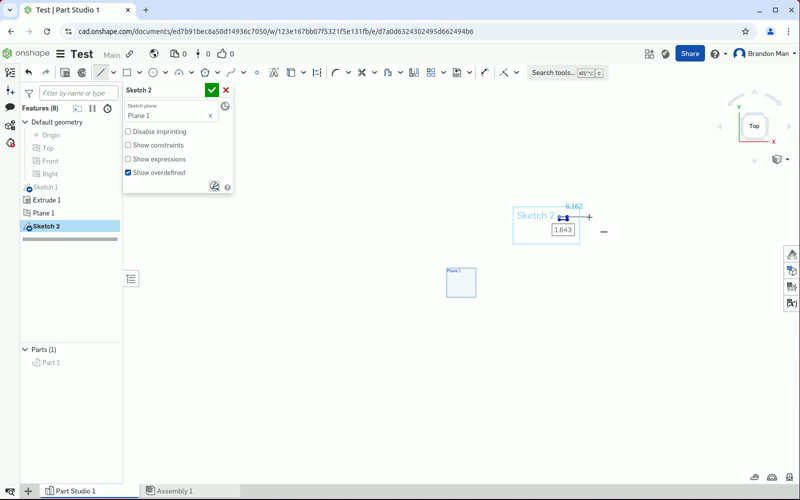
key_down(shift)
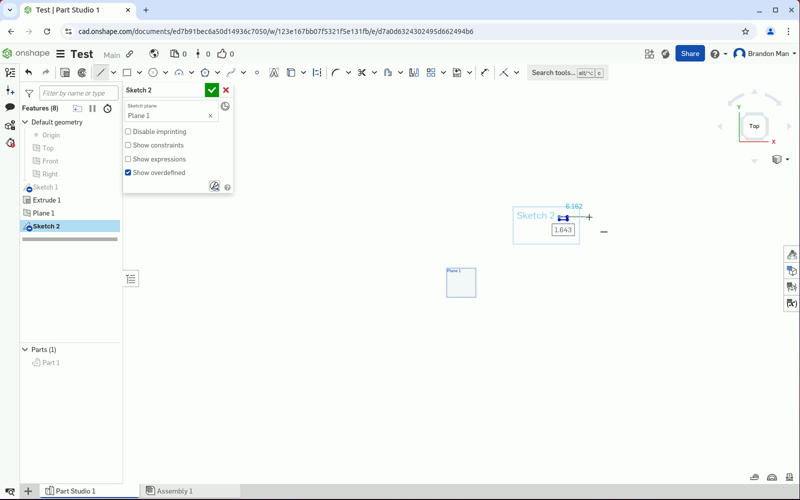
mouse_move(559, 219)
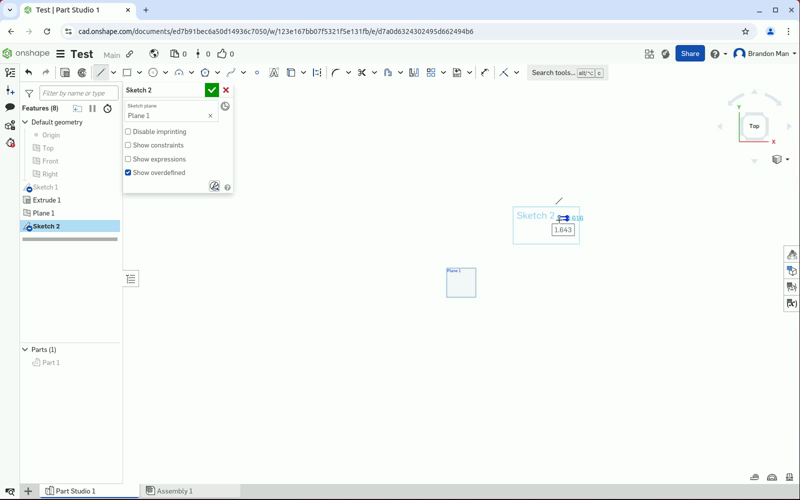
scroll(6)
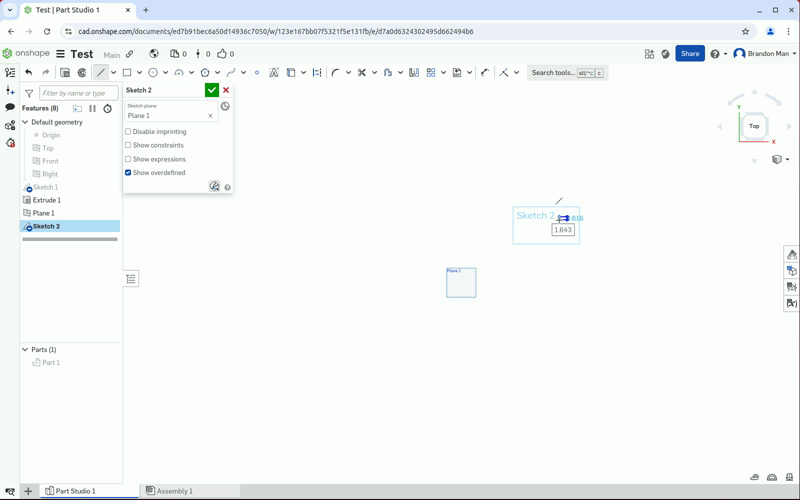
scroll(6)
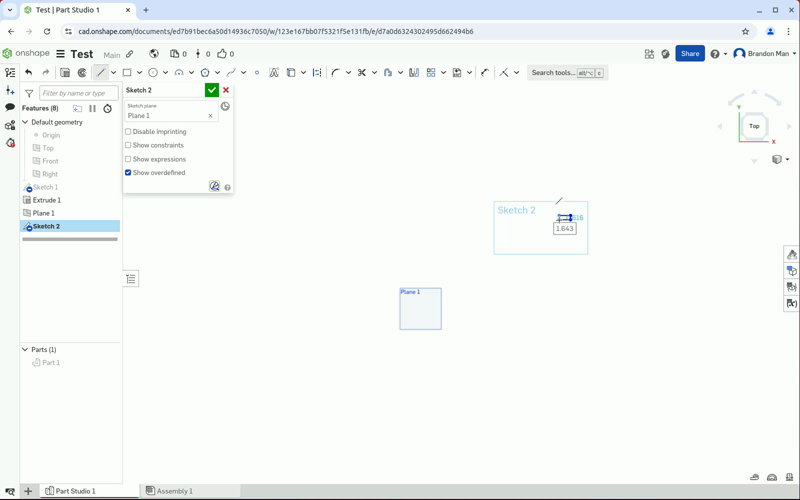
scroll(6)
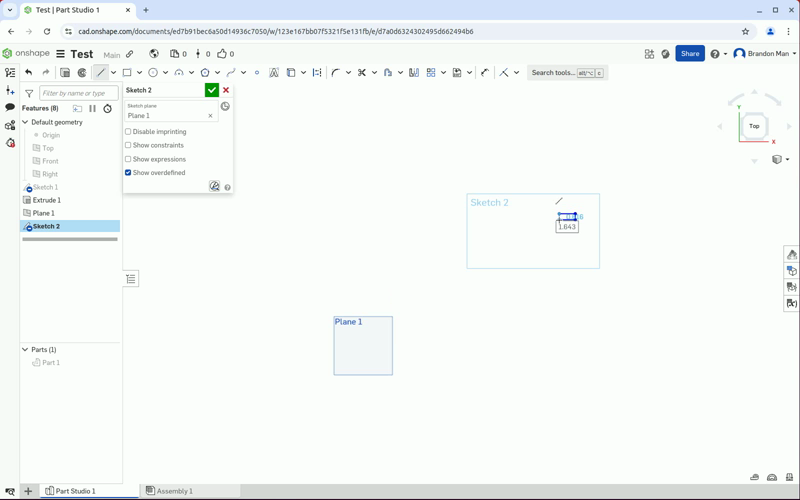
scroll(6)
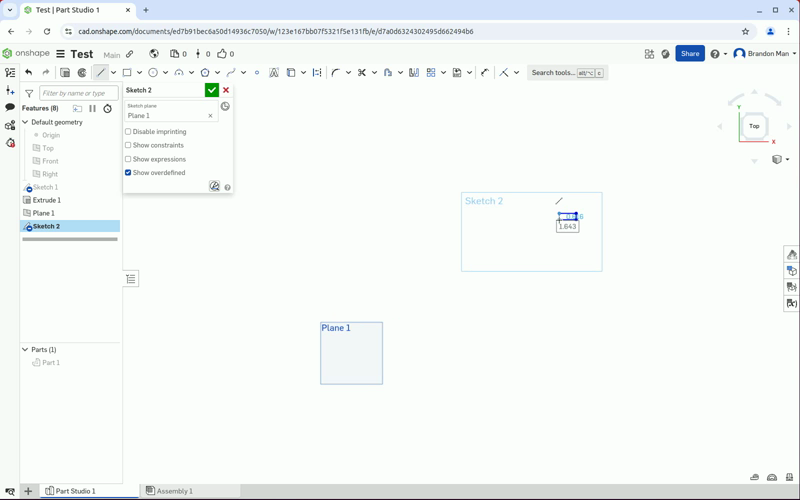
scroll(6)
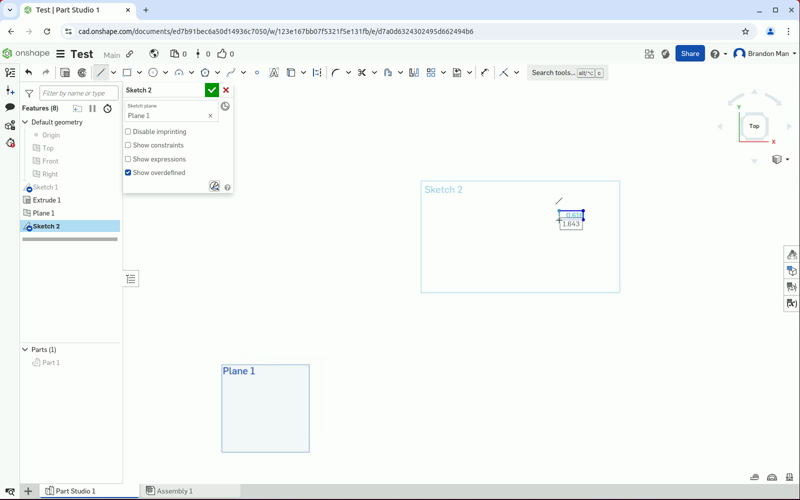
scroll(6)
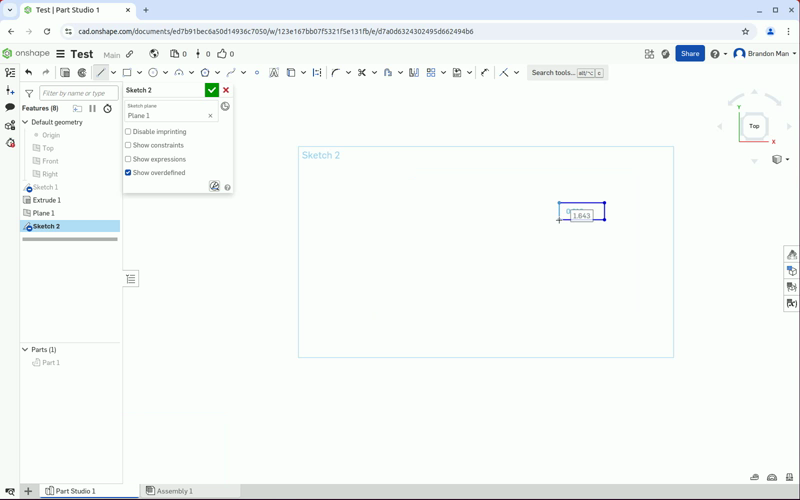
scroll(6)
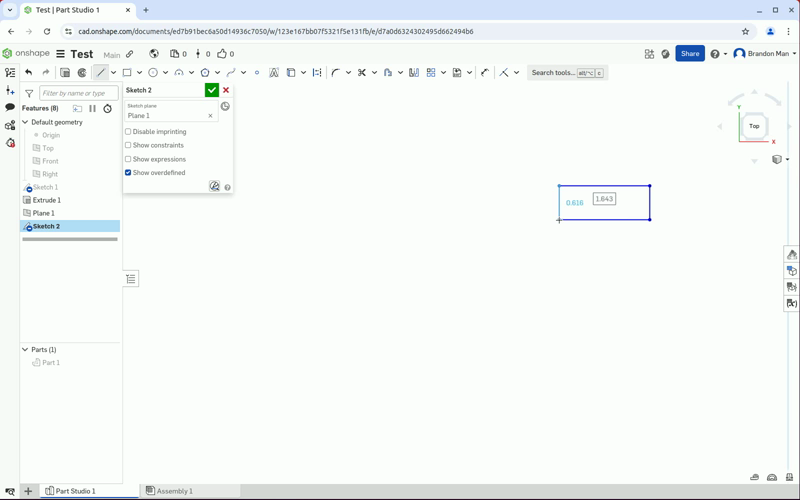
key_up(shift)
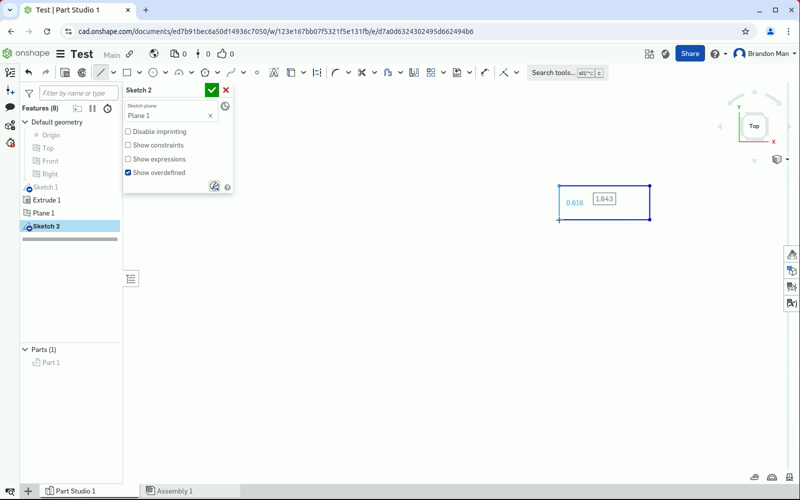
click(559, 219)
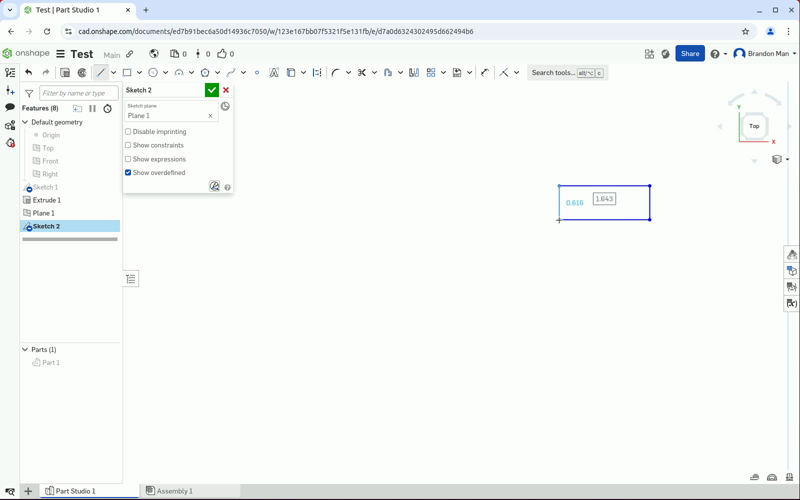
scroll(-6)
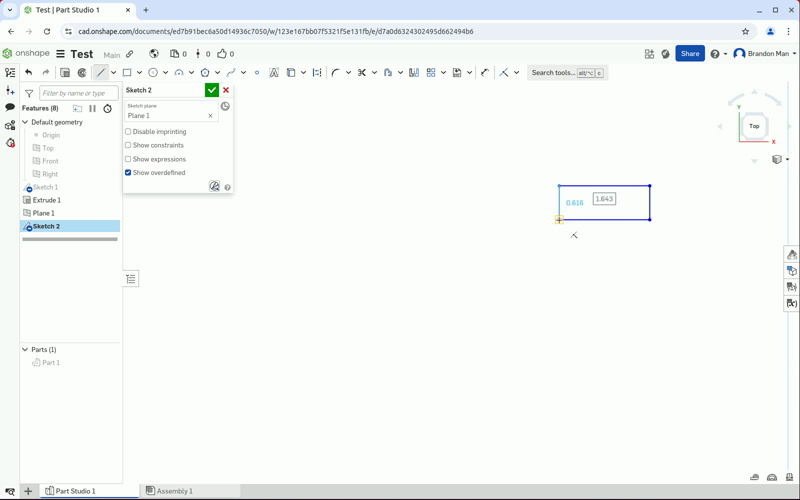
scroll(-6)
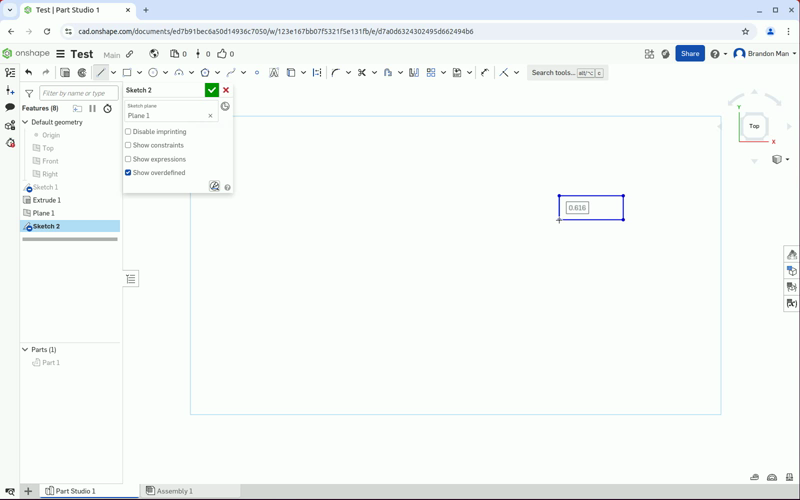
scroll(-6)
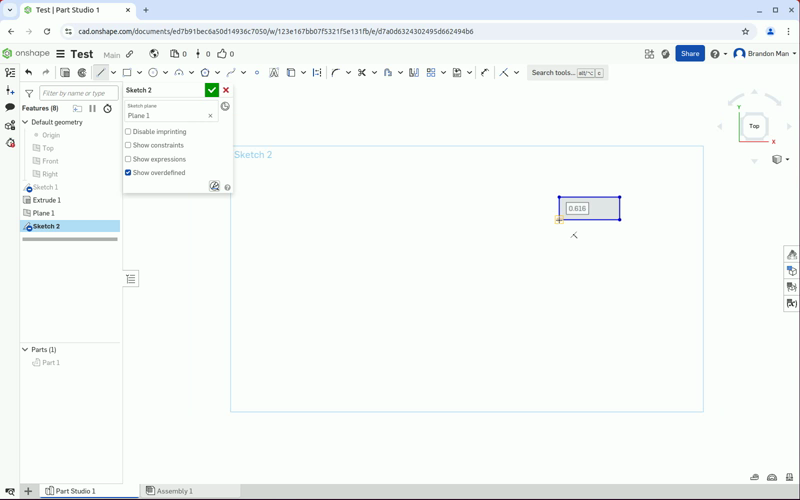
scroll(-6)
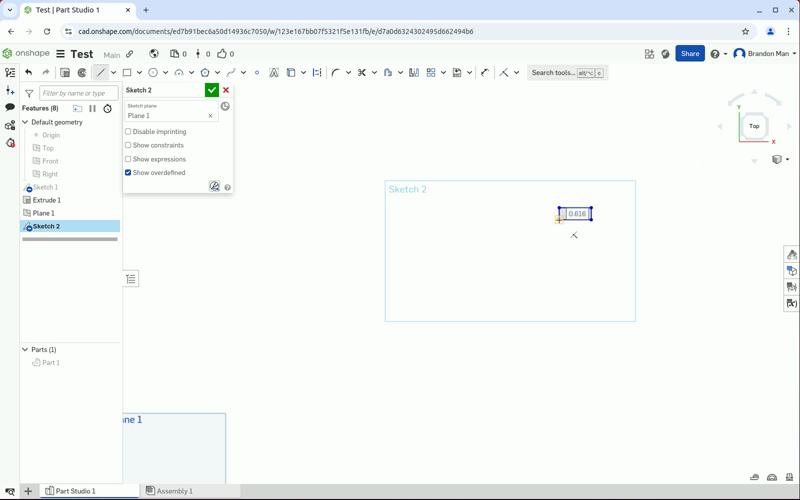
scroll(-6)
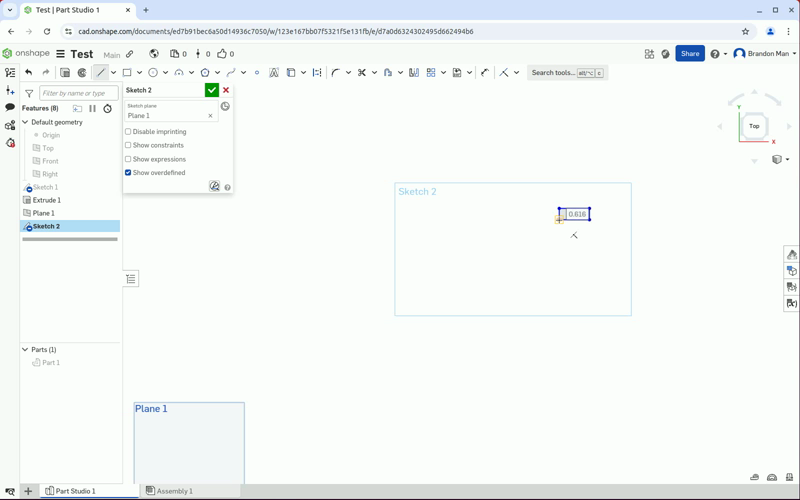
scroll(-6)
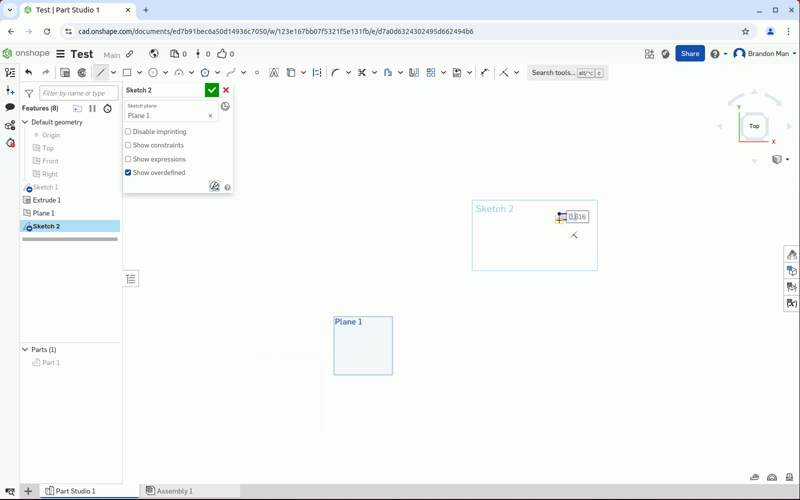
scroll(-6)
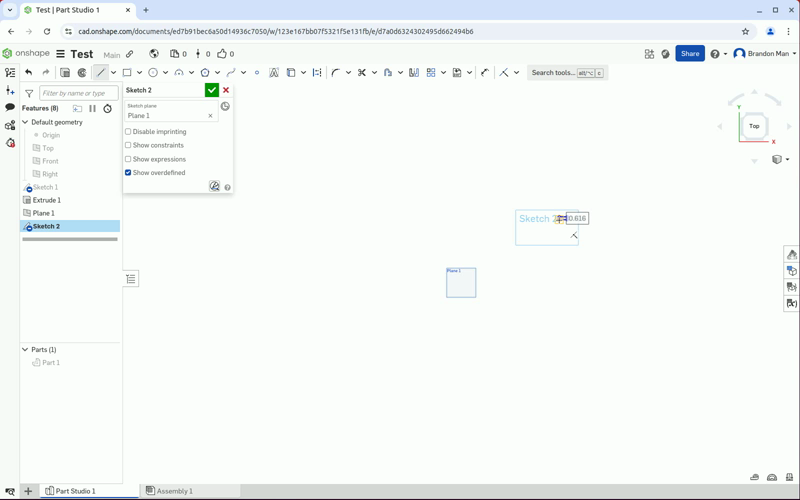
key(esc)
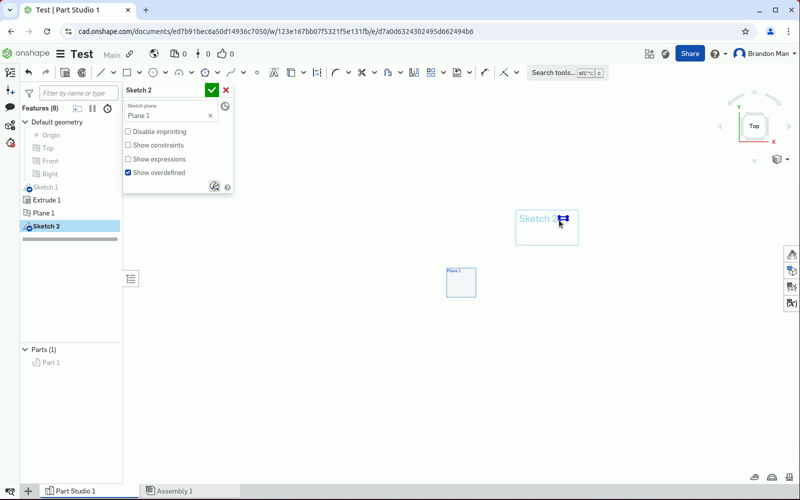
mouse_move(564, 218)
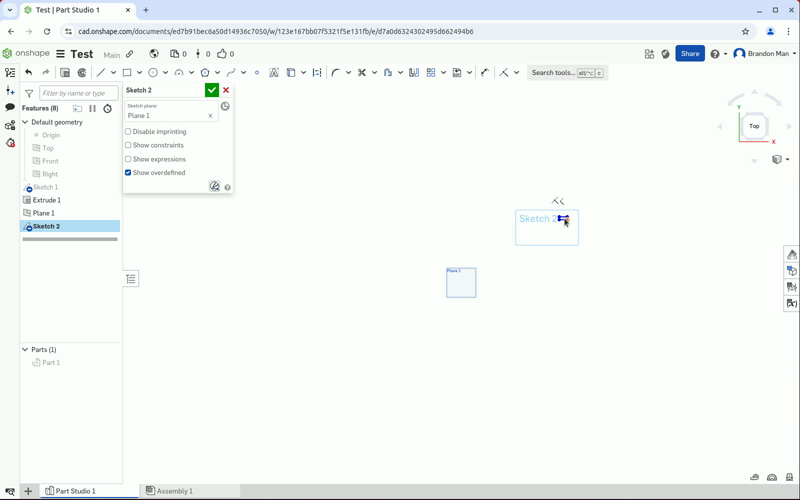
scroll(6)
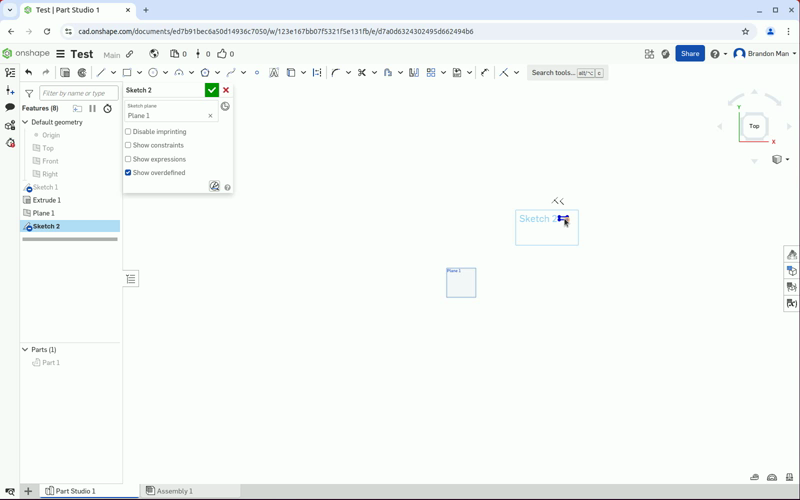
scroll(6)
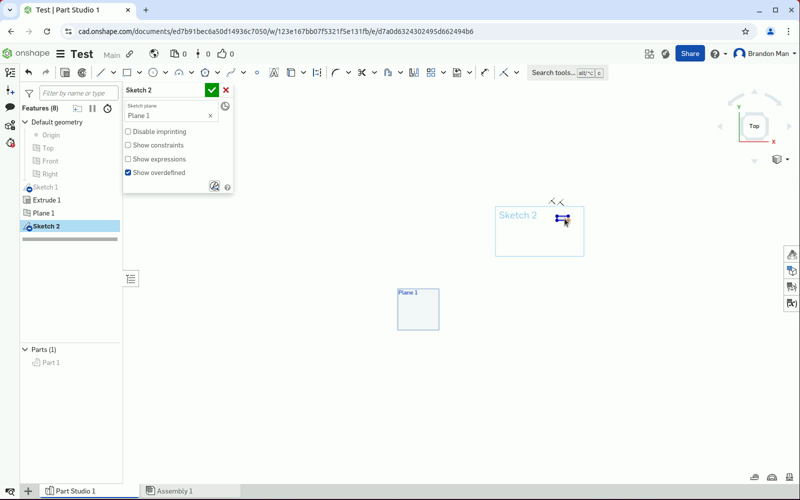
scroll(6)
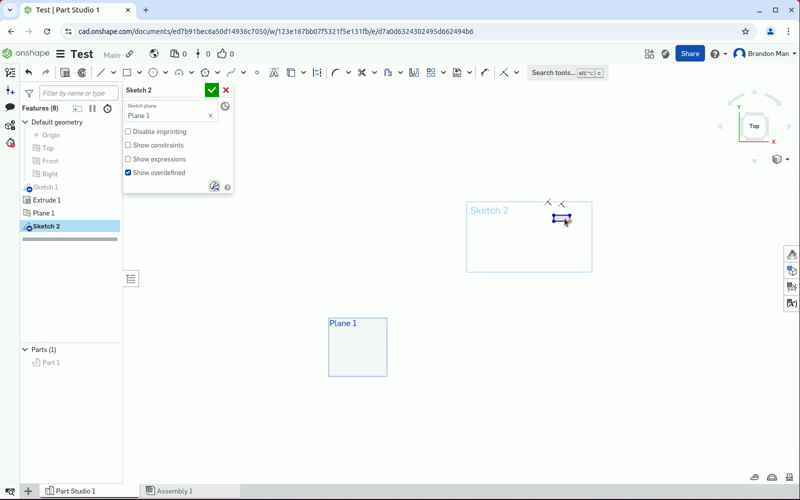
scroll(6)
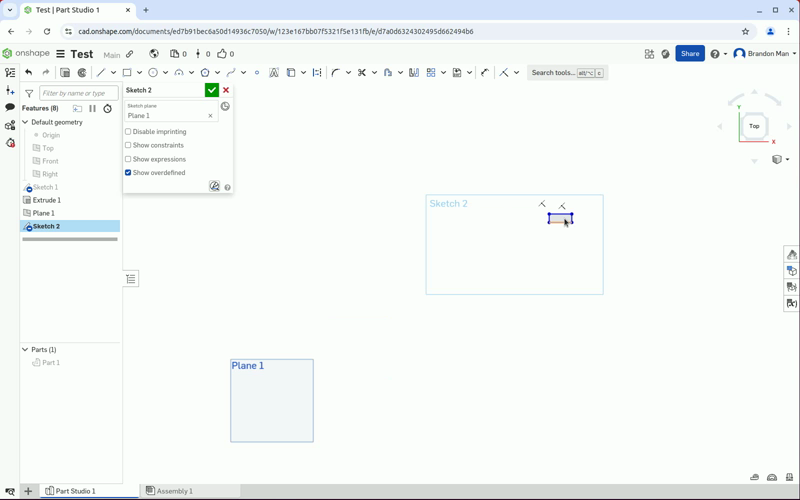
scroll(6)
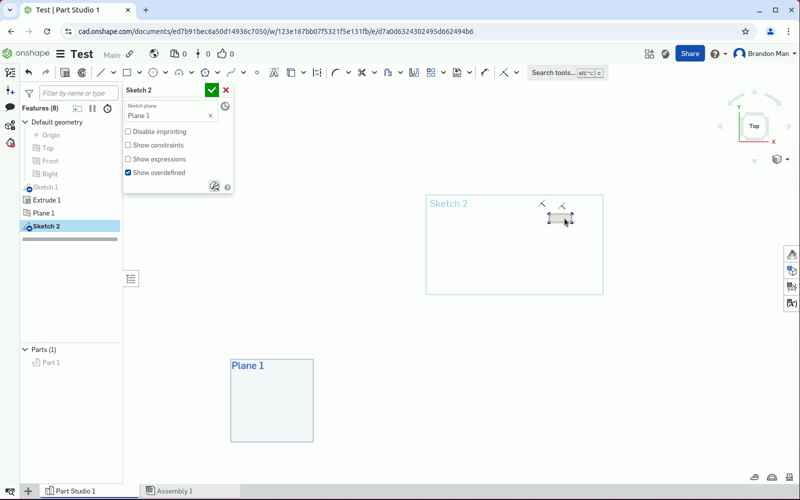
scroll(6)
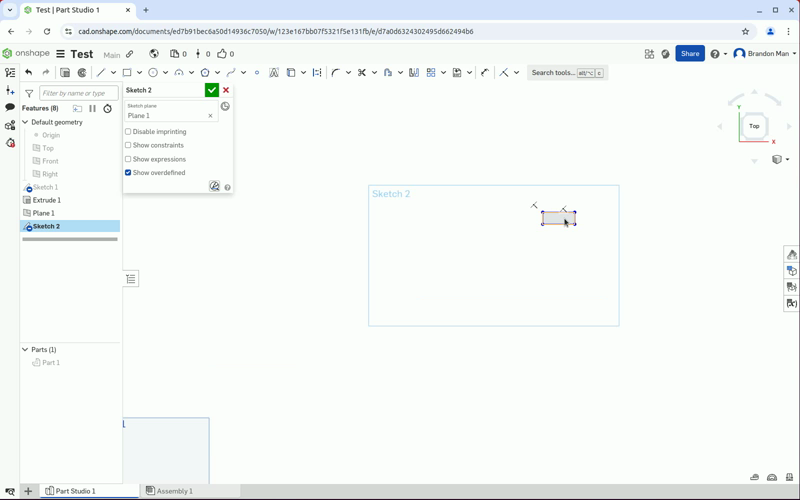
scroll(6)
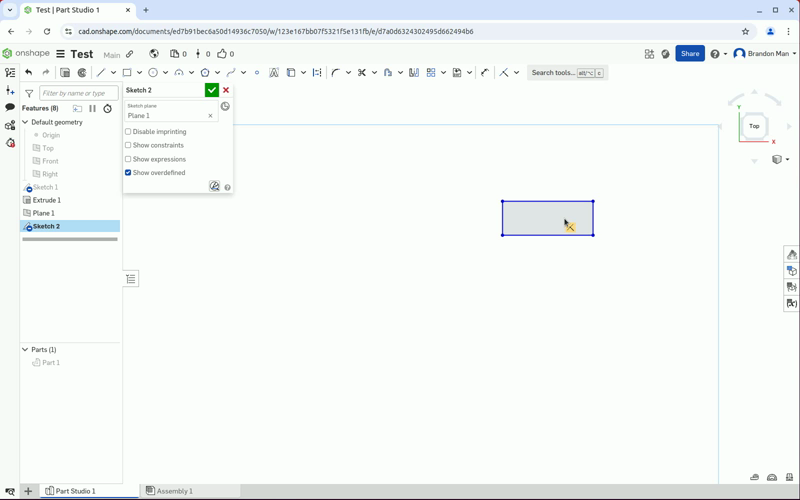
click(564, 218)
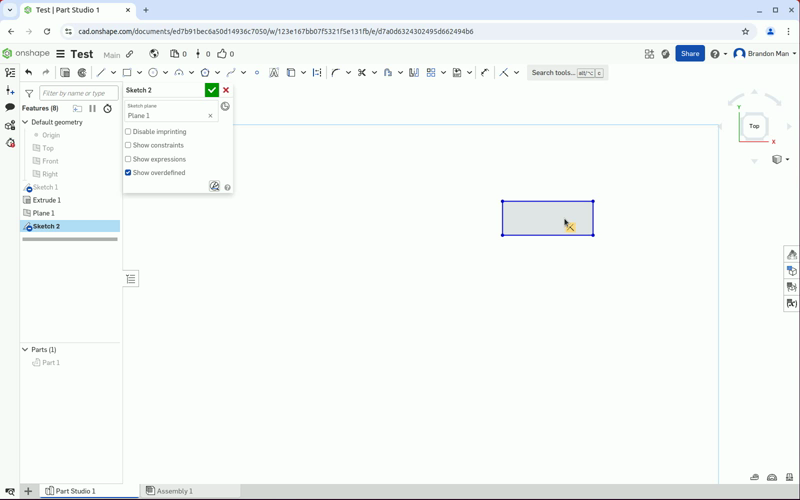
scroll(-6)
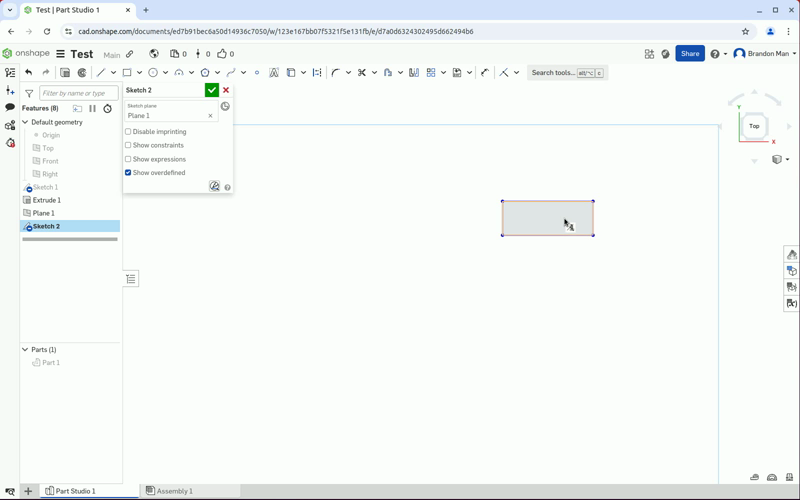
scroll(-6)
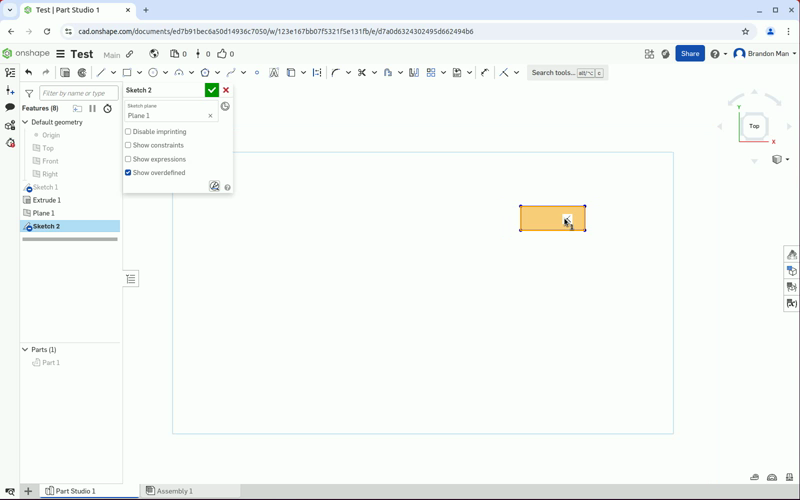
scroll(-6)
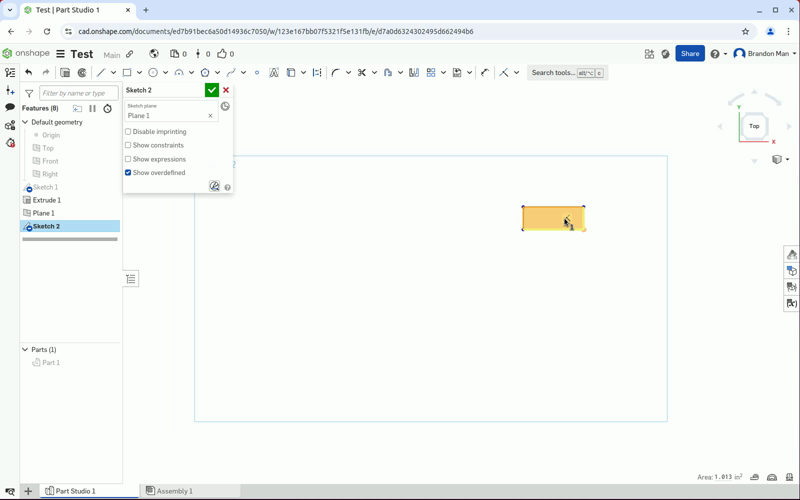
scroll(-6)
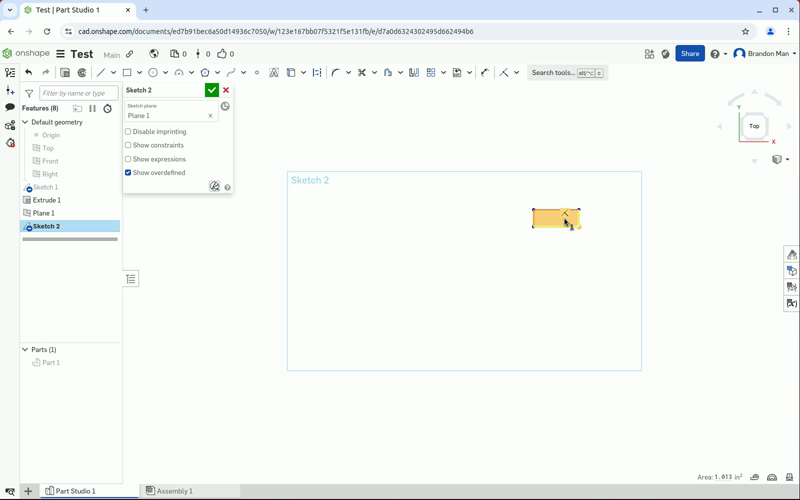
scroll(-6)
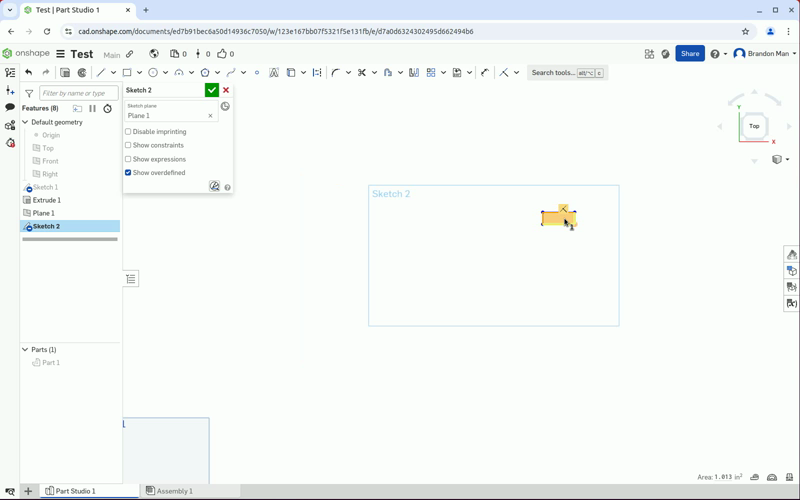
scroll(-6)
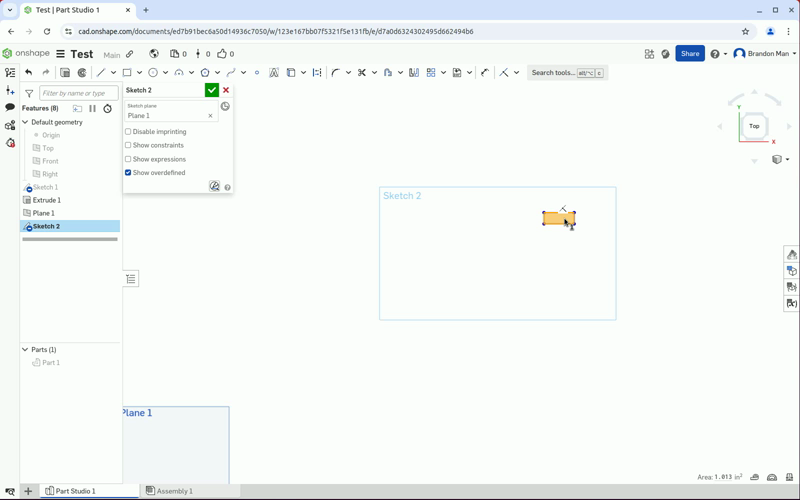
scroll(-6)
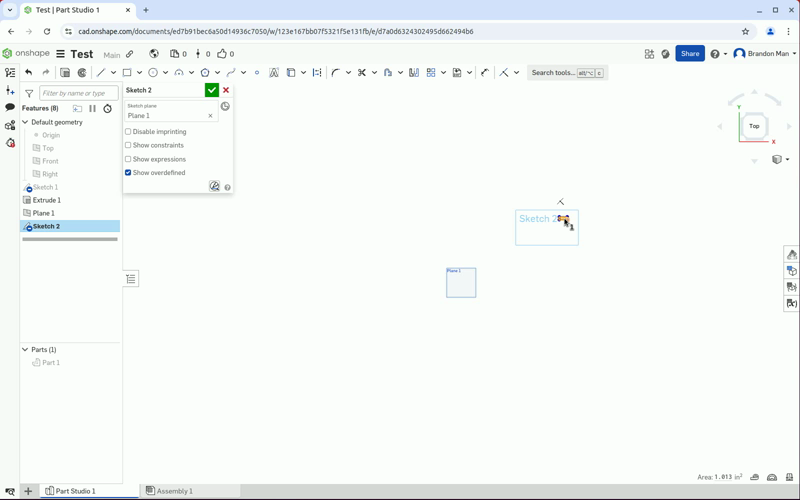
mouse_move(73, 352)
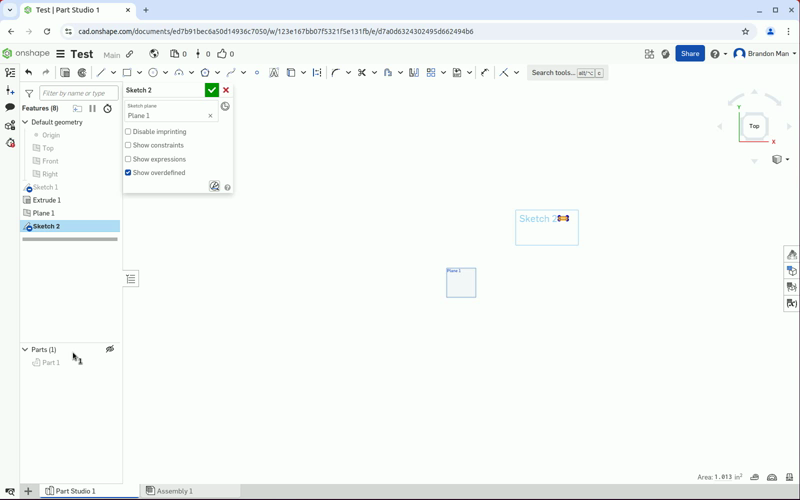
key(shift+y)
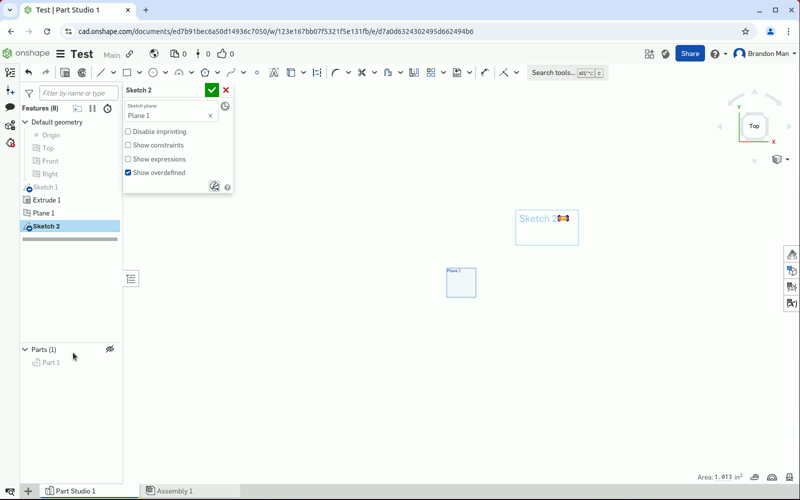
key(shift+e)
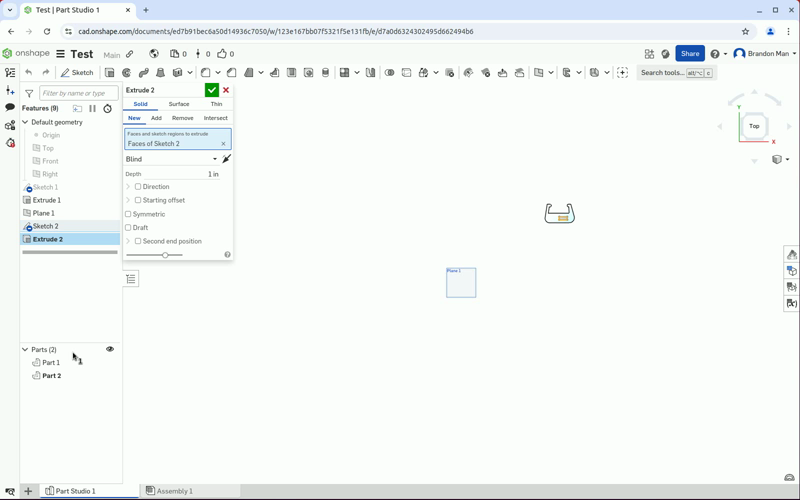
mouse_move(143, 106)
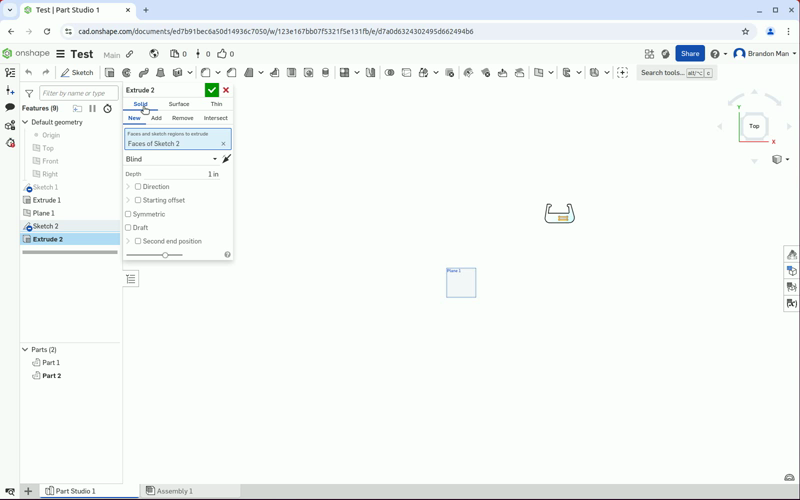
click(143, 106)
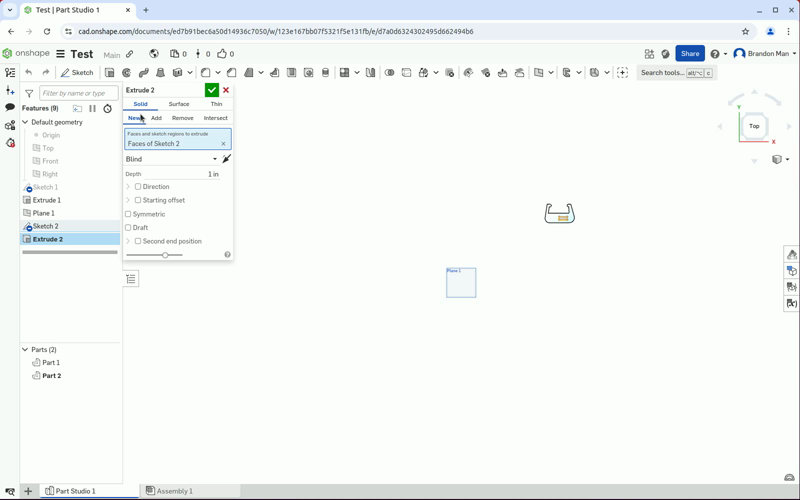
mouse_move(137, 120)
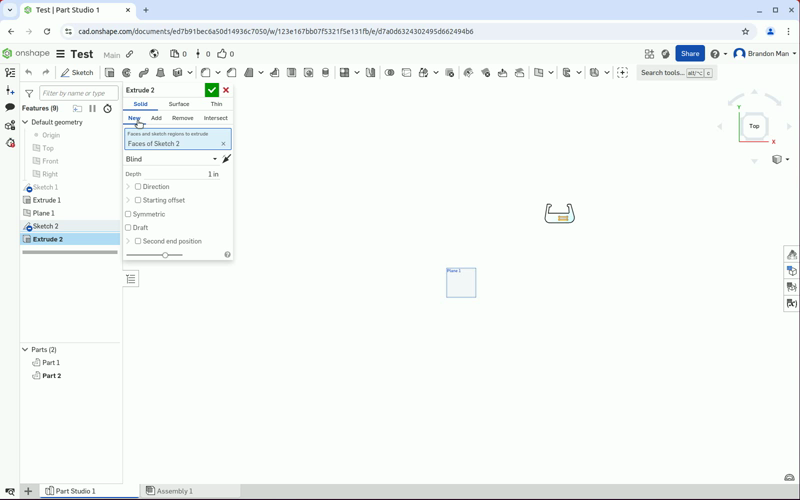
click(137, 120)
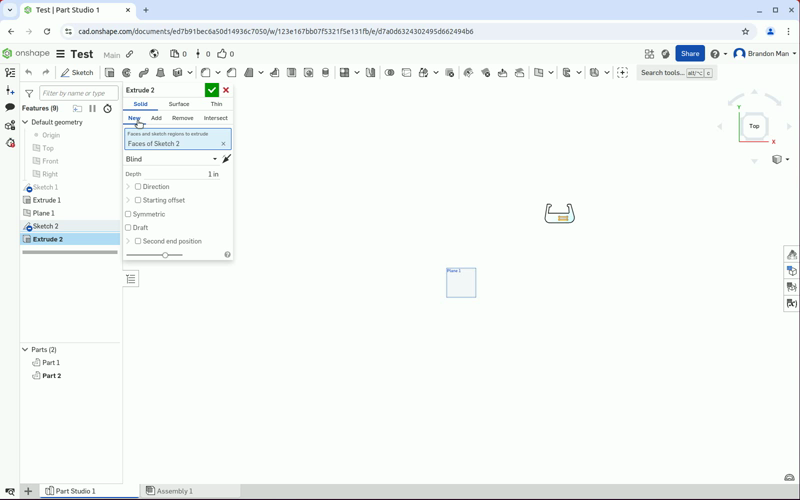
key(tab, 4)
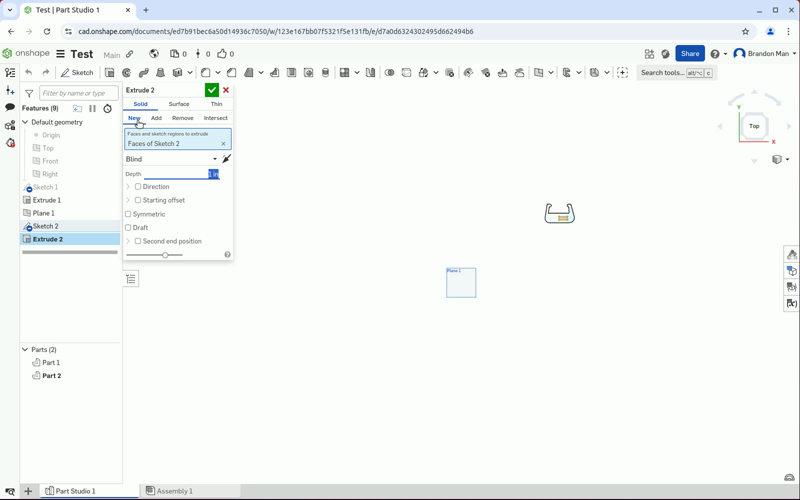
text(1.444)
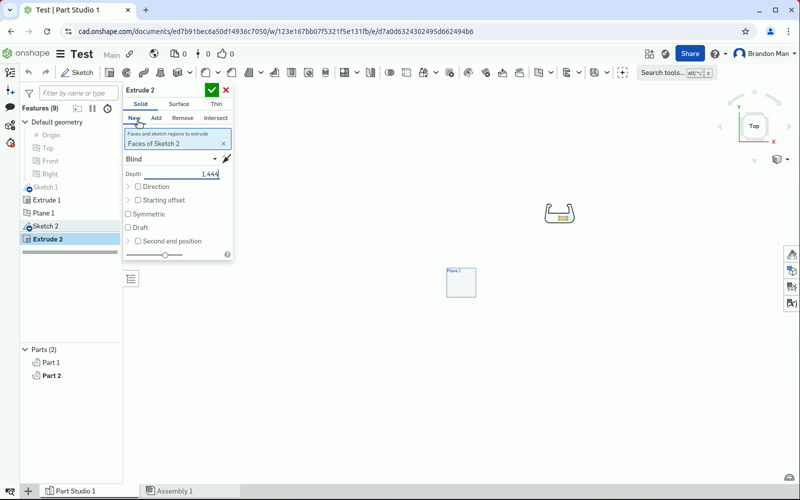
key(enter)
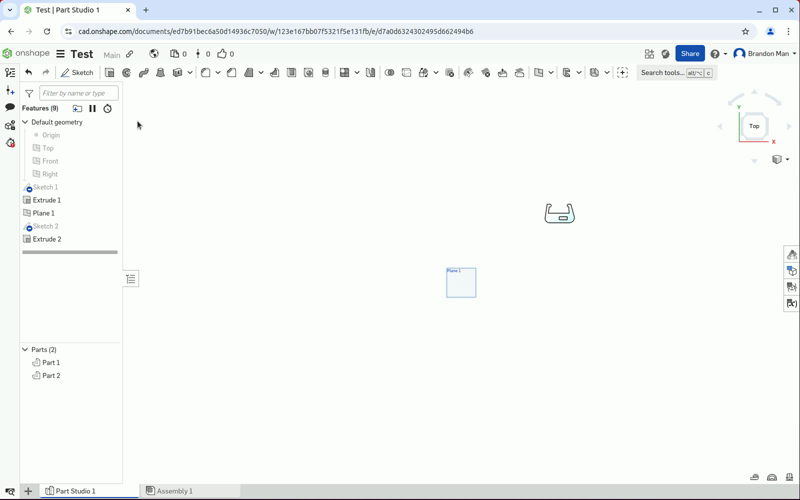
key(shift+h)
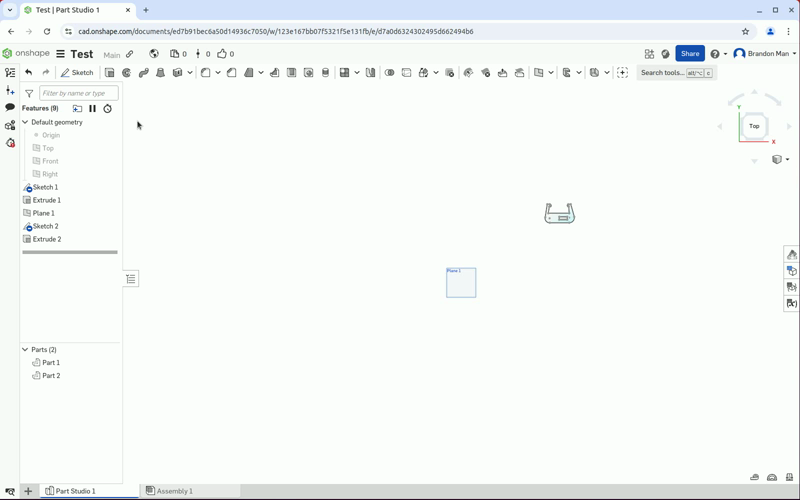
key(shift+h)
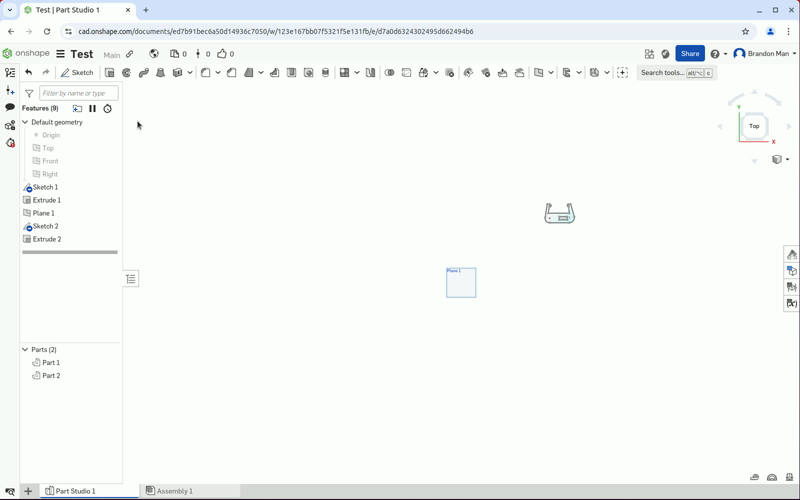
key(shift+7)
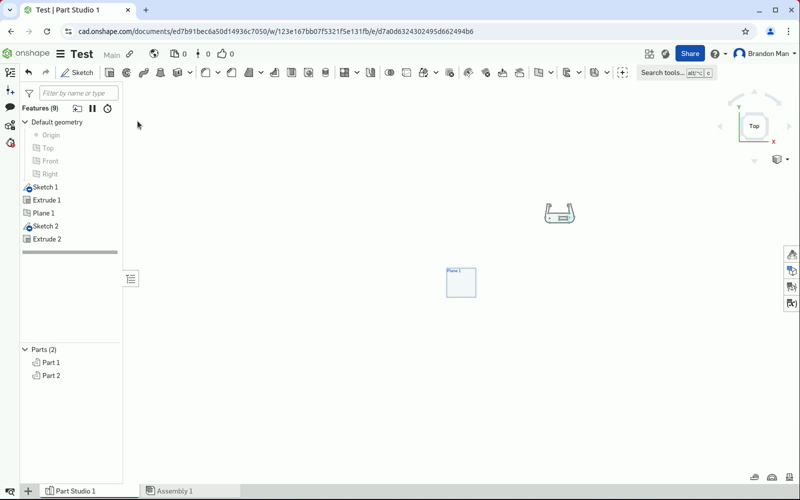
key(up, 3)
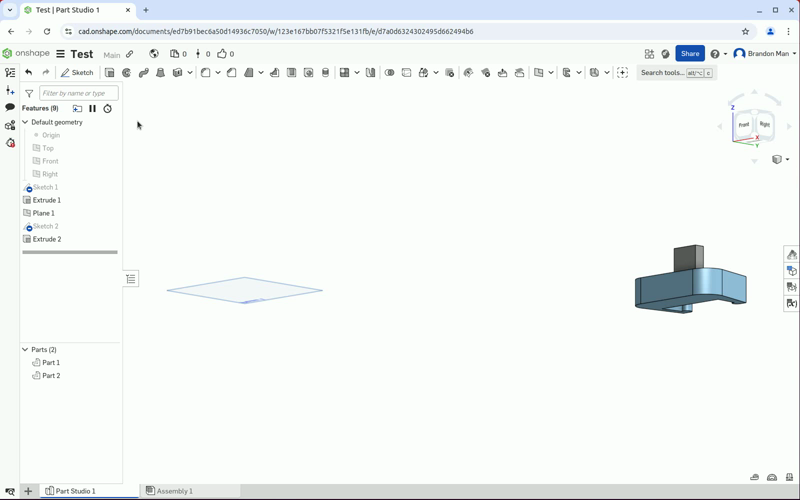
key(left, 3)
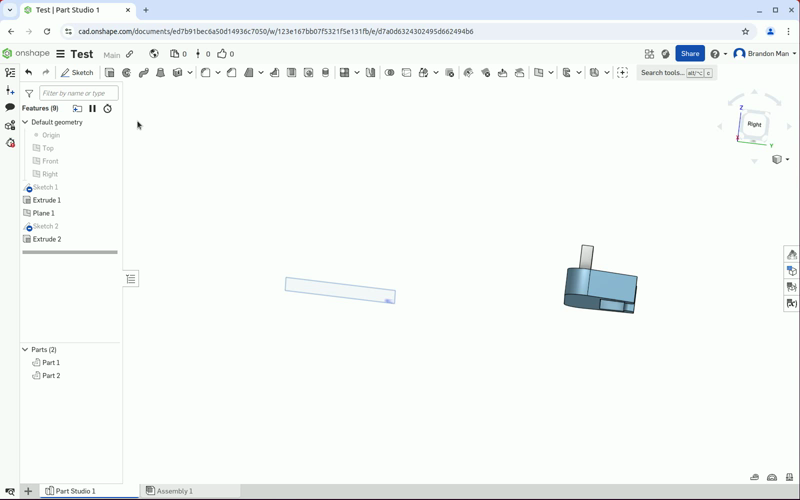
key(right, 3)
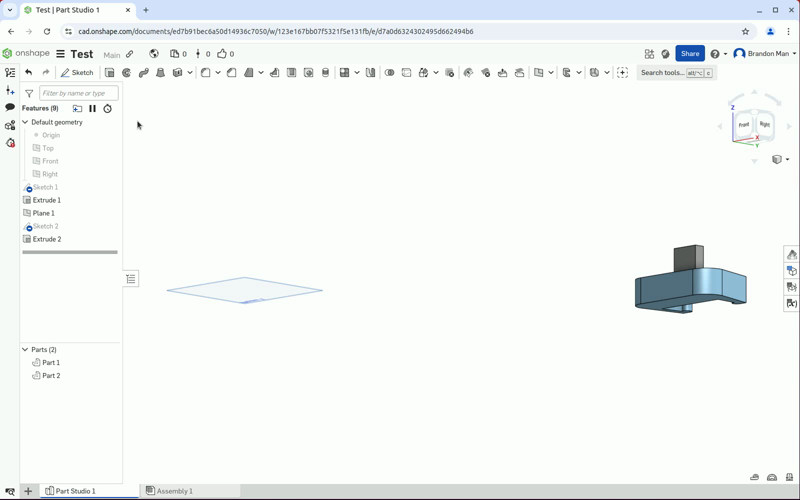
key(down, 3)
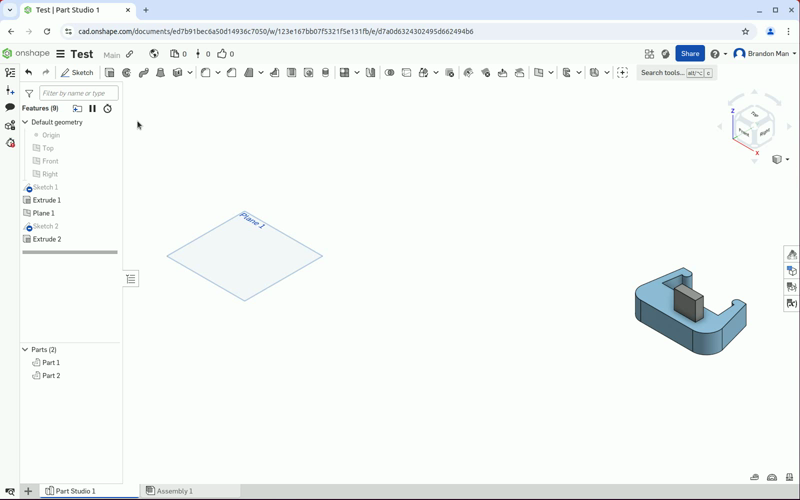
mouse_move(73, 189)
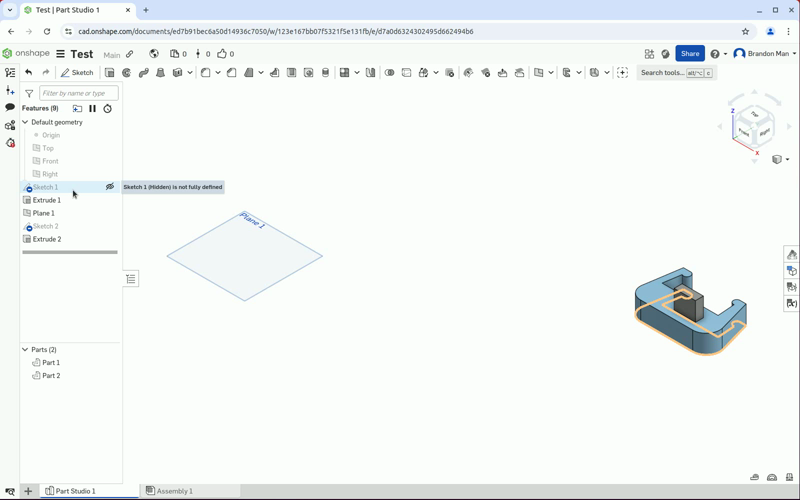
click(73, 189)